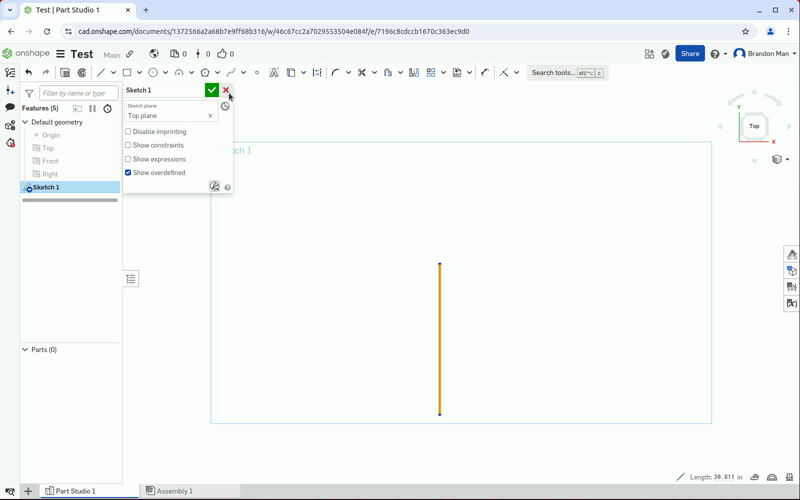
key(shift+h)
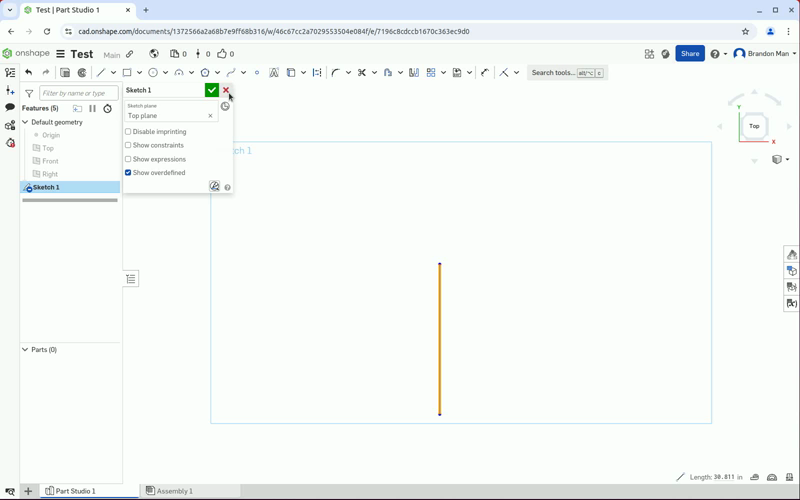
key(shift+s)
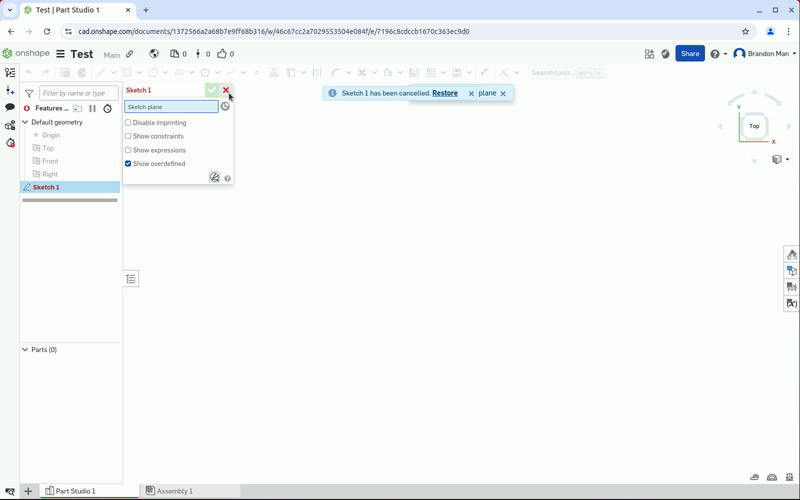
mouse_move(73, 150)
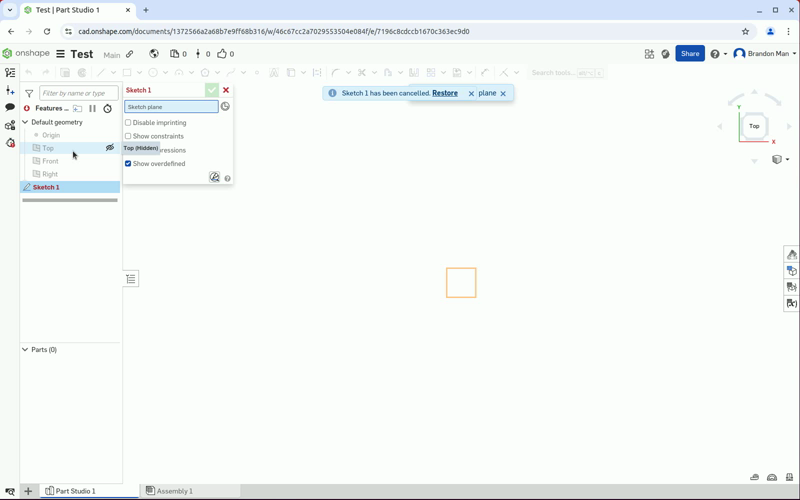
click(73, 150)
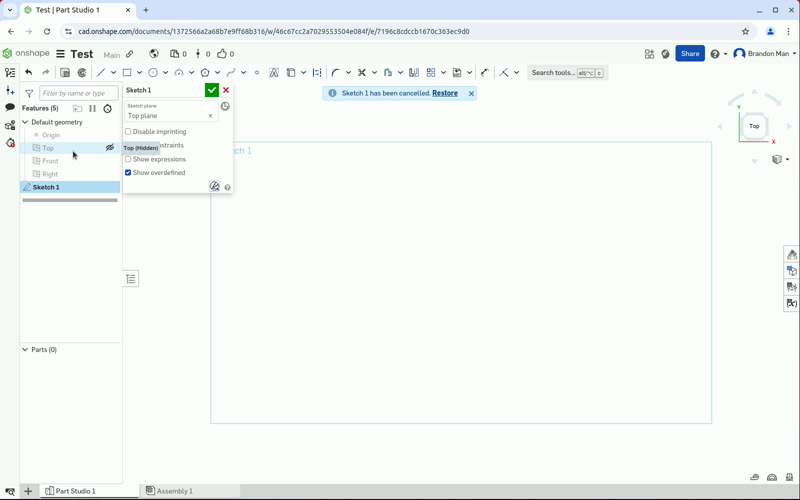
mouse_move(73, 352)
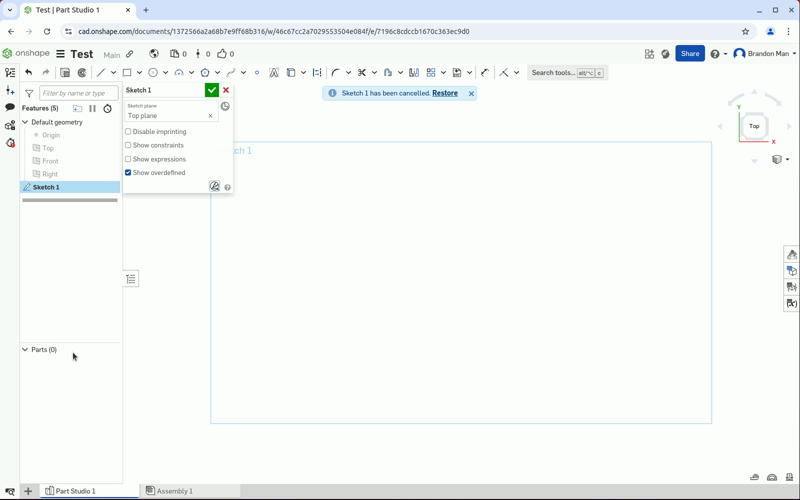
key(y)
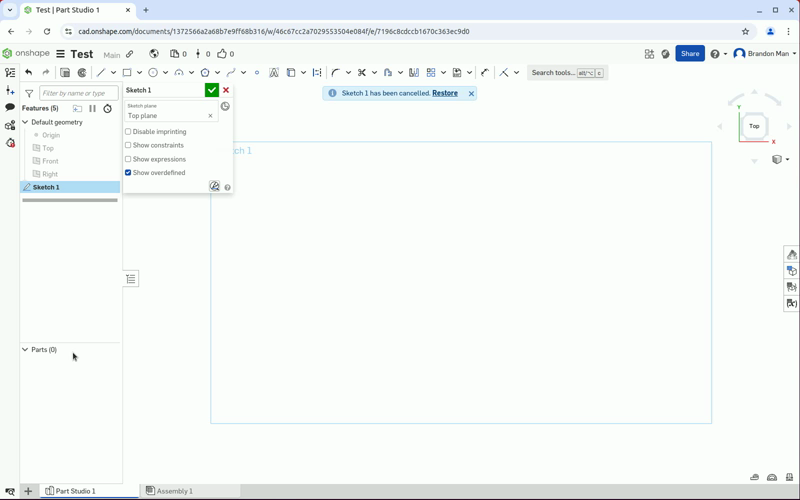
key(a)
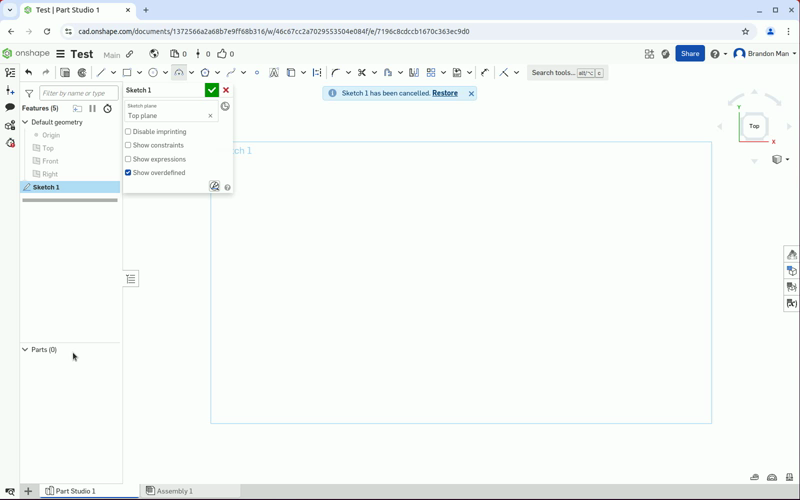
key_down(shift)
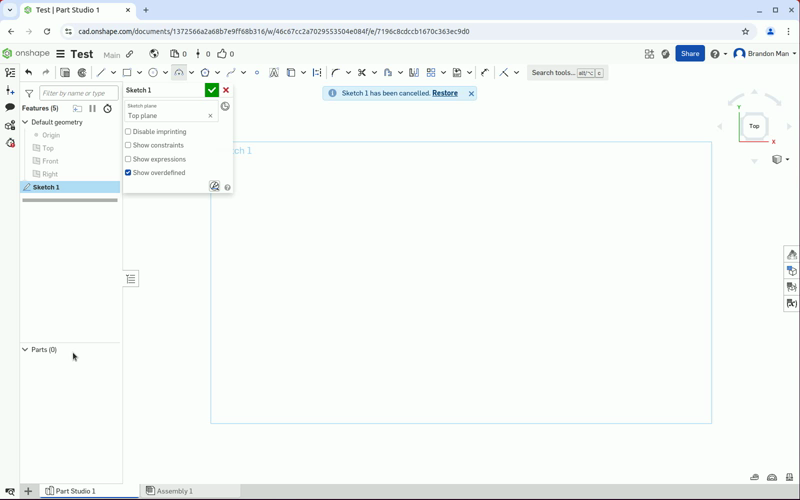
mouse_move(348, 373)
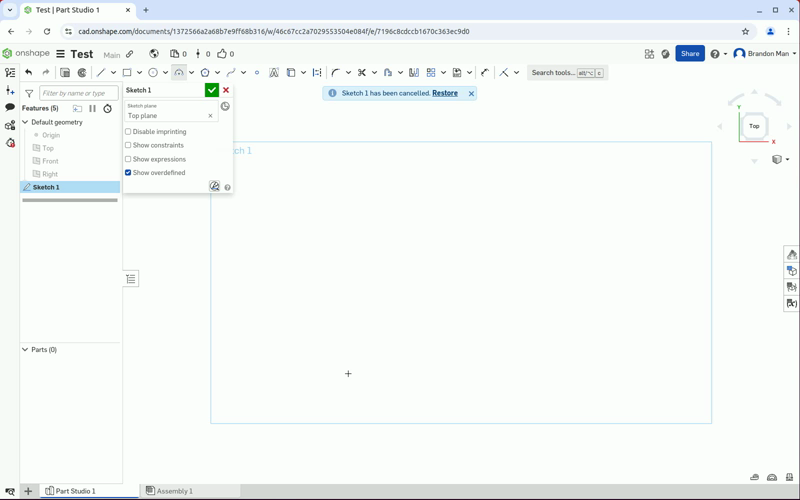
click(348, 373)
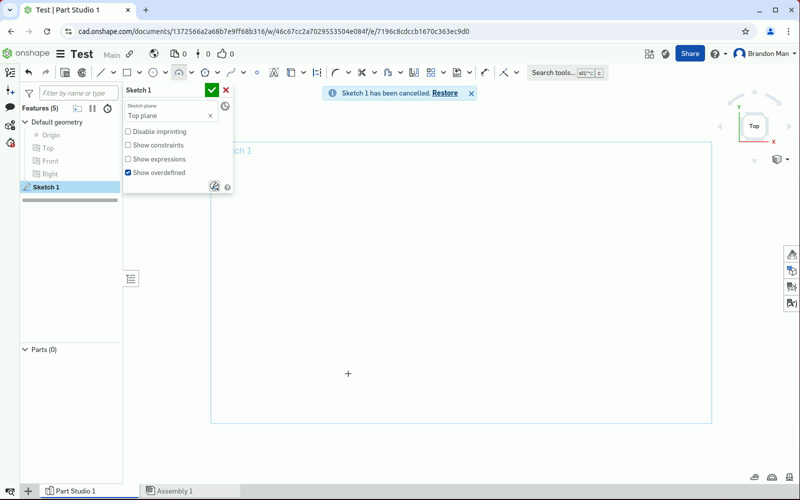
key_up(shift)
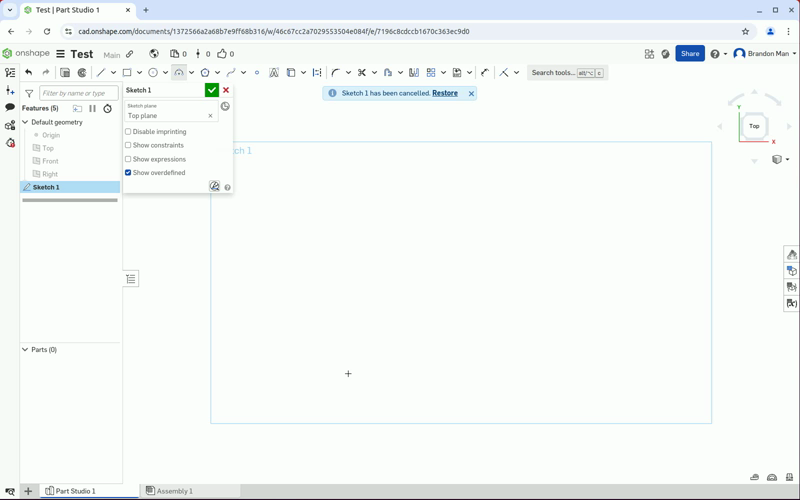
key_down(shift)
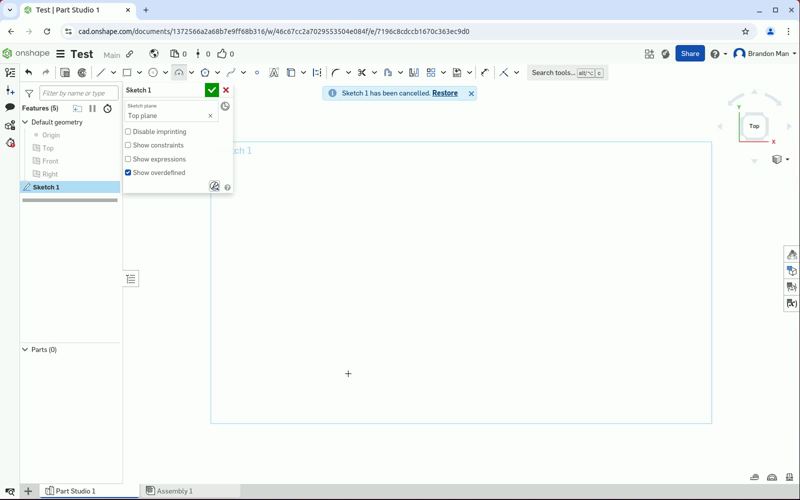
mouse_move(369, 394)
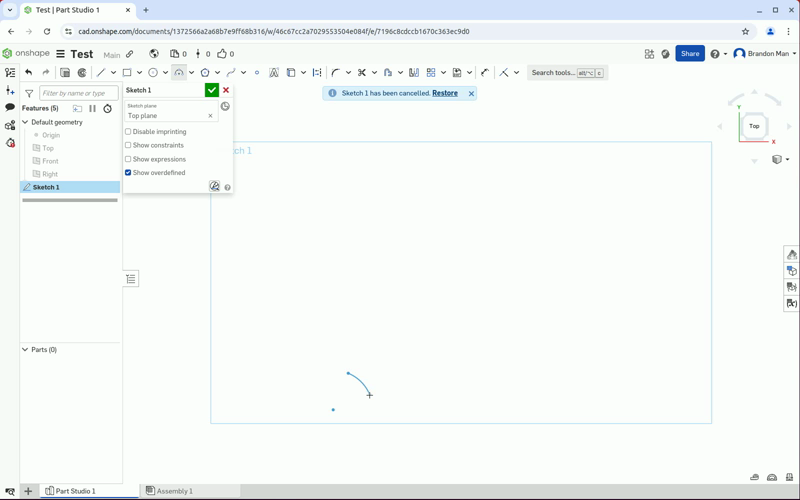
click(369, 394)
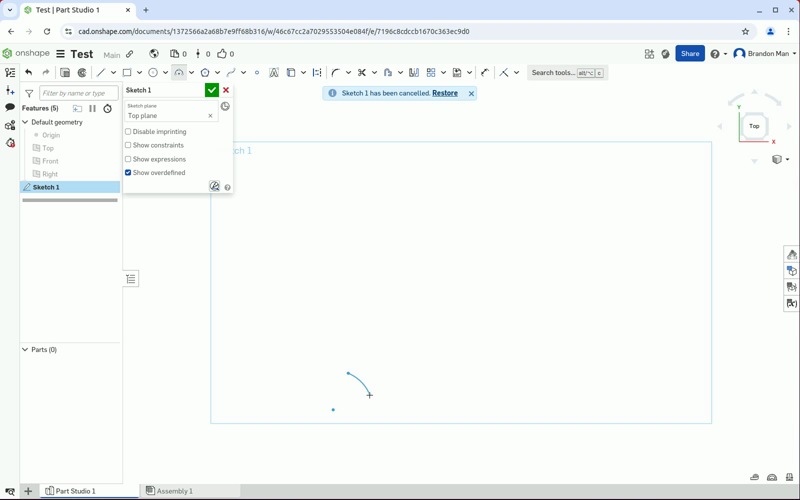
mouse_move(363, 379)
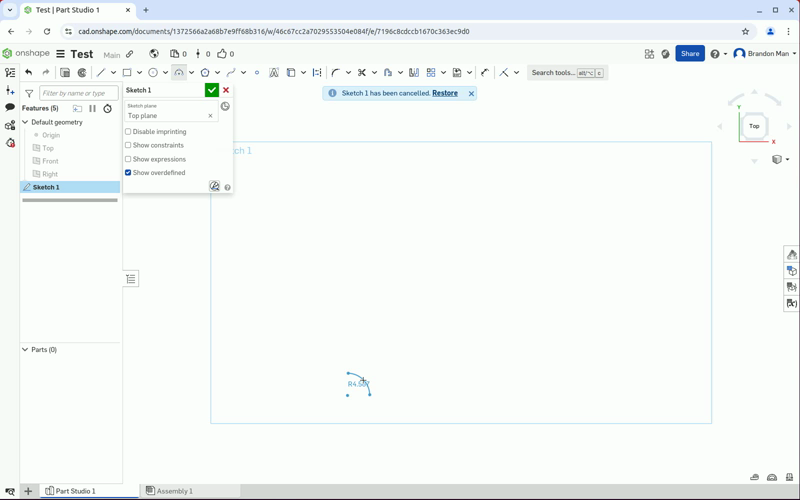
click(363, 379)
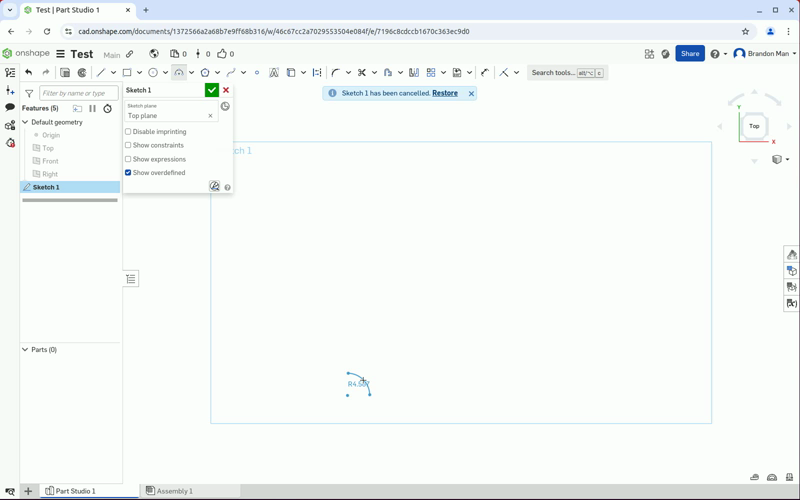
key_up(shift)
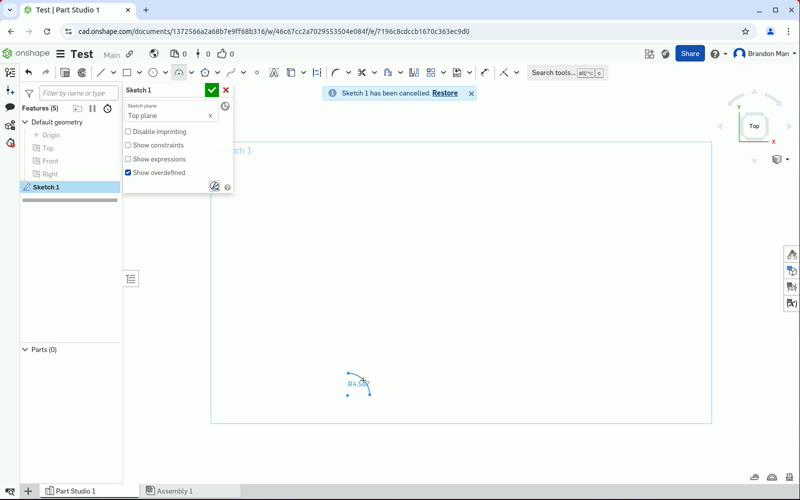
key(esc)
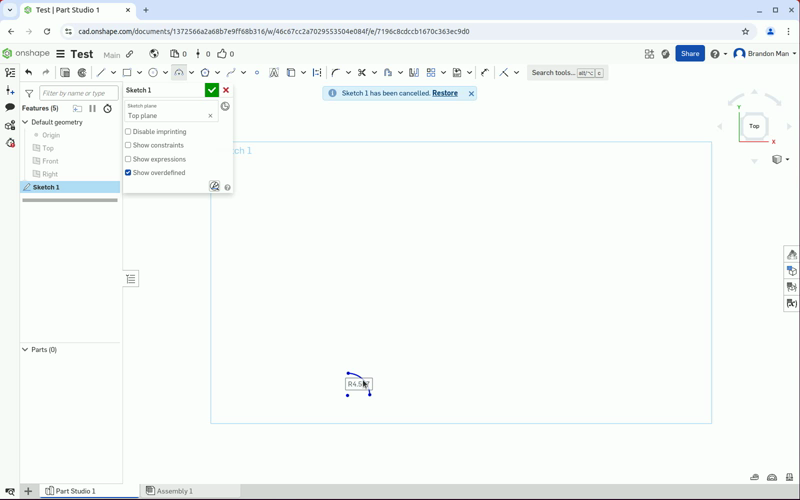
key(l)
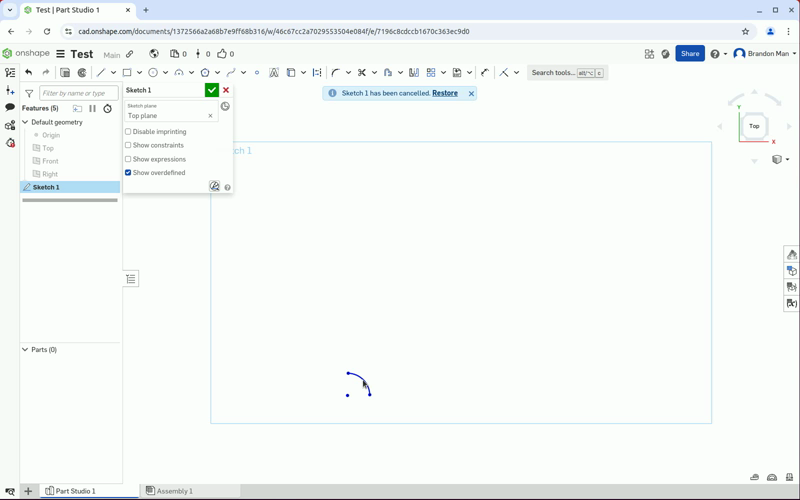
mouse_move(369, 394)
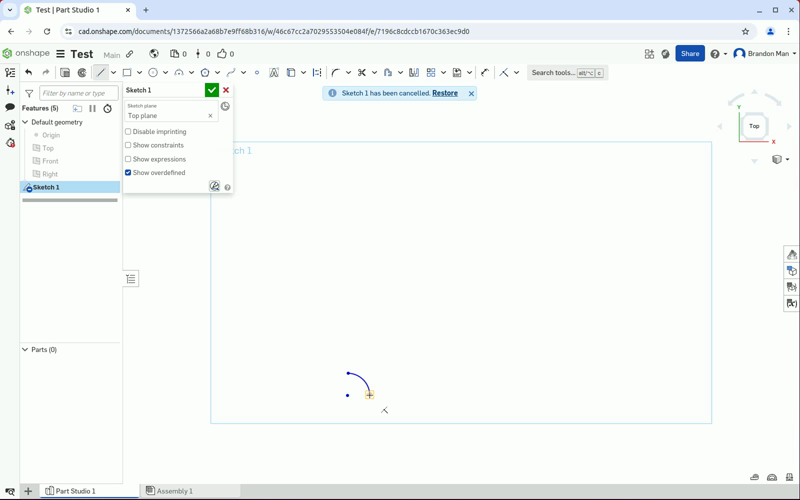
click(369, 394)
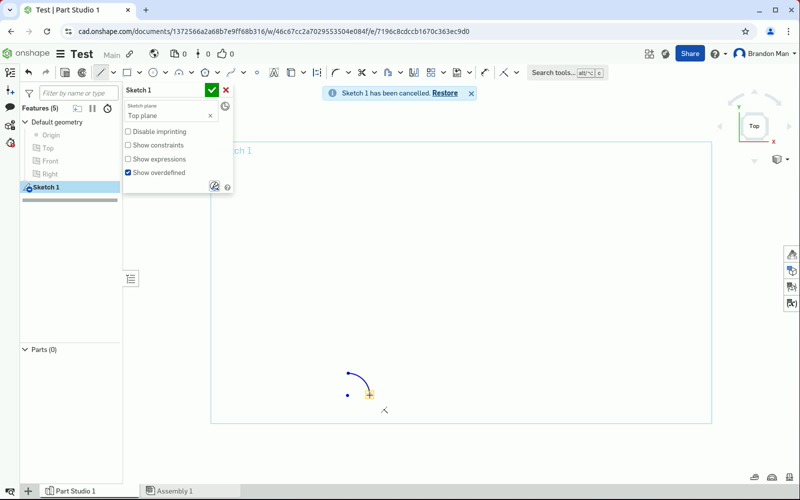
key_down(shift)
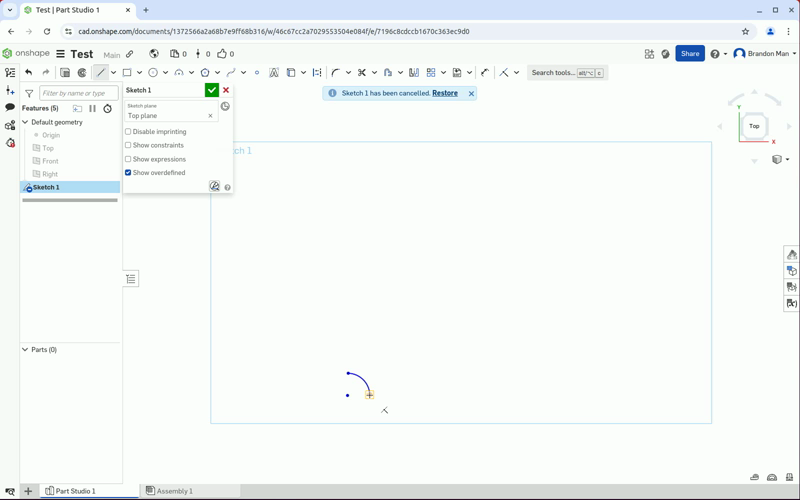
mouse_move(550, 394)
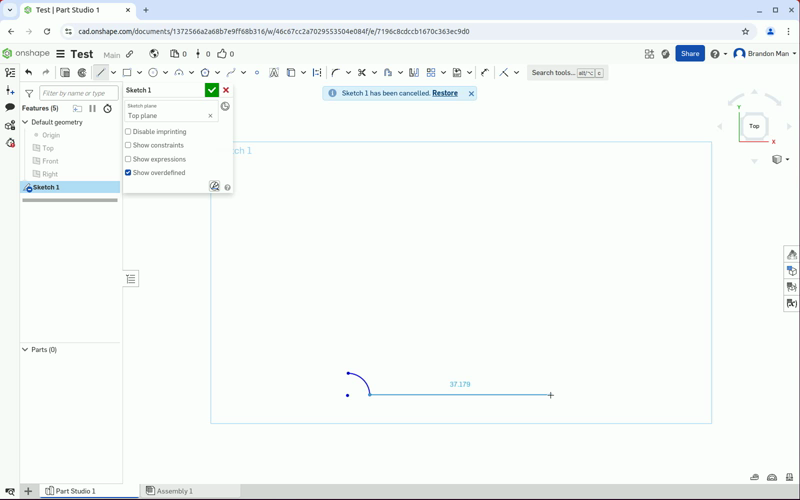
click(550, 394)
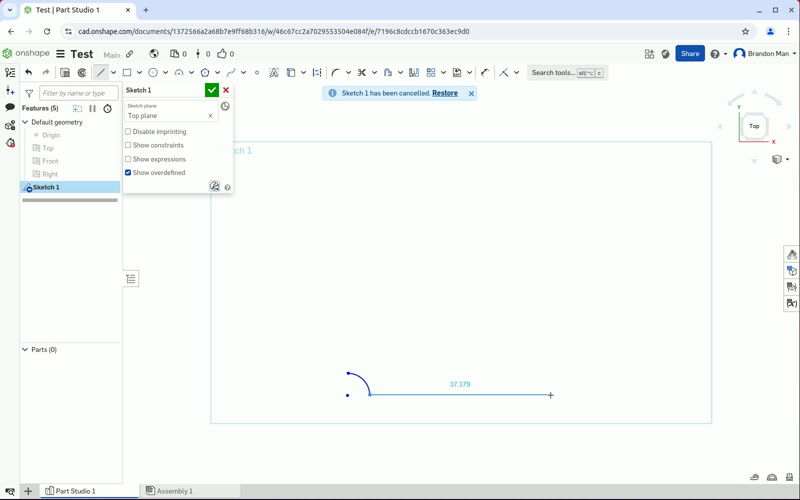
key_up(shift)
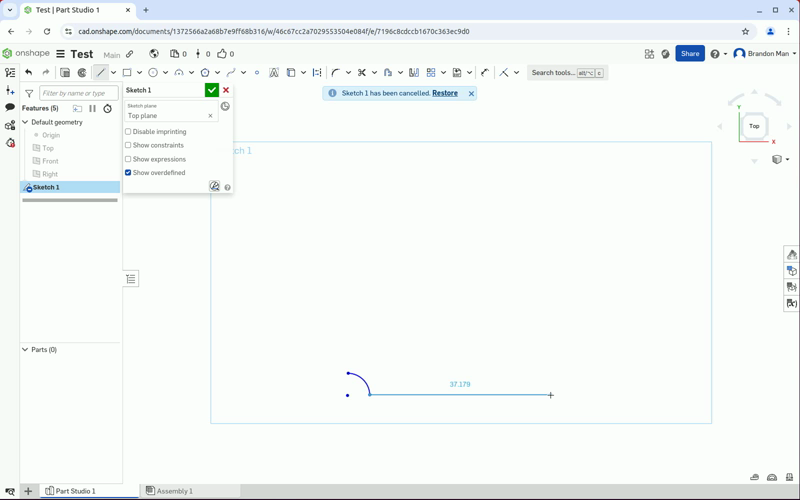
key(esc)
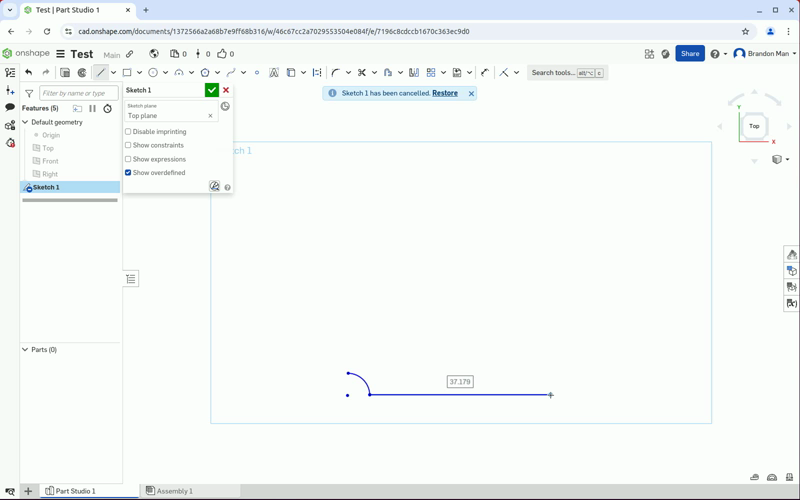
key(a)
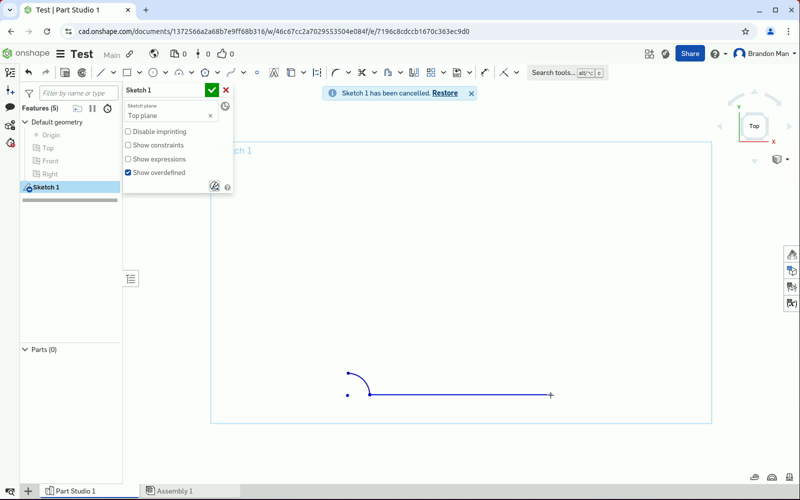
mouse_move(550, 394)
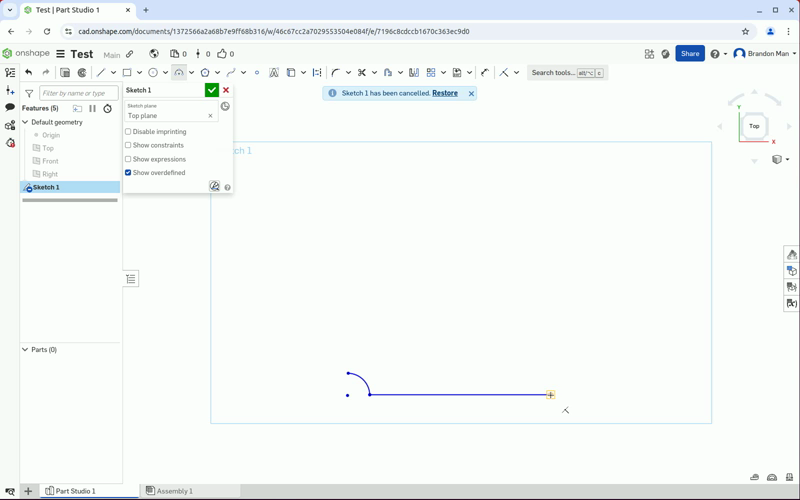
click(550, 394)
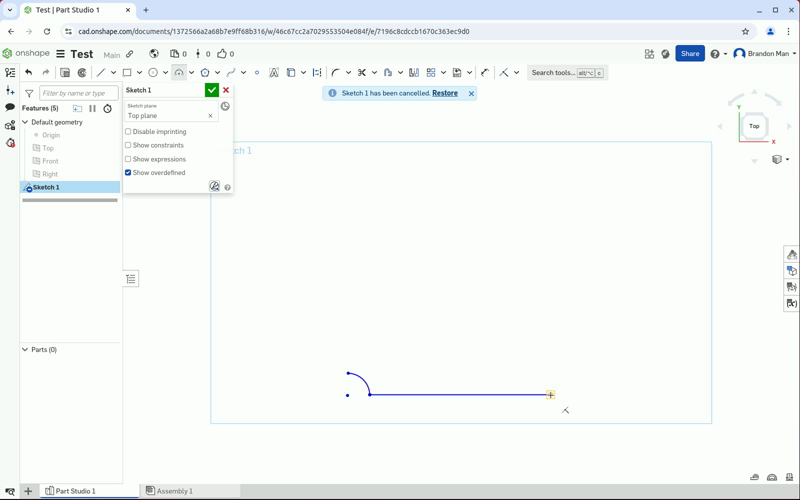
key_down(shift)
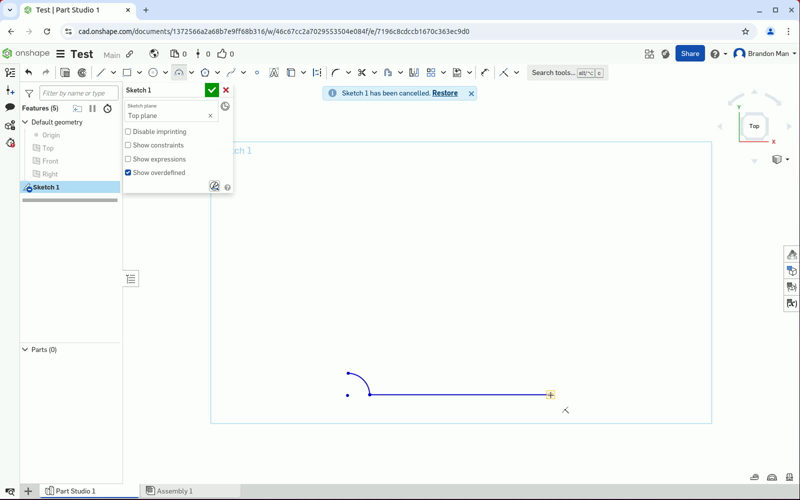
mouse_move(572, 373)
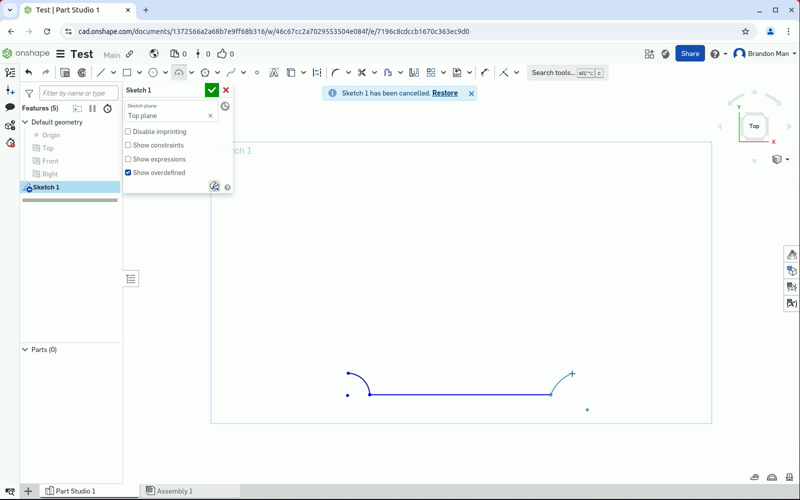
click(572, 373)
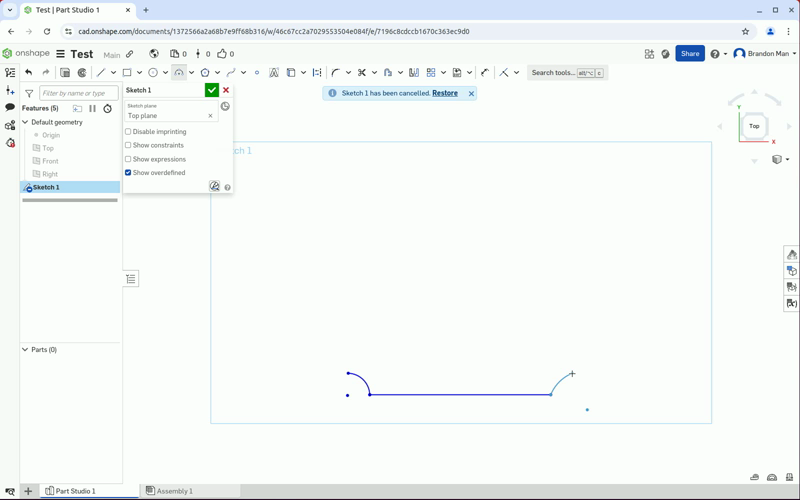
mouse_move(557, 379)
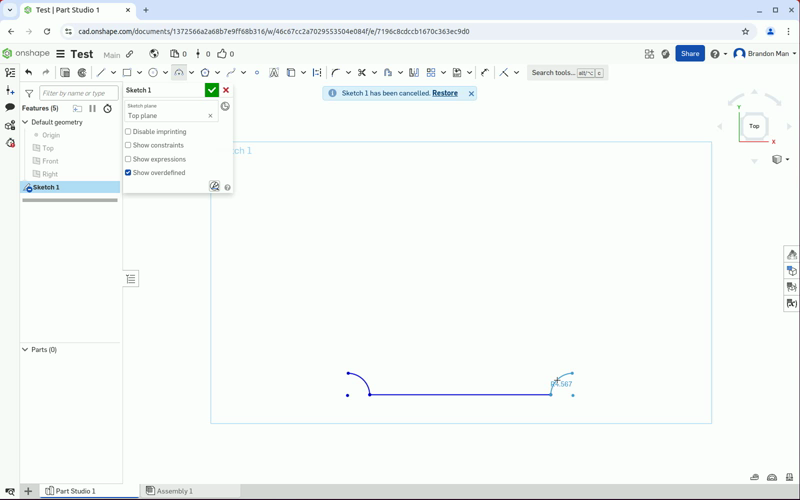
click(557, 379)
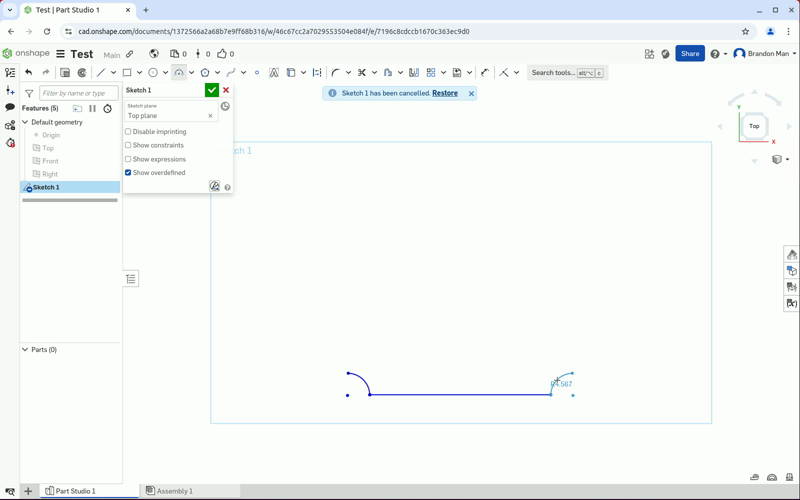
key_up(shift)
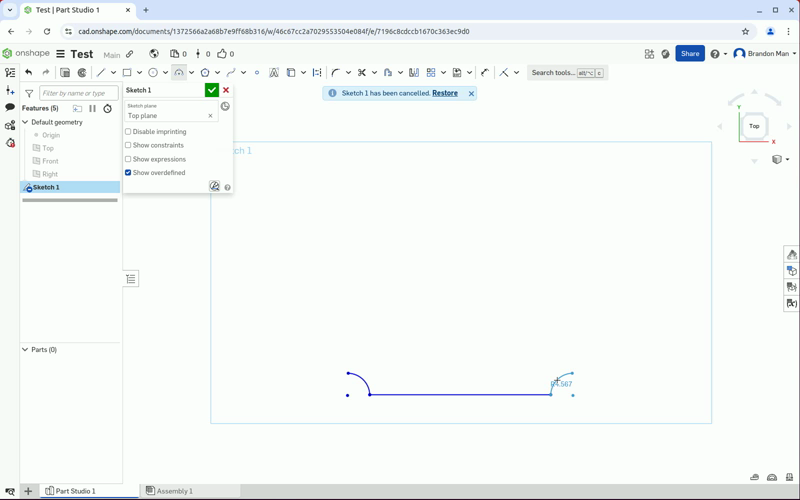
key(esc)
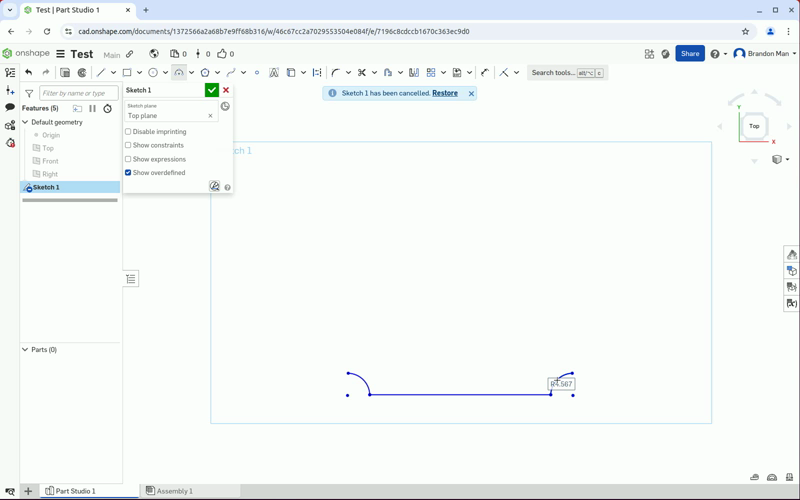
key(l)
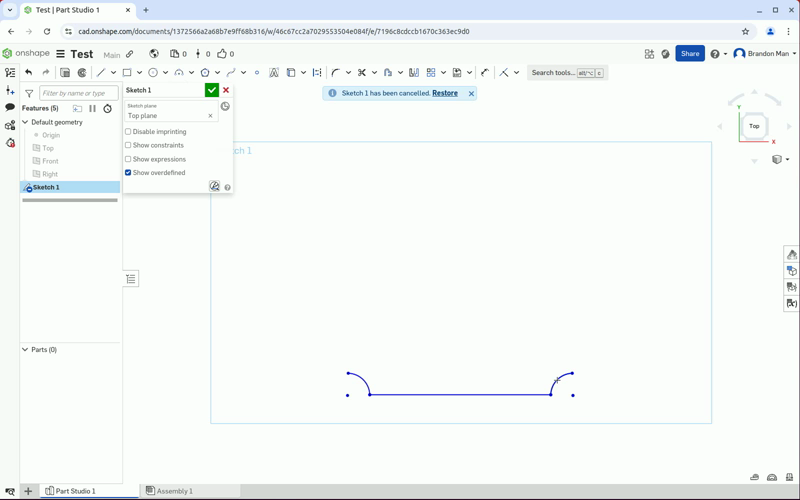
mouse_move(572, 373)
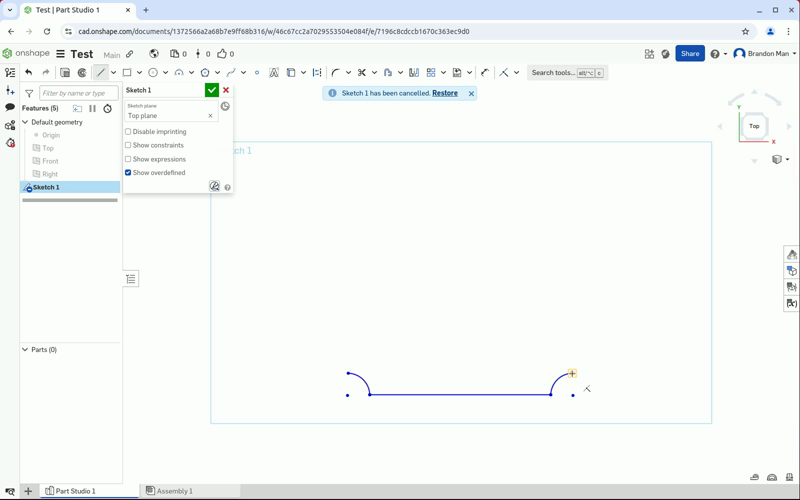
click(572, 373)
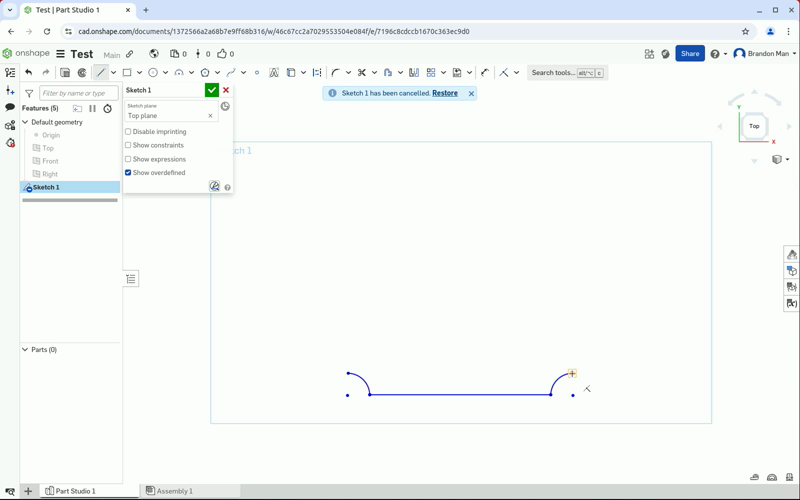
key_down(shift)
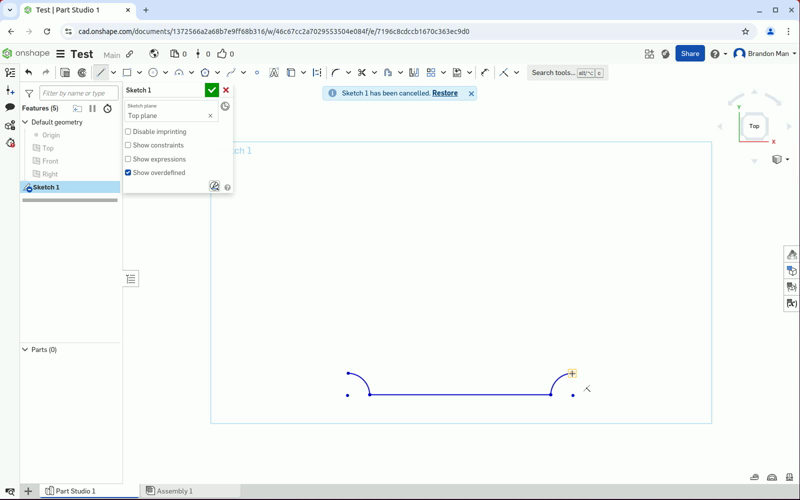
mouse_move(572, 194)
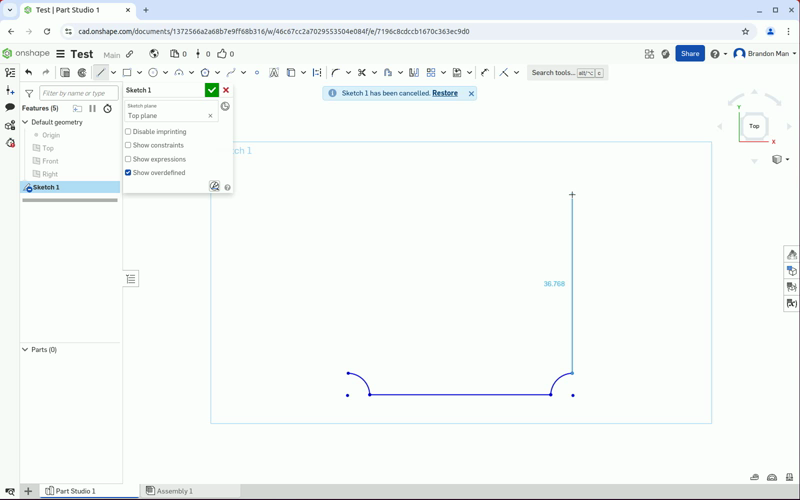
click(572, 194)
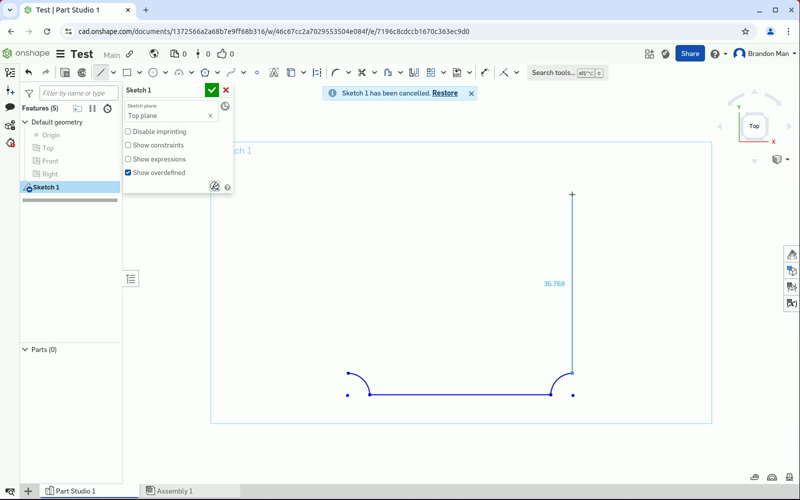
key_up(shift)
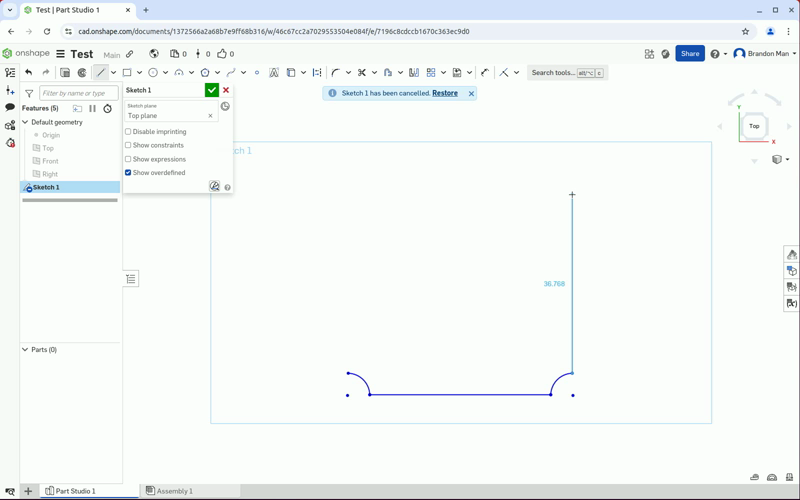
key(esc)
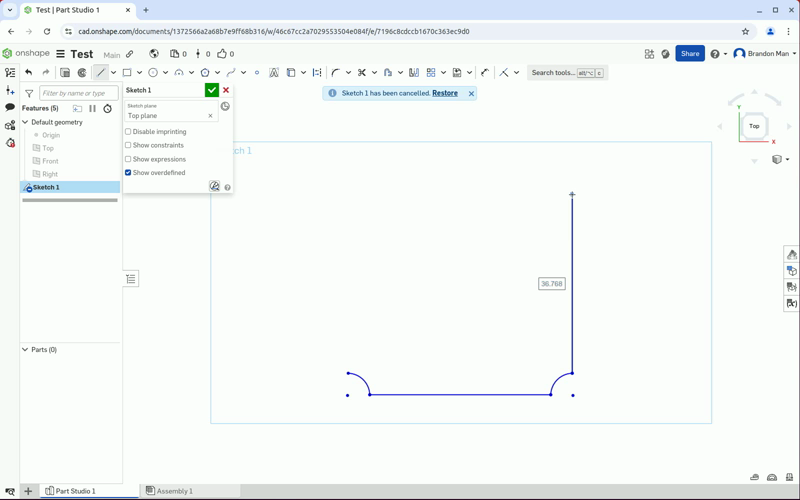
key(a)
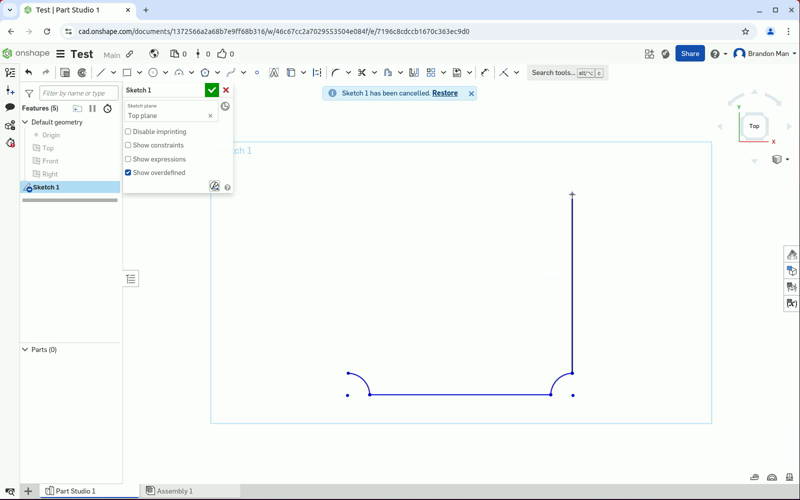
mouse_move(572, 194)
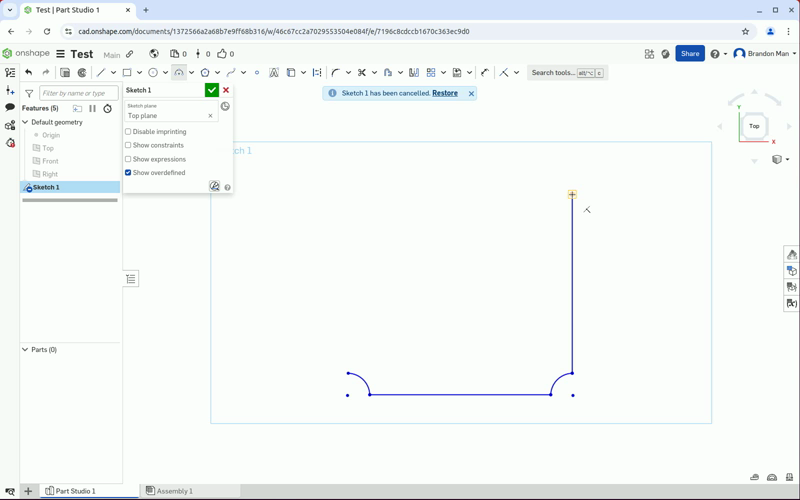
click(572, 194)
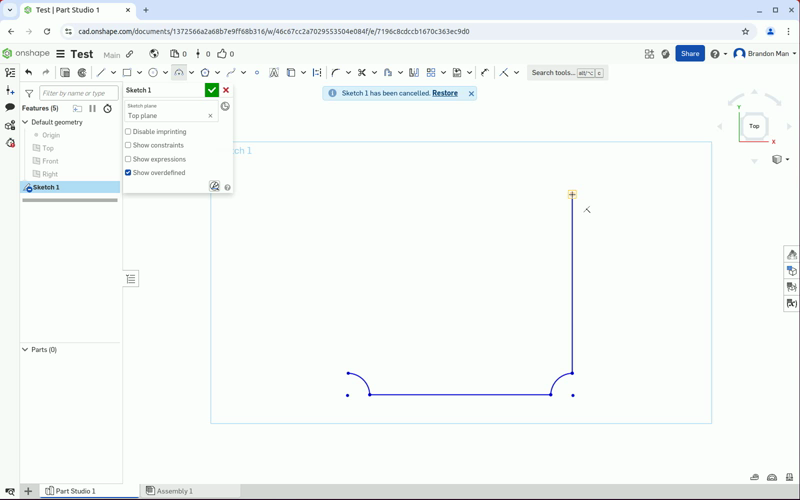
key_down(shift)
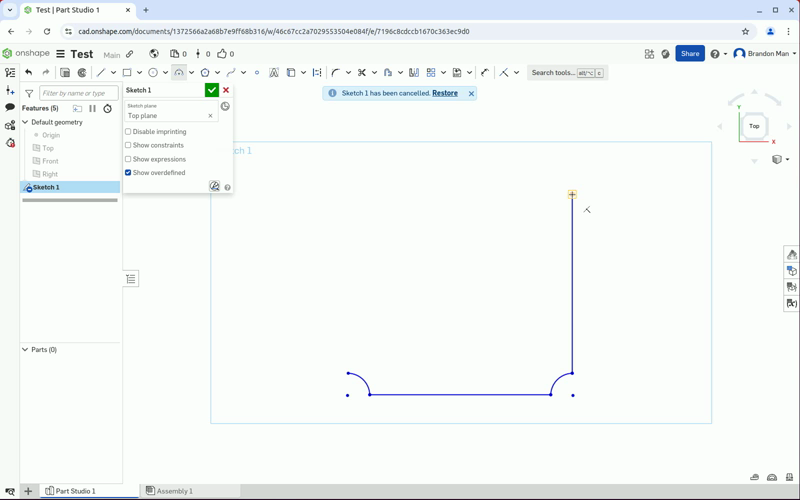
mouse_move(550, 170)
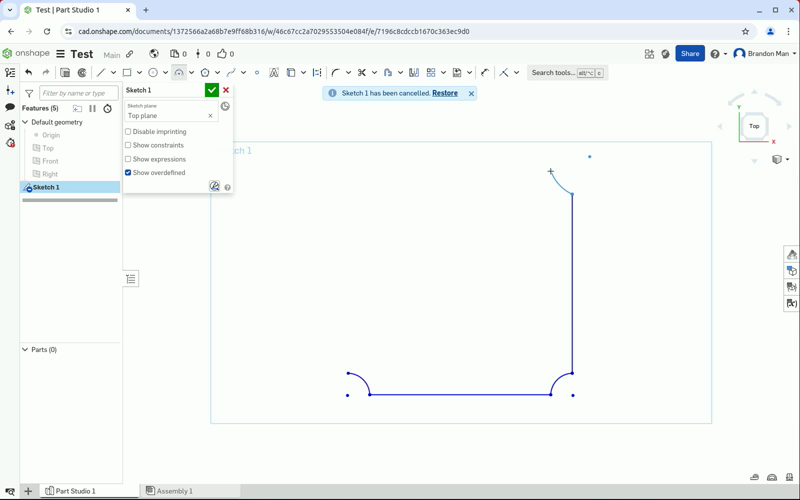
click(550, 170)
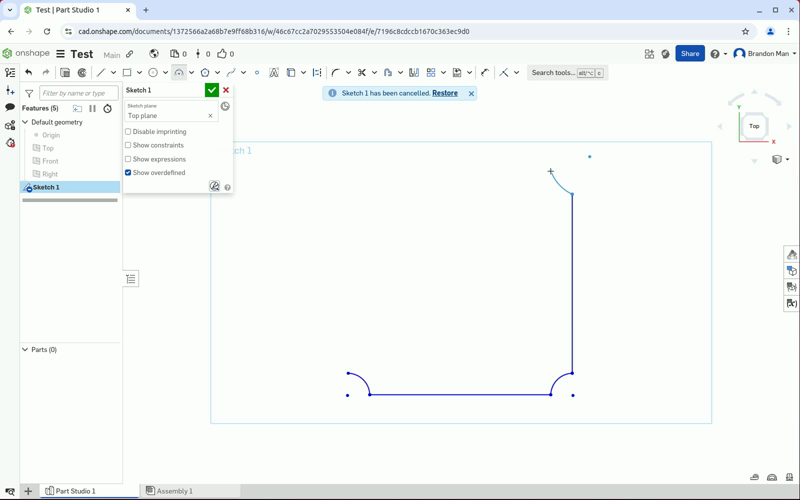
mouse_move(556, 186)
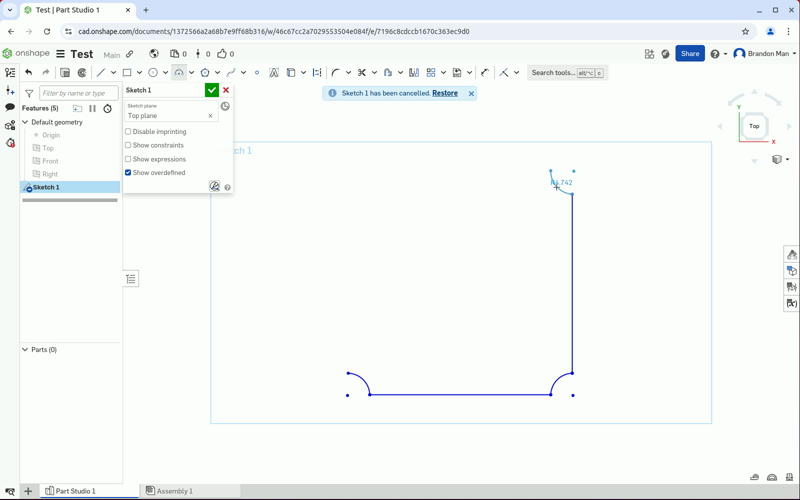
click(556, 186)
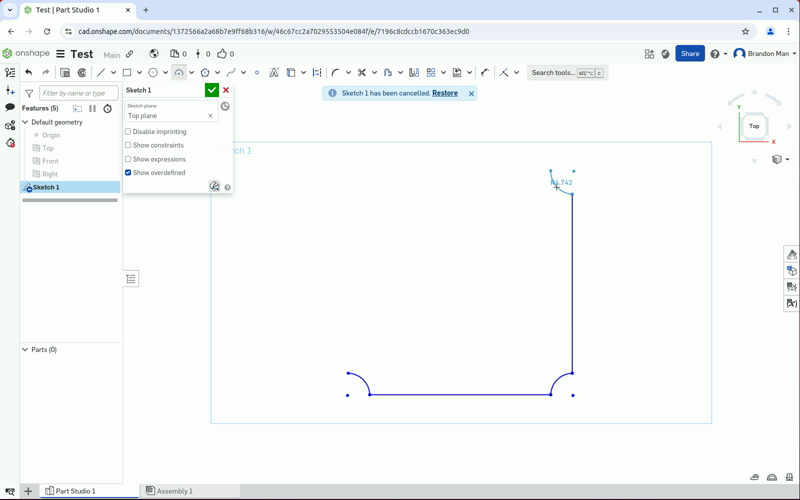
key_up(shift)
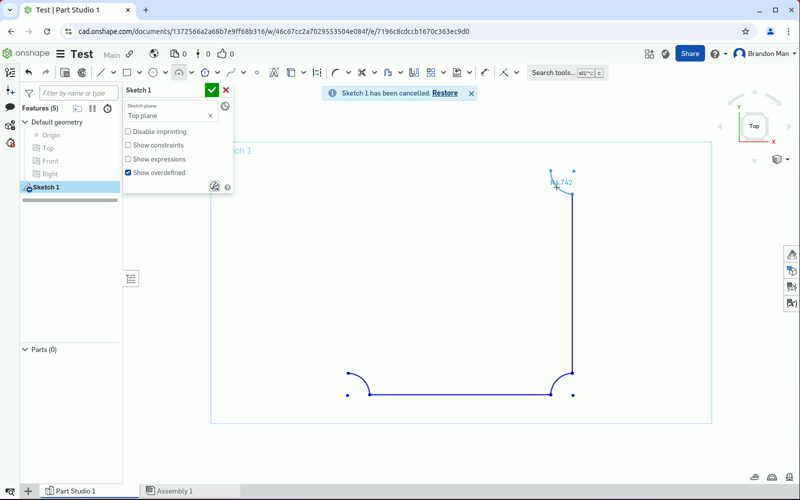
key(esc)
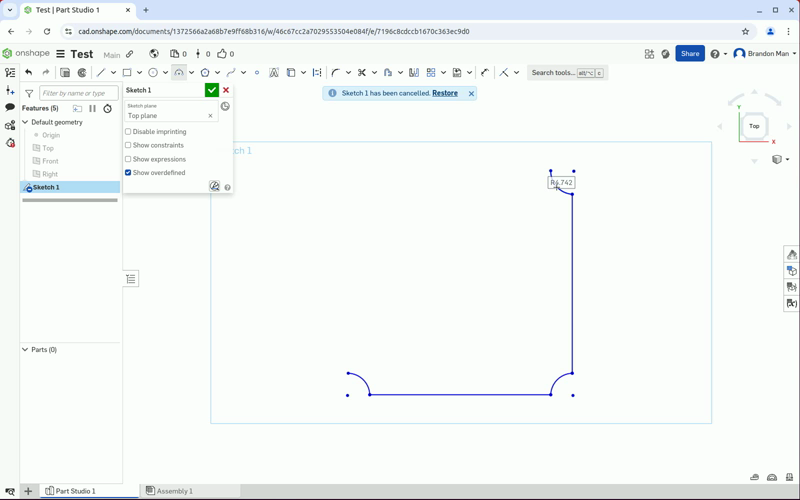
key(l)
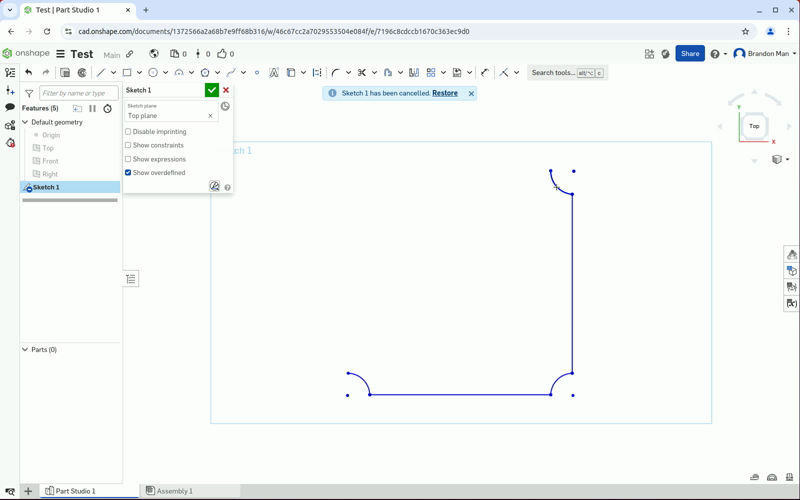
mouse_move(550, 170)
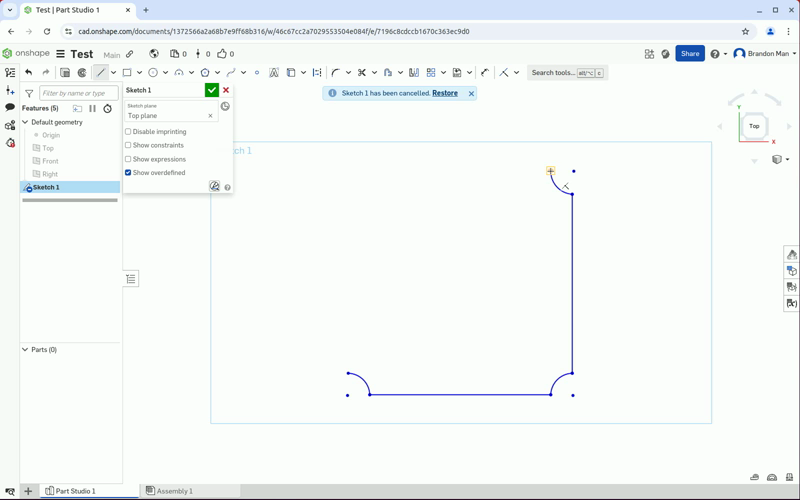
click(550, 170)
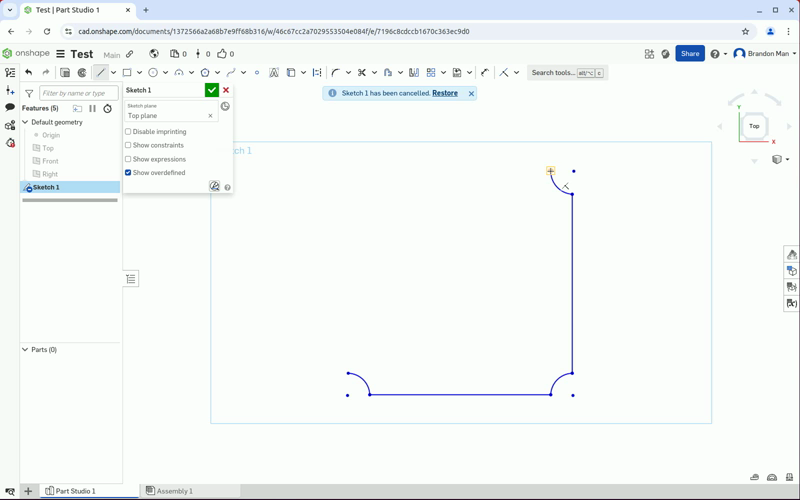
key_down(shift)
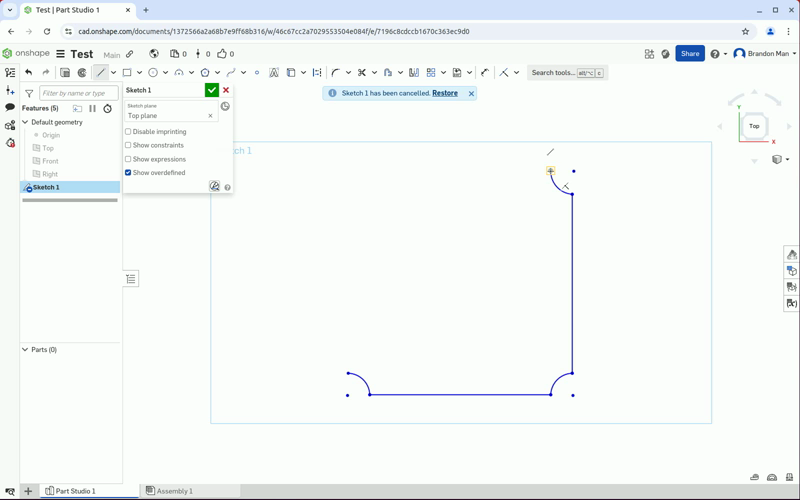
mouse_move(369, 170)
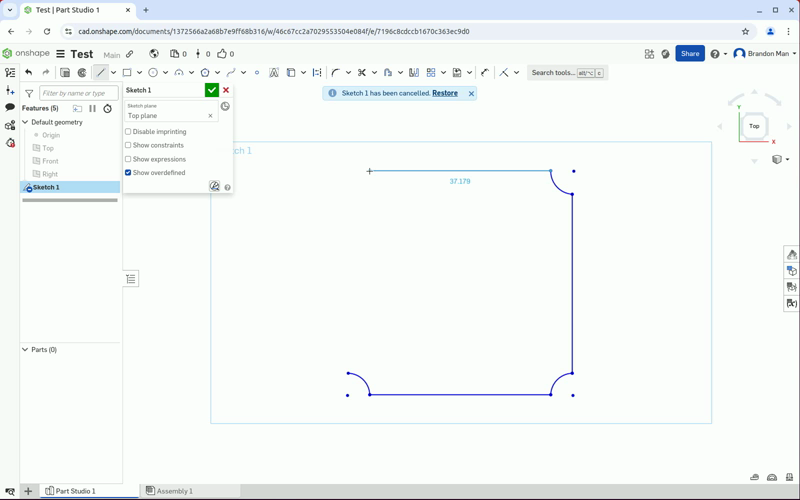
click(369, 170)
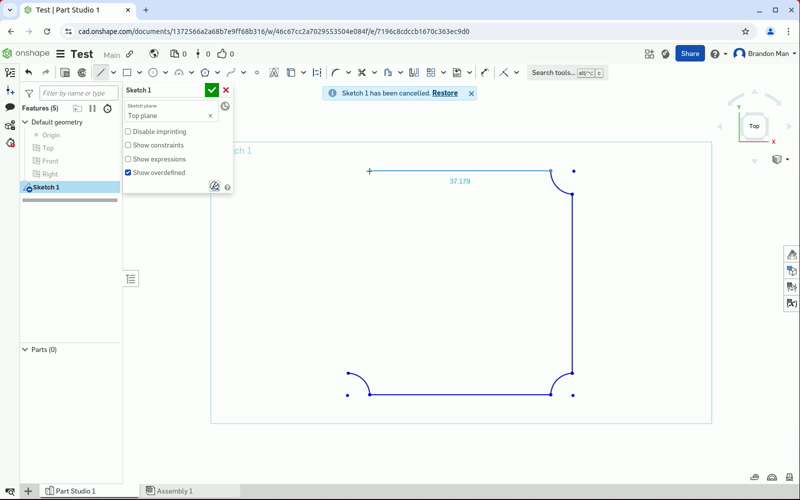
key_up(shift)
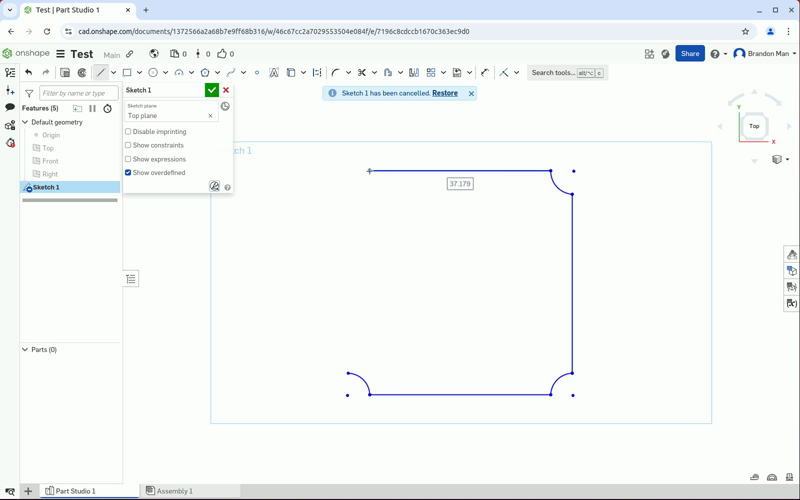
key(esc)
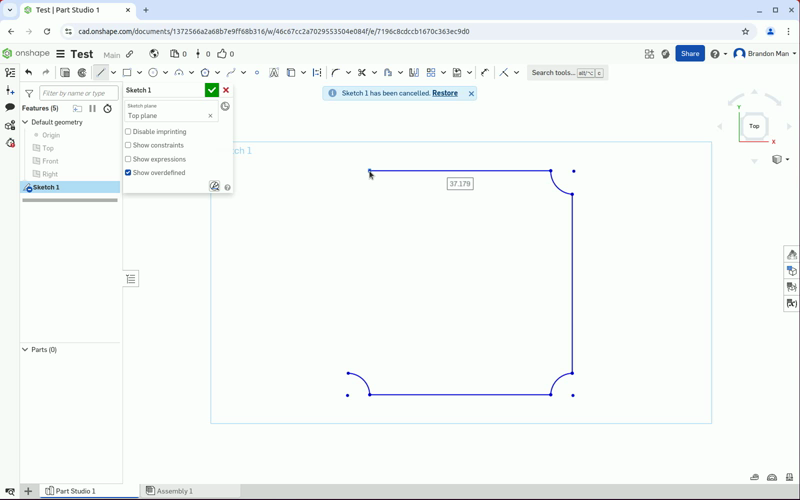
key(a)
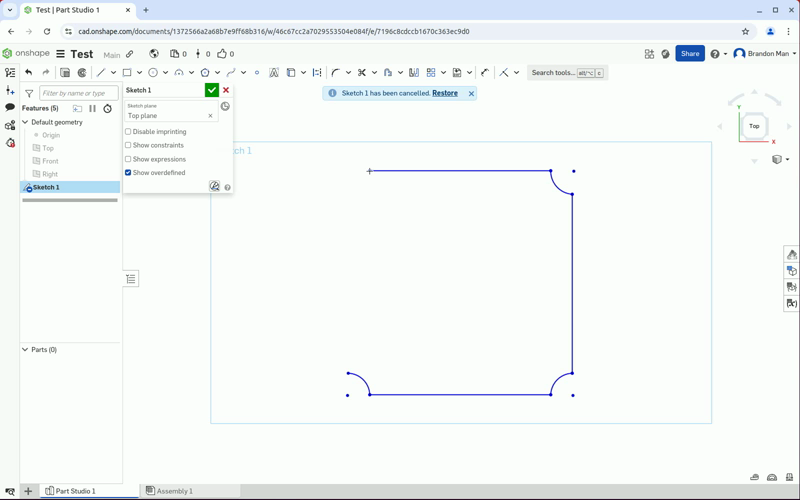
mouse_move(369, 170)
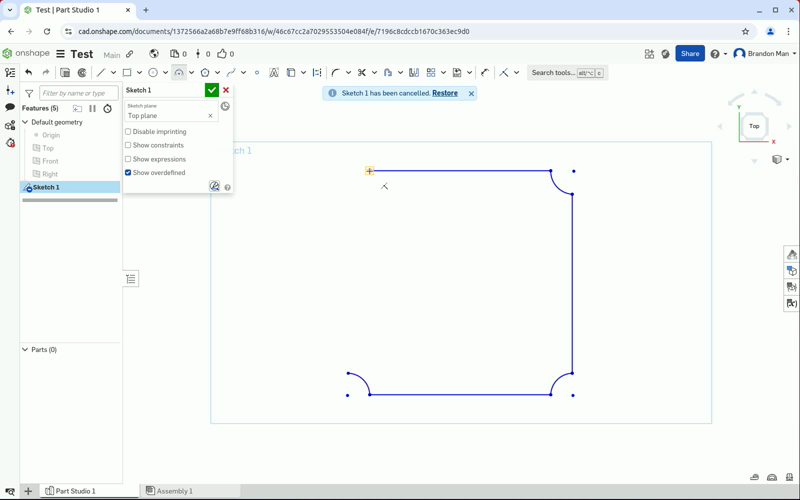
click(369, 170)
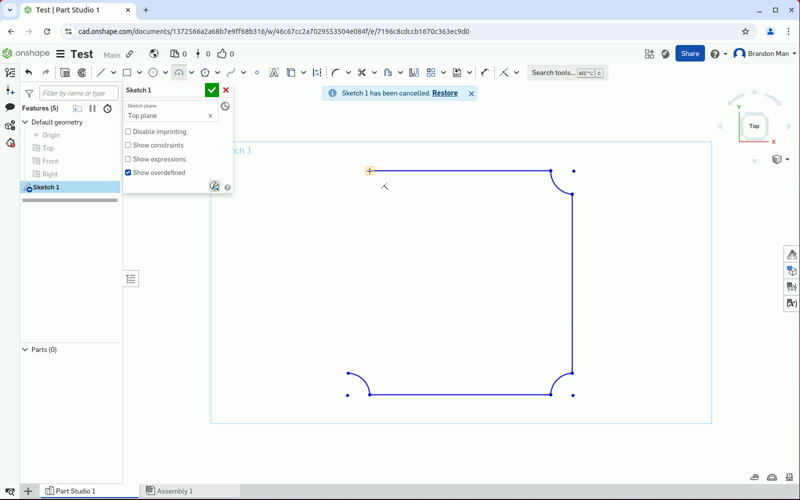
key_down(shift)
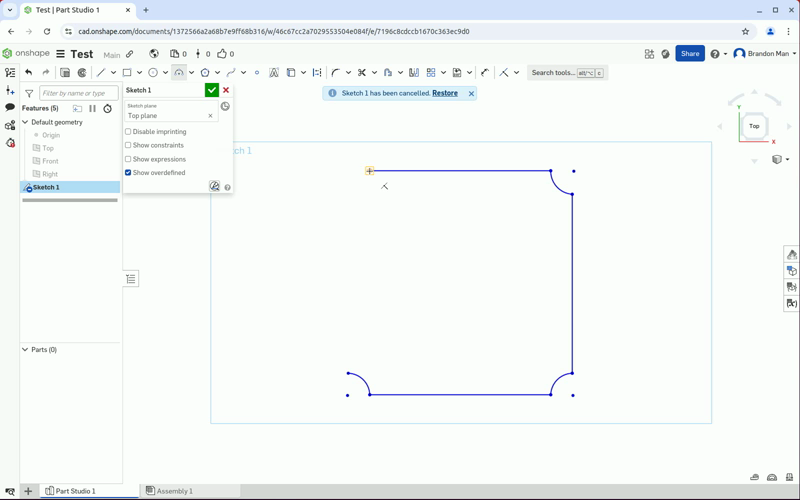
mouse_move(348, 194)
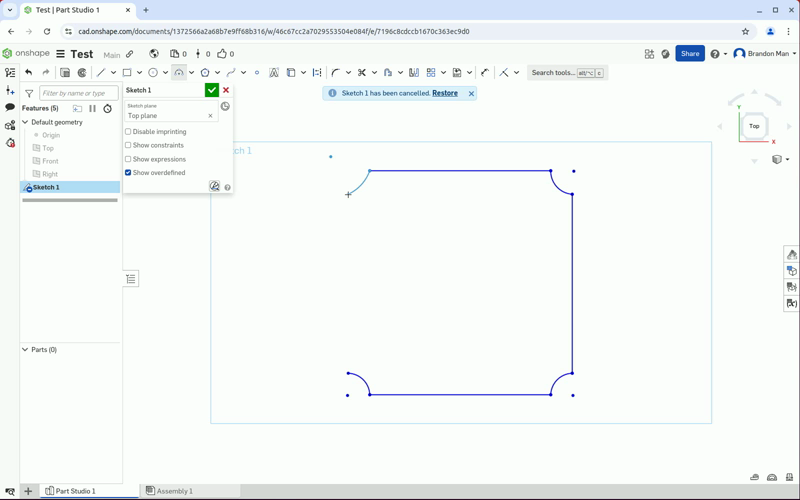
click(348, 194)
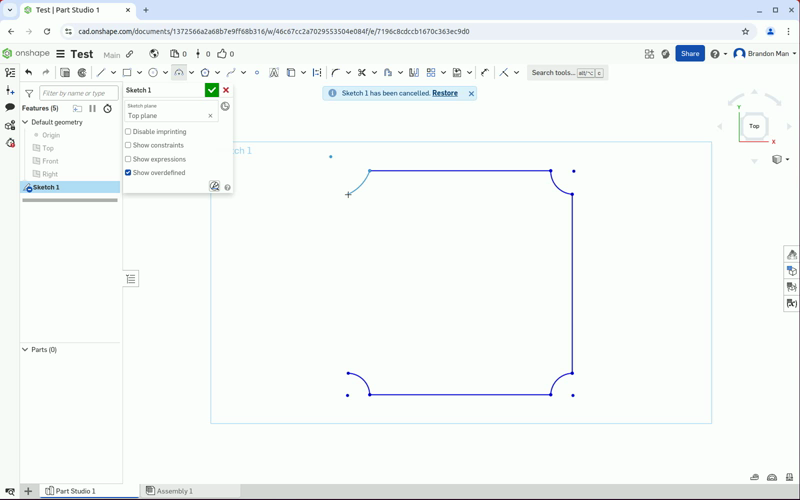
mouse_move(363, 186)
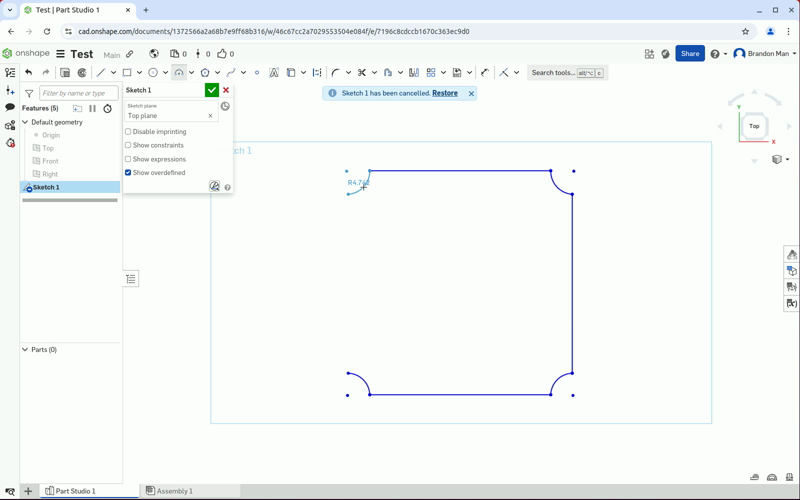
click(363, 186)
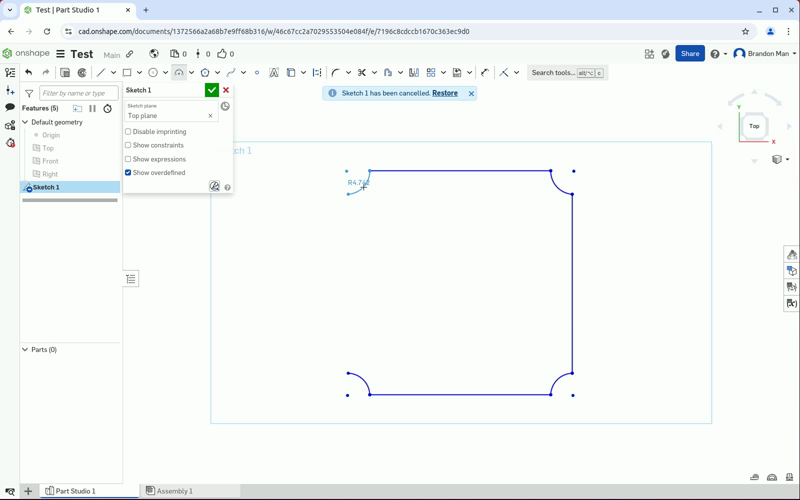
key_up(shift)
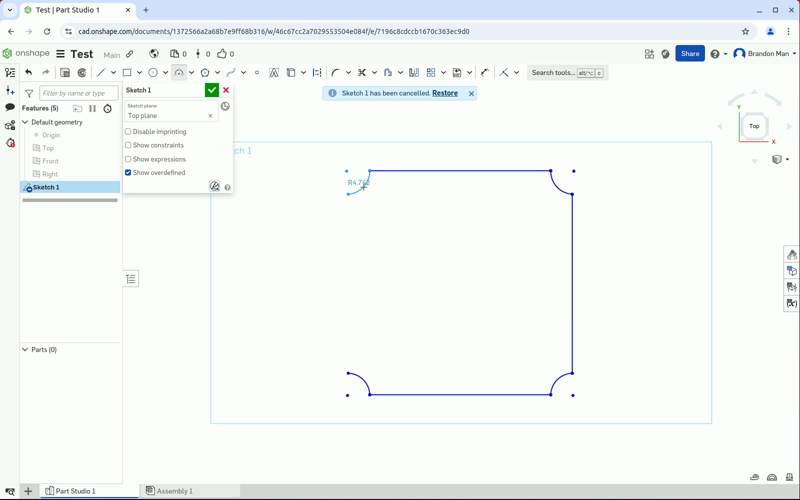
key(esc)
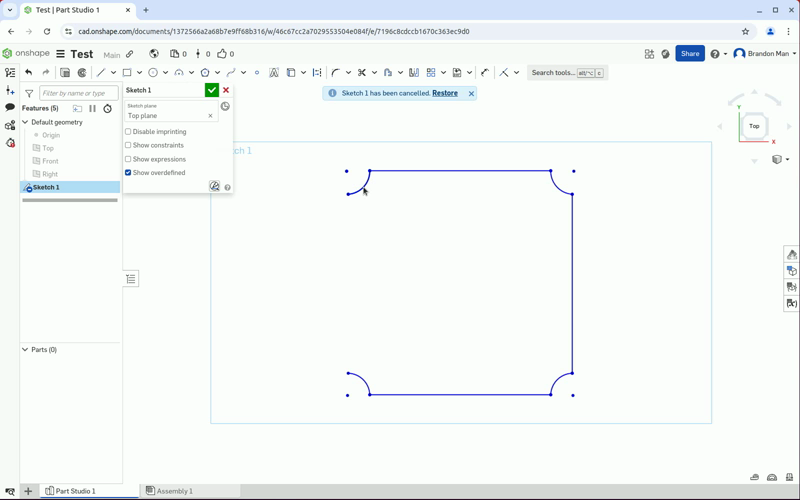
key(l)
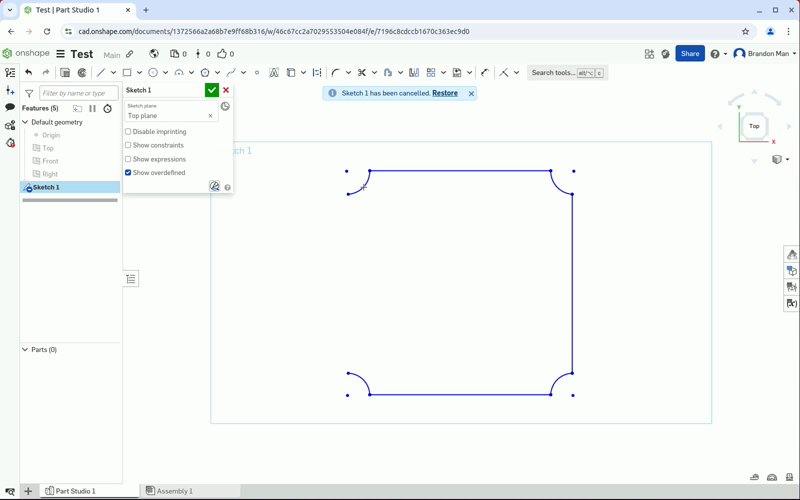
mouse_move(348, 194)
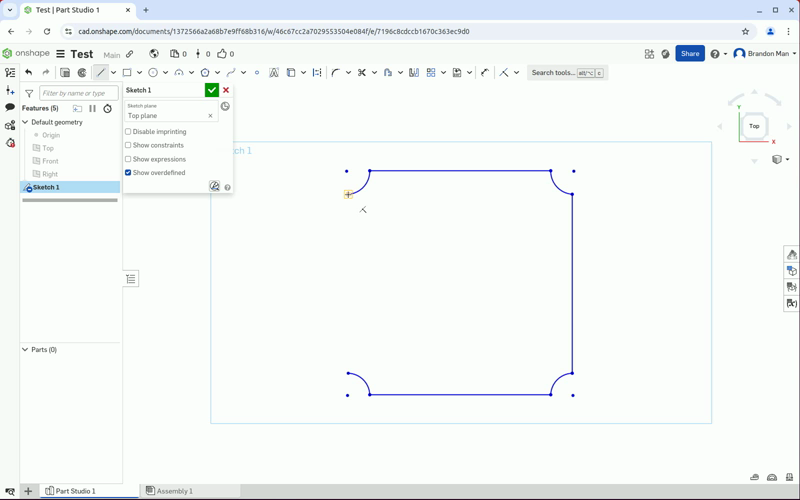
click(348, 194)
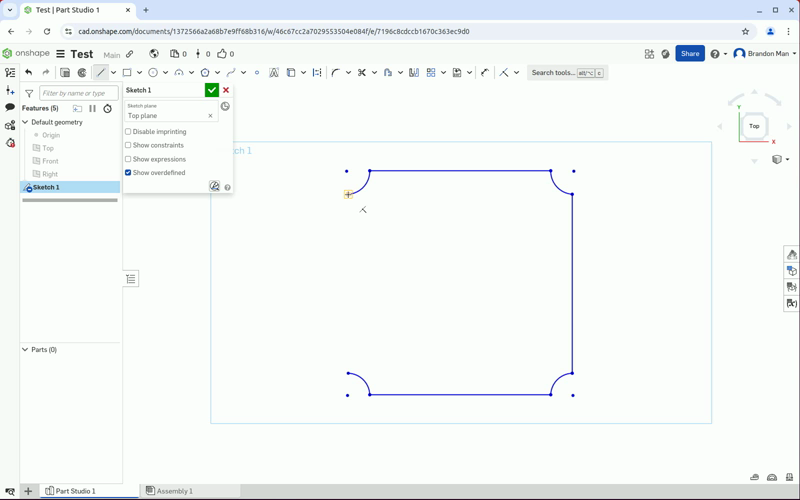
key_down(shift)
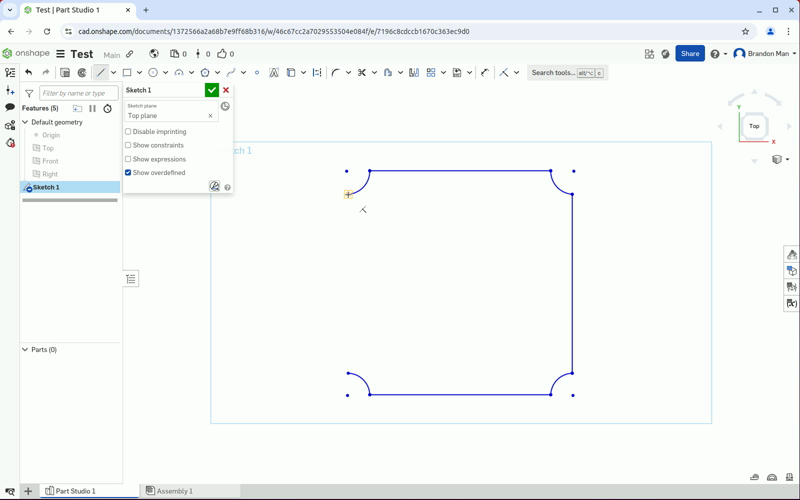
mouse_move(348, 373)
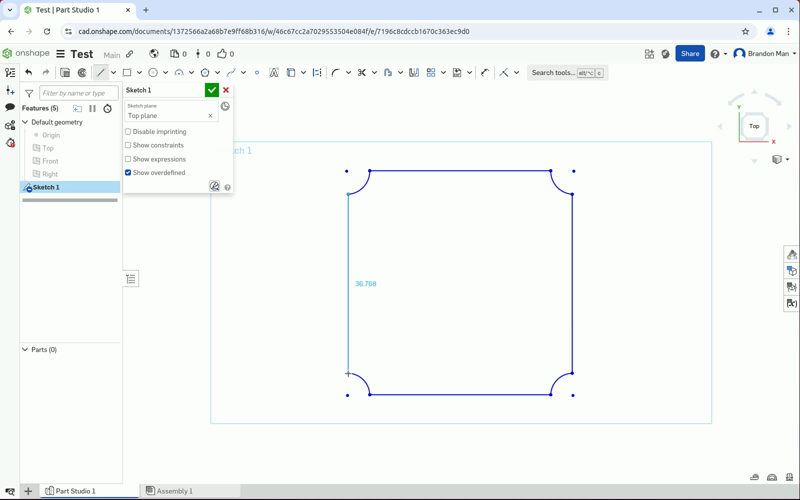
key_up(shift)
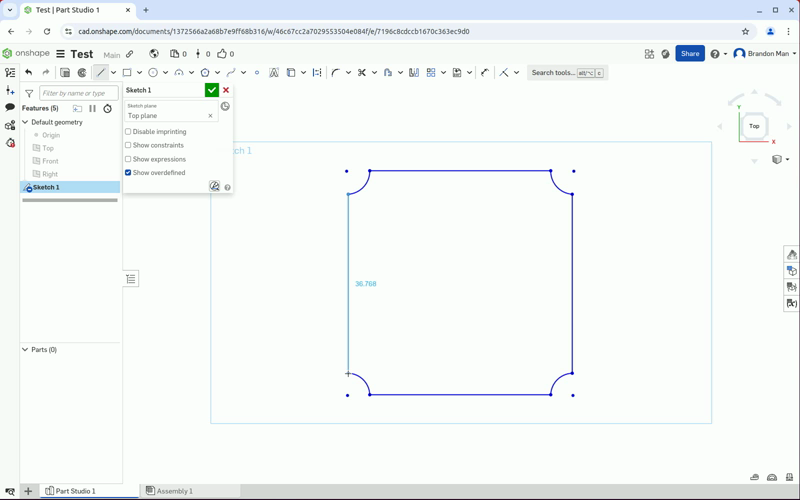
click(348, 373)
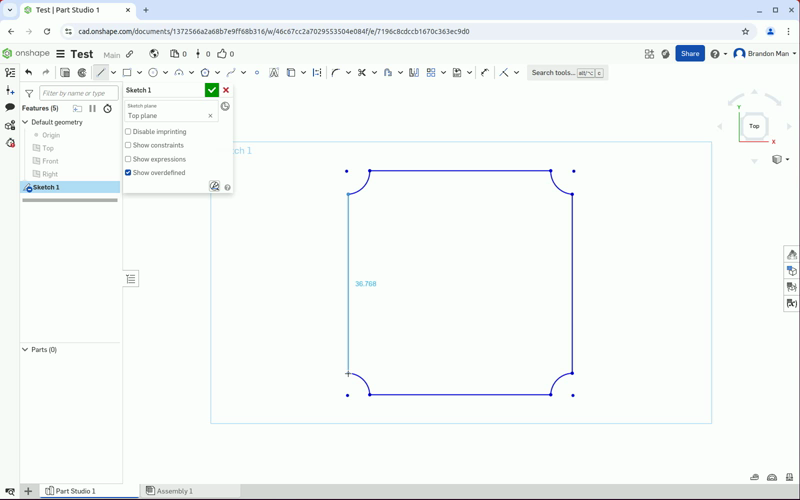
key(esc)
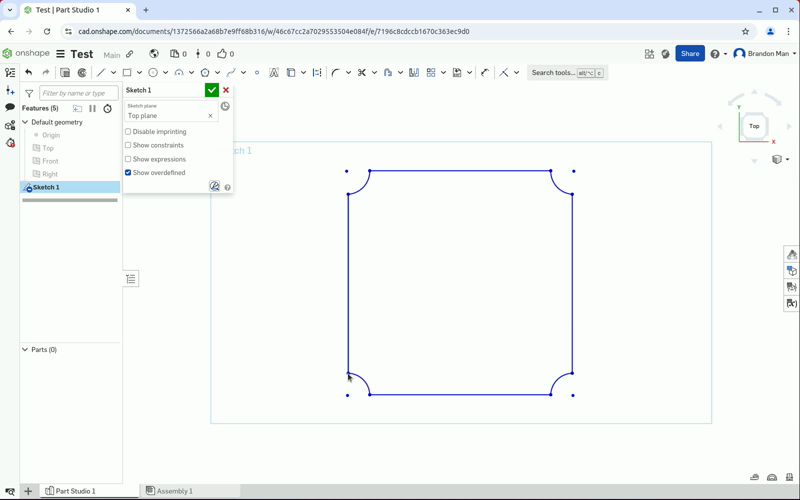
mouse_move(380, 309)
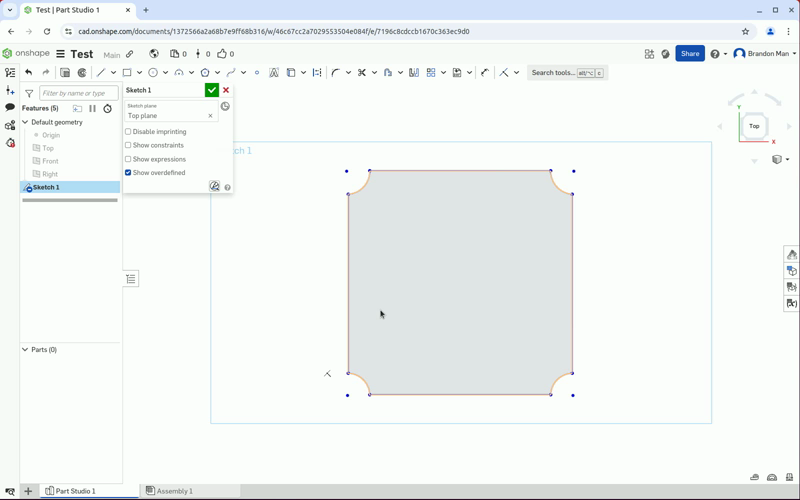
click(380, 309)
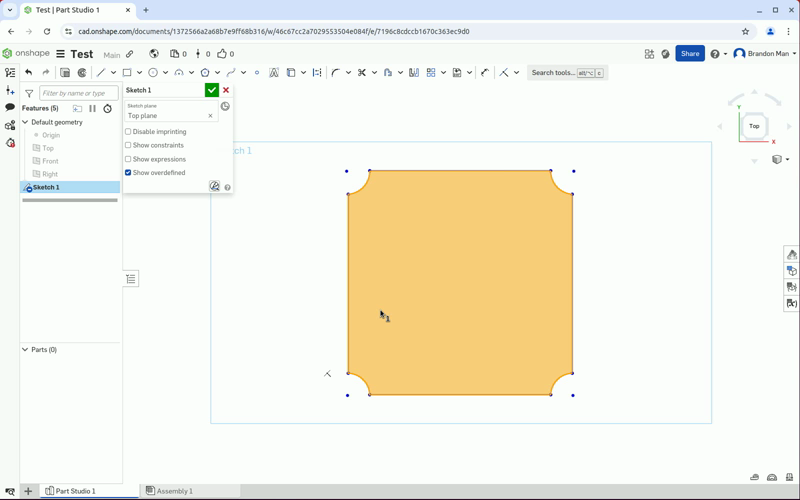
mouse_move(73, 352)
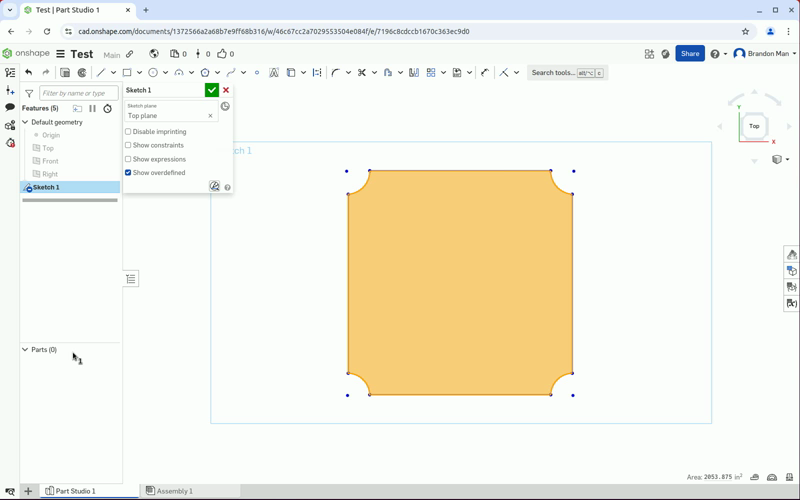
key(shift+y)
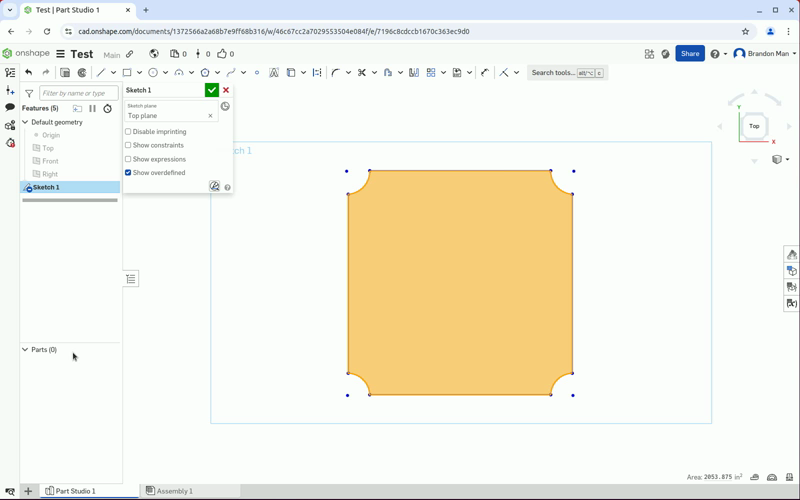
key(shift+e)
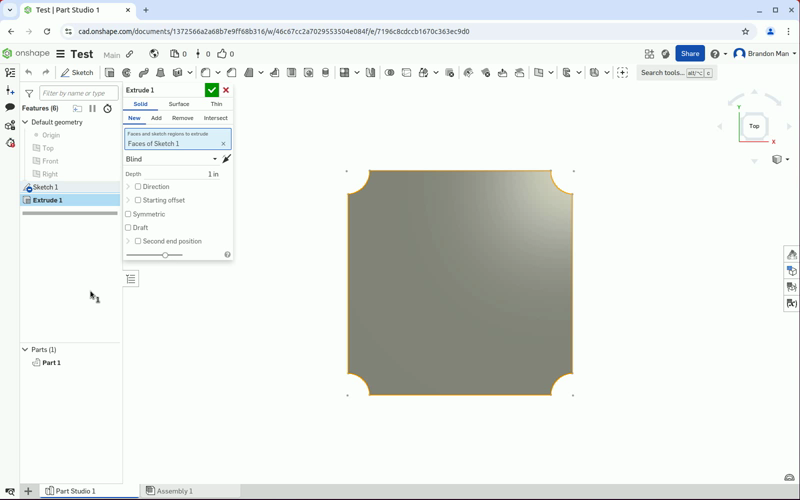
mouse_move(143, 106)
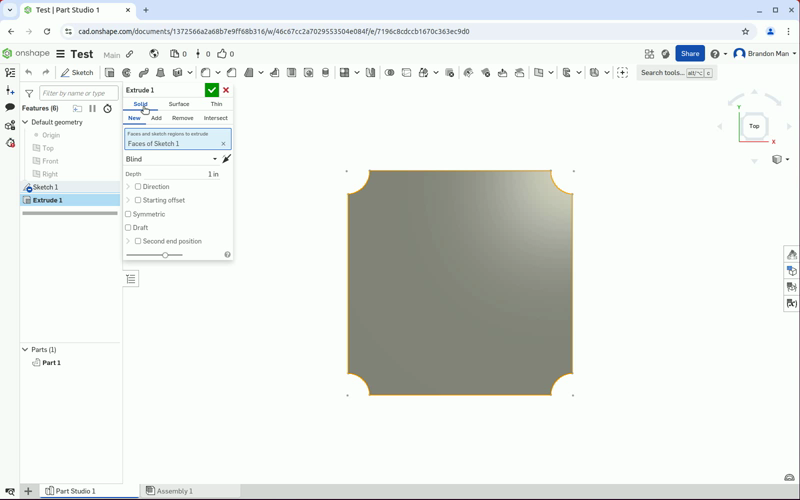
click(143, 106)
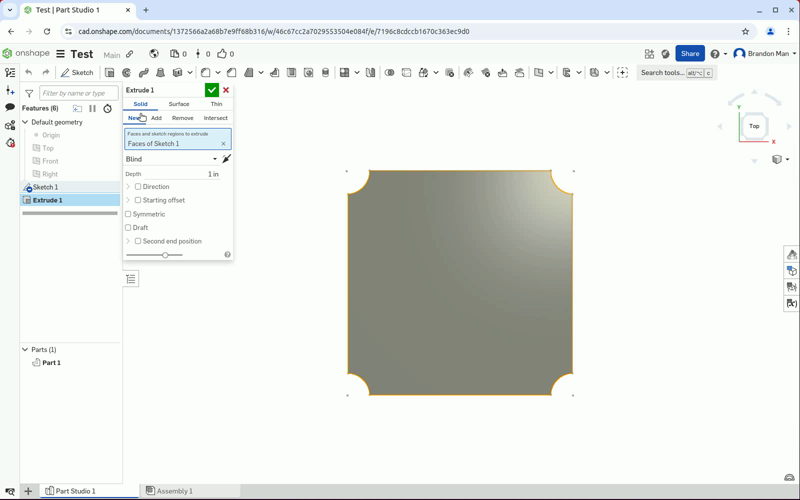
mouse_move(137, 120)
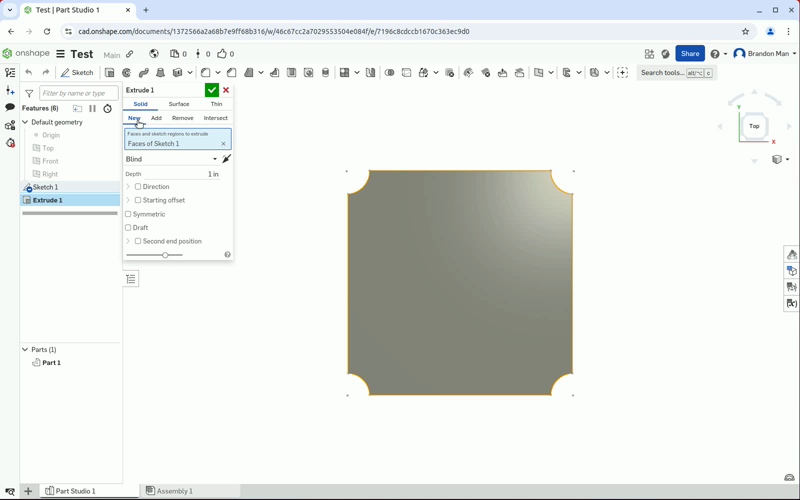
click(137, 120)
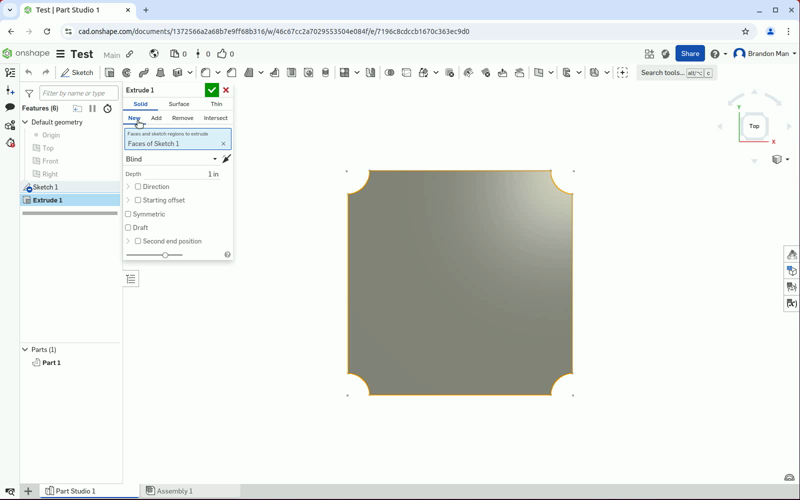
key(tab, 4)
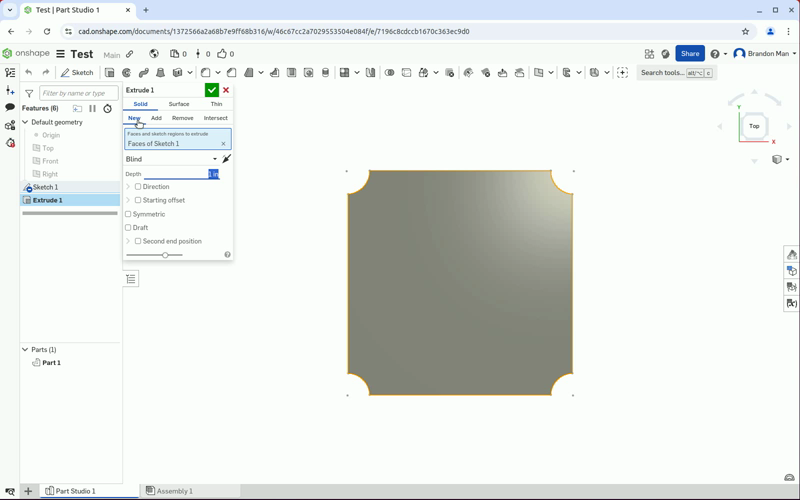
text(2.648)
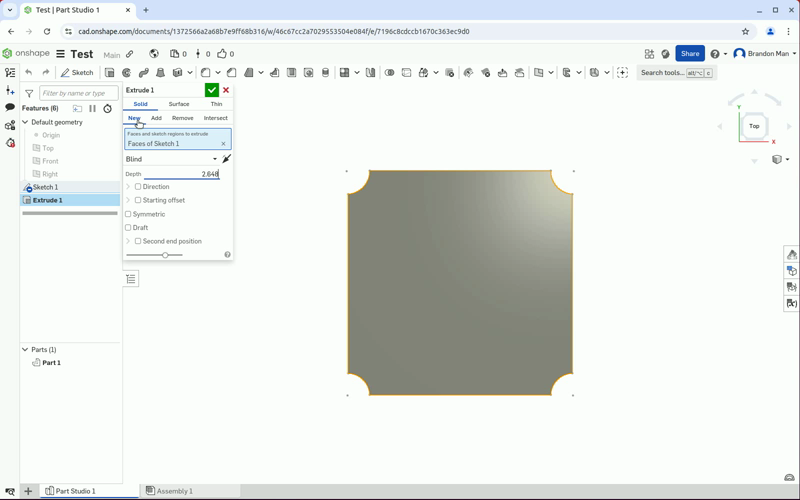
key(enter)
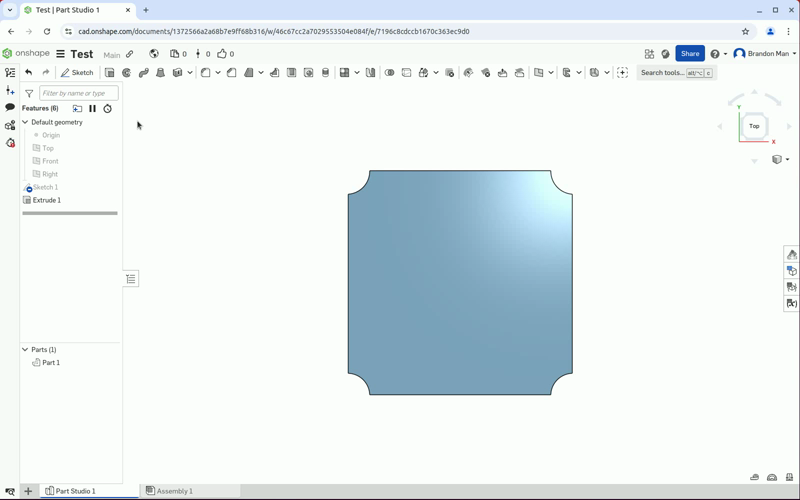
key(shift+h)
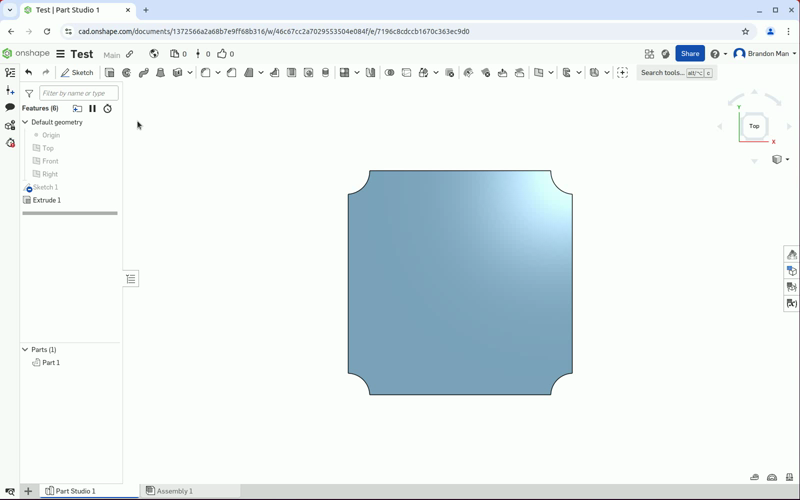
key(shift+h)
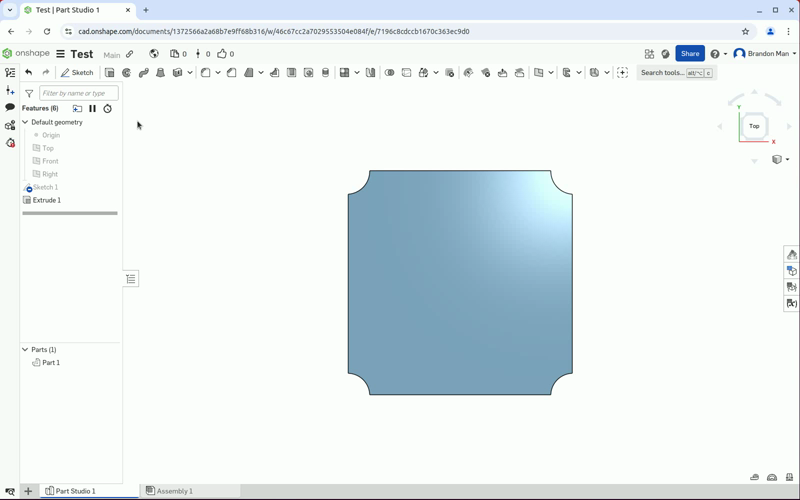
mouse_move(73, 189)
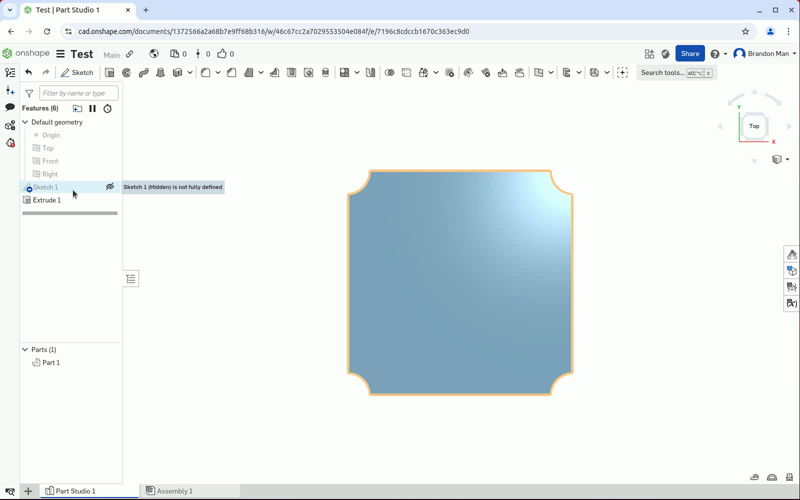
click(73, 189)
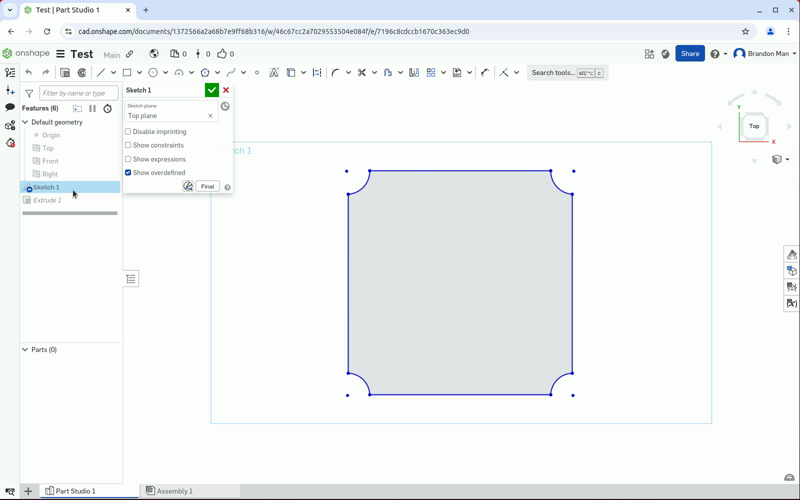
mouse_move(229, 92)
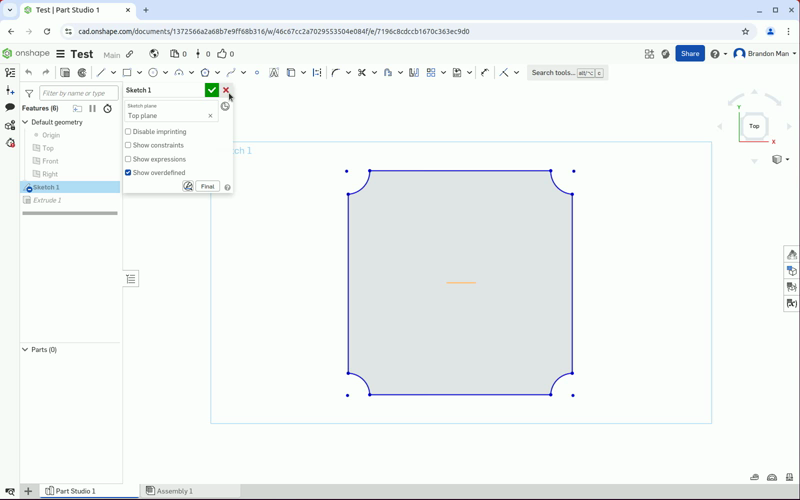
click(229, 92)
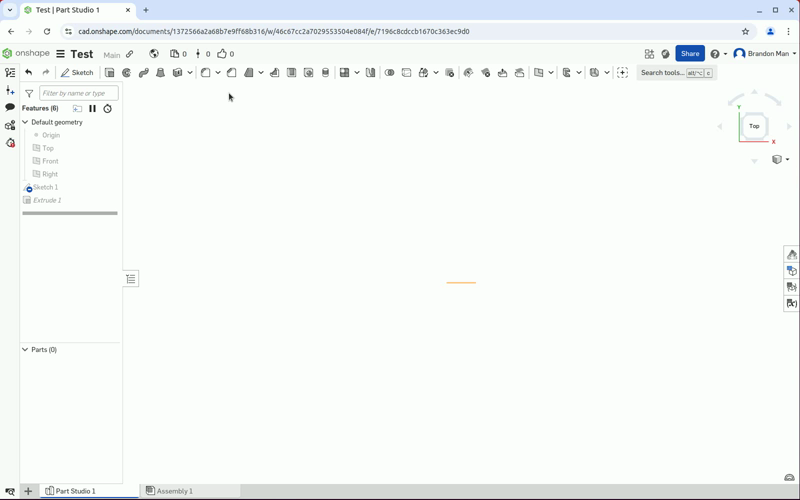
mouse_move(541, 75)
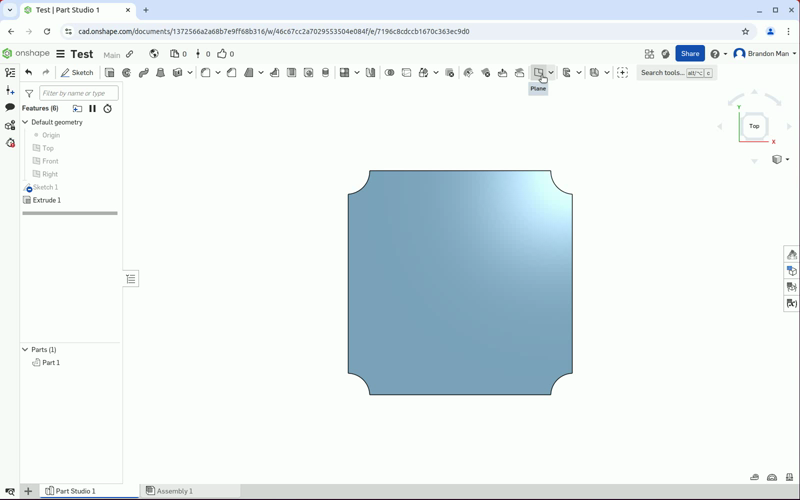
click(541, 75)
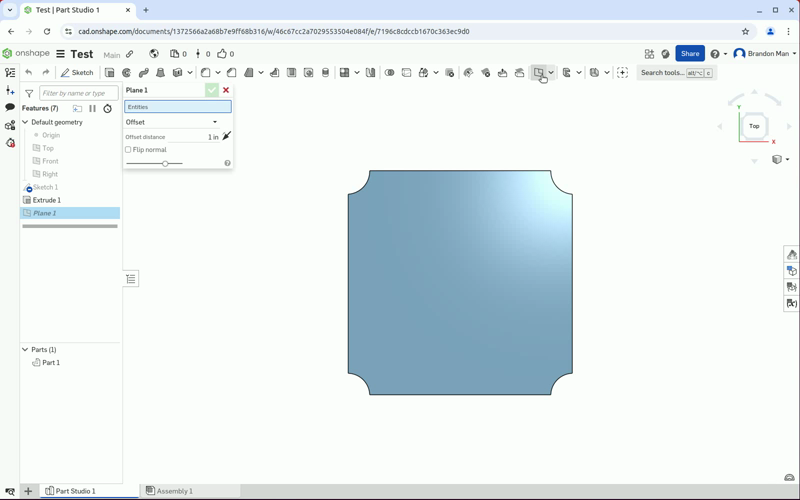
mouse_move(73, 150)
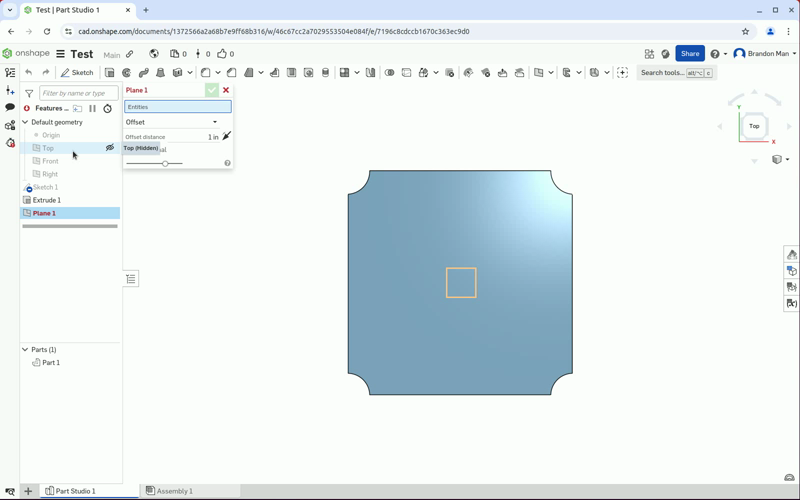
click(73, 150)
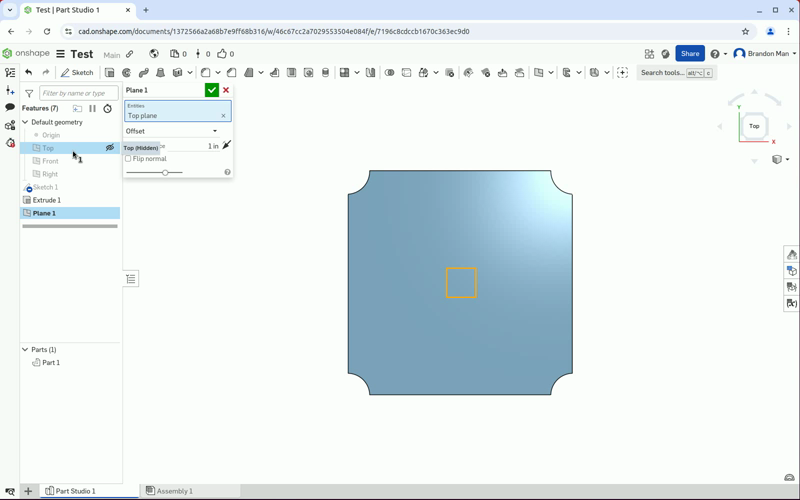
key(tab, 2)
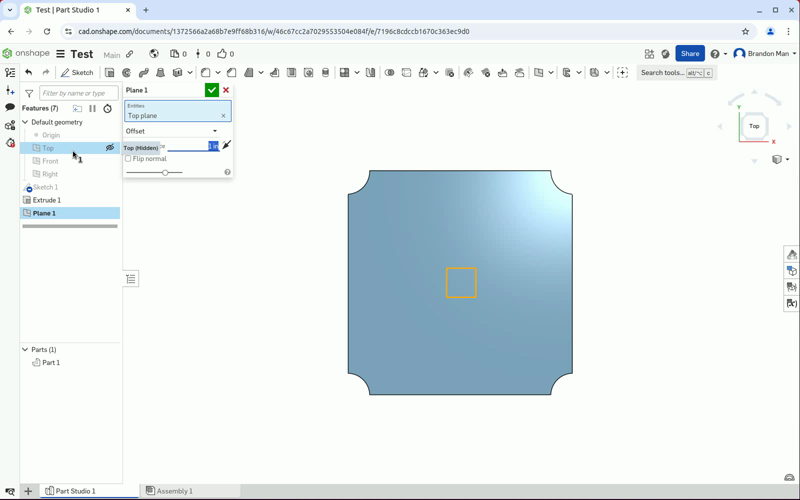
text(2.65)
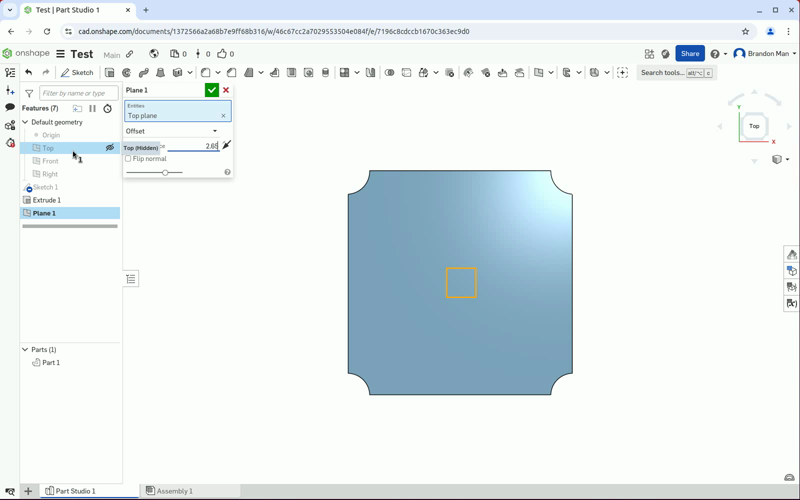
key(enter, 2)
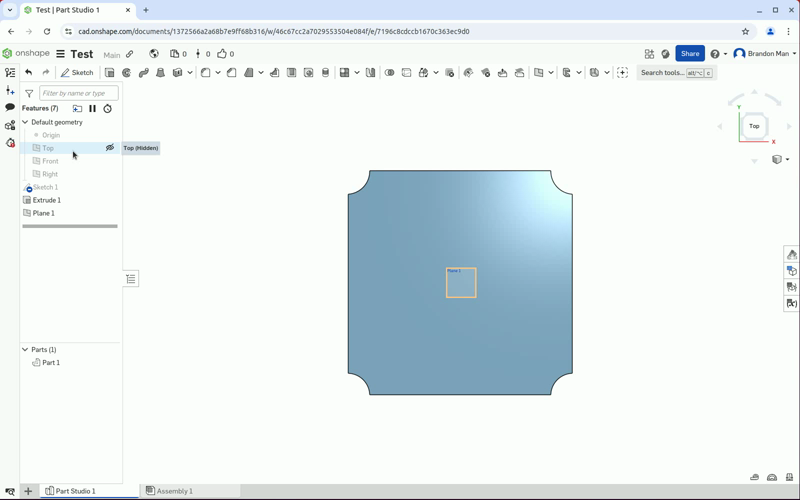
key(shift+s)
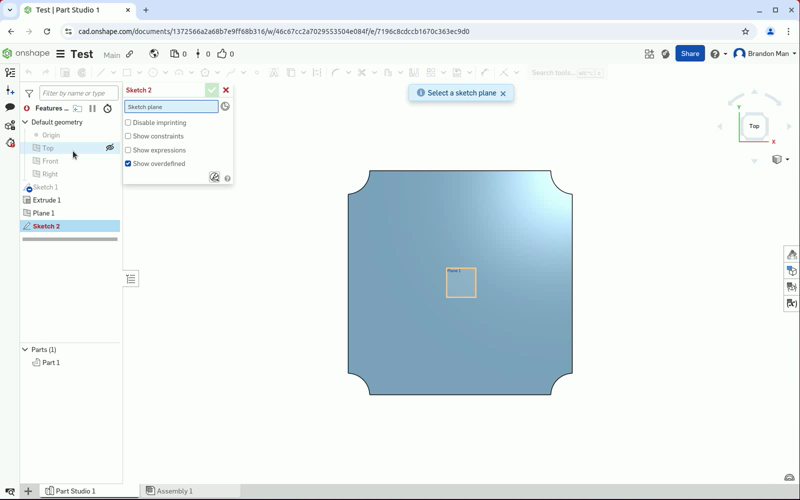
mouse_move(73, 215)
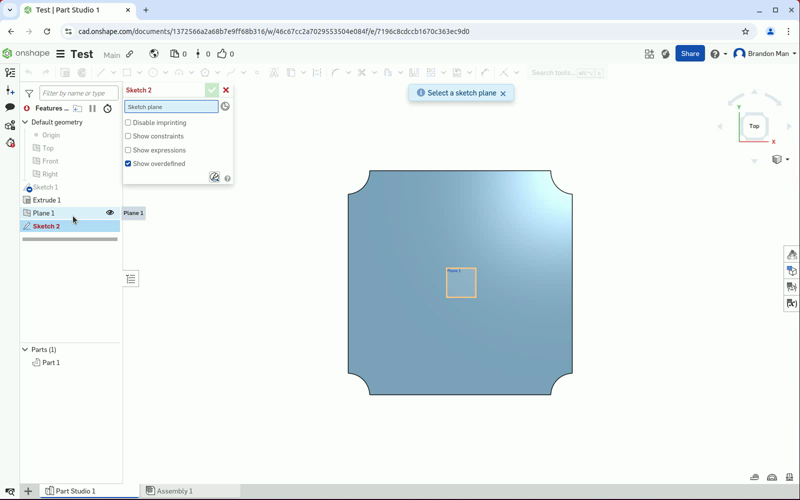
click(73, 215)
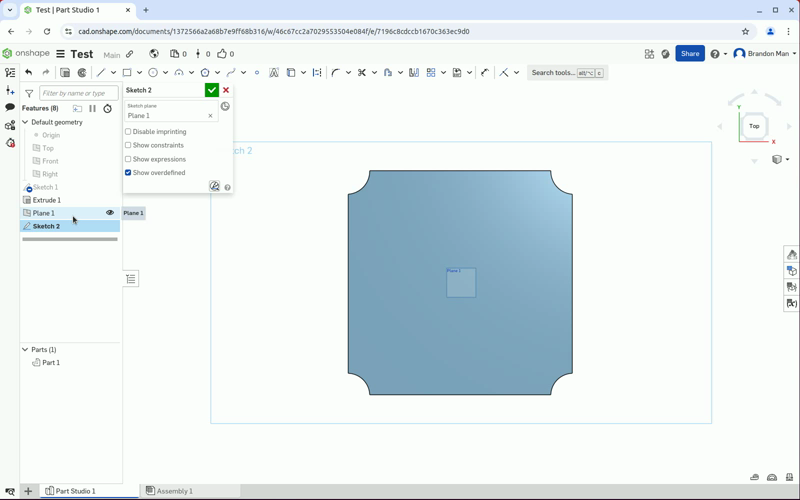
mouse_move(73, 352)
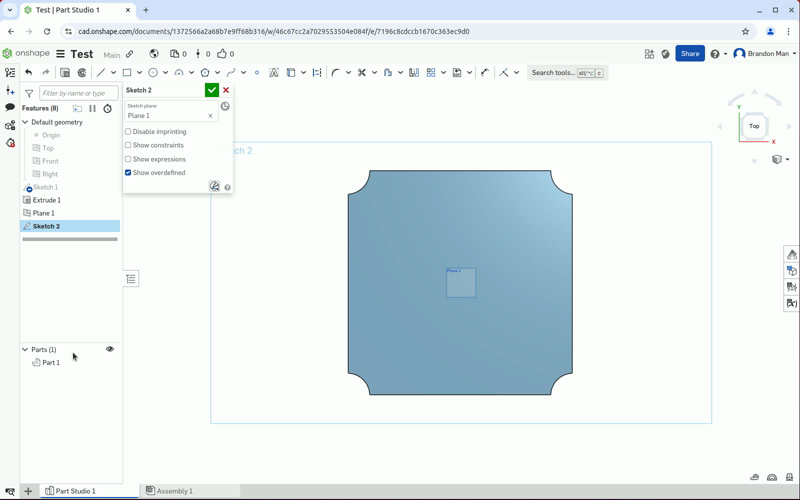
key(y)
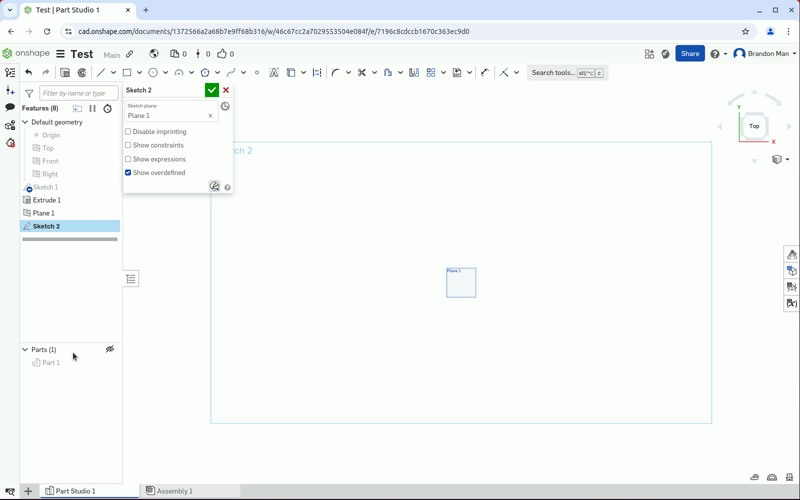
key(a)
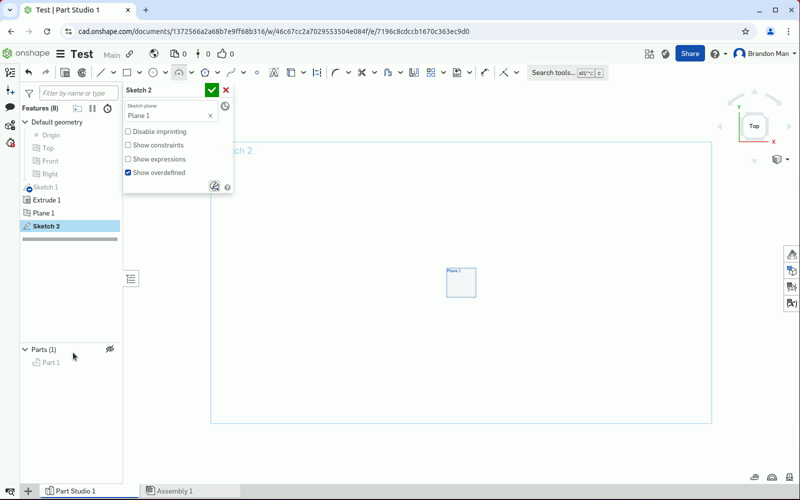
key_down(shift)
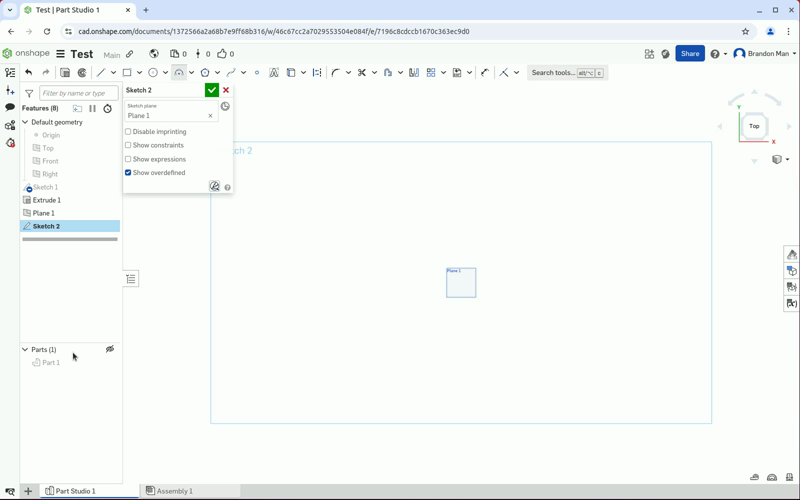
mouse_move(370, 361)
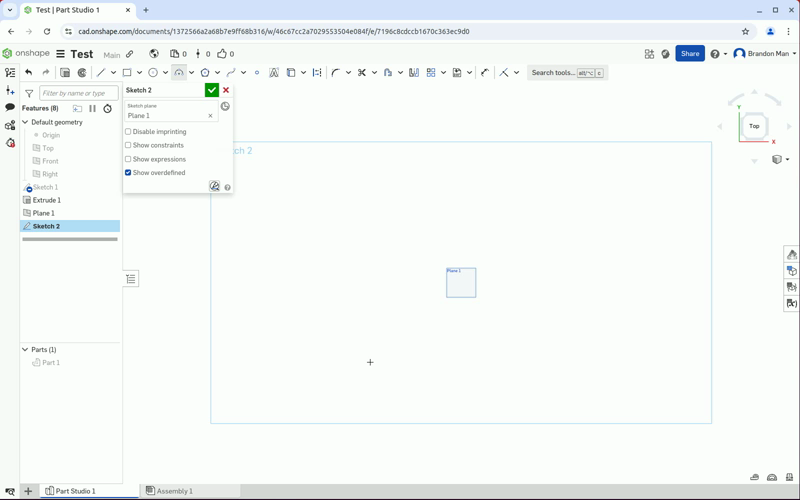
click(370, 361)
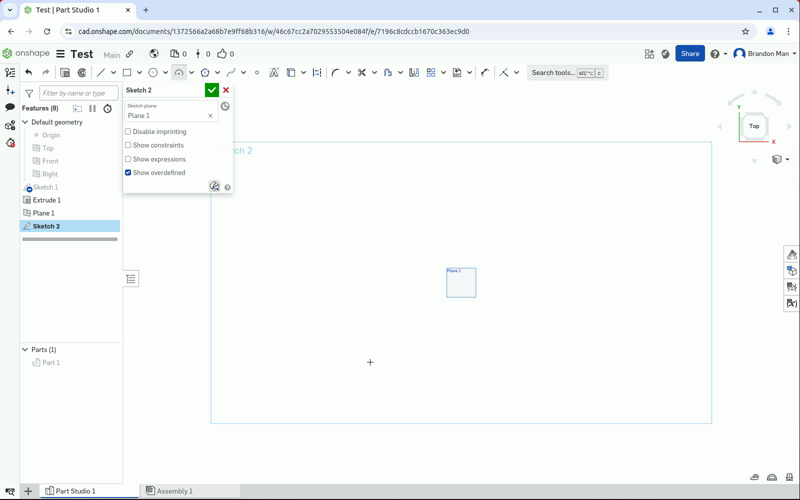
key_up(shift)
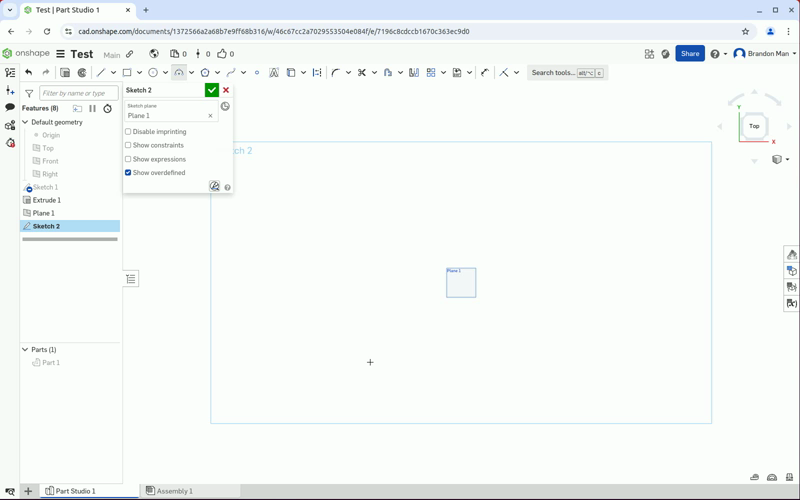
key_down(shift)
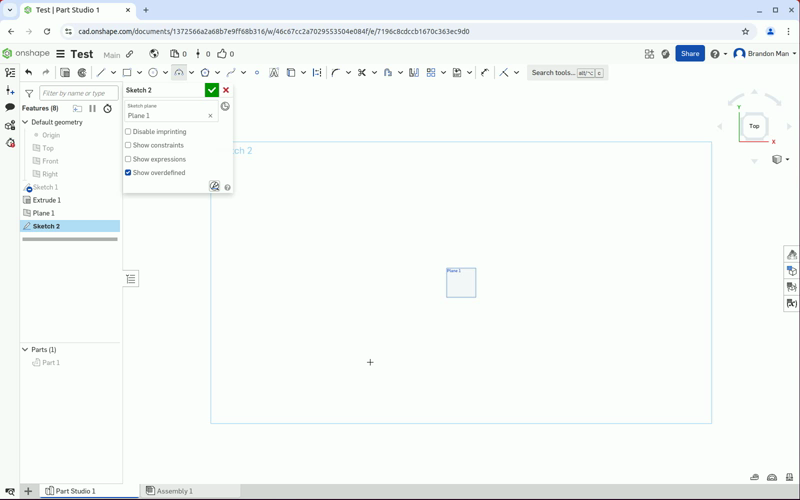
mouse_move(380, 370)
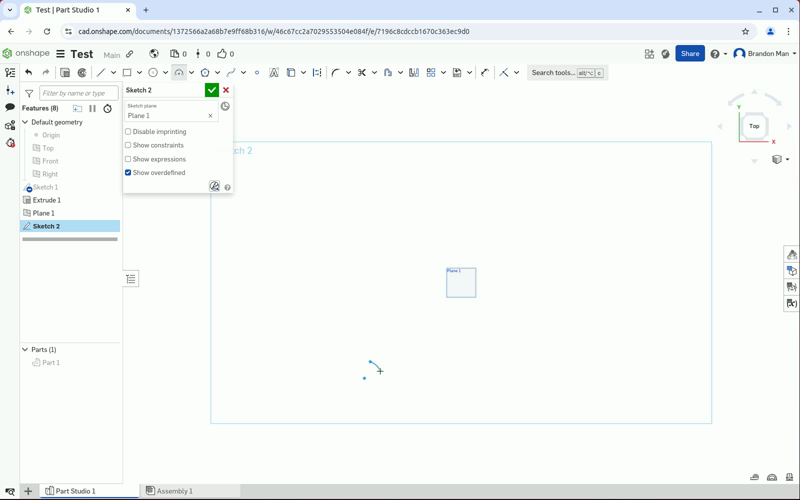
click(380, 370)
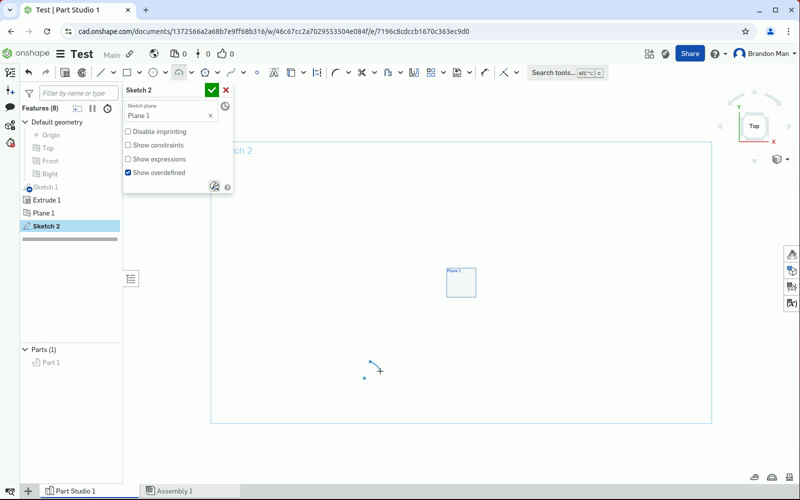
mouse_move(377, 364)
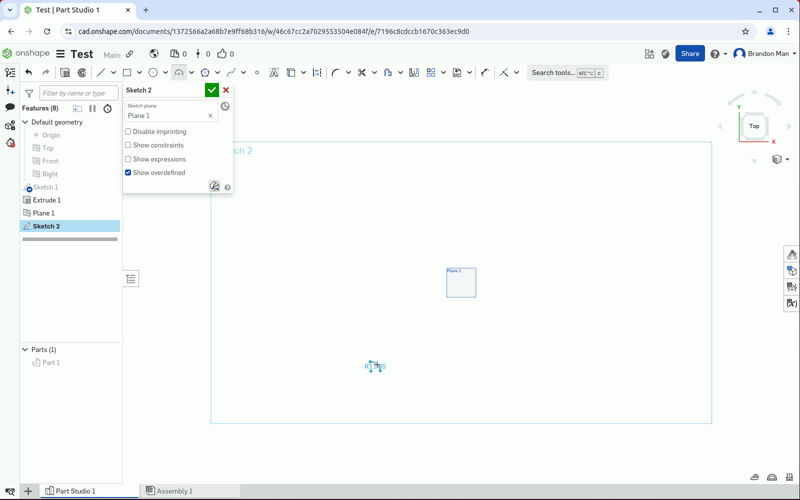
click(377, 364)
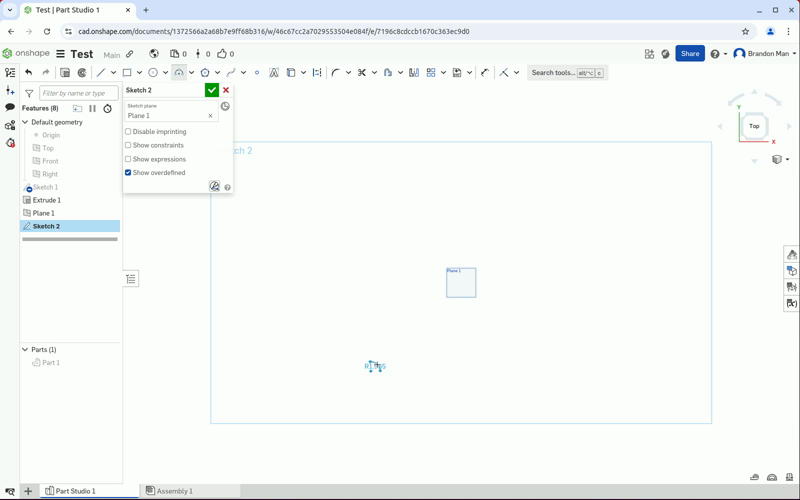
key_up(shift)
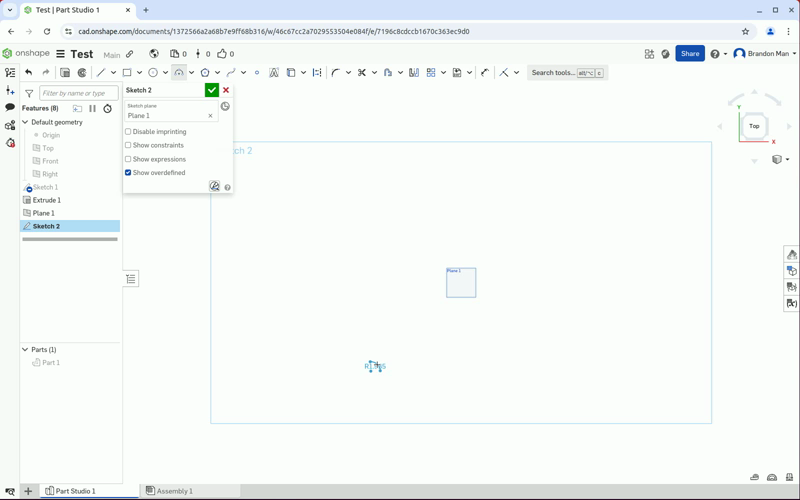
key(esc)
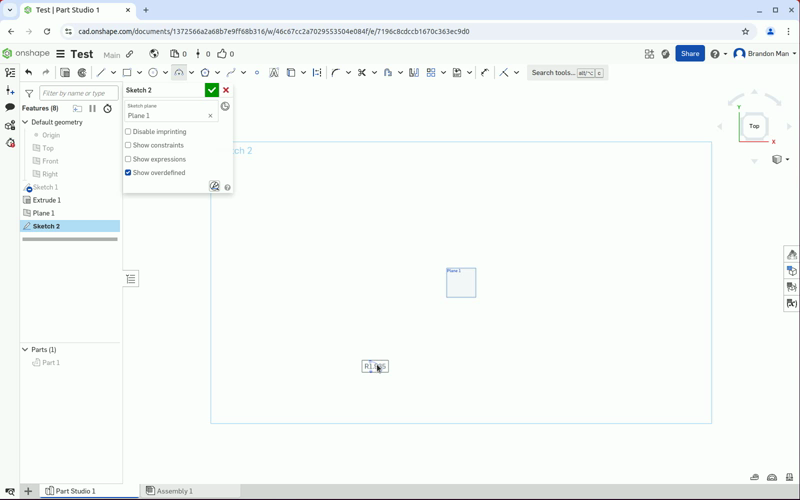
key(l)
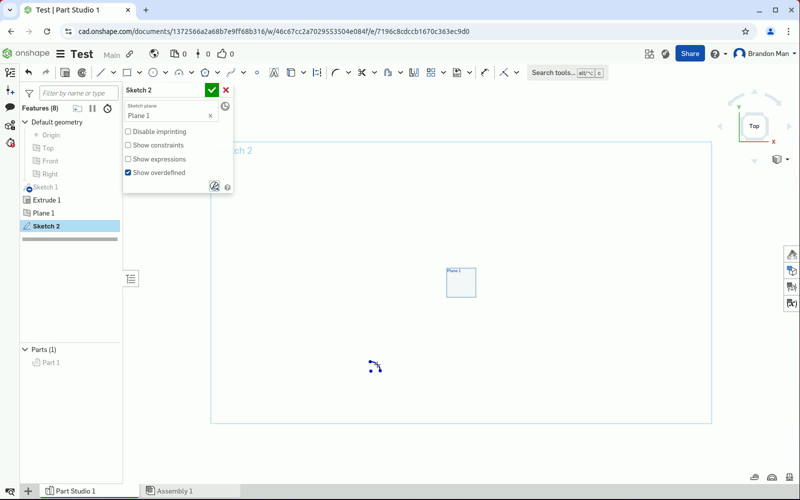
mouse_move(380, 370)
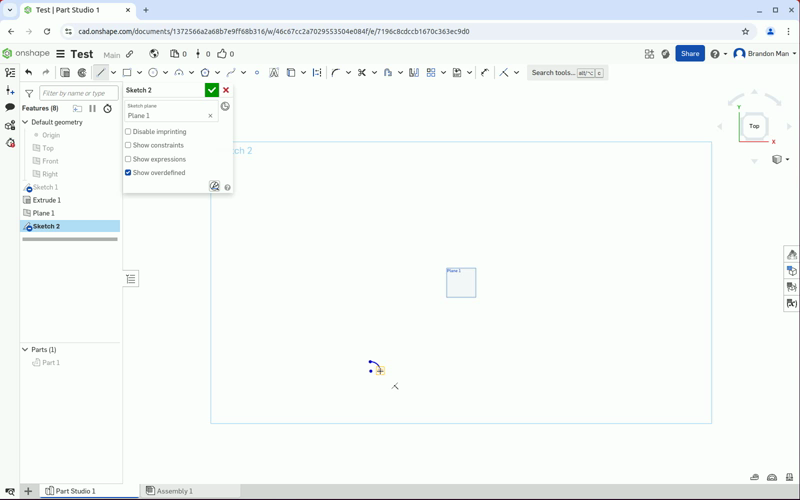
click(380, 370)
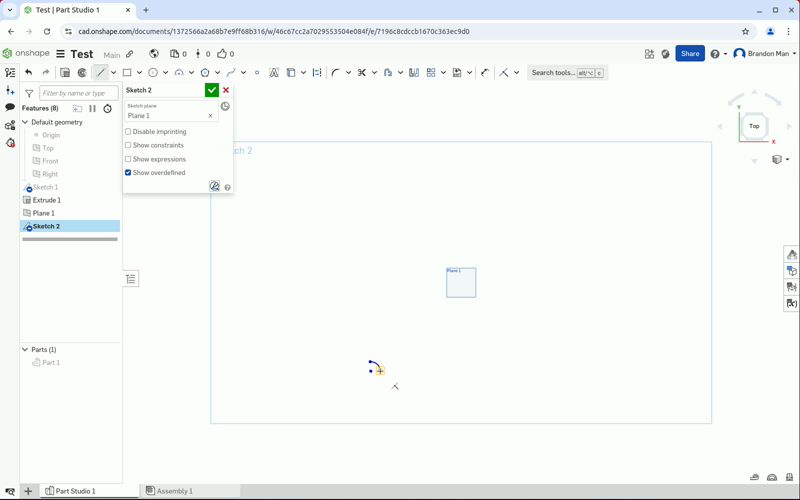
key_down(shift)
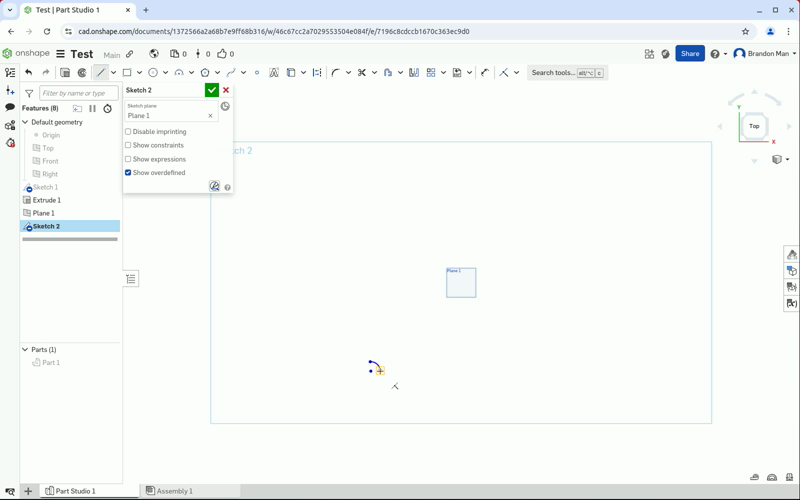
mouse_move(541, 370)
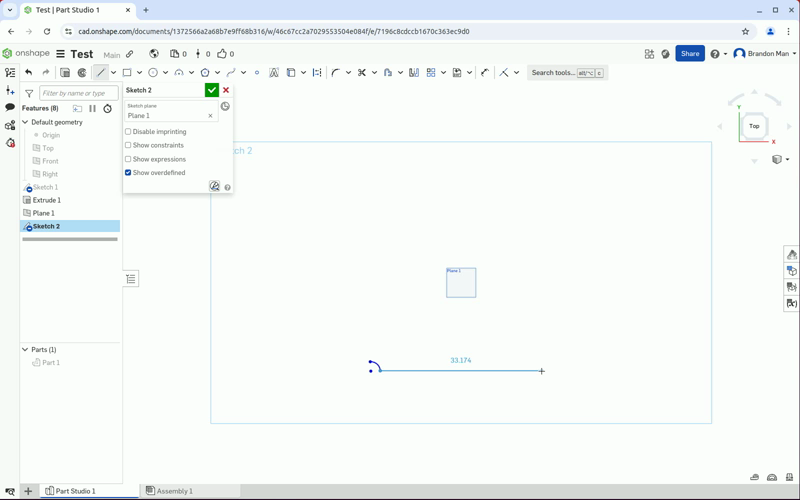
click(541, 370)
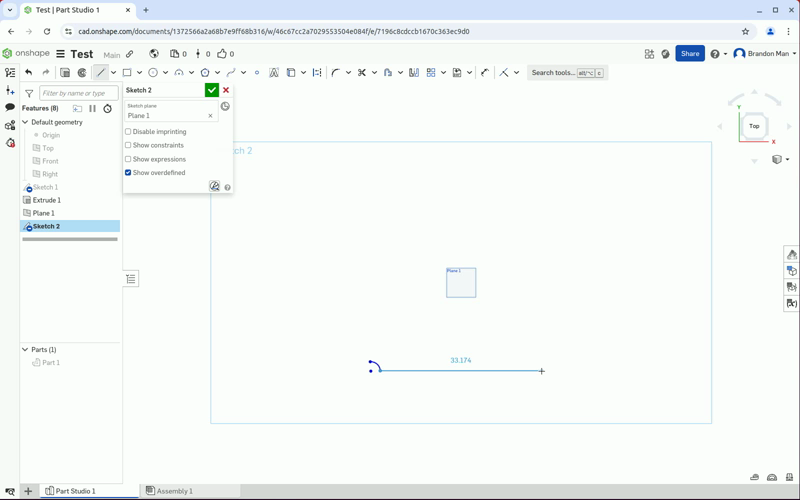
key_up(shift)
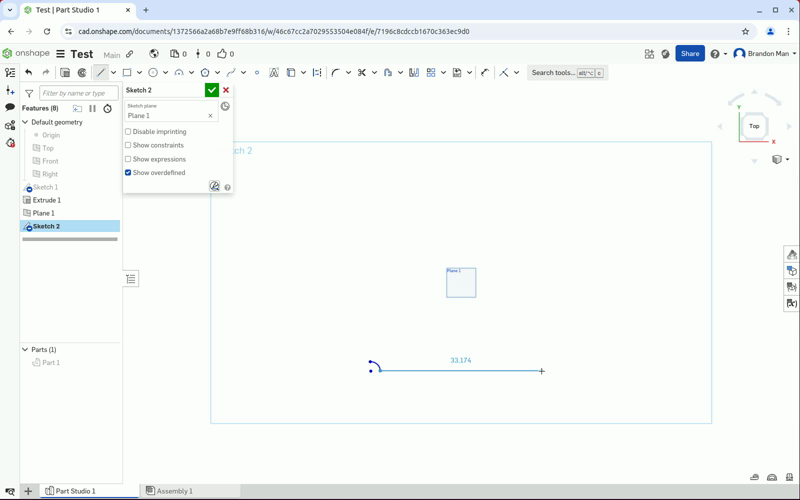
key(esc)
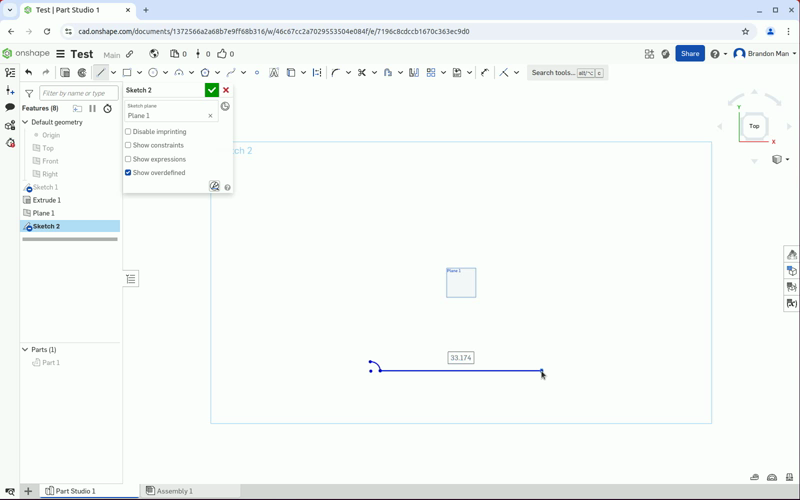
key(a)
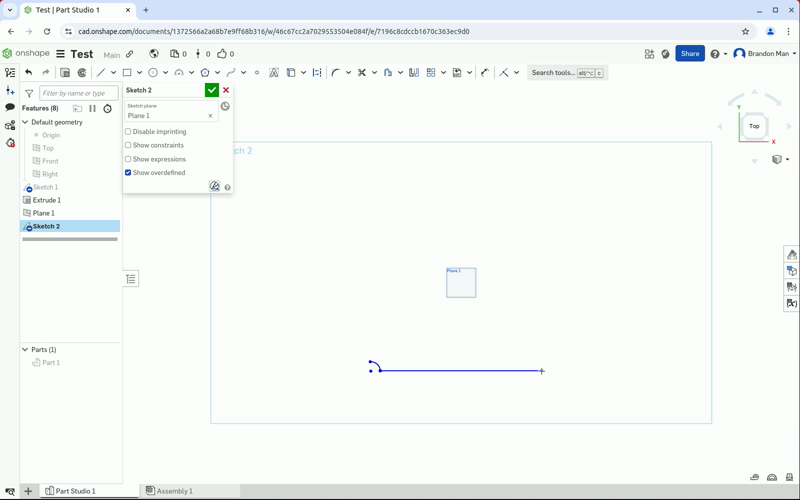
mouse_move(541, 370)
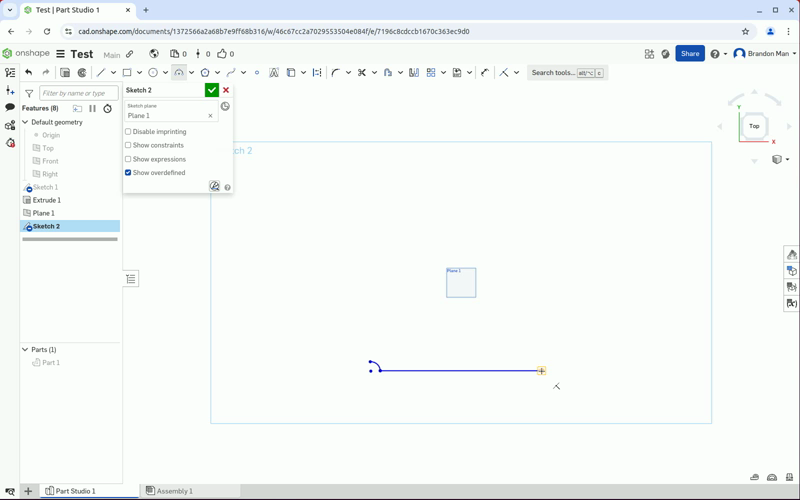
click(541, 370)
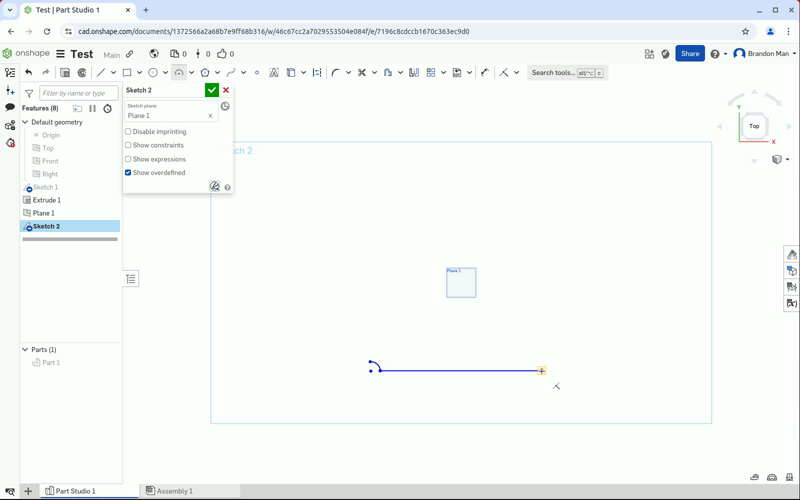
key_down(shift)
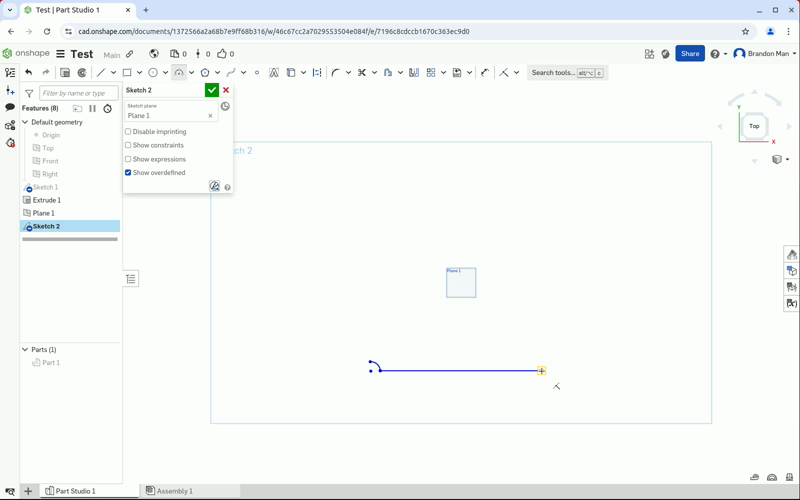
mouse_move(551, 361)
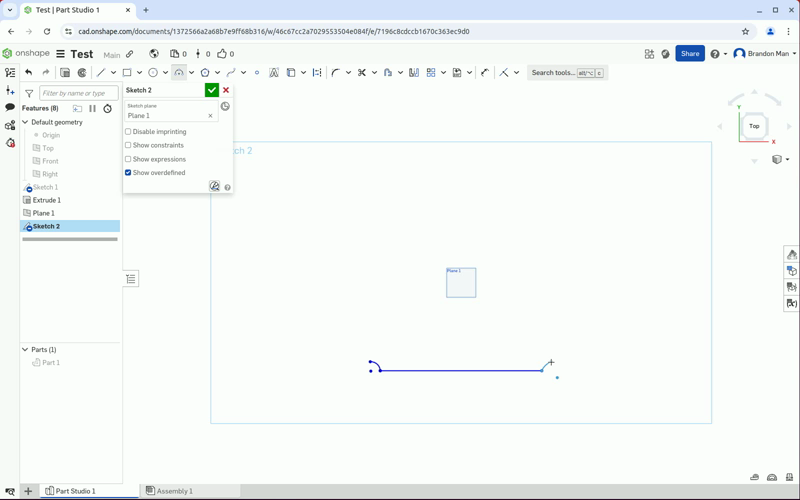
click(551, 361)
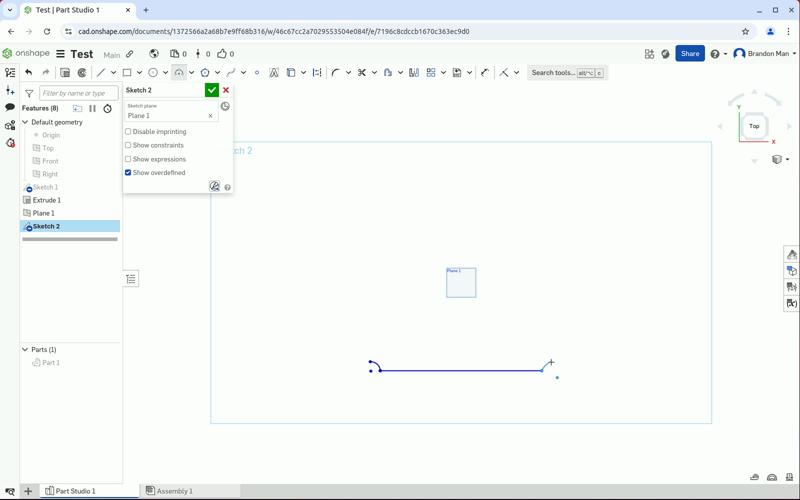
mouse_move(544, 364)
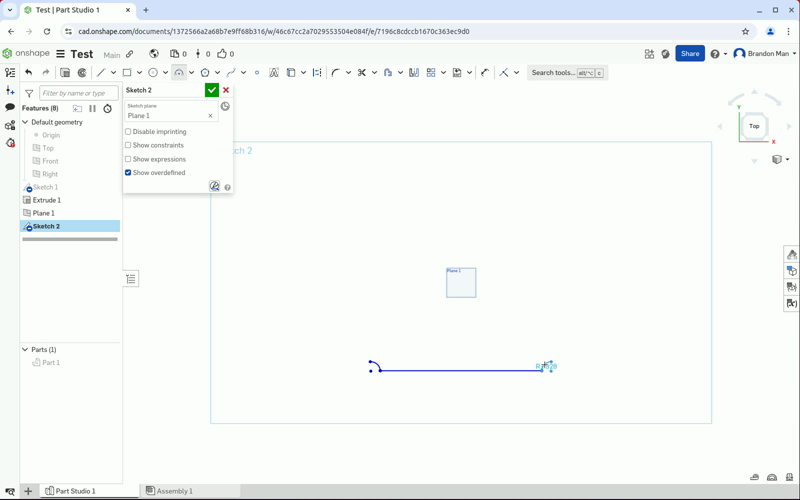
click(544, 364)
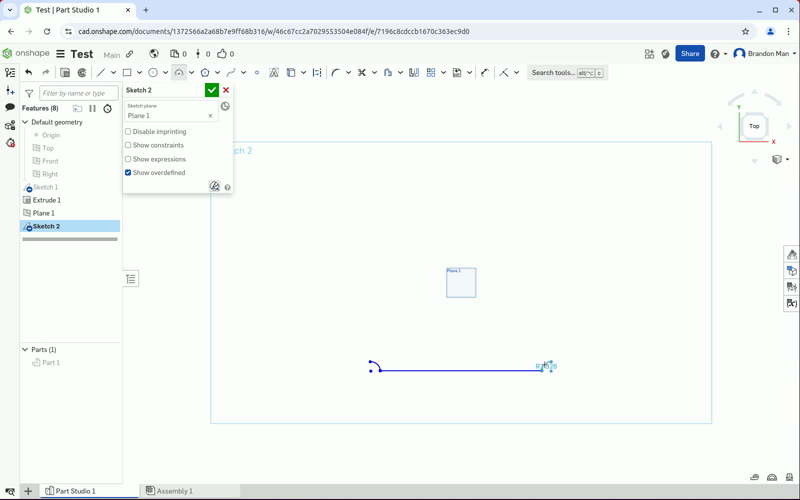
key_up(shift)
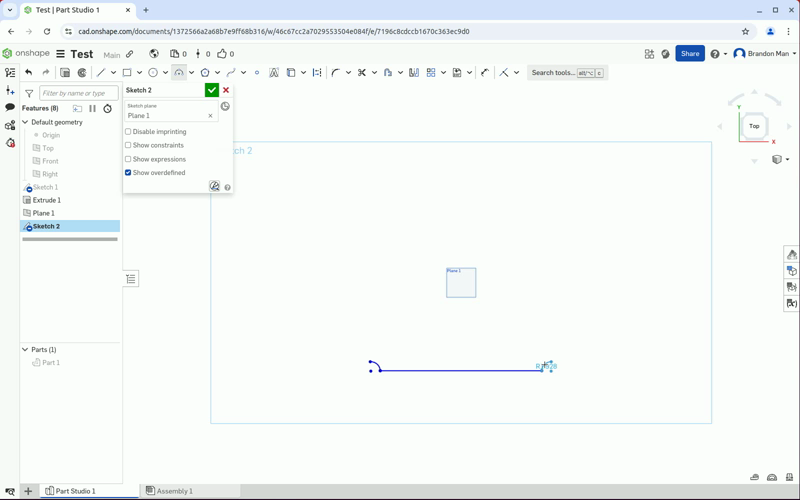
key(esc)
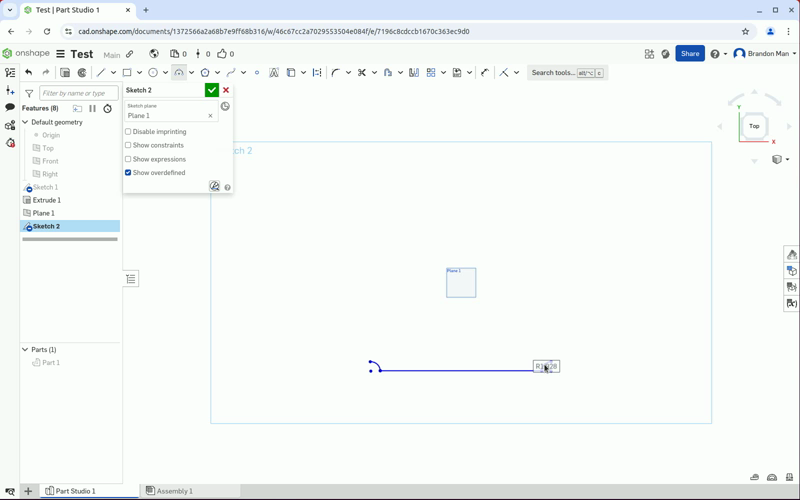
key(l)
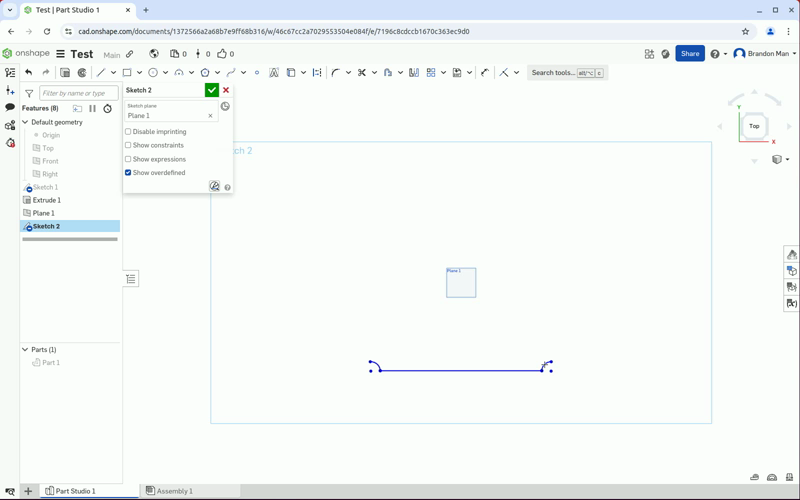
mouse_move(551, 361)
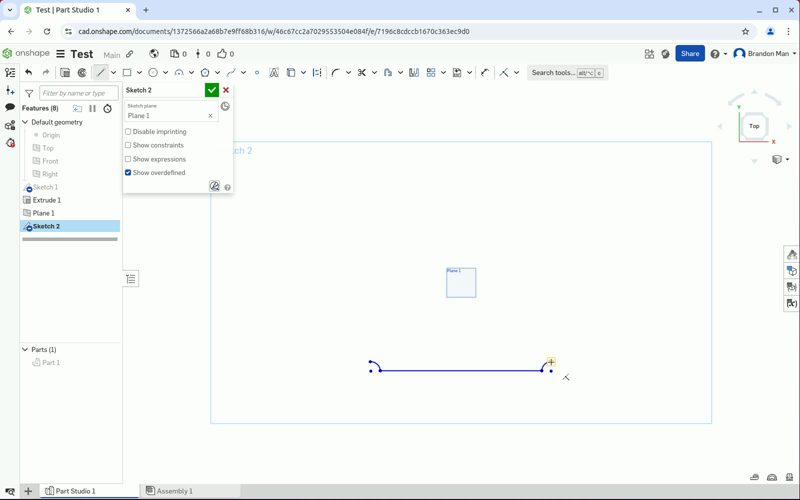
click(551, 361)
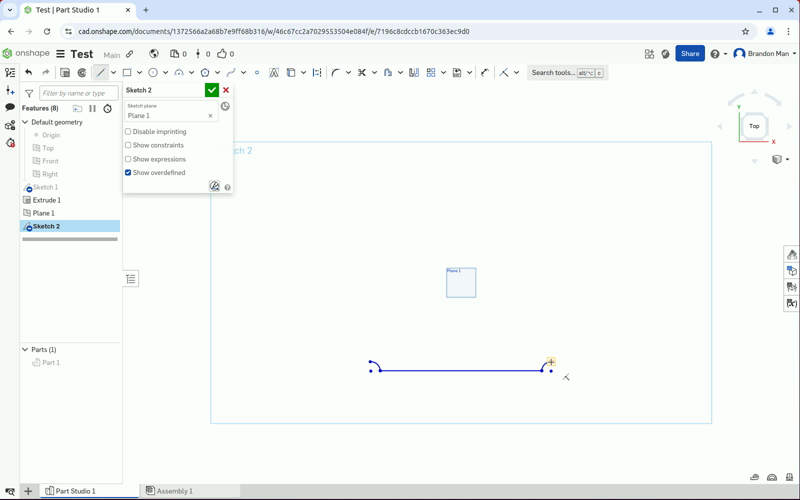
key_down(shift)
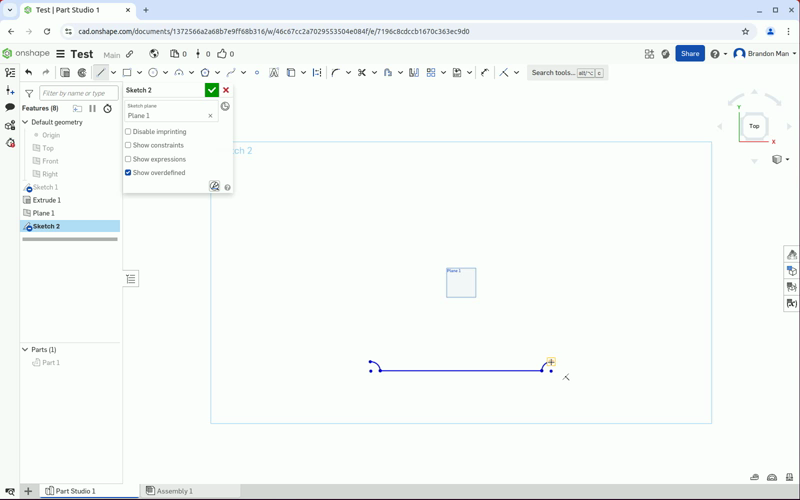
mouse_move(551, 199)
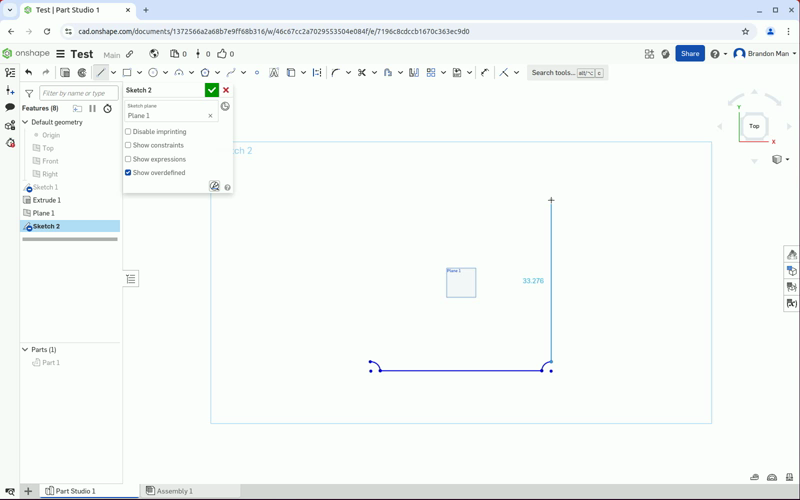
click(551, 199)
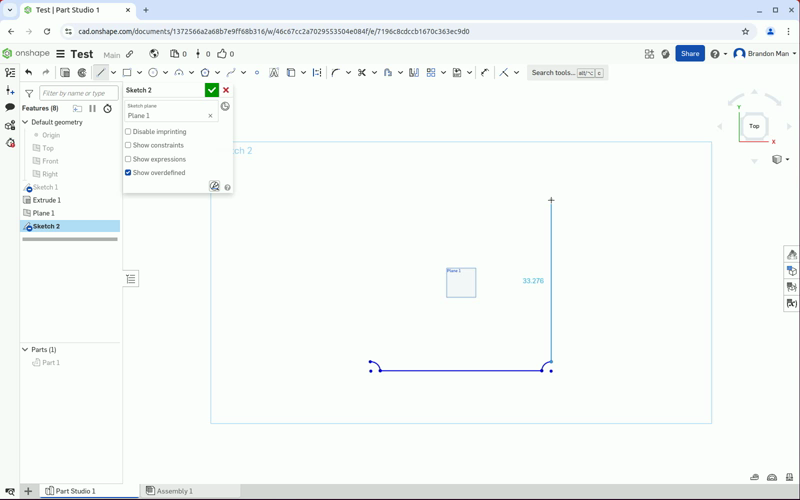
key_up(shift)
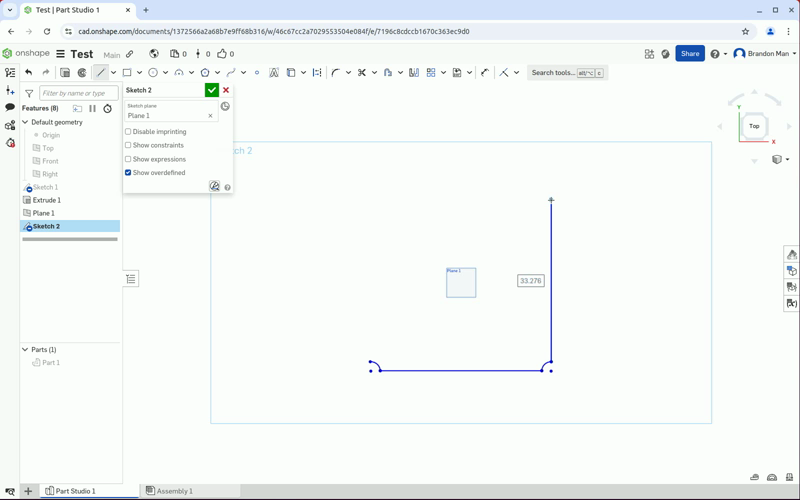
key(esc)
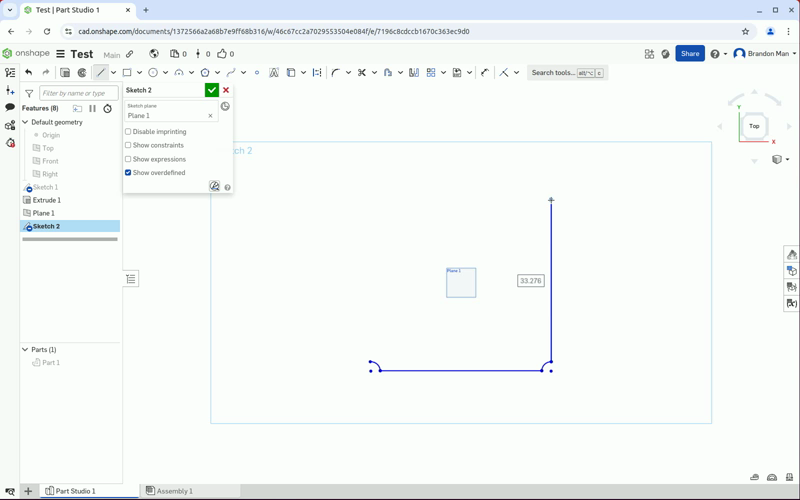
key(a)
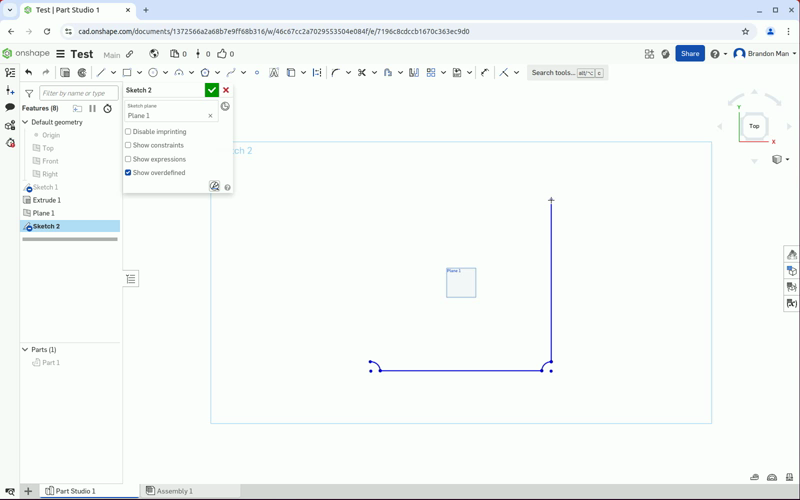
mouse_move(551, 199)
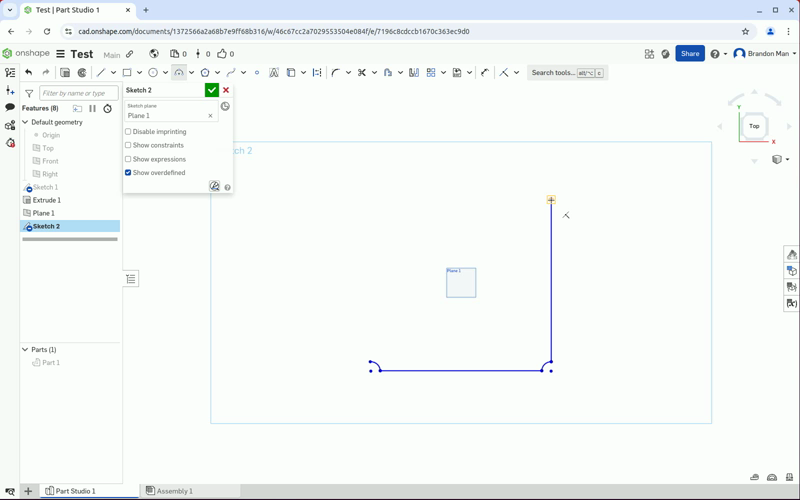
click(551, 199)
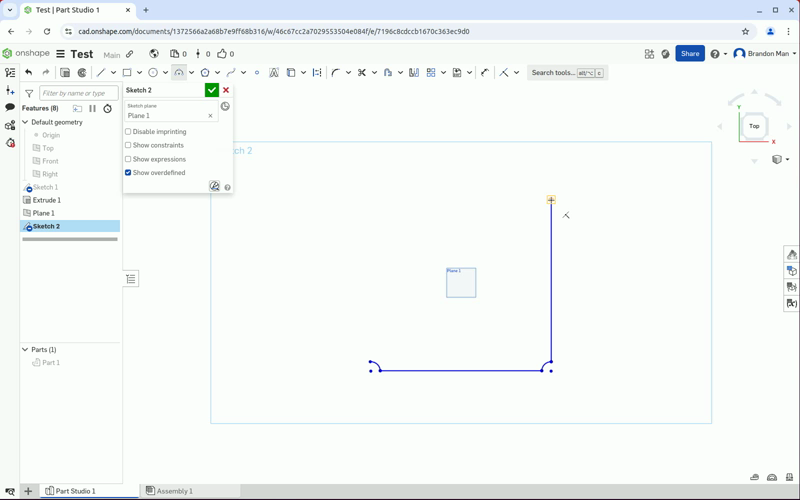
key_down(shift)
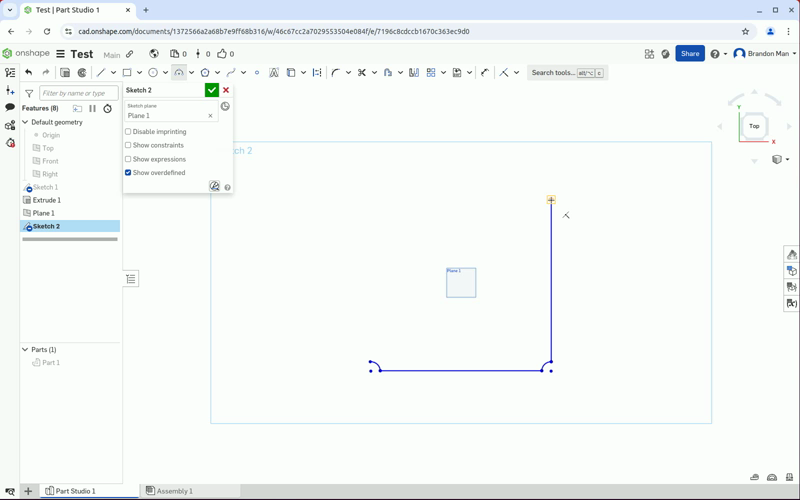
mouse_move(541, 189)
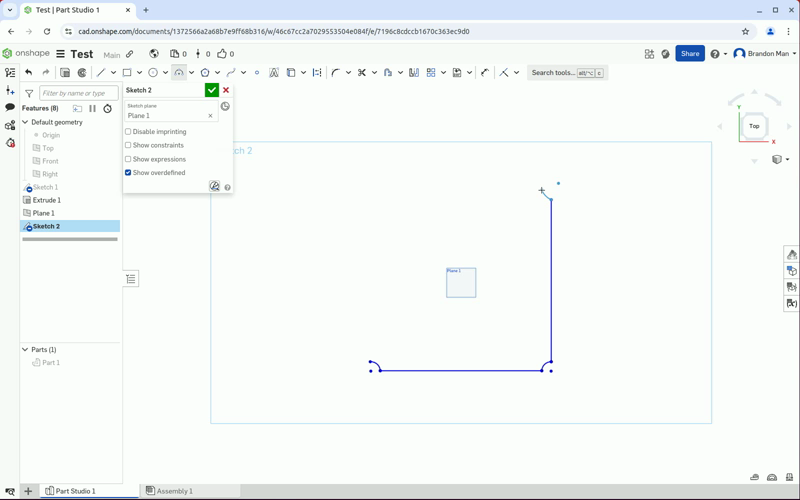
click(541, 189)
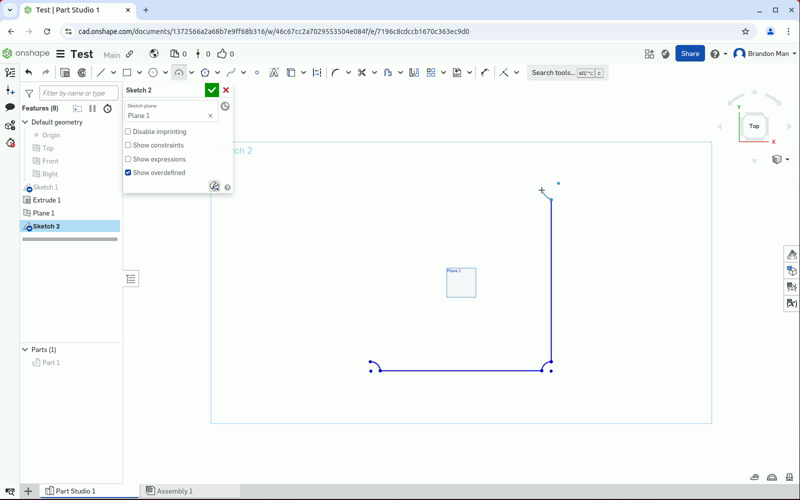
mouse_move(544, 196)
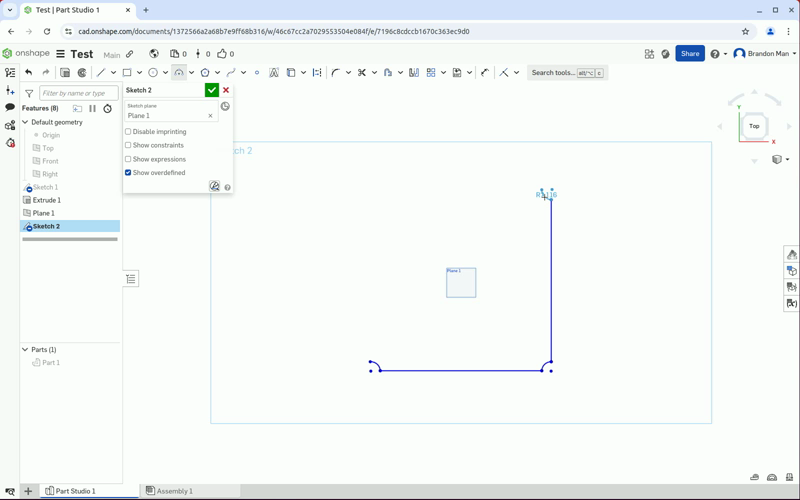
click(544, 196)
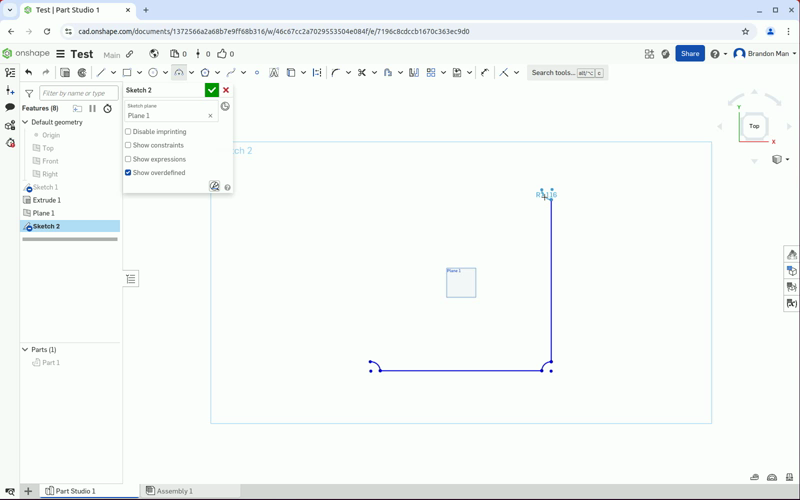
key_up(shift)
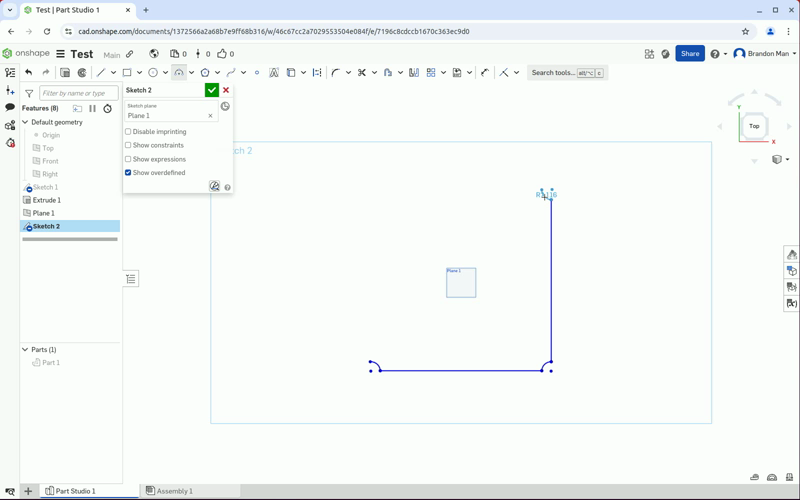
key(esc)
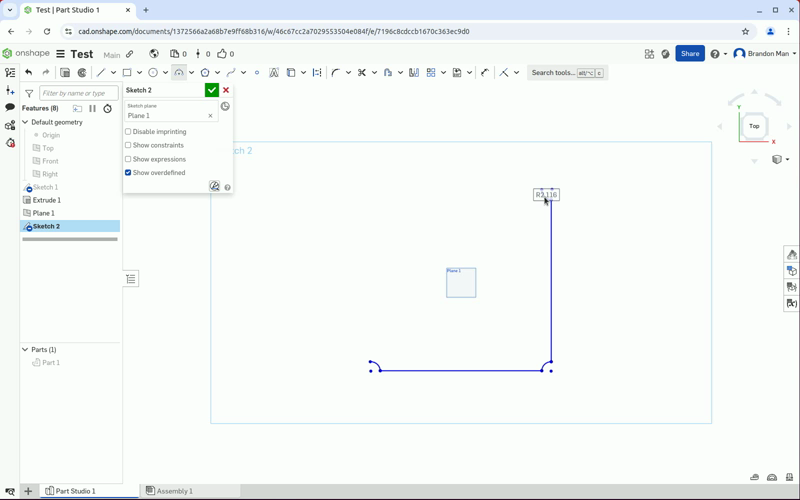
key(l)
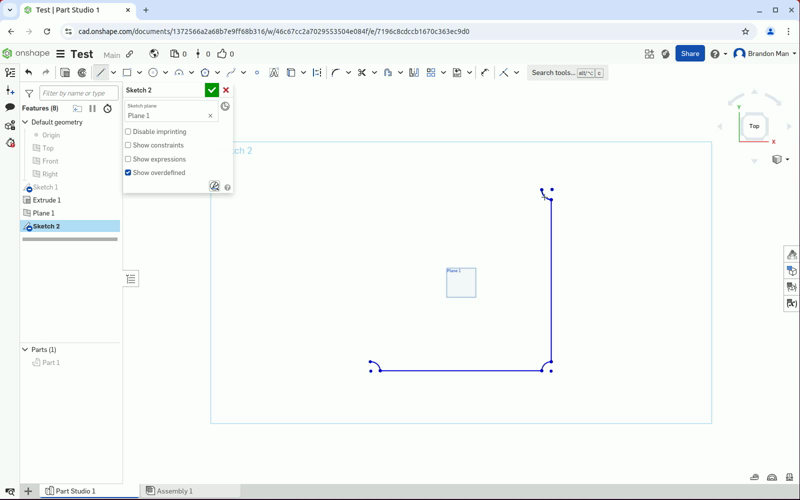
mouse_move(541, 189)
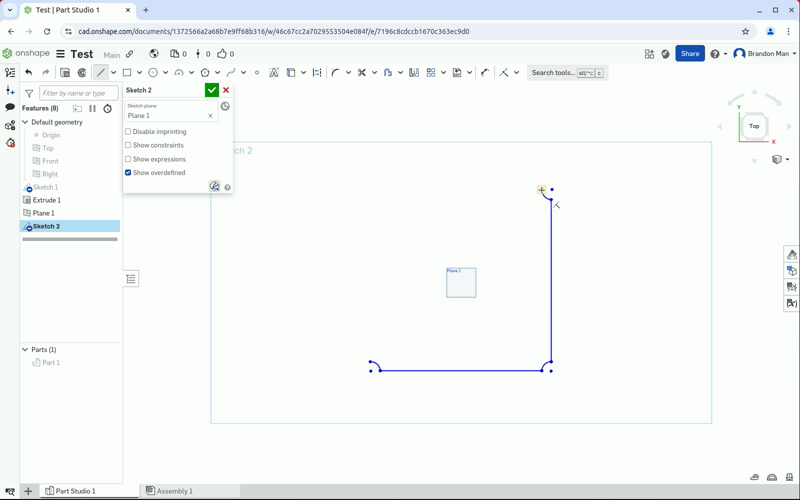
click(541, 189)
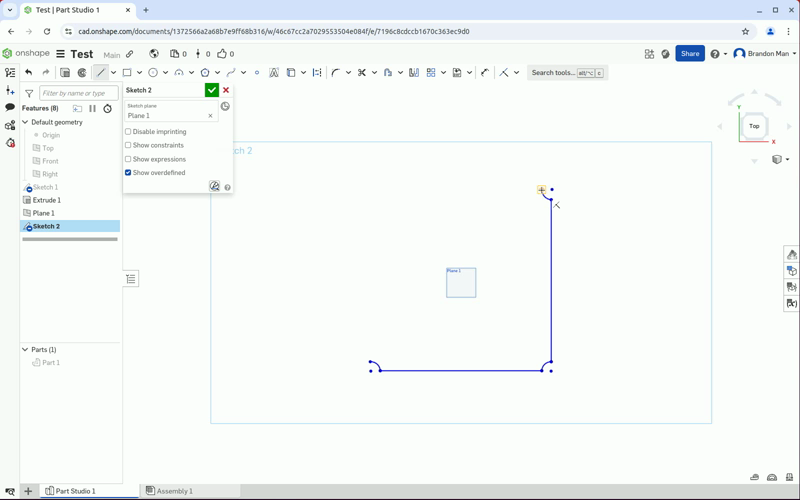
key_down(shift)
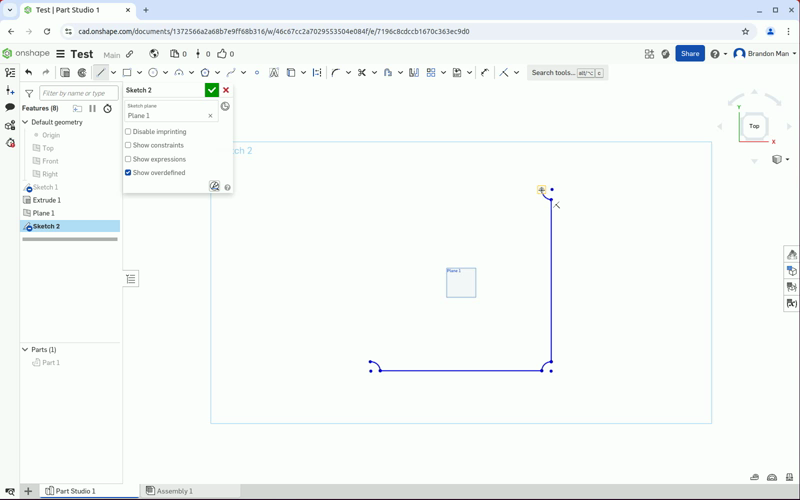
mouse_move(380, 189)
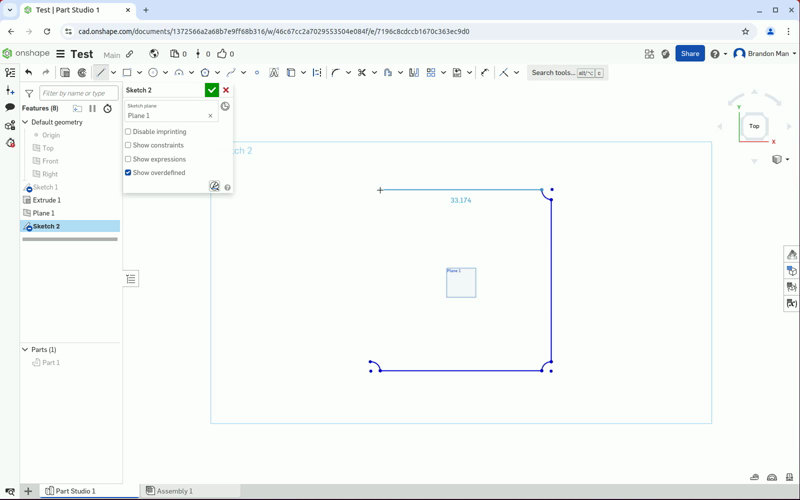
click(380, 189)
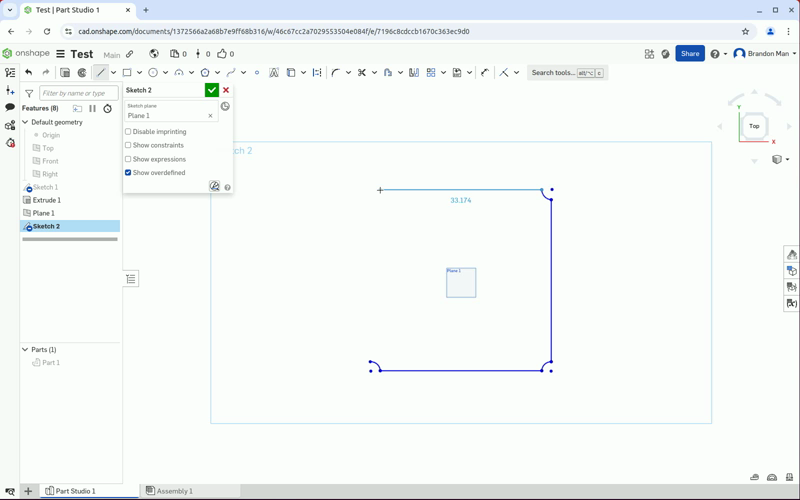
key_up(shift)
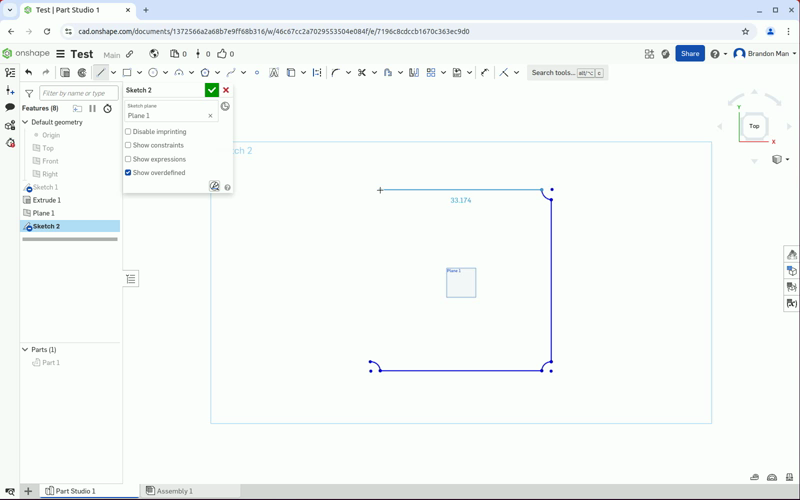
key(esc)
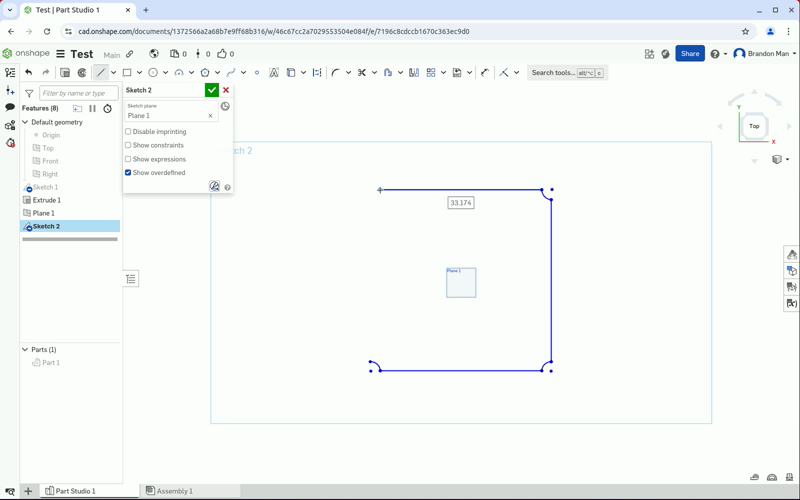
key(a)
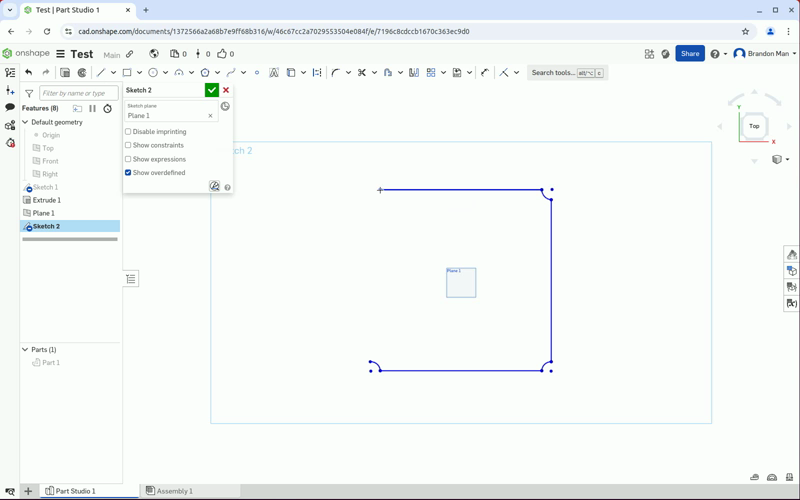
mouse_move(380, 189)
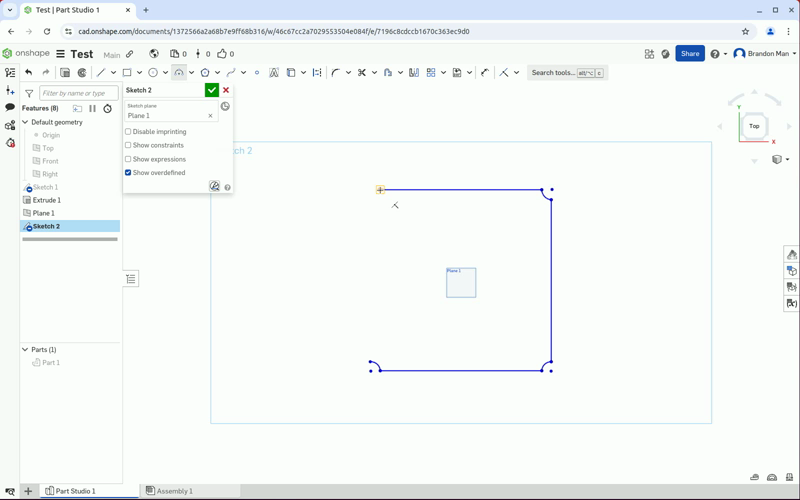
click(380, 189)
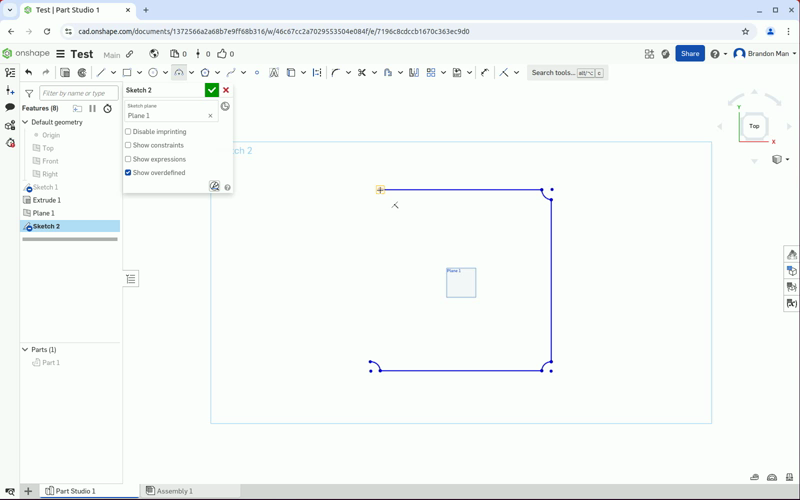
key_down(shift)
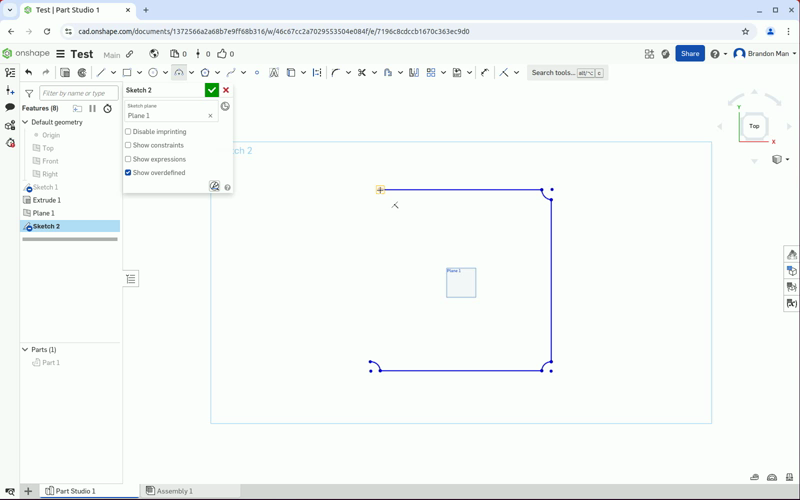
mouse_move(370, 199)
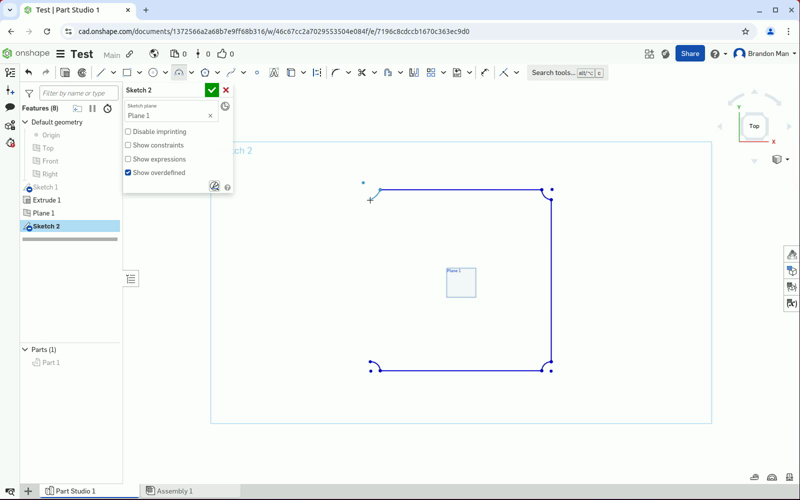
click(370, 199)
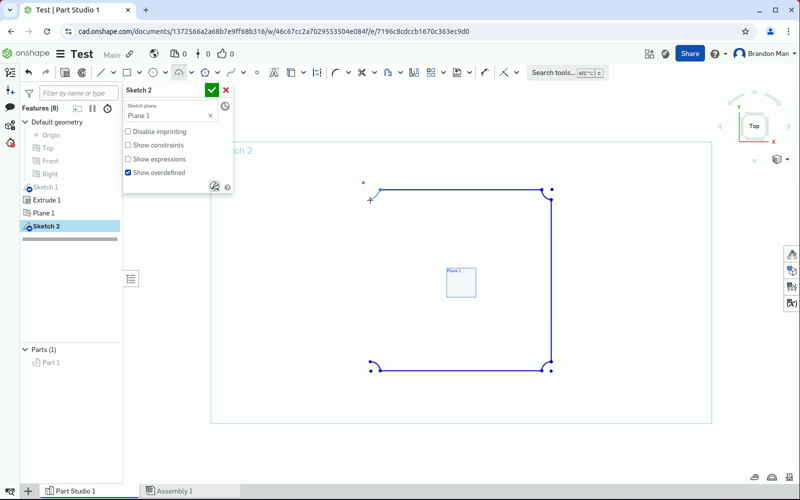
mouse_move(377, 196)
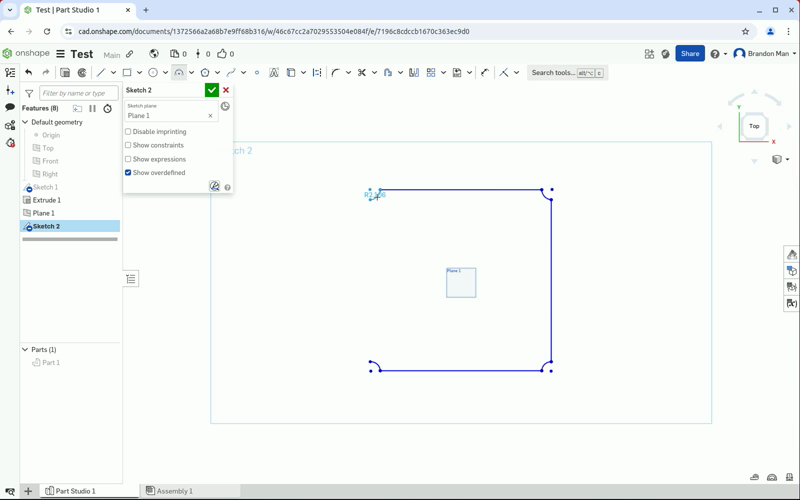
click(377, 196)
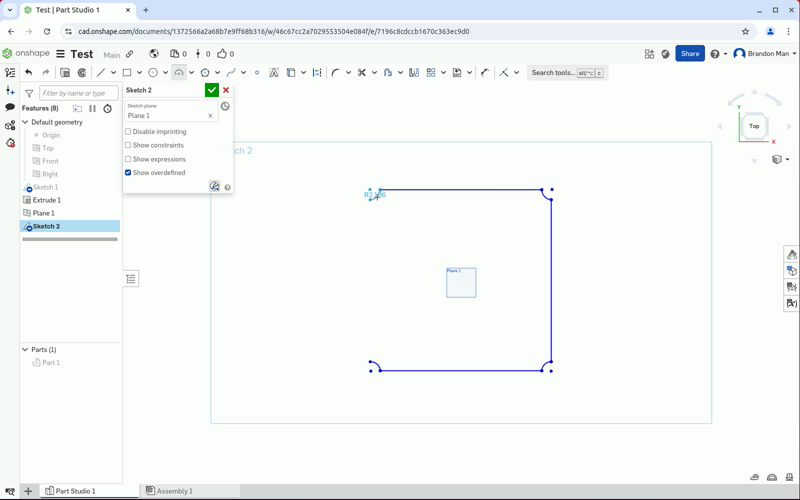
key_up(shift)
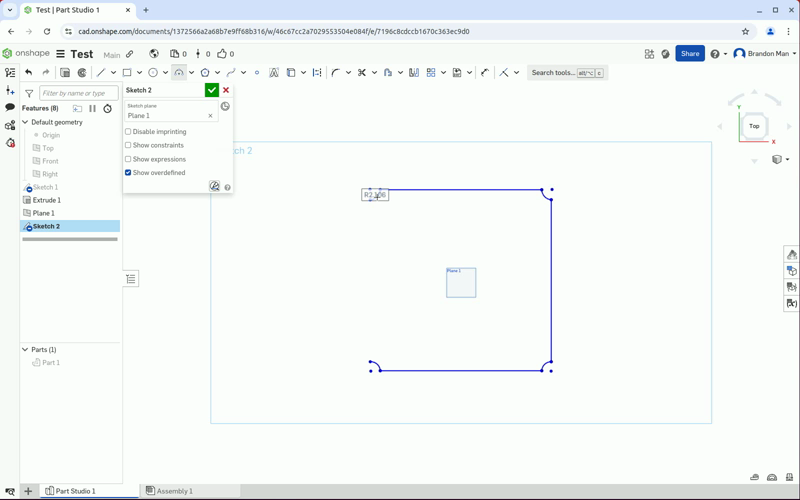
key(esc)
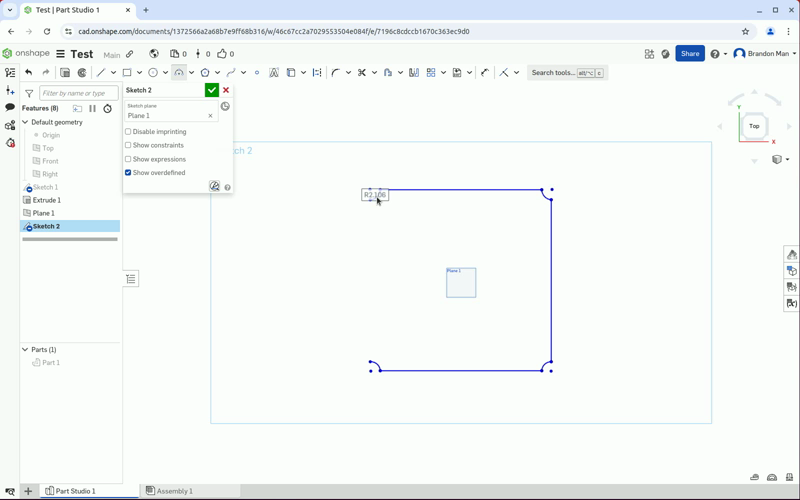
key(l)
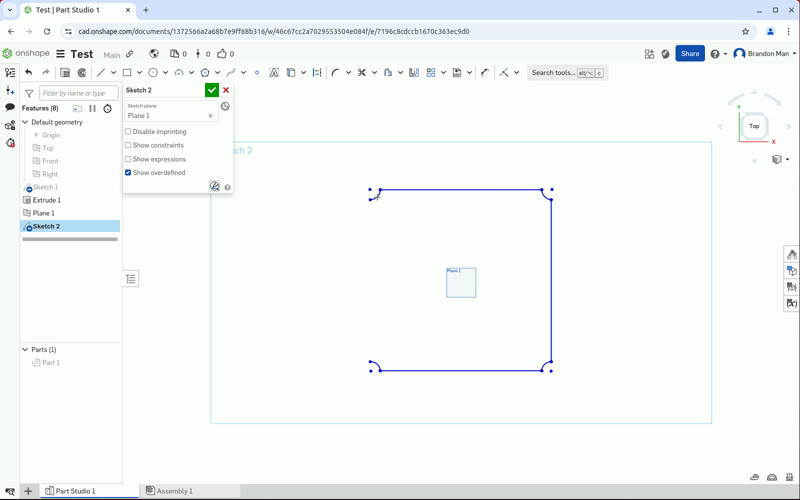
mouse_move(370, 199)
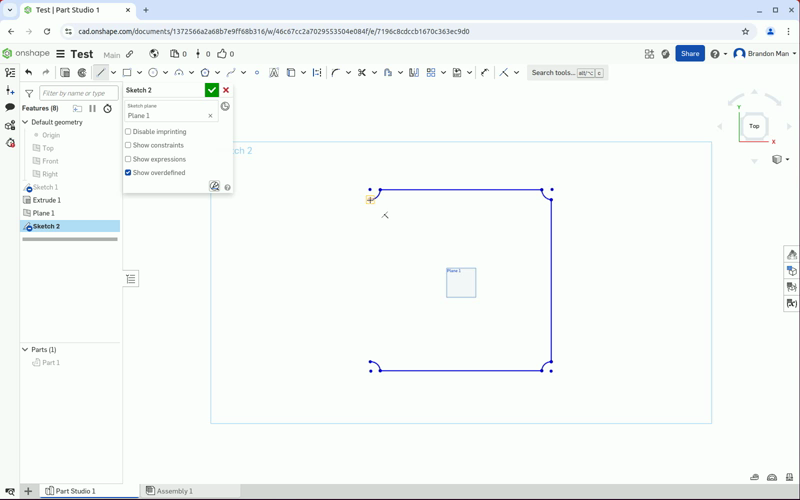
click(370, 199)
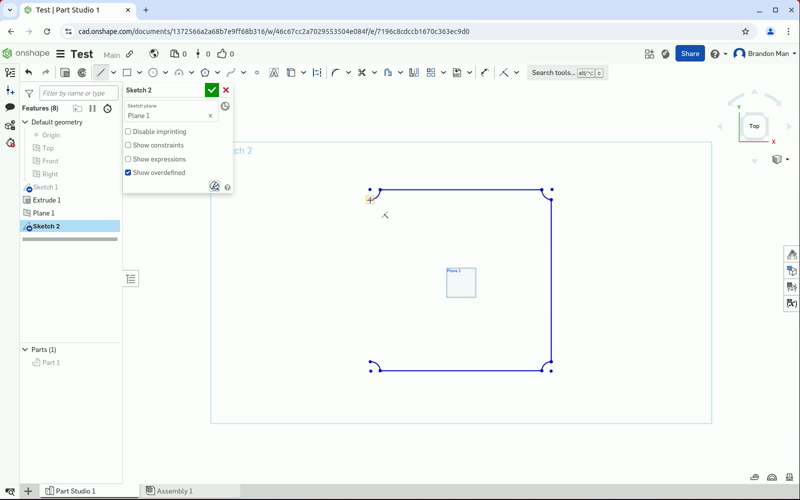
key_down(shift)
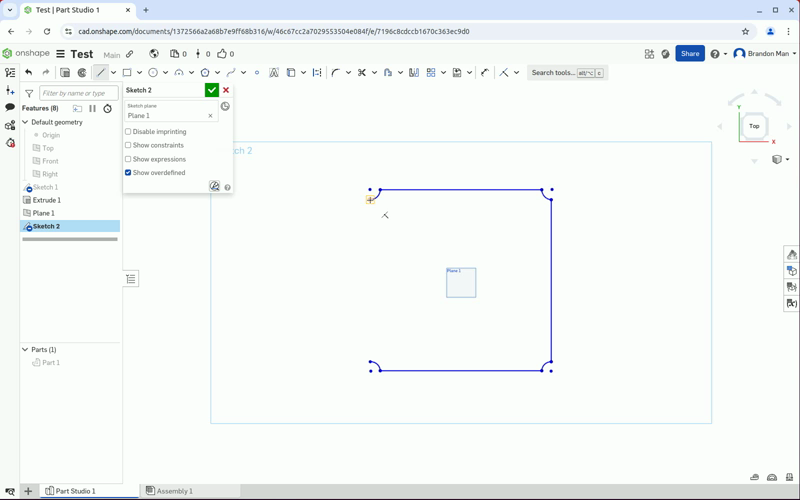
mouse_move(370, 361)
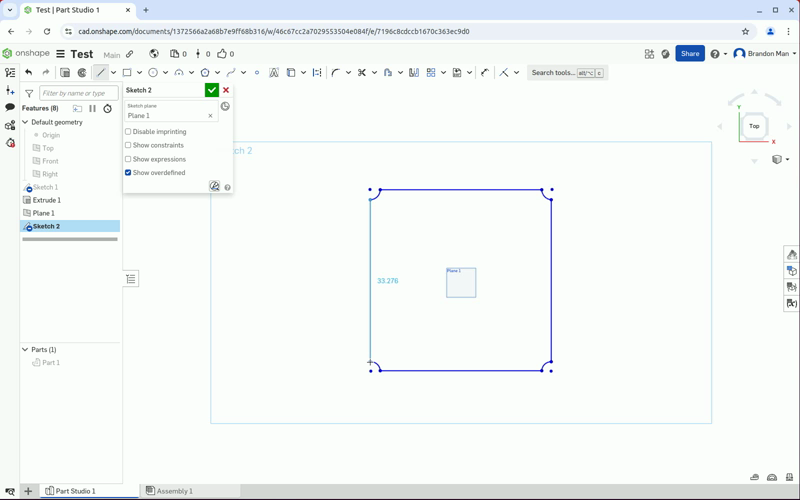
key_up(shift)
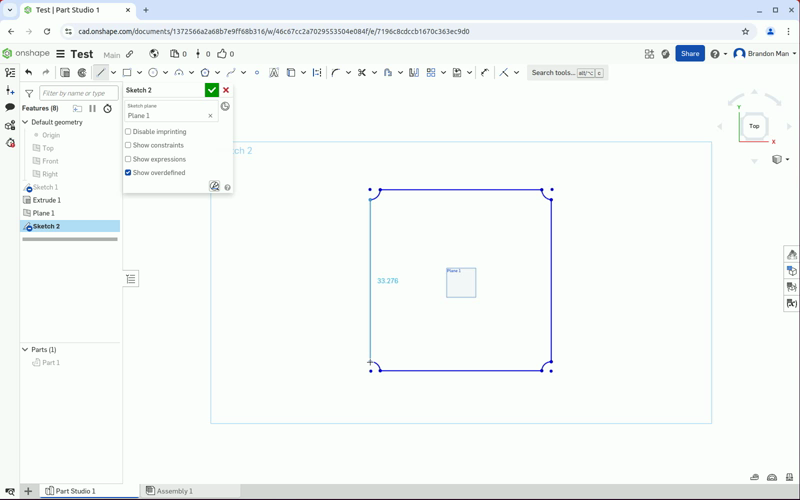
click(370, 361)
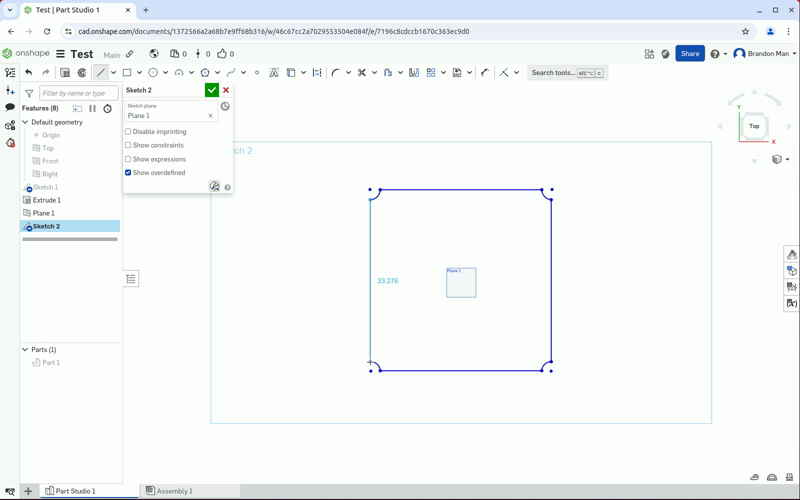
key(esc)
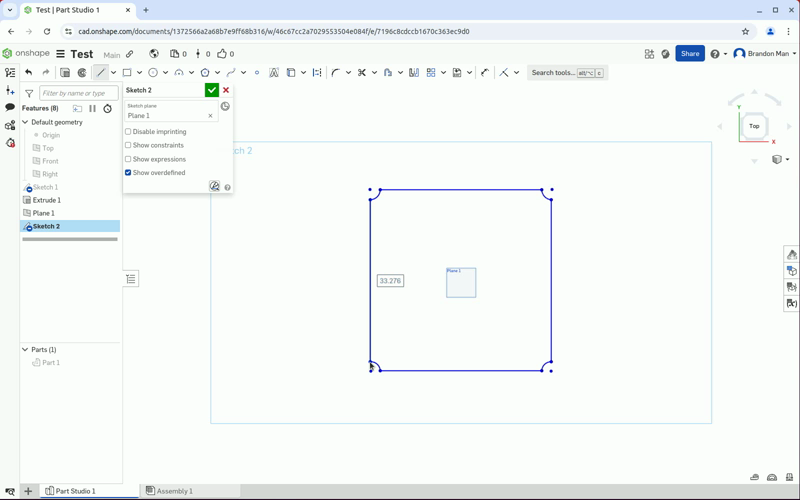
mouse_move(408, 277)
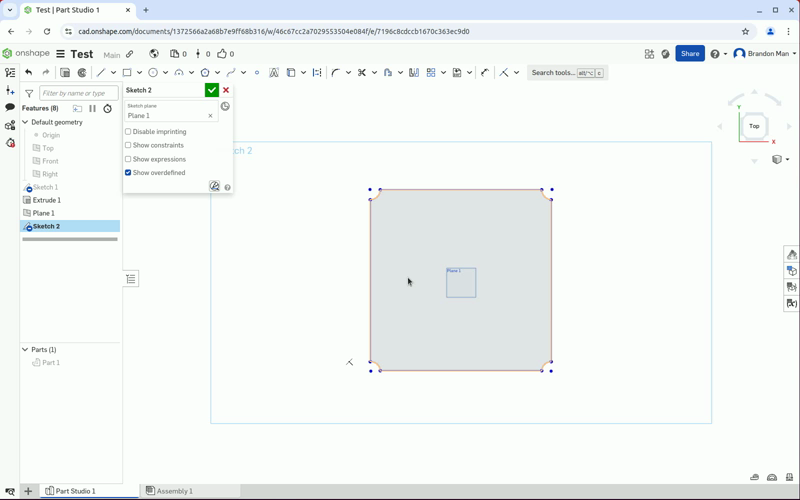
click(408, 277)
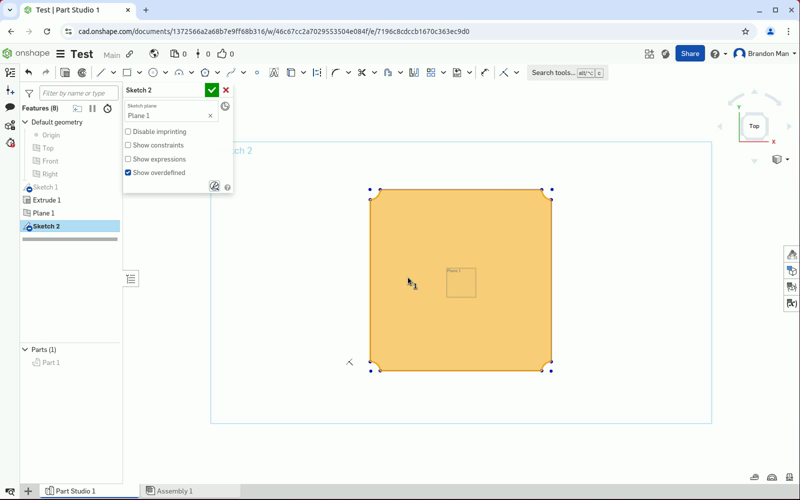
mouse_move(73, 352)
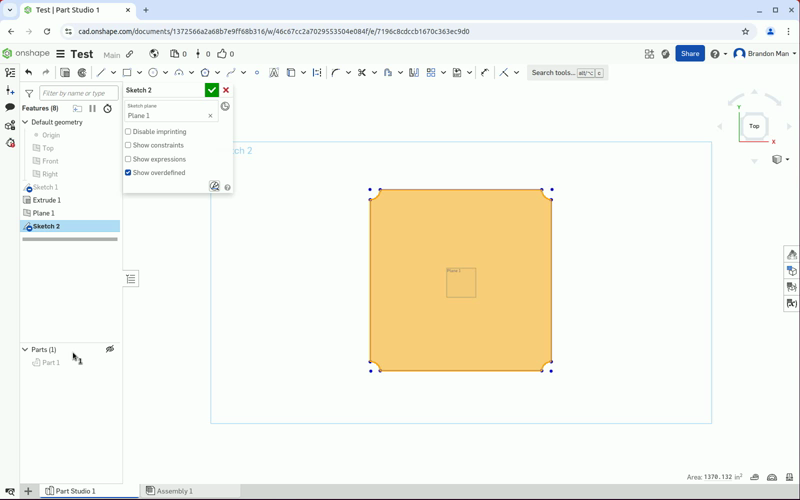
key(shift+y)
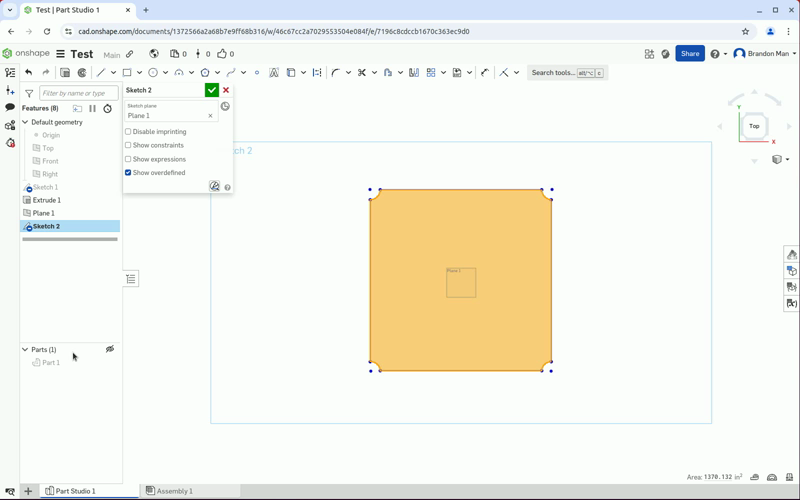
key(shift+e)
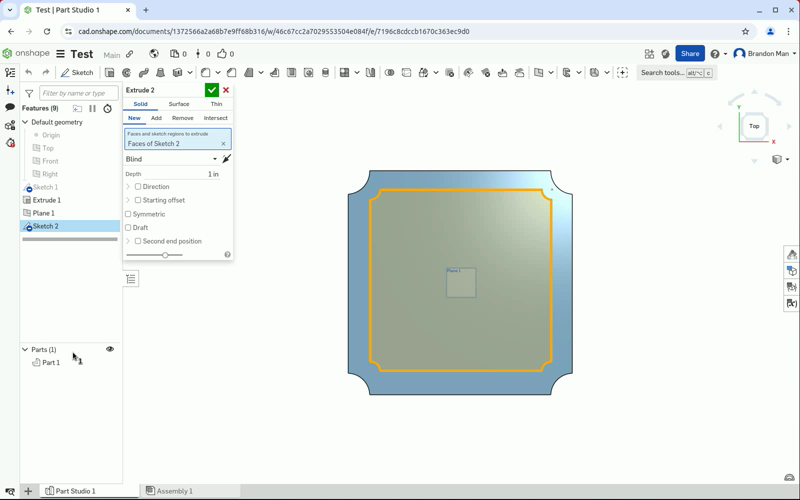
mouse_move(143, 106)
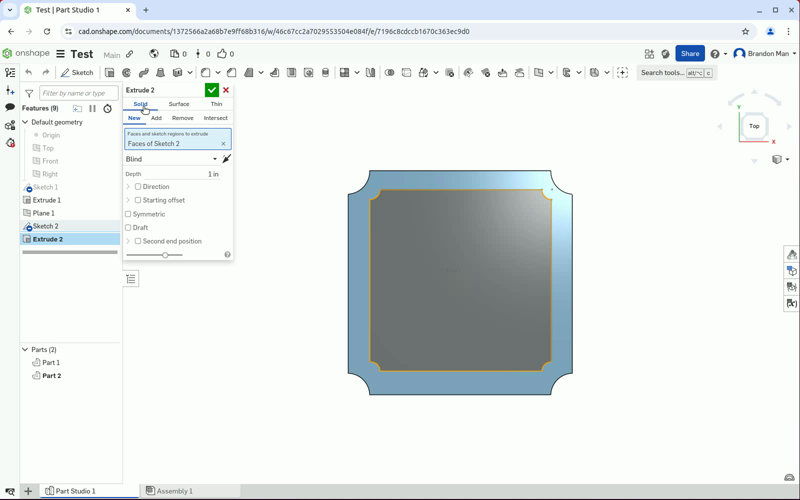
click(143, 106)
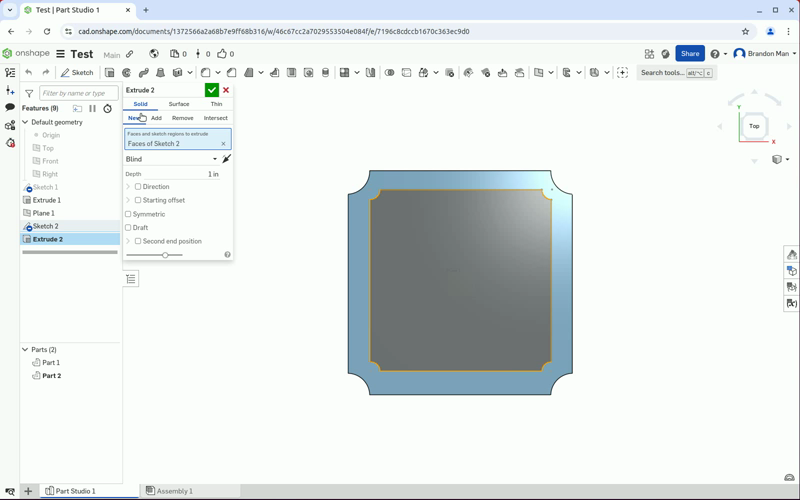
mouse_move(137, 120)
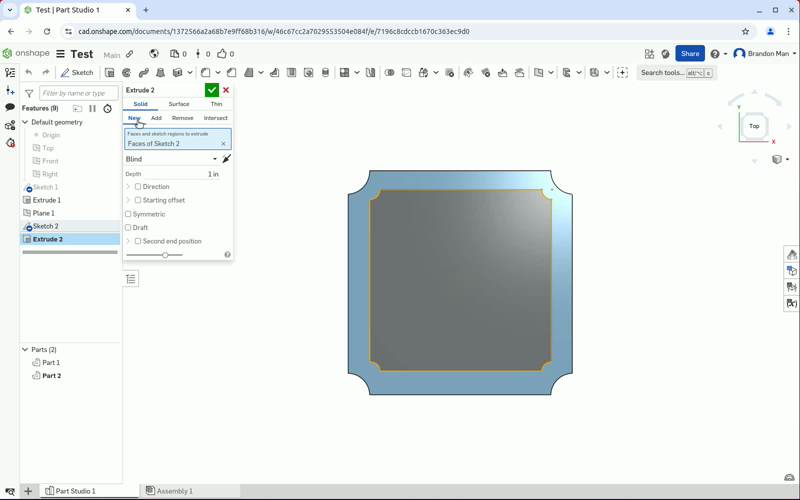
click(137, 120)
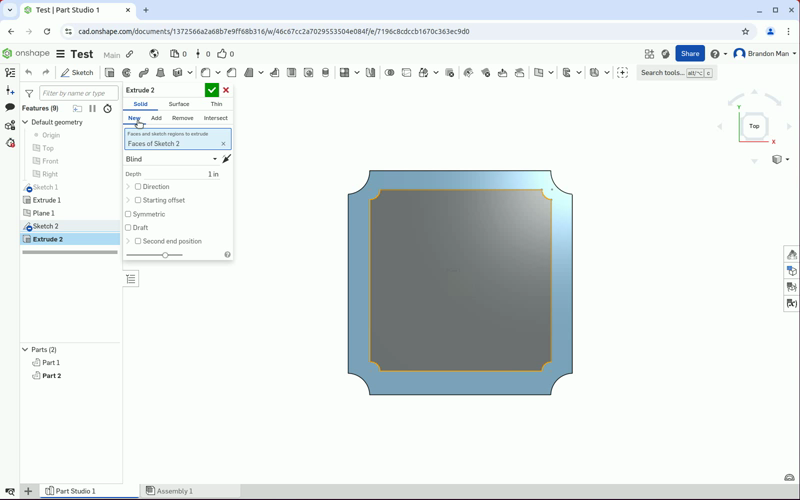
key(tab, 4)
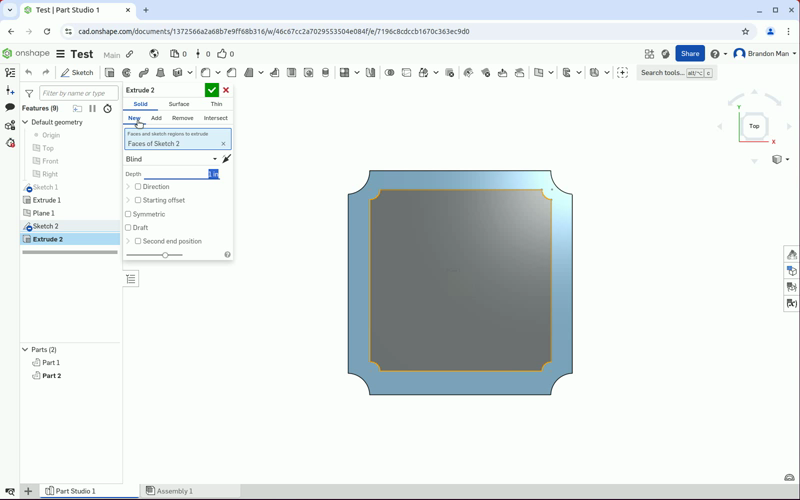
text(9.388)
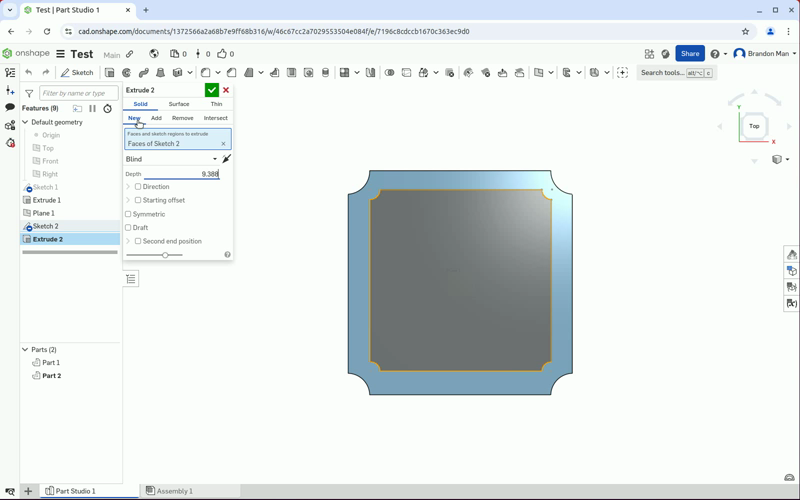
key(enter)
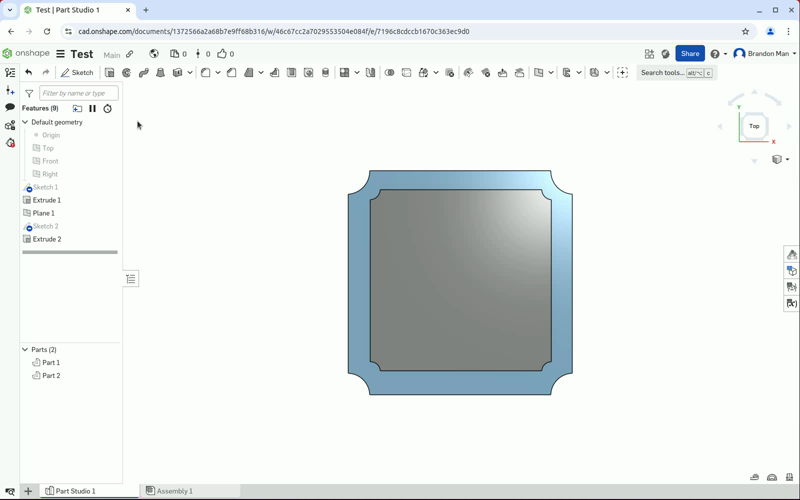
key(shift+h)
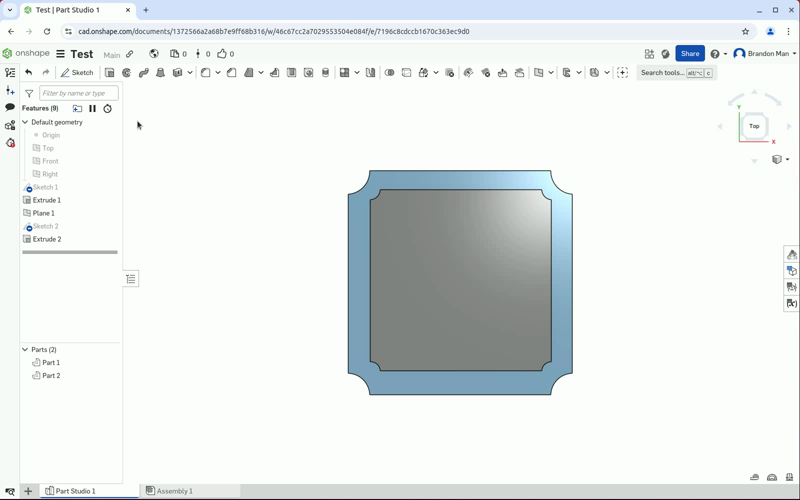
key(shift+h)
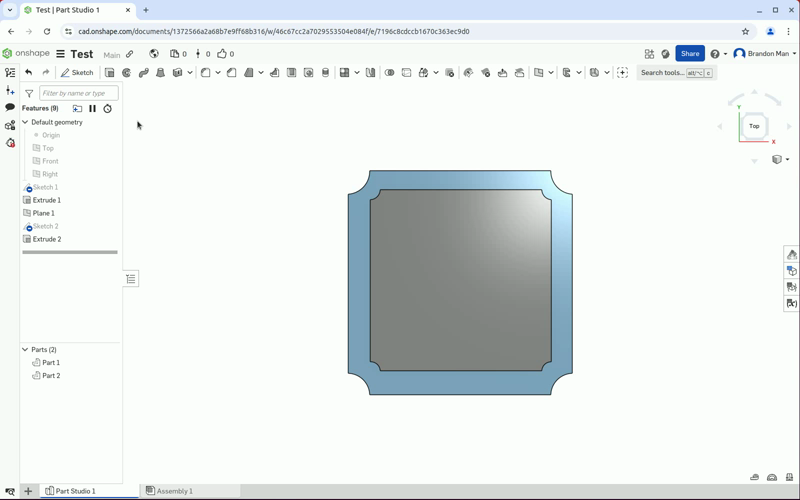
mouse_move(73, 189)
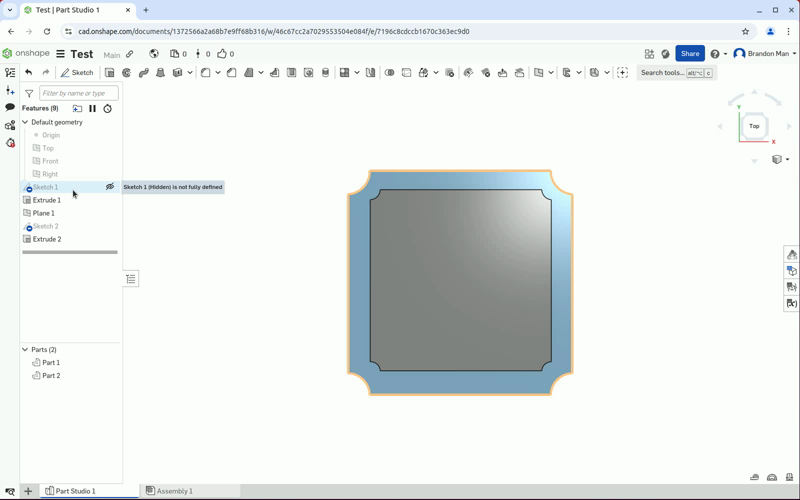
click(73, 189)
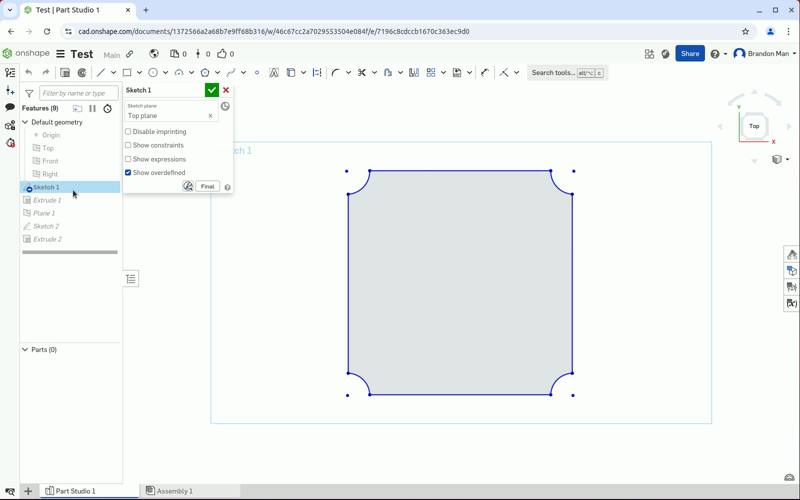
mouse_move(229, 92)
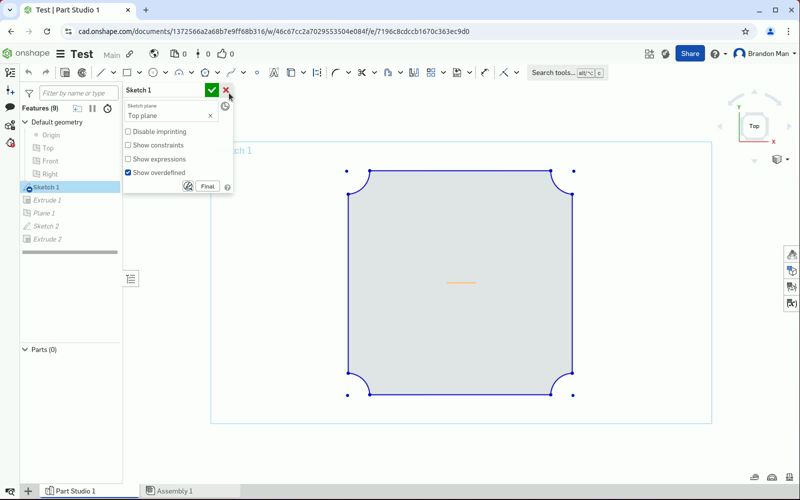
click(229, 92)
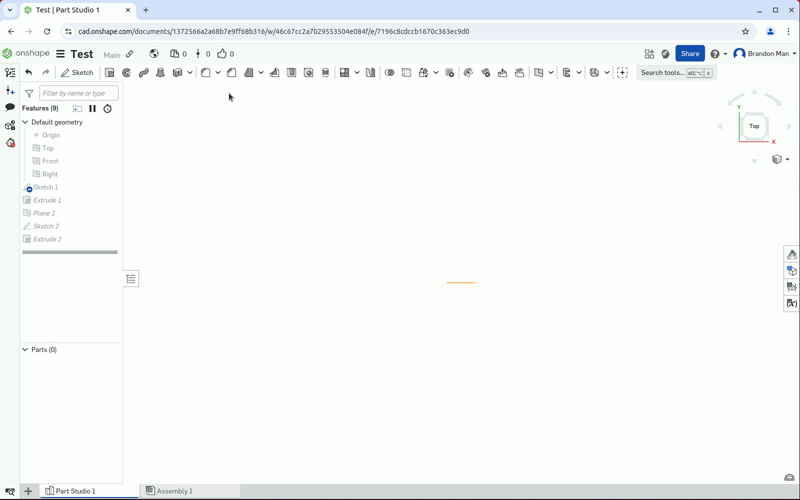
mouse_move(541, 75)
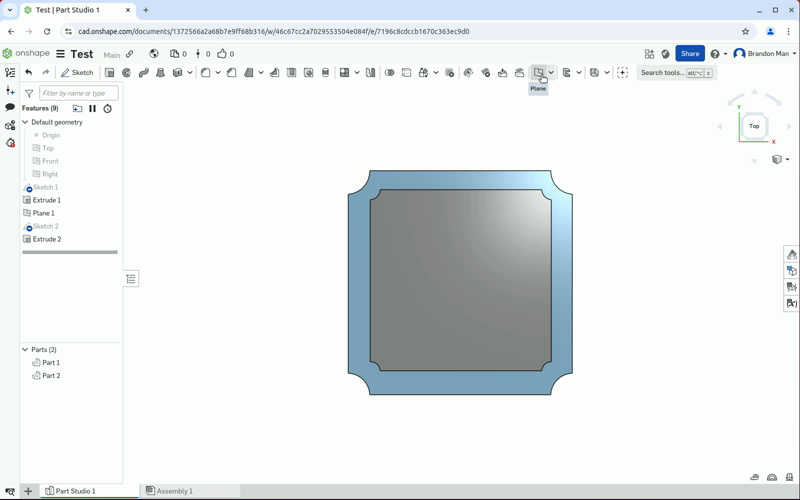
click(541, 75)
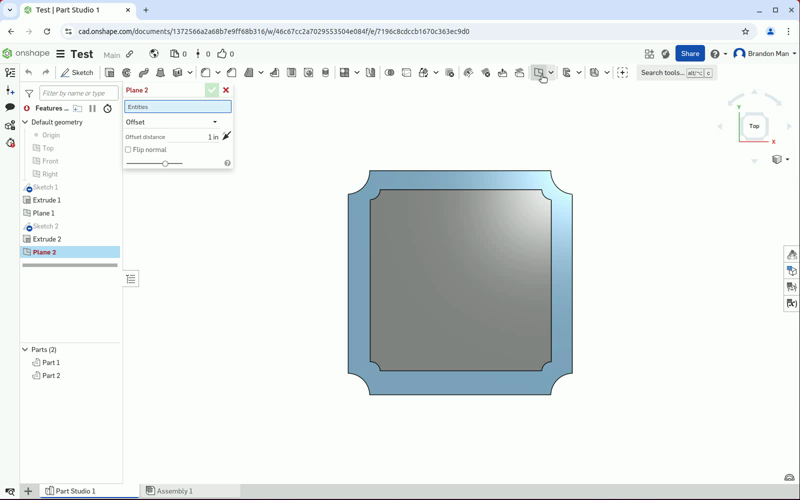
mouse_move(73, 150)
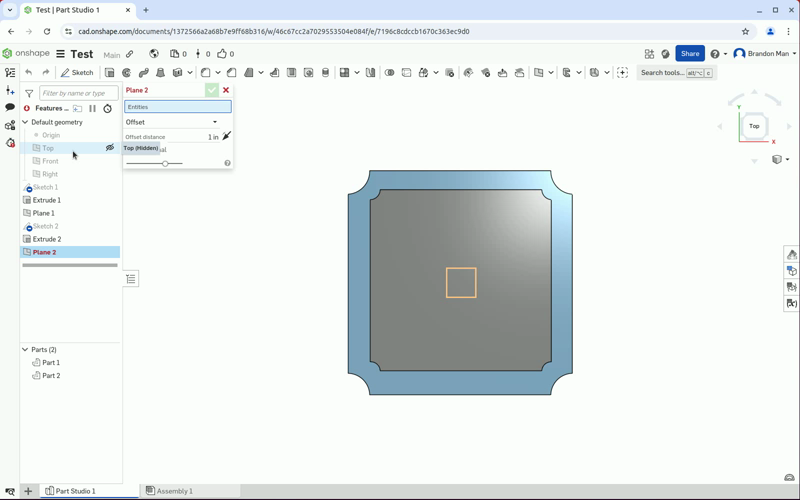
click(73, 150)
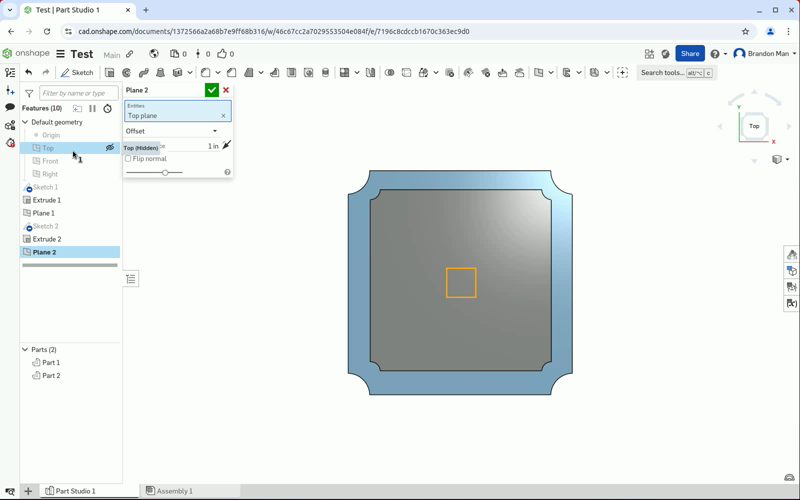
key(tab, 2)
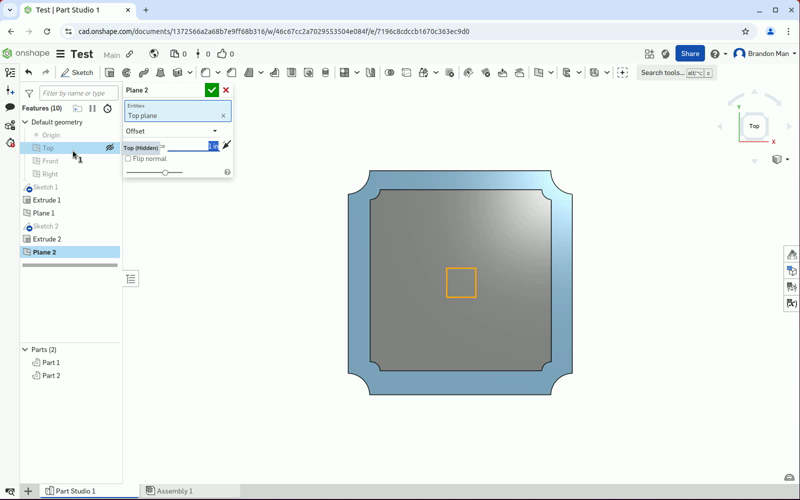
text(12.263)
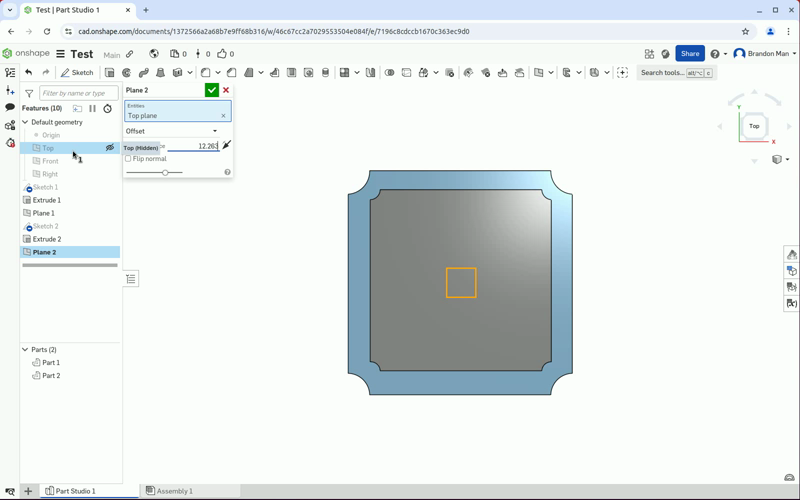
key(enter, 2)
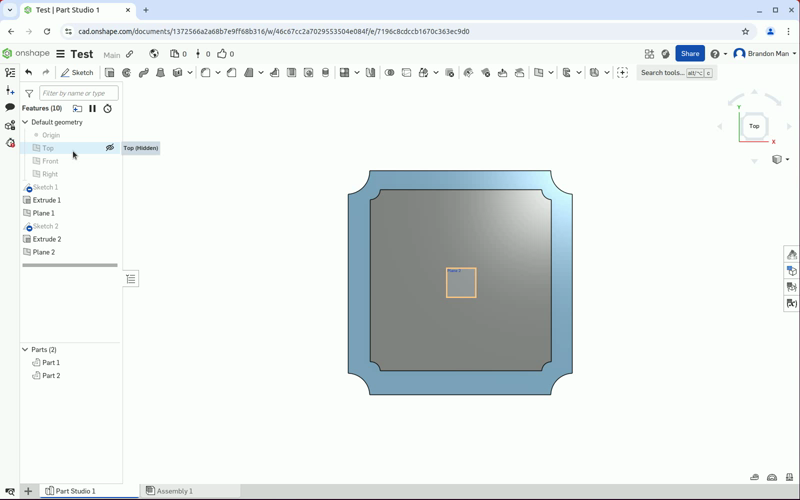
key(shift+s)
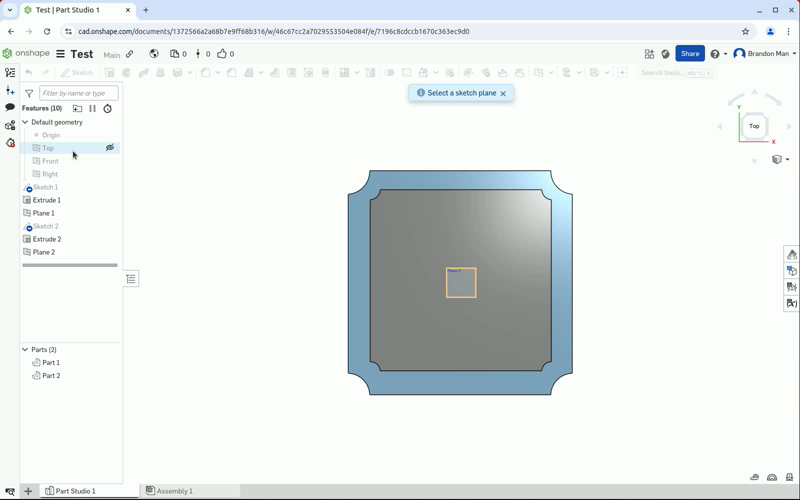
mouse_move(73, 254)
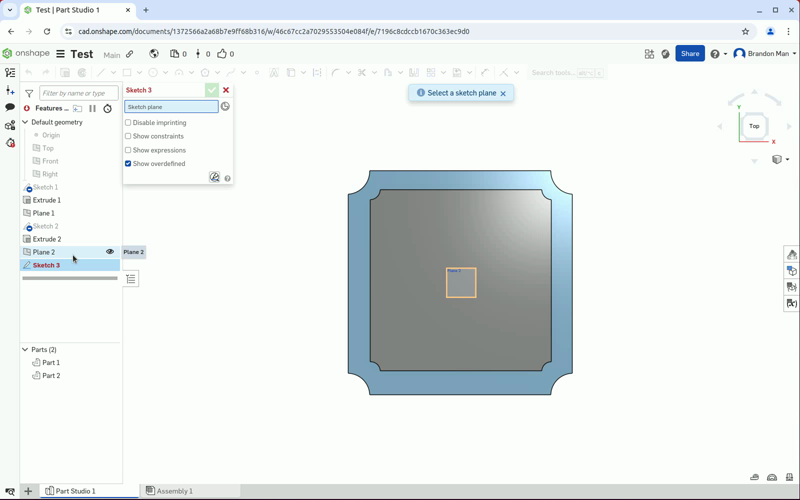
click(73, 254)
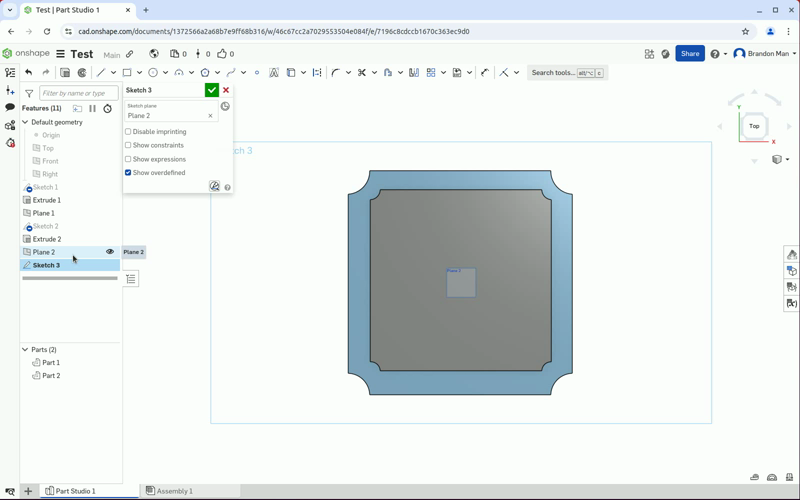
mouse_move(73, 352)
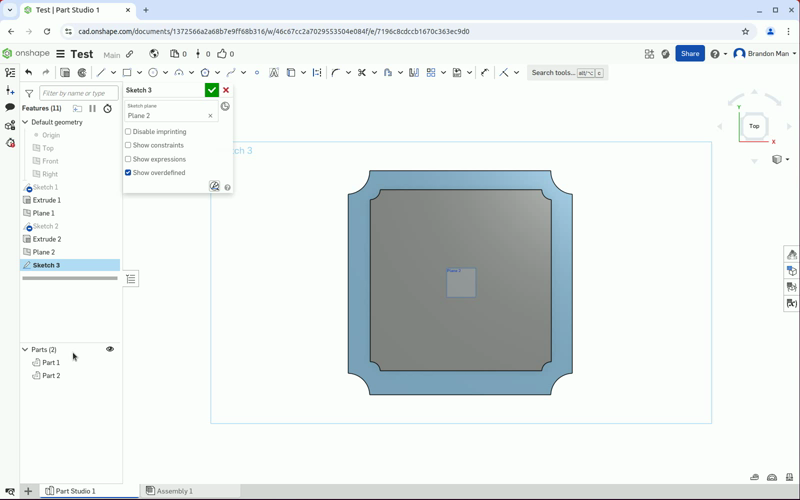
key(y)
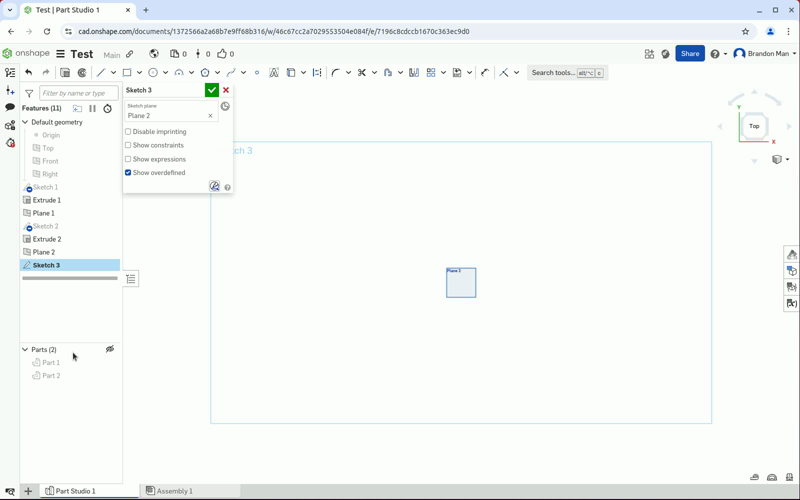
key(c)
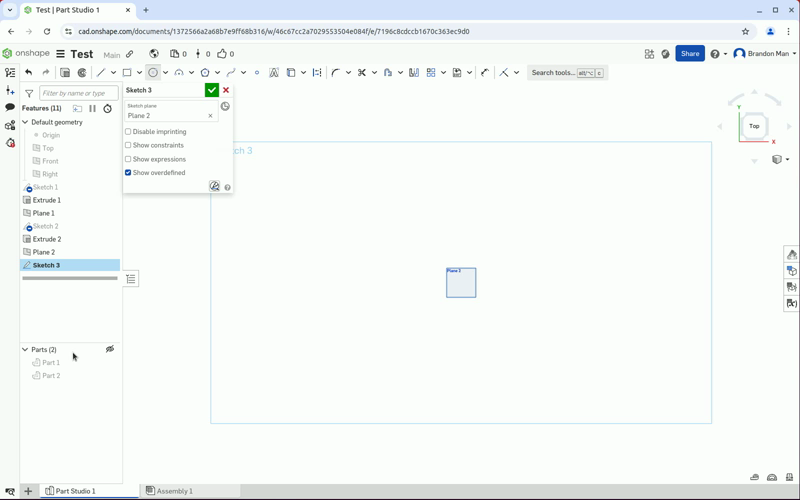
key_down(shift)
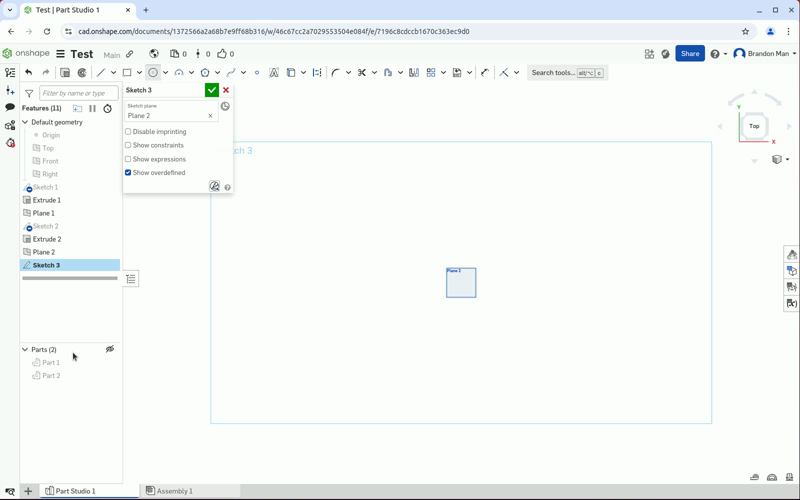
mouse_move(390, 198)
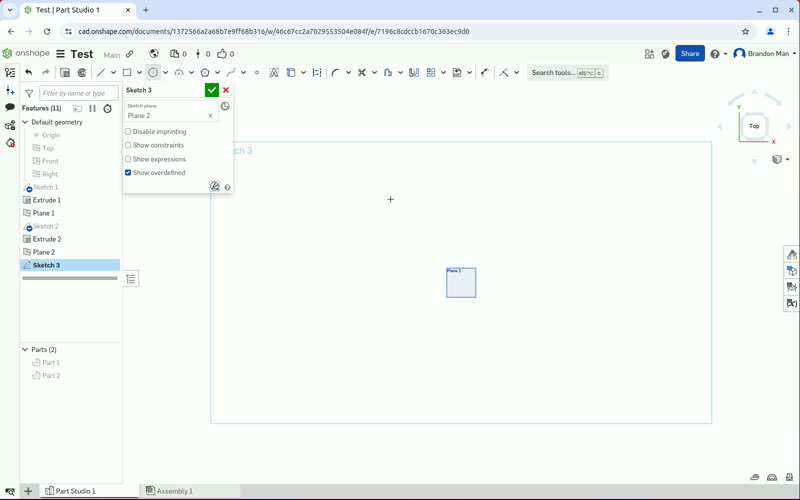
click(390, 198)
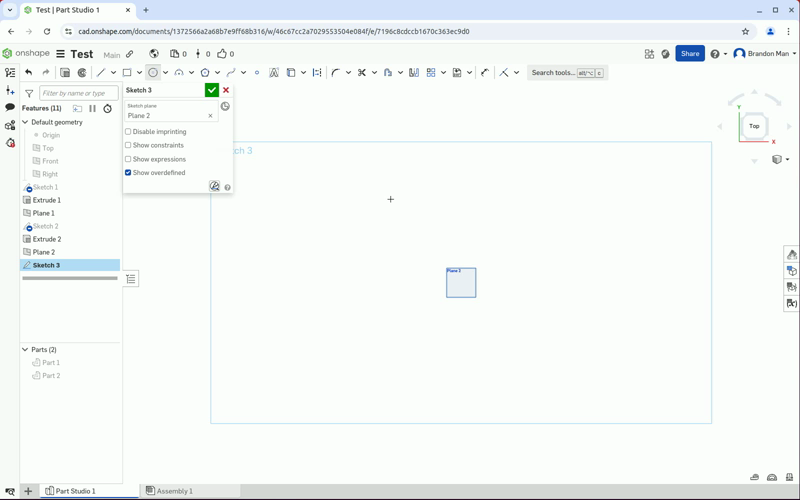
key_up(shift)
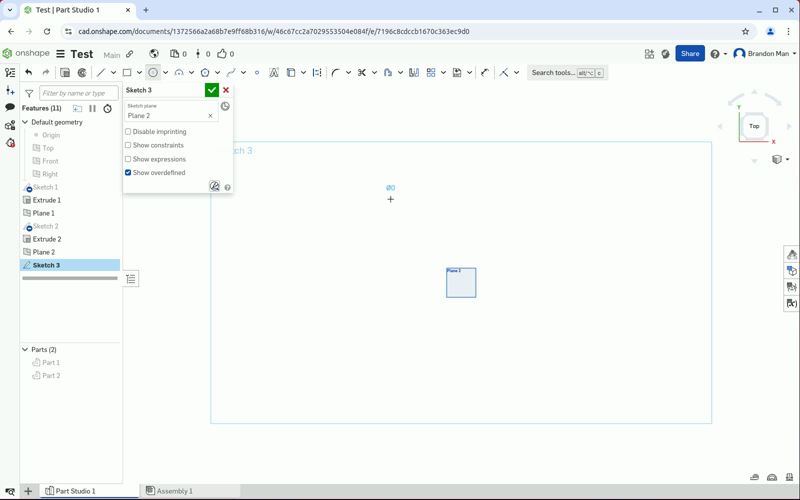
mouse_move(395, 198)
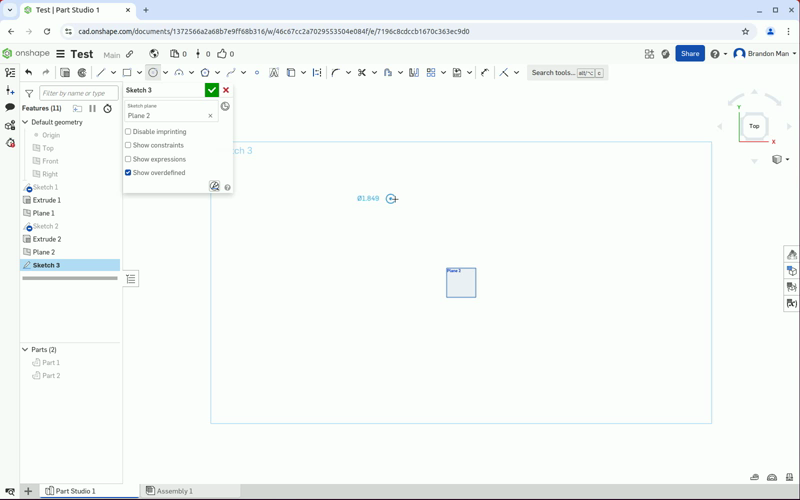
click(395, 198)
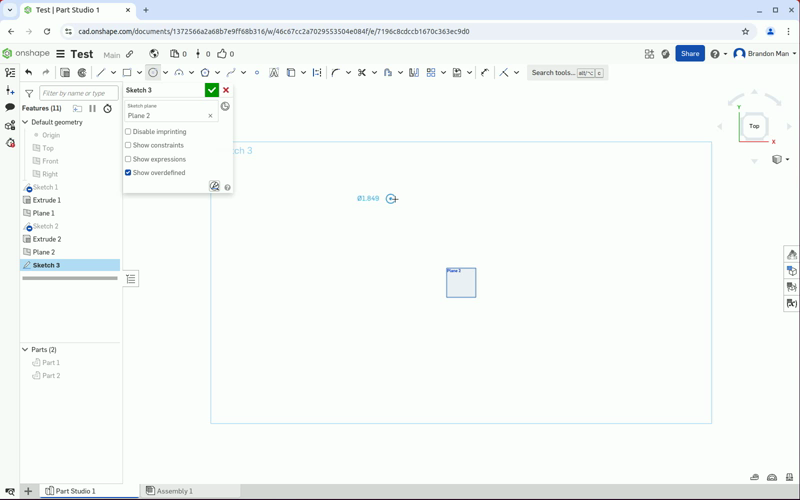
key(esc)
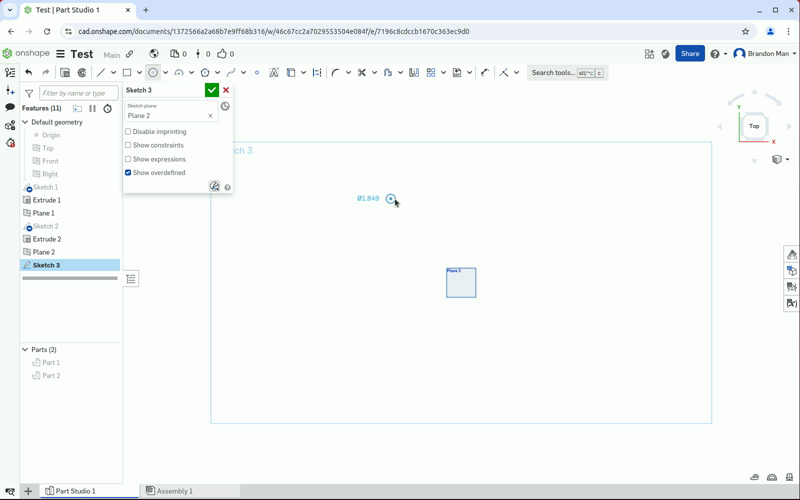
mouse_move(387, 199)
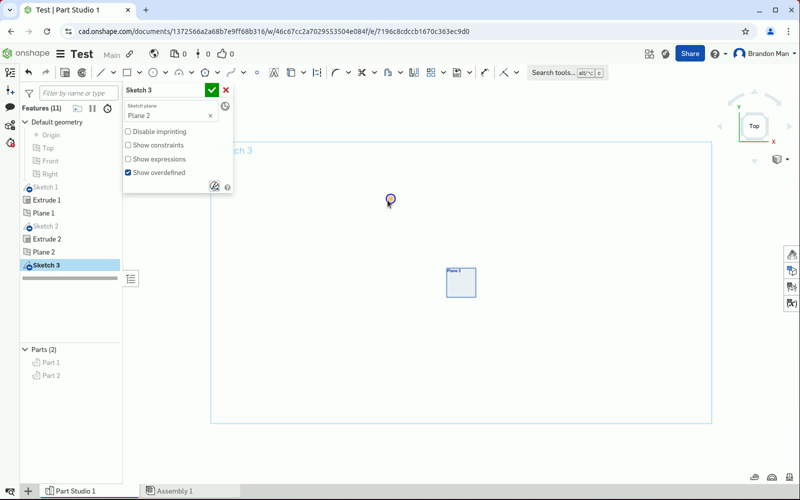
scroll(6)
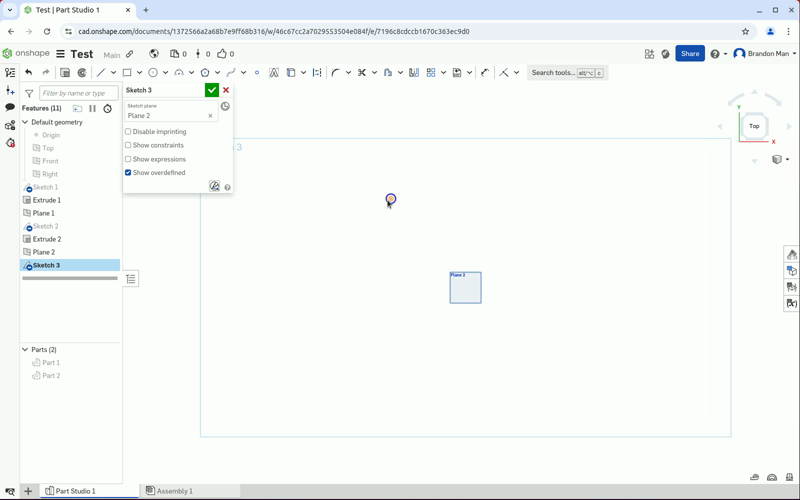
scroll(6)
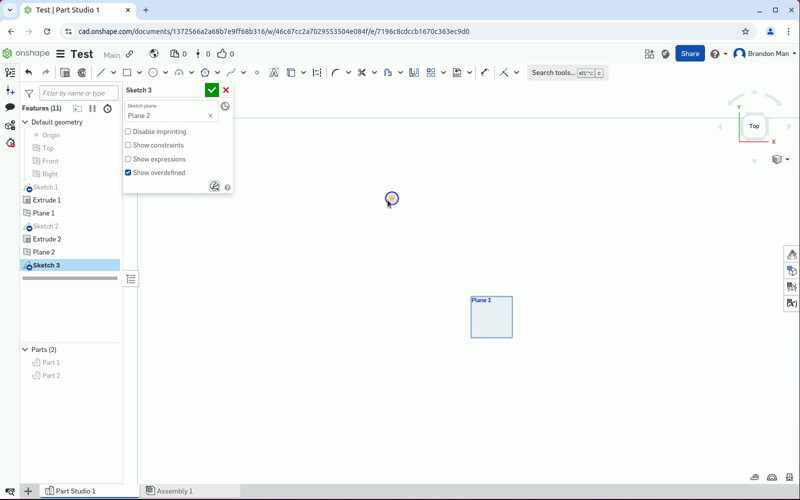
scroll(6)
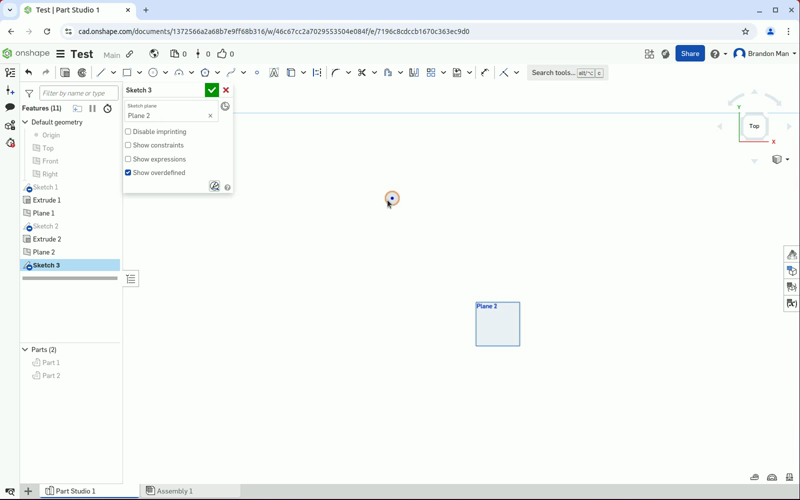
scroll(6)
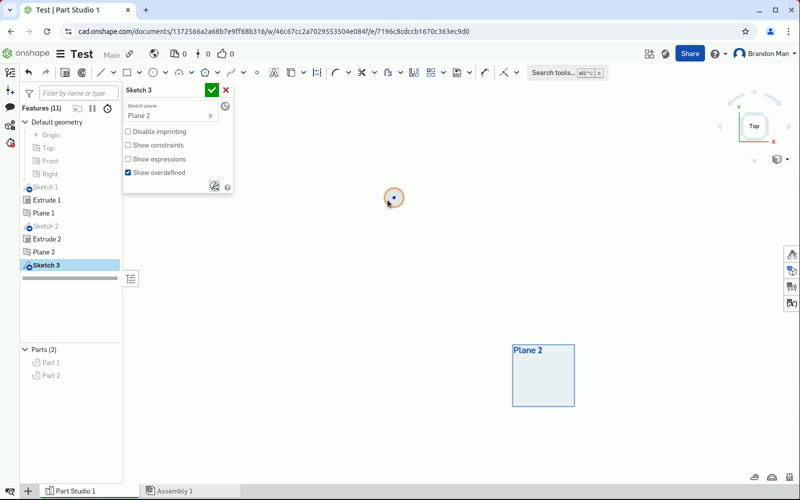
scroll(6)
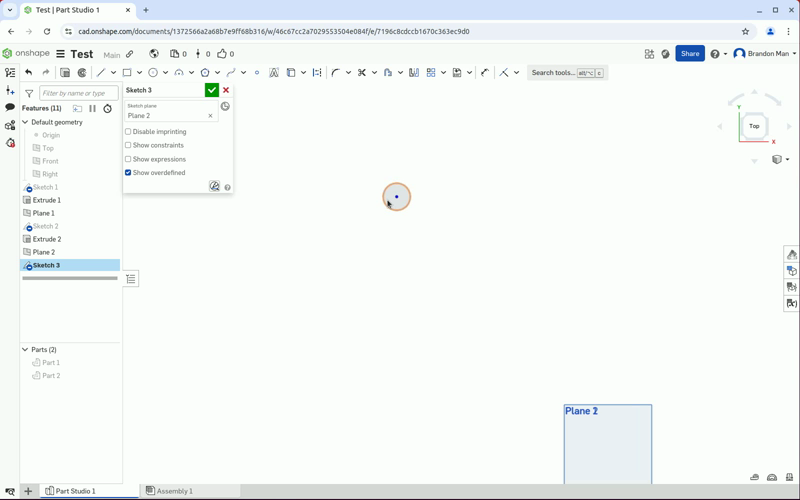
scroll(6)
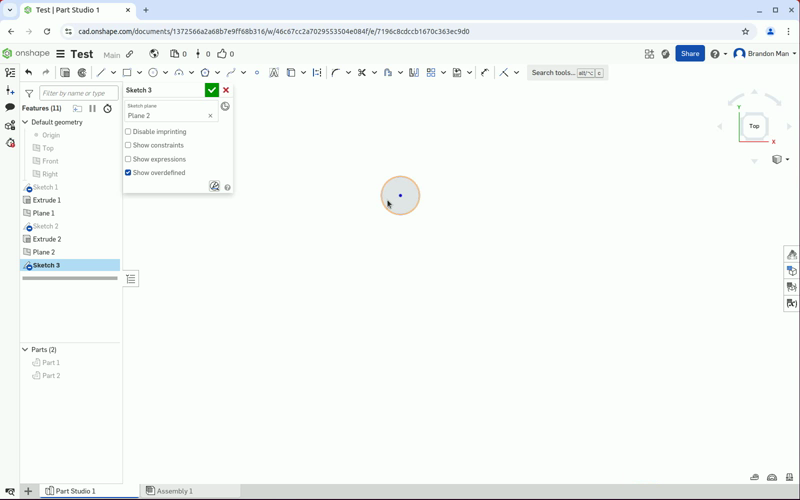
scroll(6)
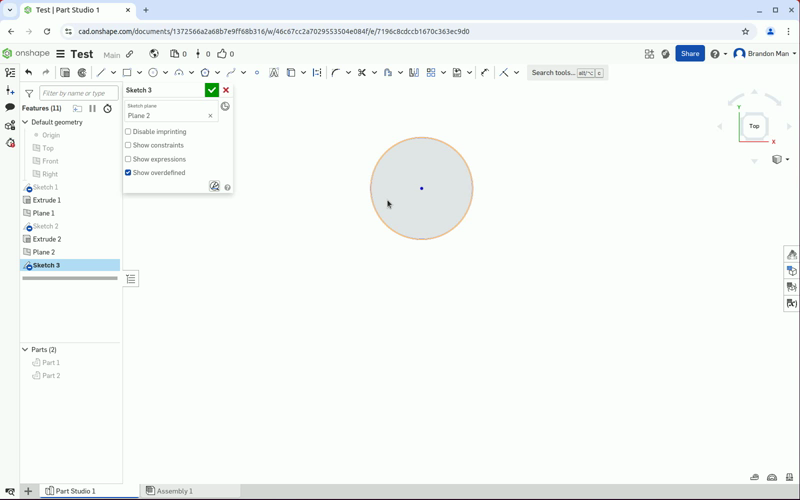
click(387, 199)
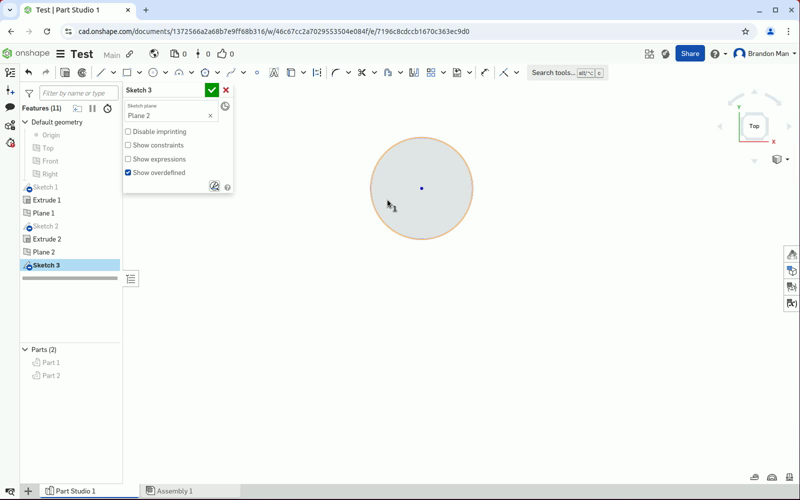
scroll(-6)
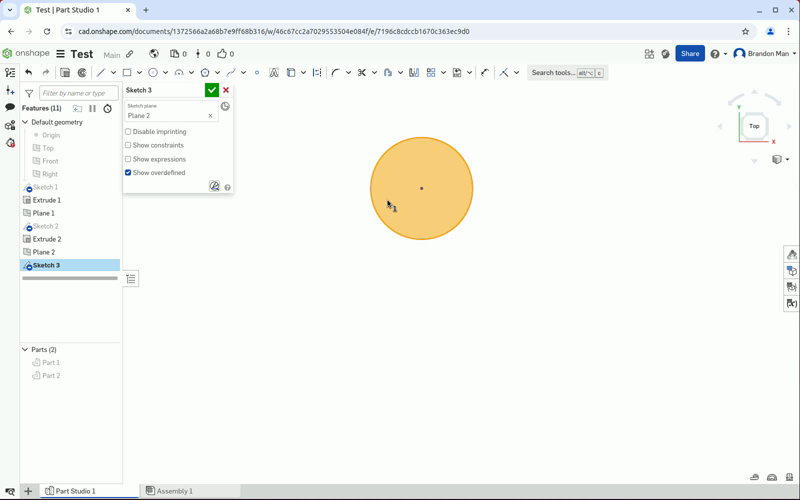
scroll(-6)
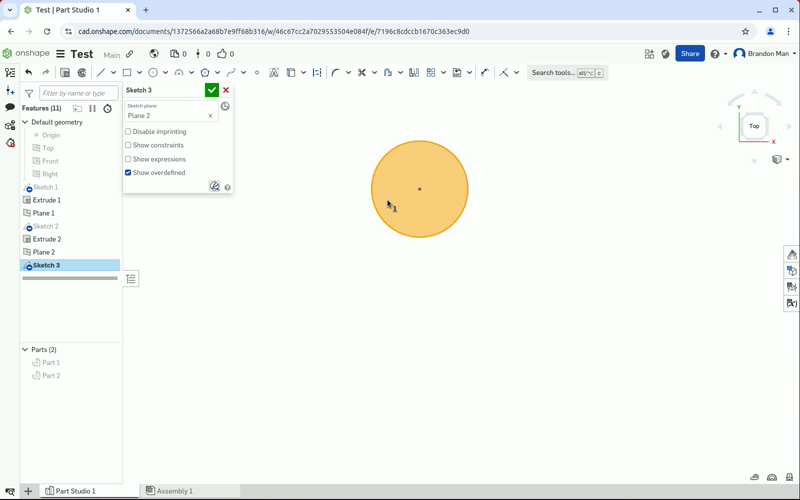
scroll(-6)
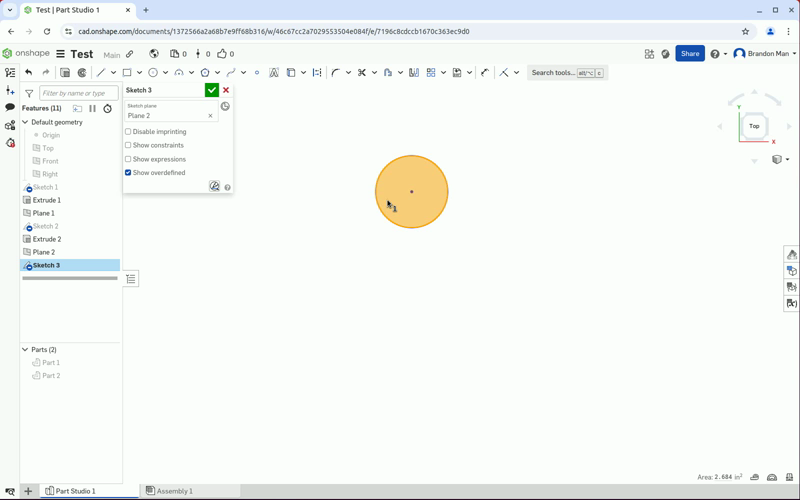
scroll(-6)
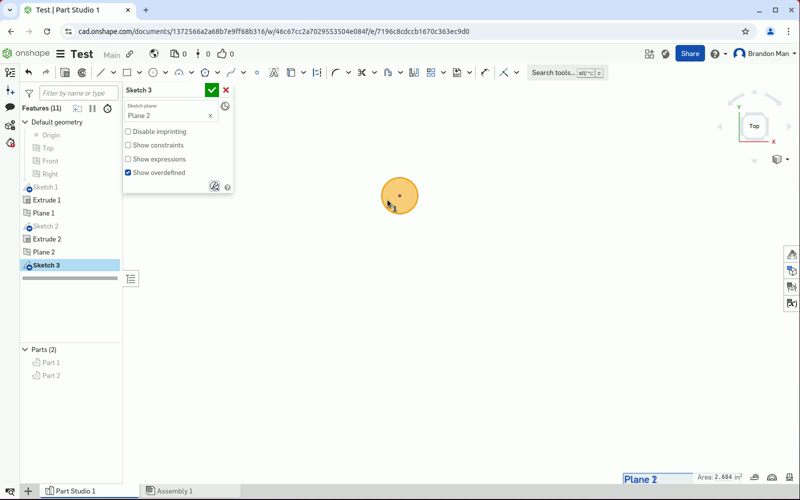
scroll(-6)
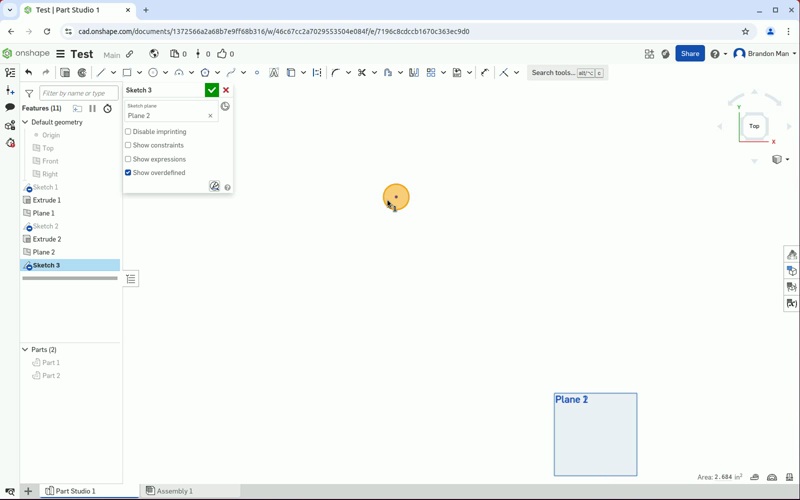
scroll(-6)
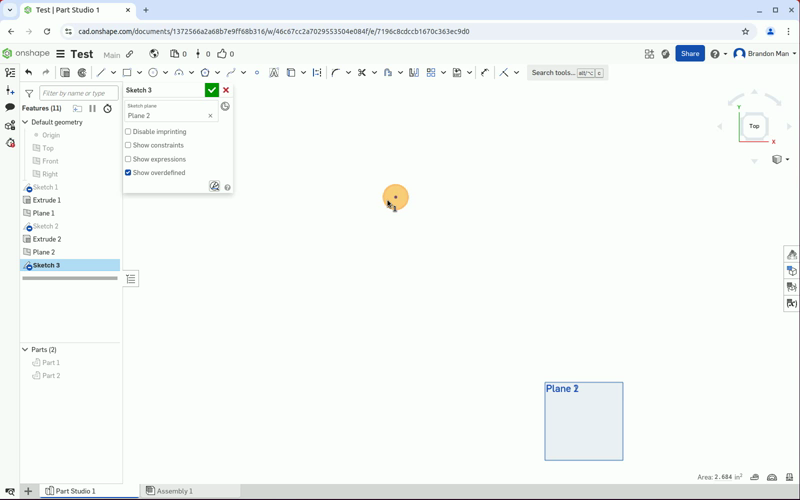
scroll(-6)
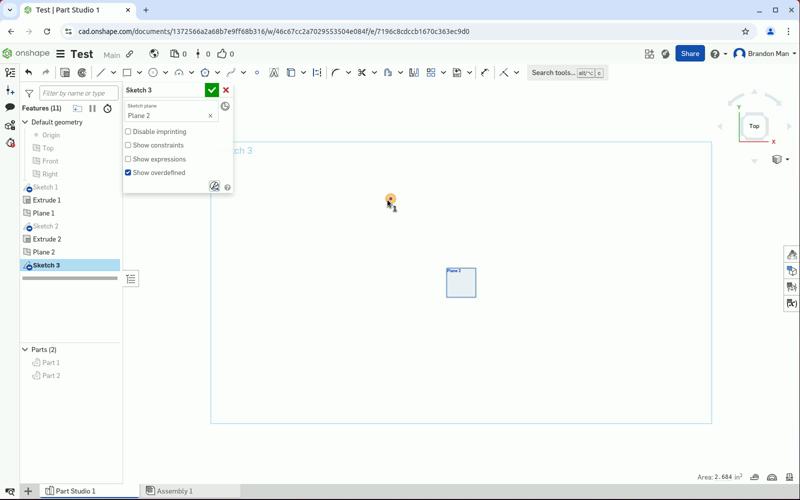
mouse_move(73, 352)
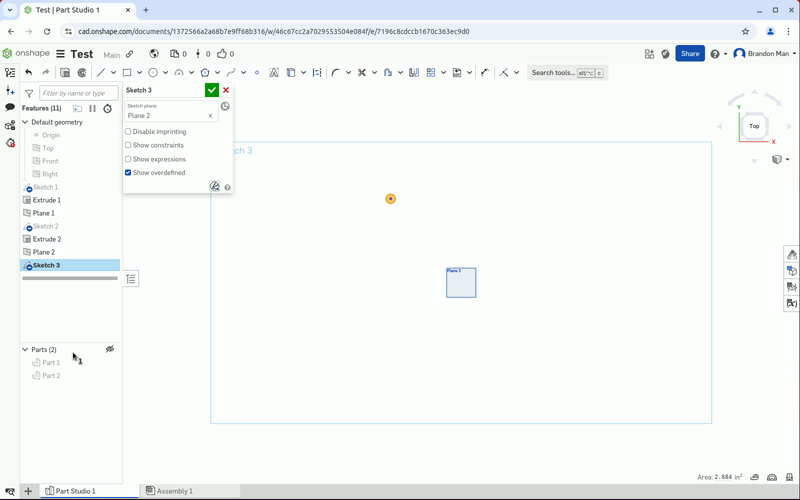
key(shift+y)
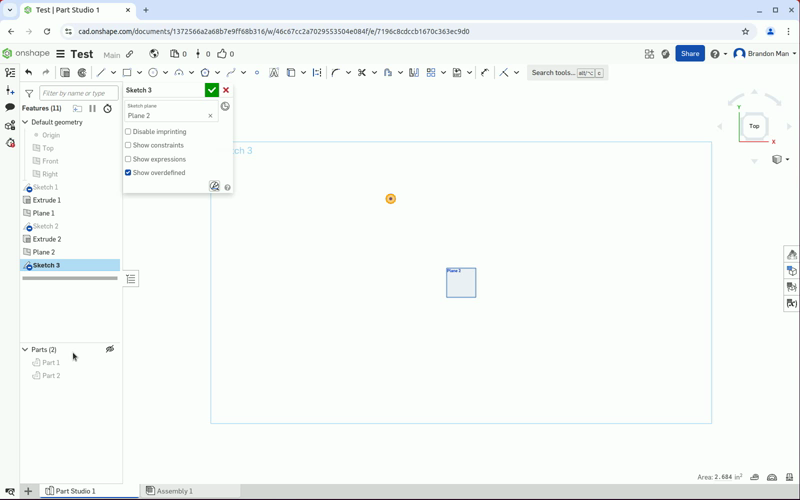
key(shift+e)
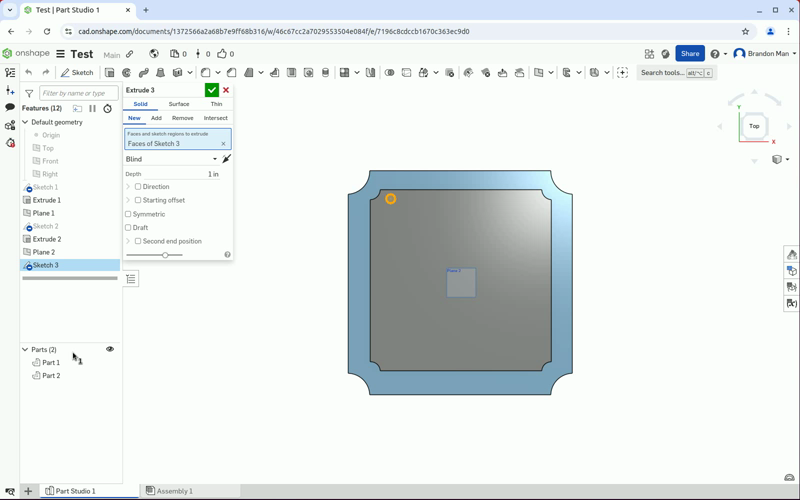
mouse_move(143, 106)
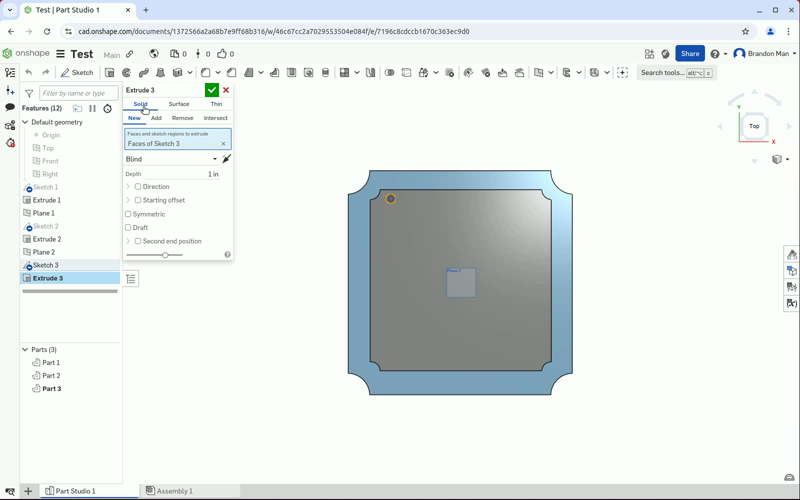
click(143, 106)
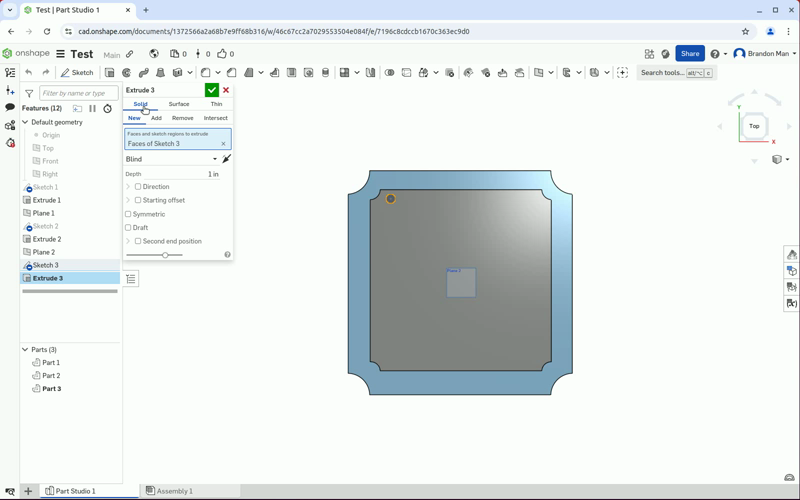
mouse_move(186, 120)
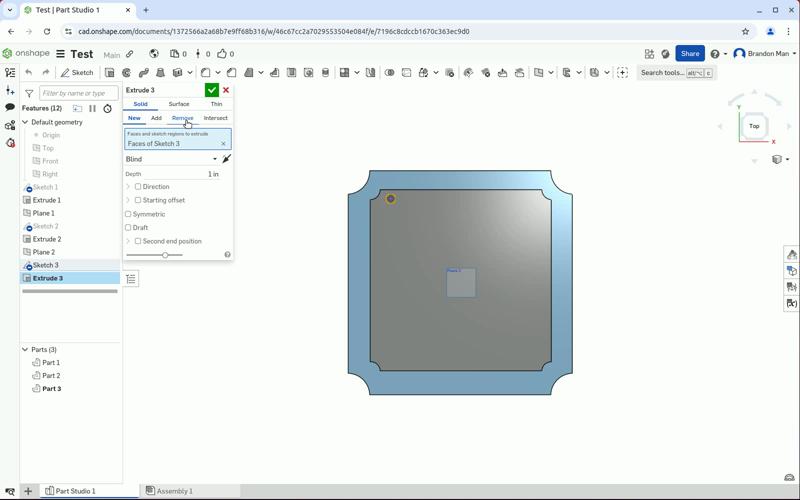
click(186, 120)
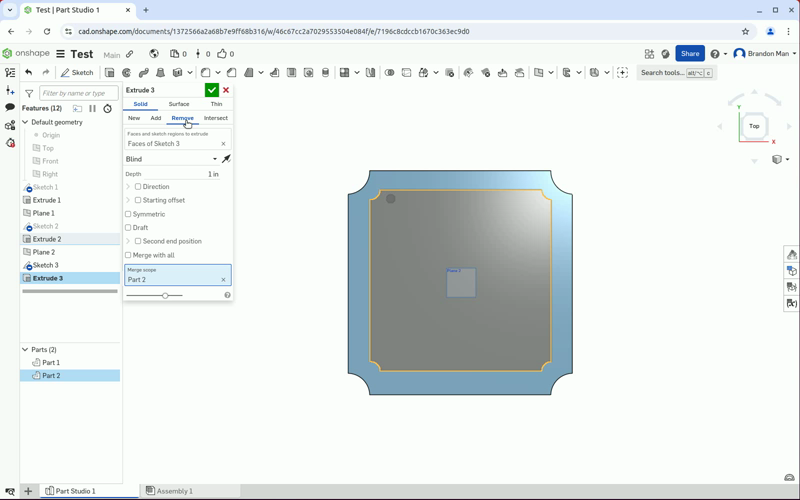
key(tab, 4)
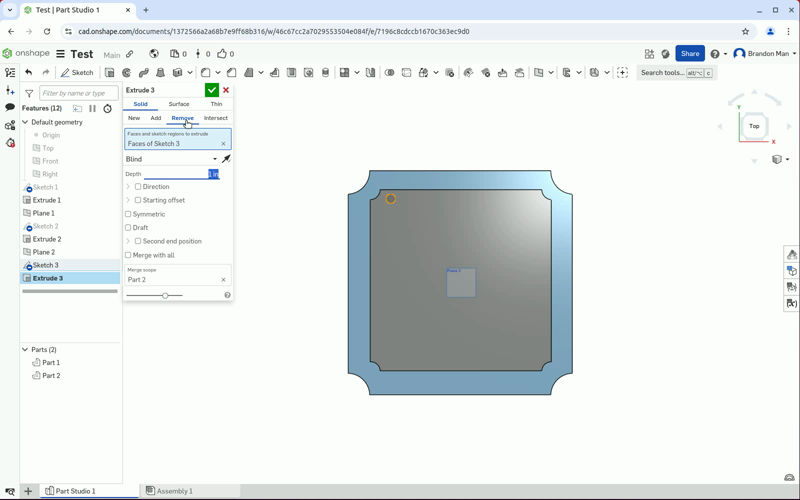
text(3.129)
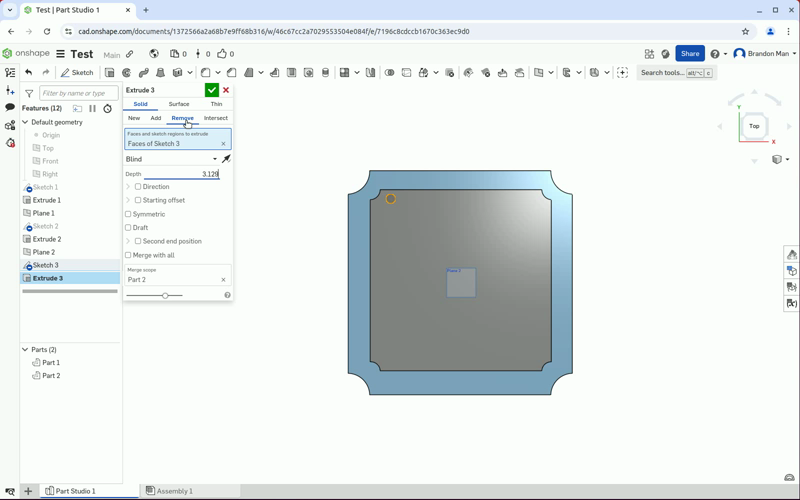
key(tab, 6)
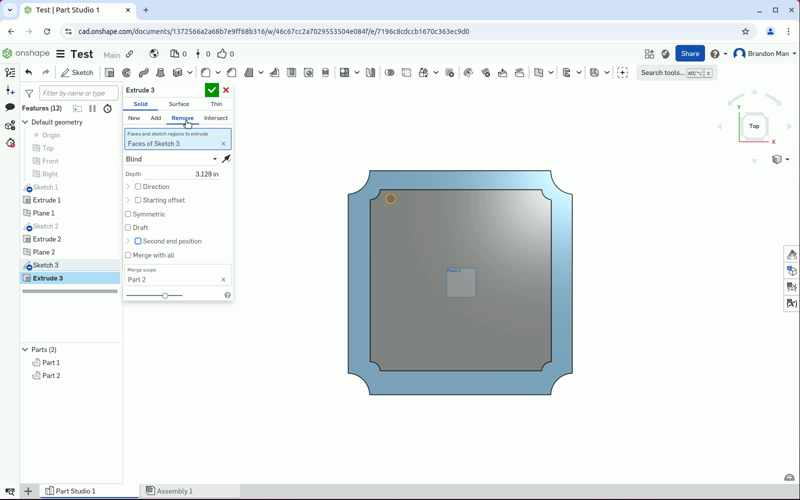
key(space)
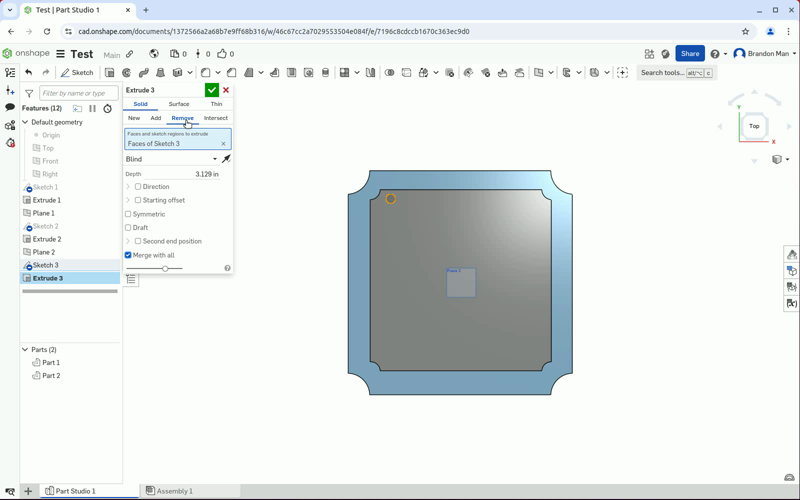
key(enter)
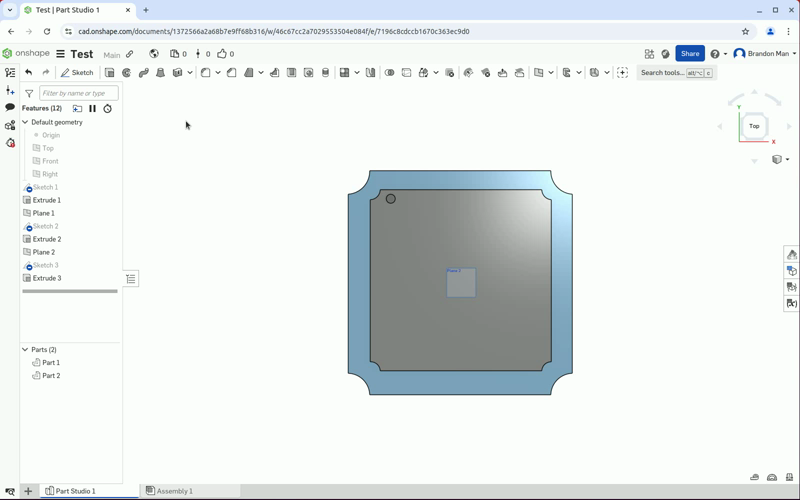
key(shift+h)
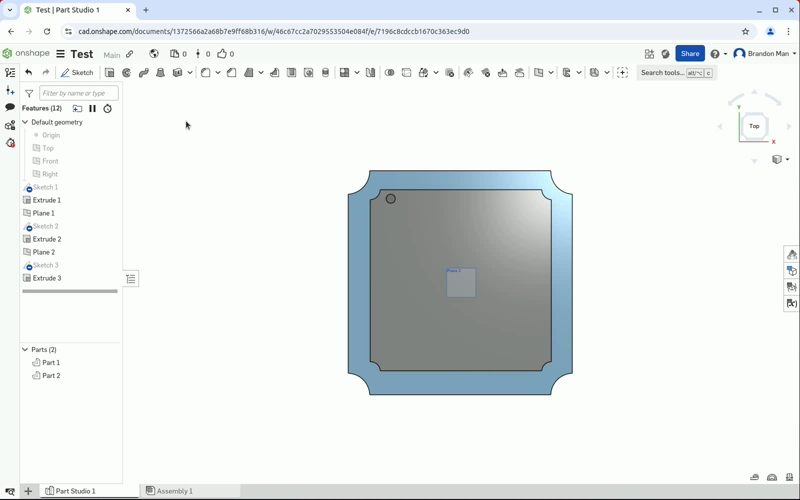
key(shift+h)
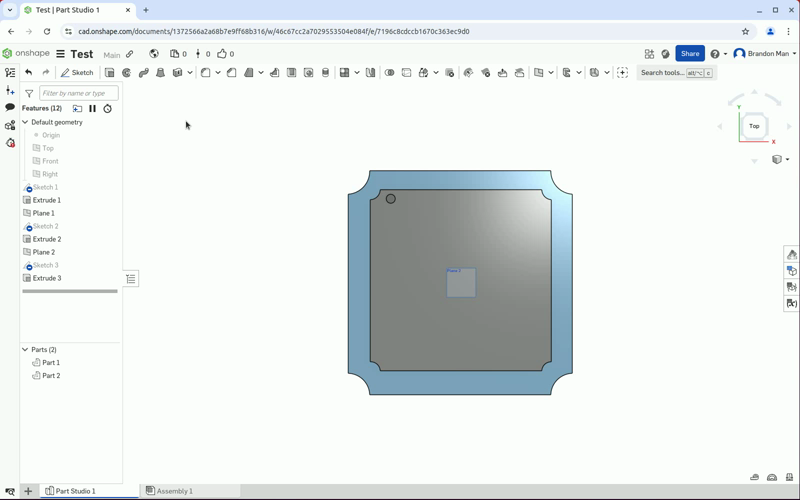
mouse_move(73, 189)
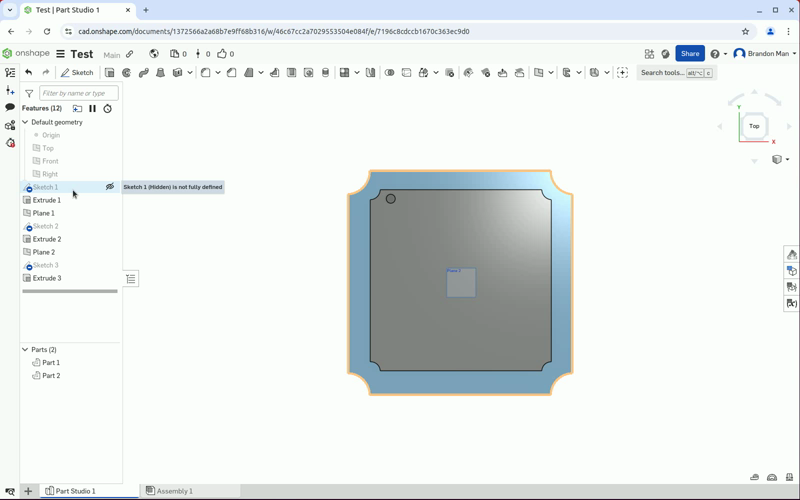
click(73, 189)
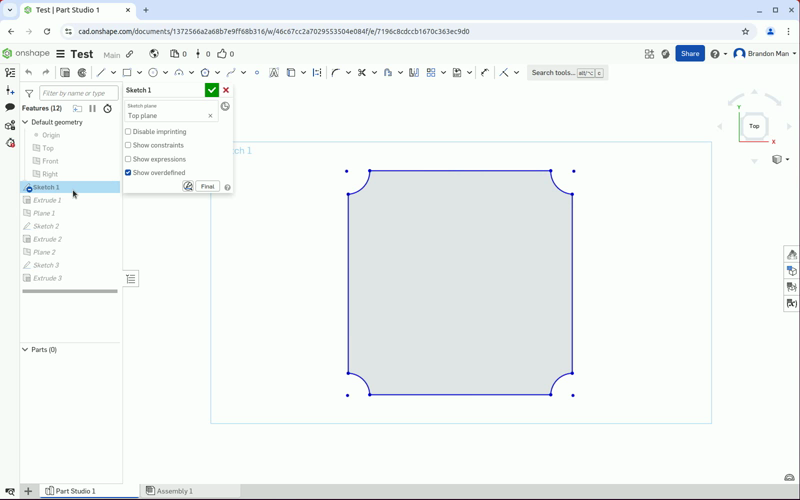
mouse_move(229, 92)
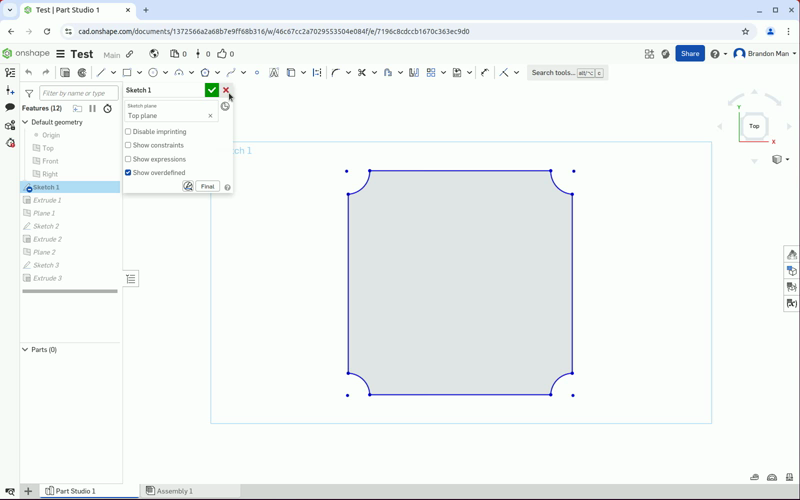
click(229, 92)
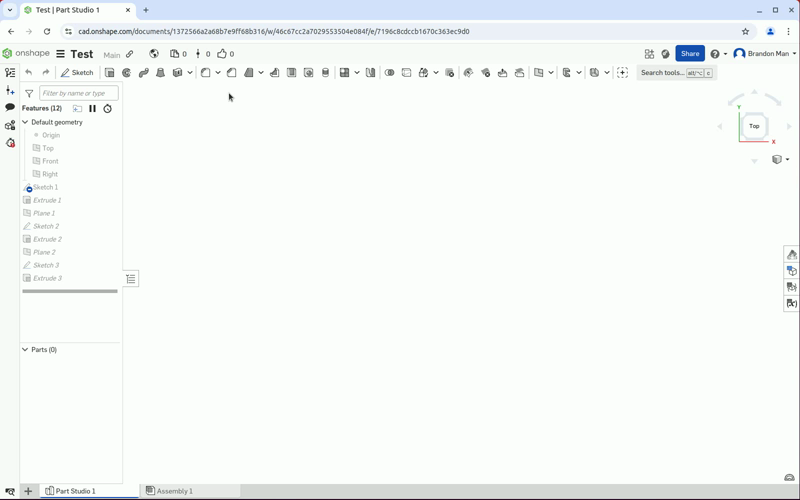
key(shift+s)
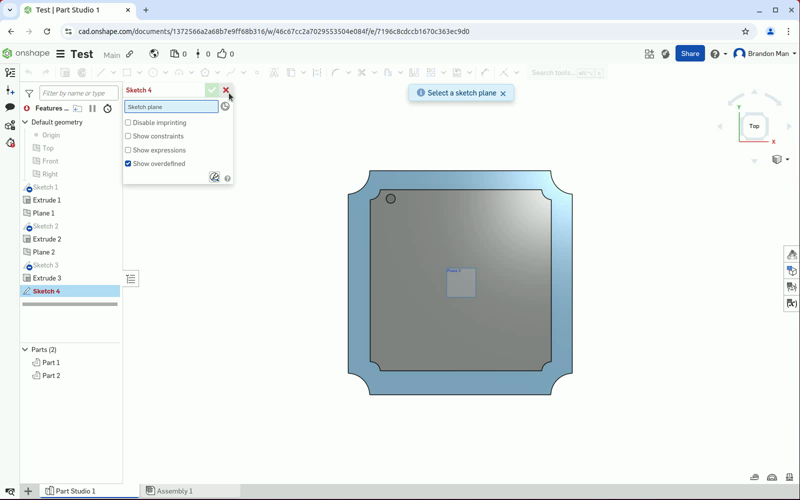
mouse_move(73, 254)
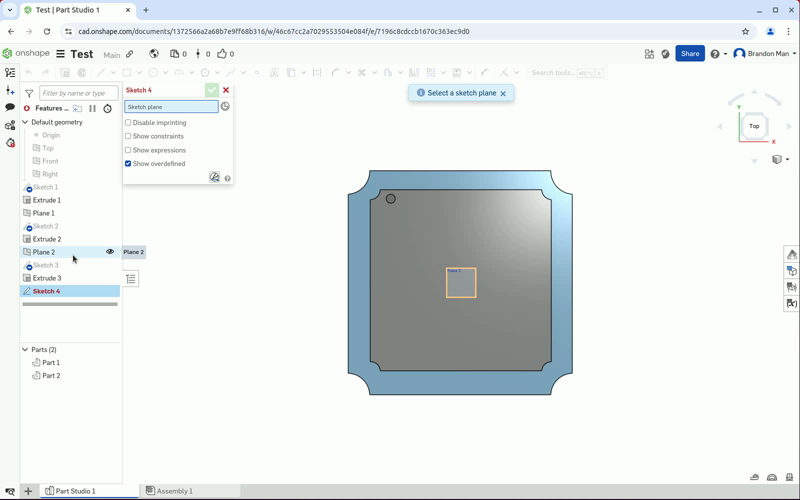
click(73, 254)
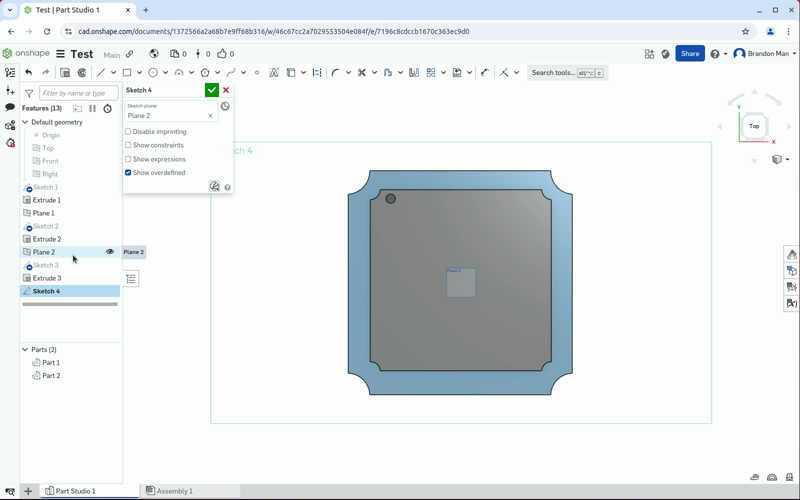
mouse_move(73, 352)
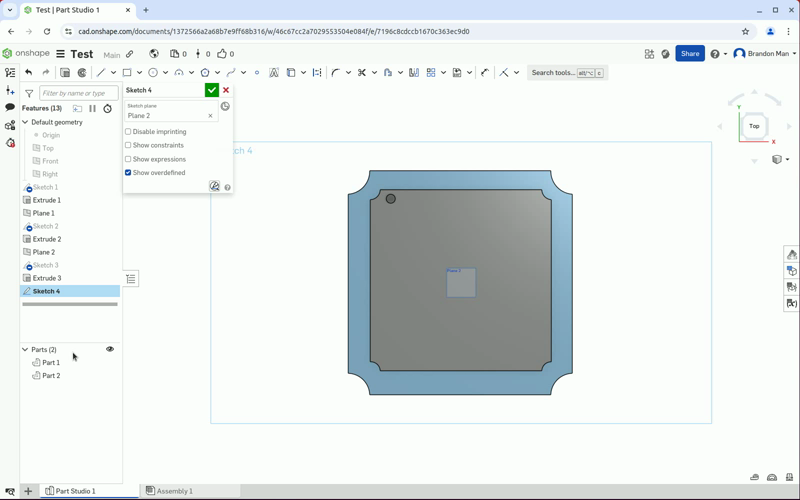
key(y)
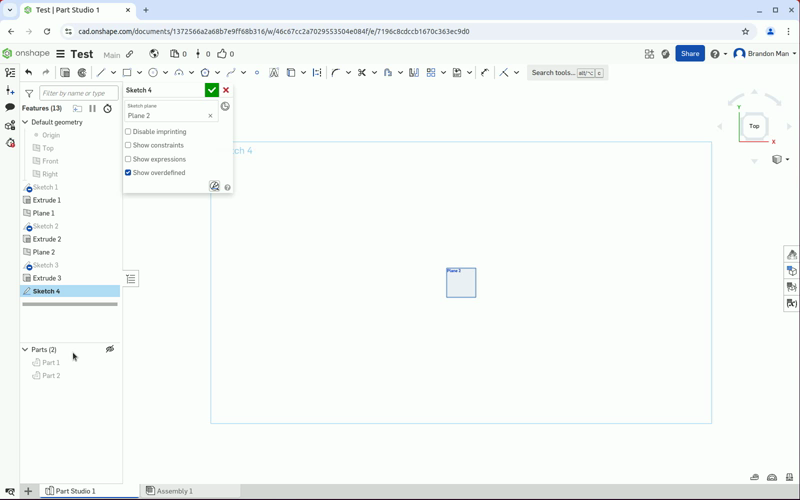
key(l)
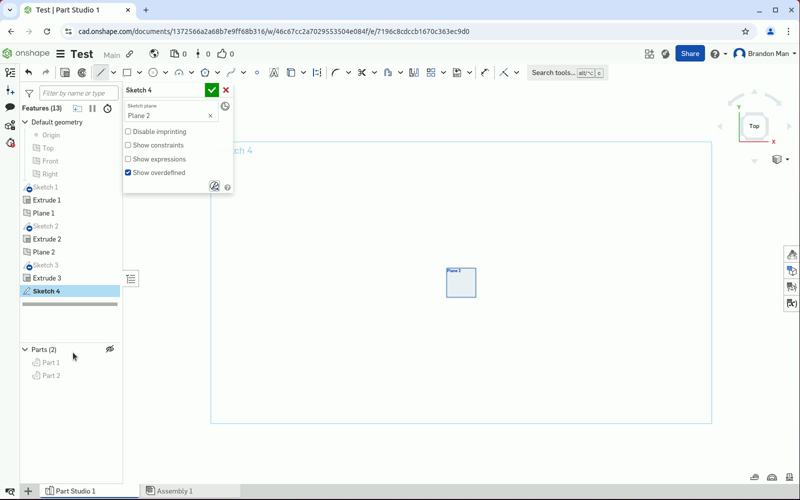
key_down(shift)
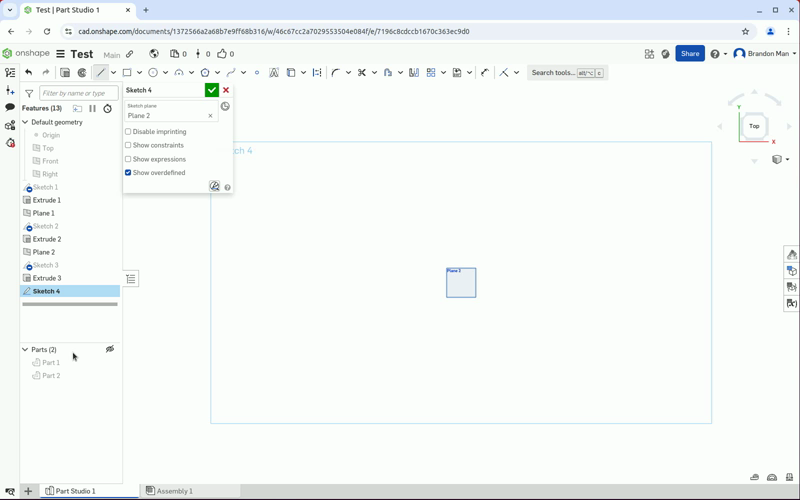
mouse_move(526, 201)
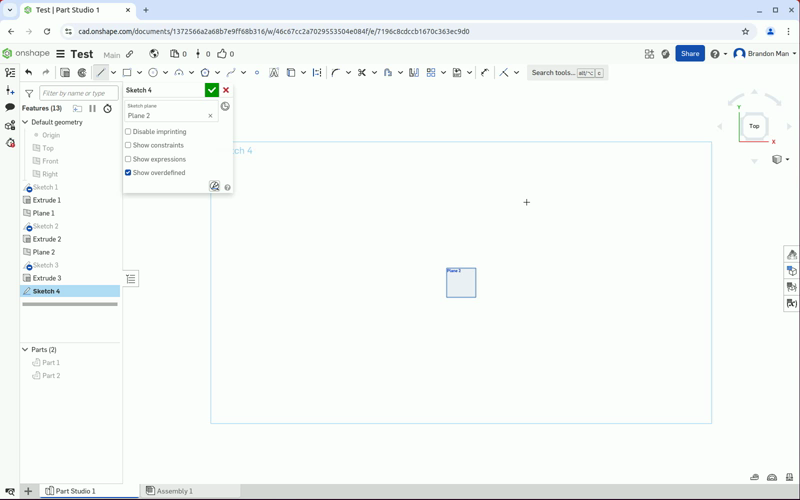
click(526, 201)
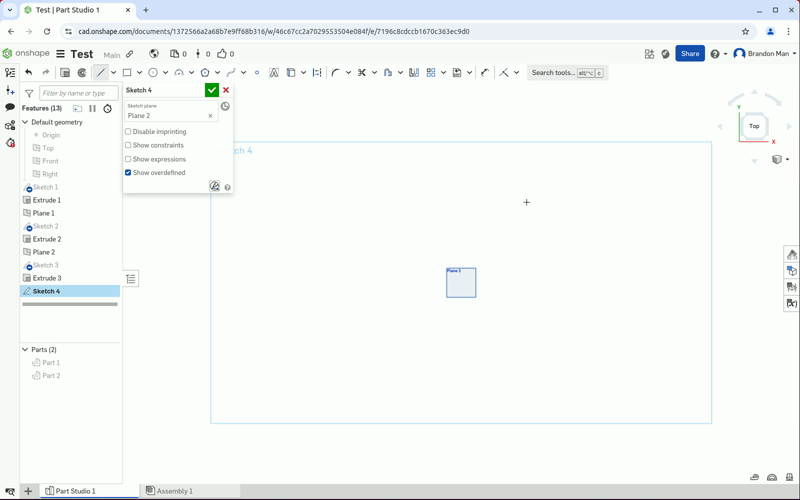
key_up(shift)
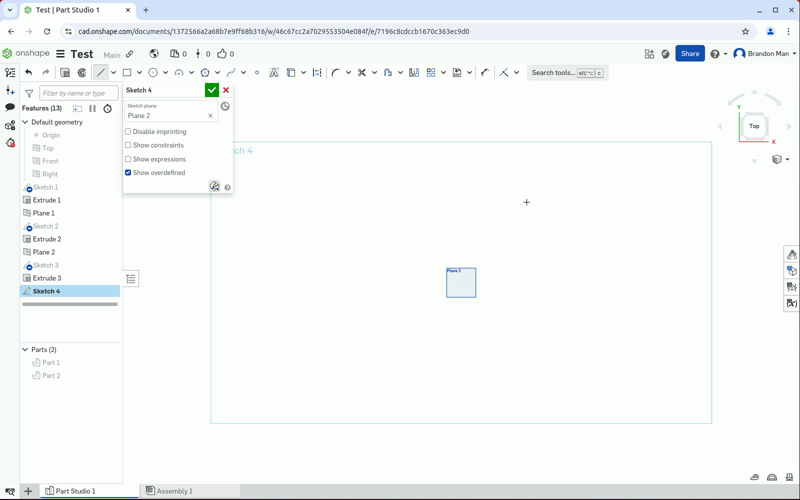
key_down(shift)
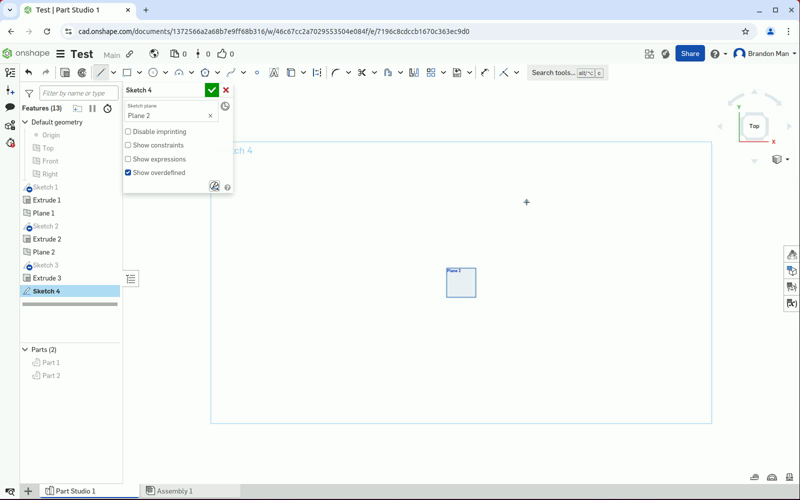
mouse_move(556, 201)
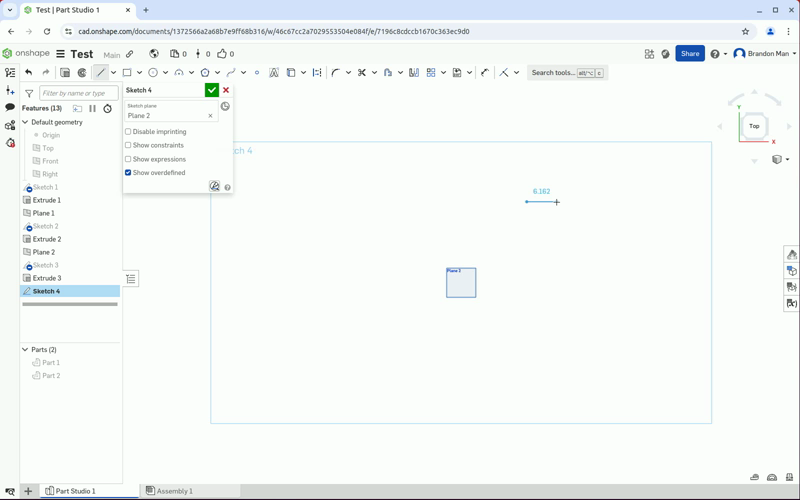
mouse_move(532, 201)
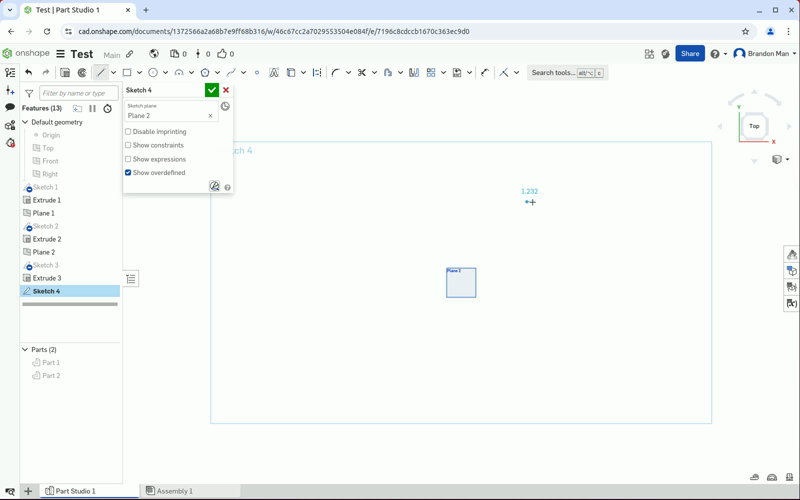
scroll(6)
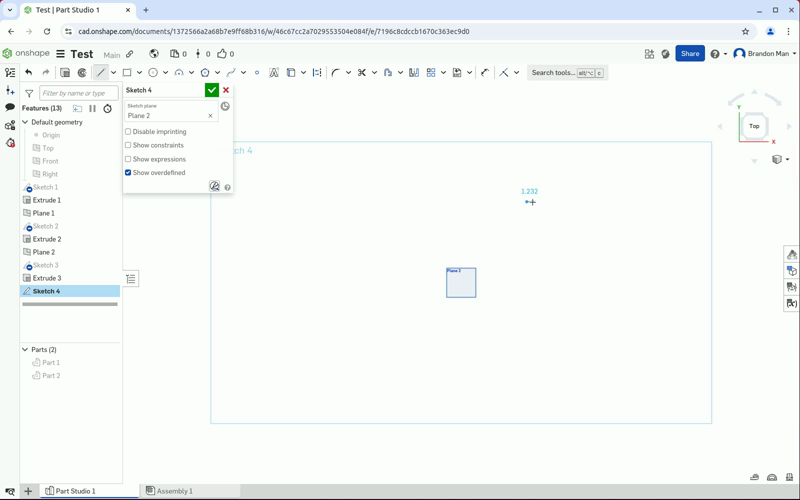
scroll(6)
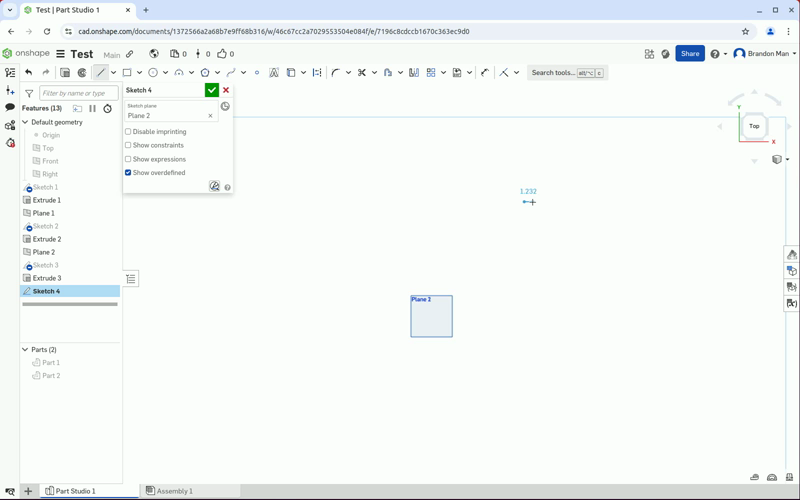
scroll(6)
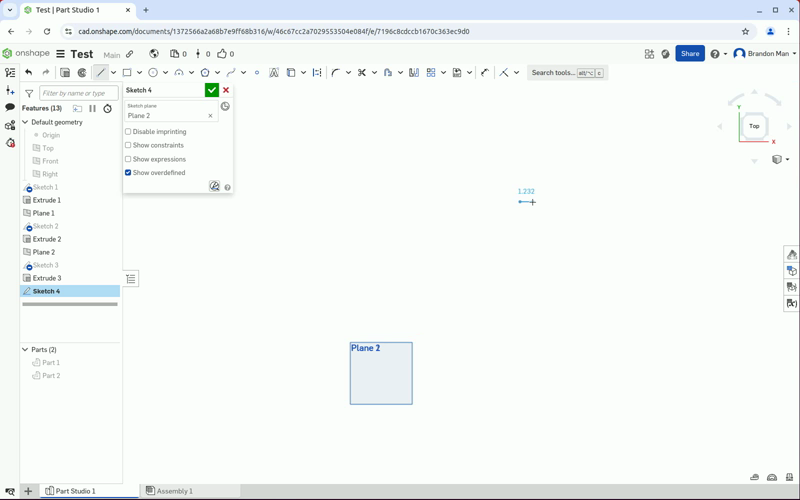
scroll(6)
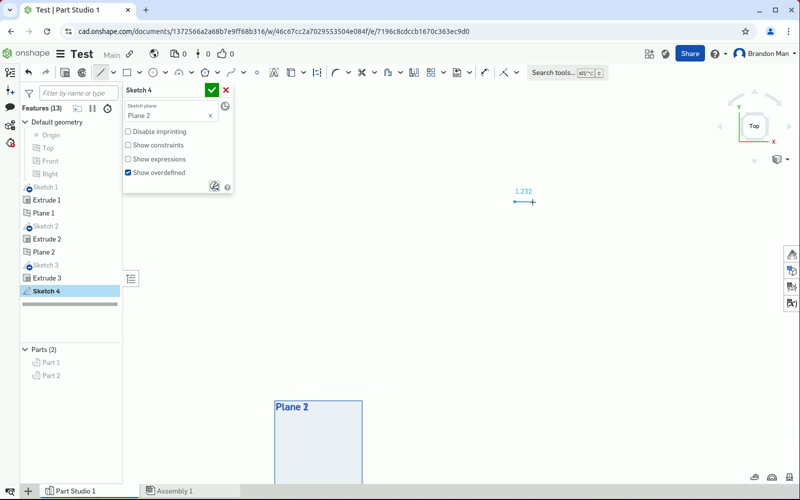
scroll(6)
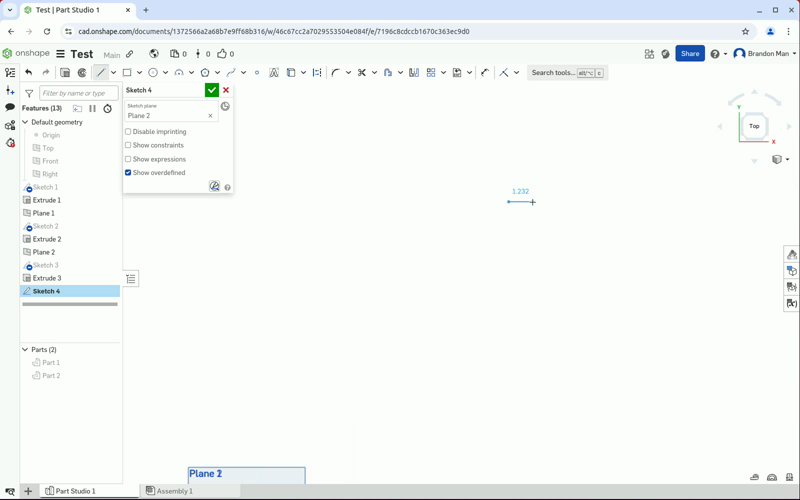
scroll(6)
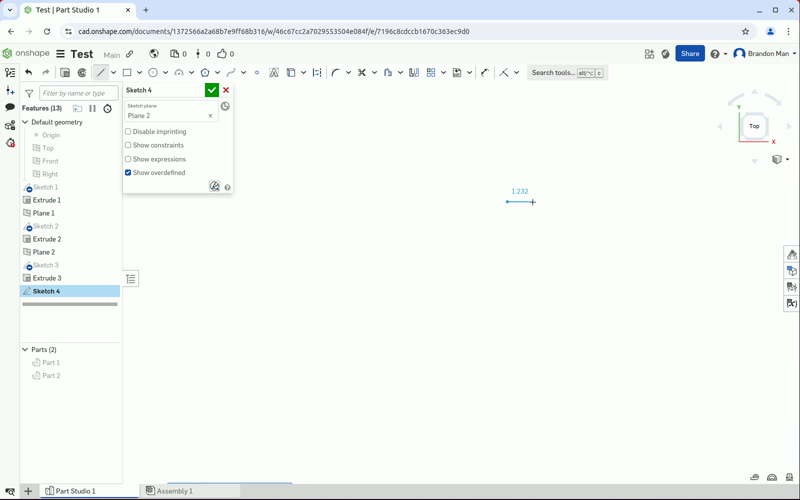
scroll(6)
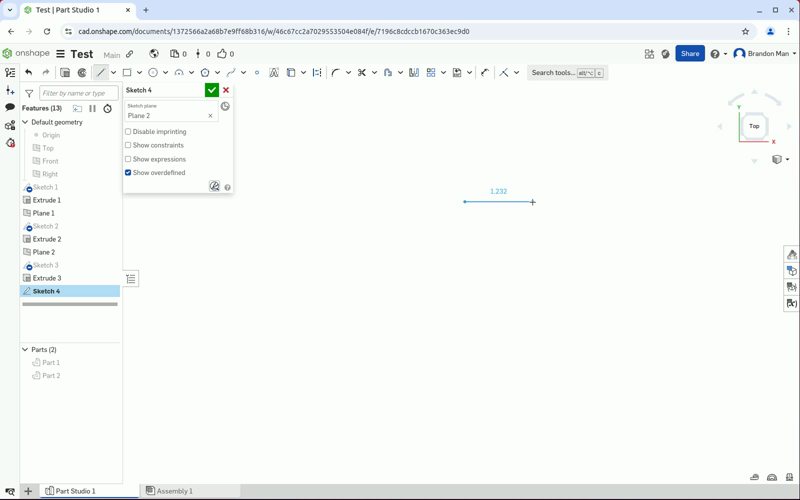
click(532, 201)
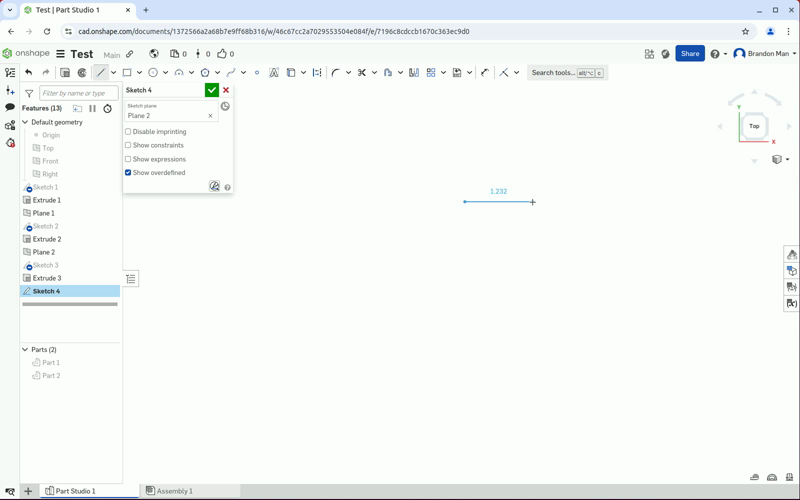
scroll(-6)
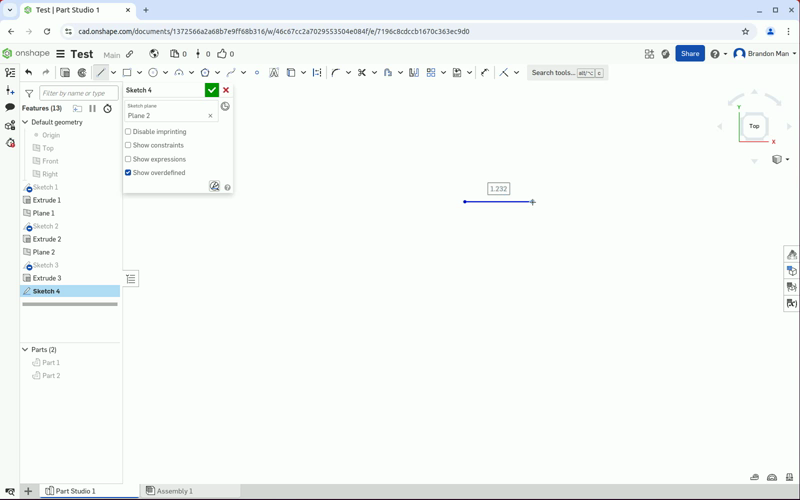
scroll(-6)
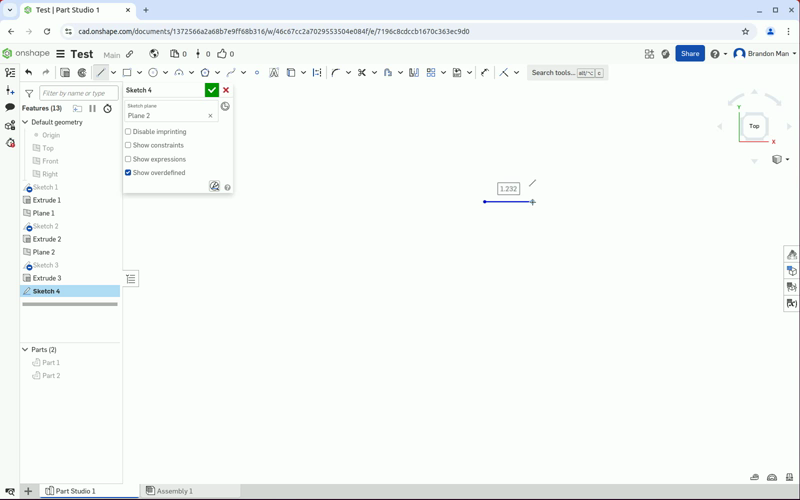
scroll(-6)
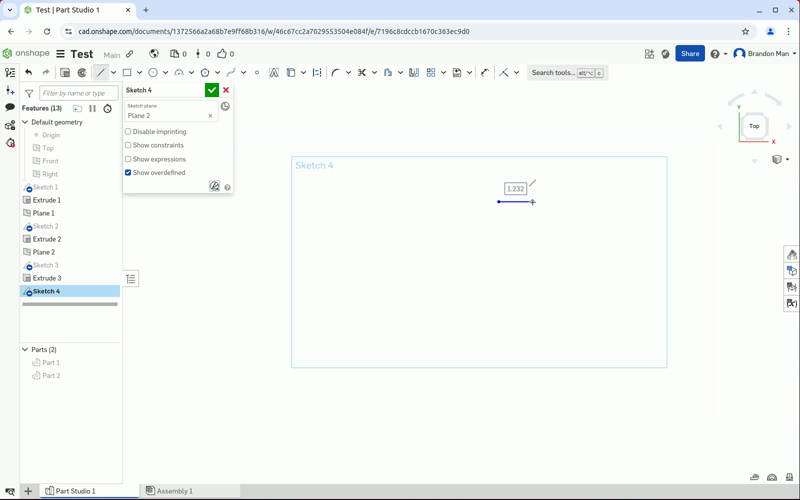
scroll(-6)
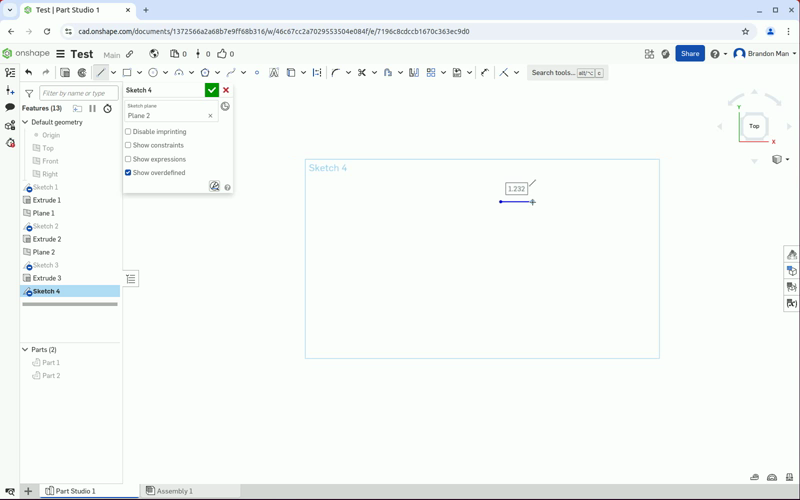
scroll(-6)
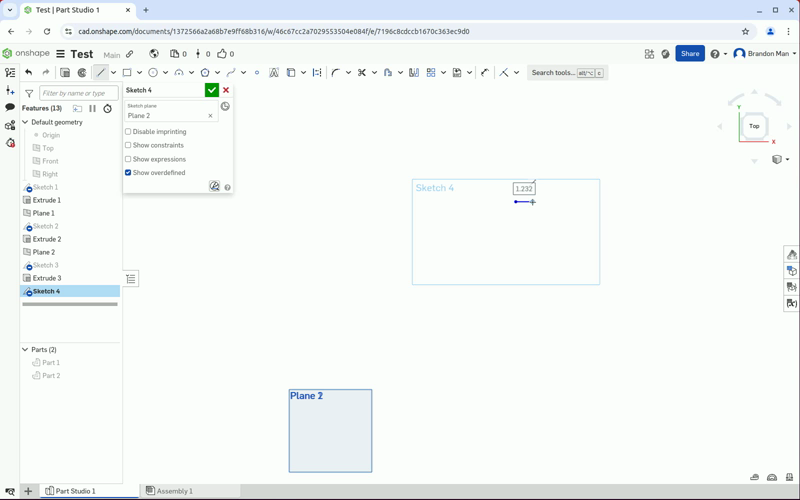
scroll(-6)
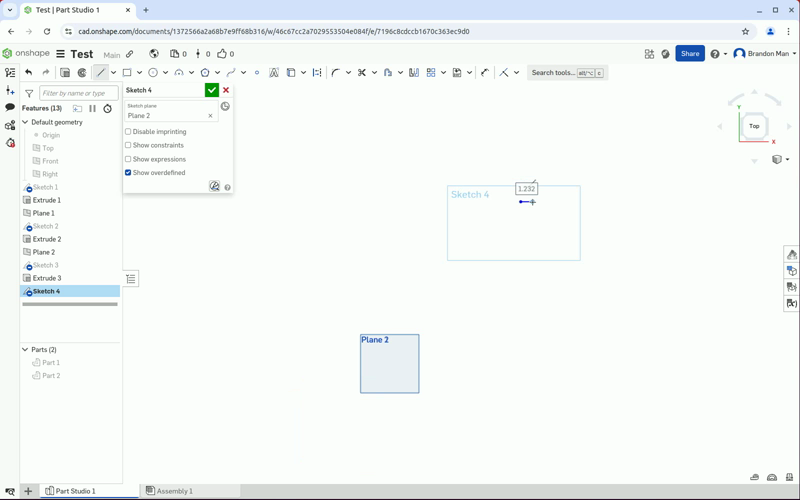
scroll(-6)
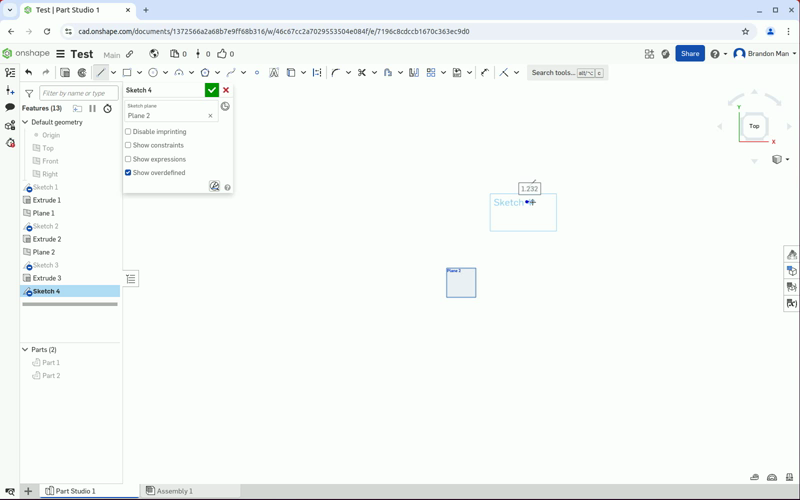
key_up(shift)
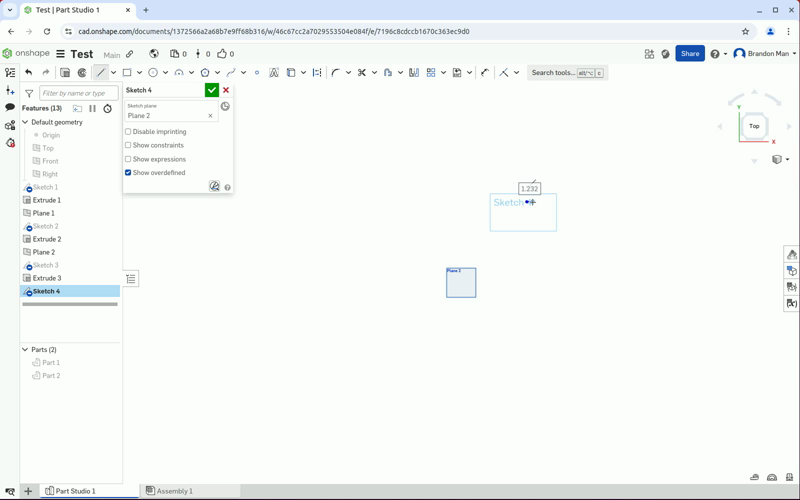
key(esc)
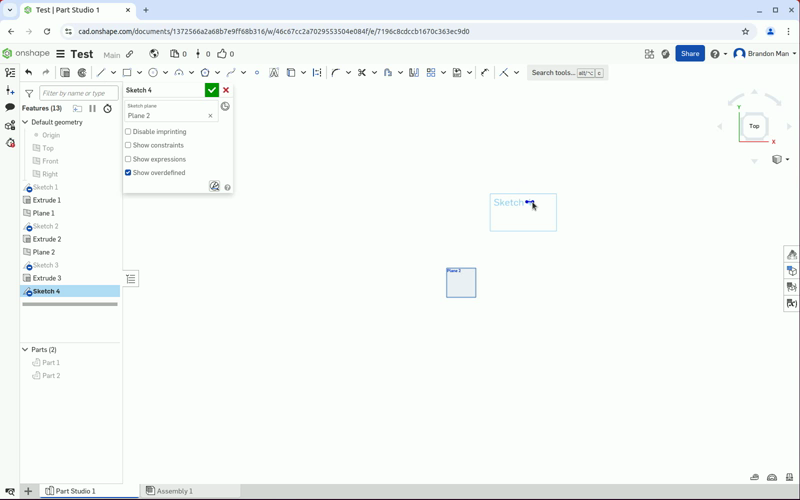
key(a)
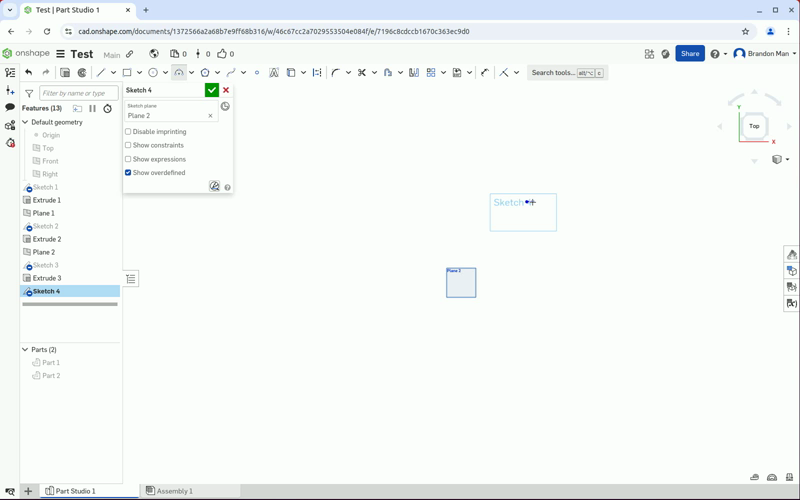
mouse_move(532, 201)
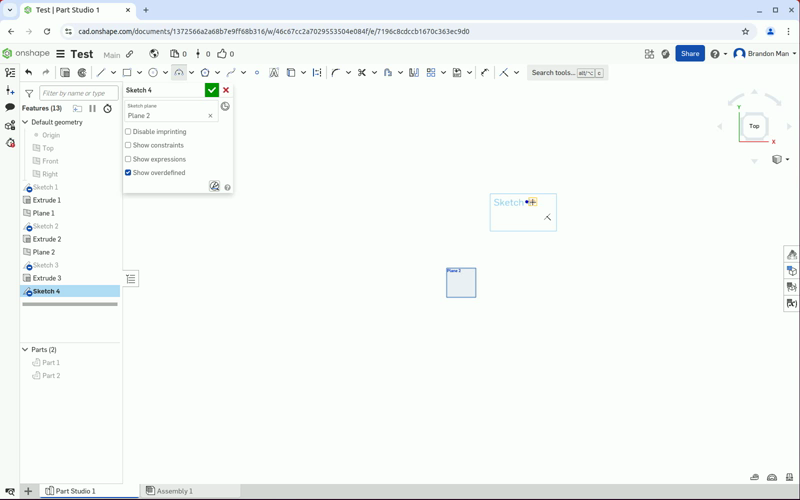
click(532, 201)
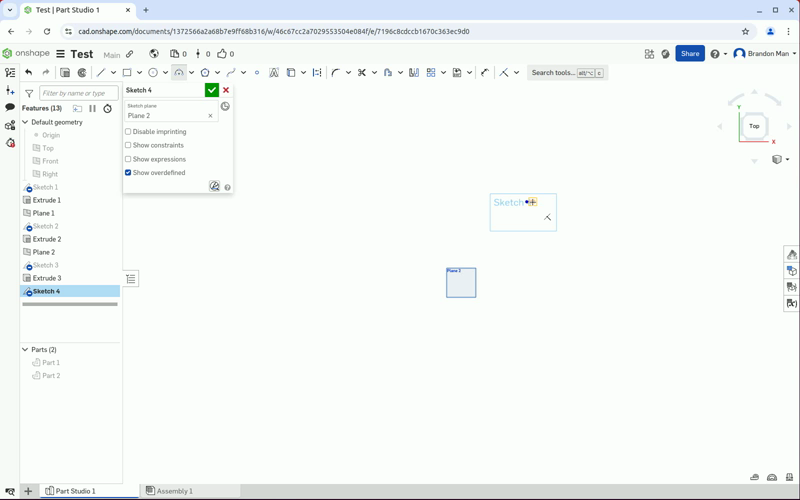
key_down(shift)
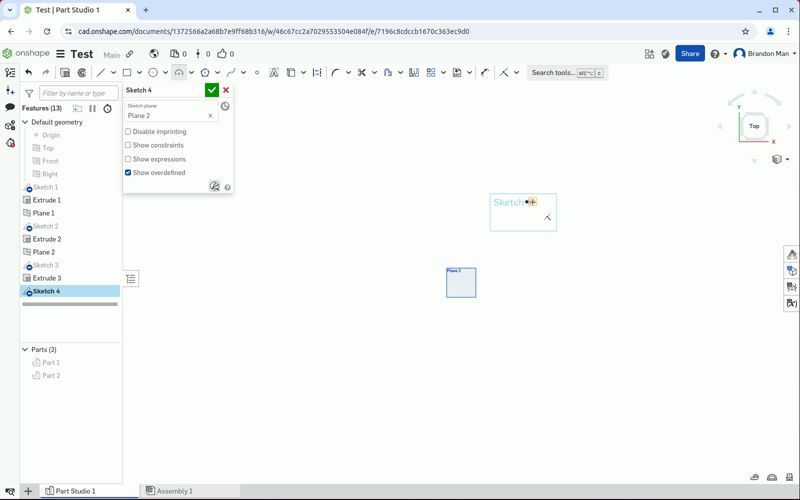
mouse_move(532, 193)
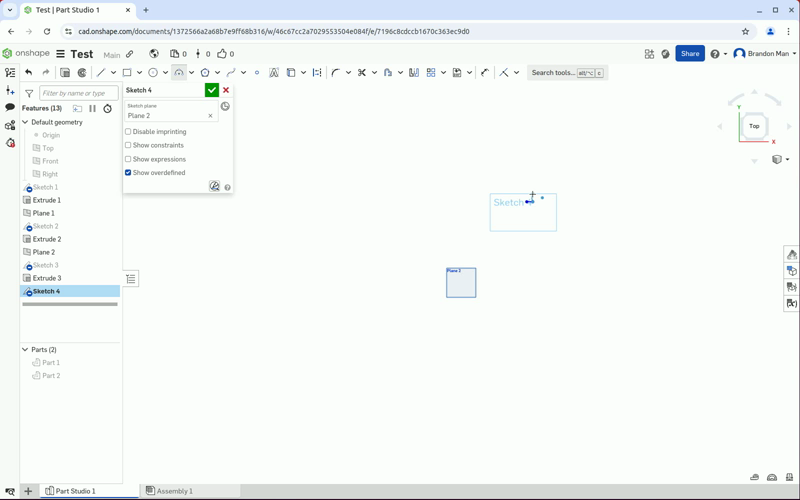
click(532, 193)
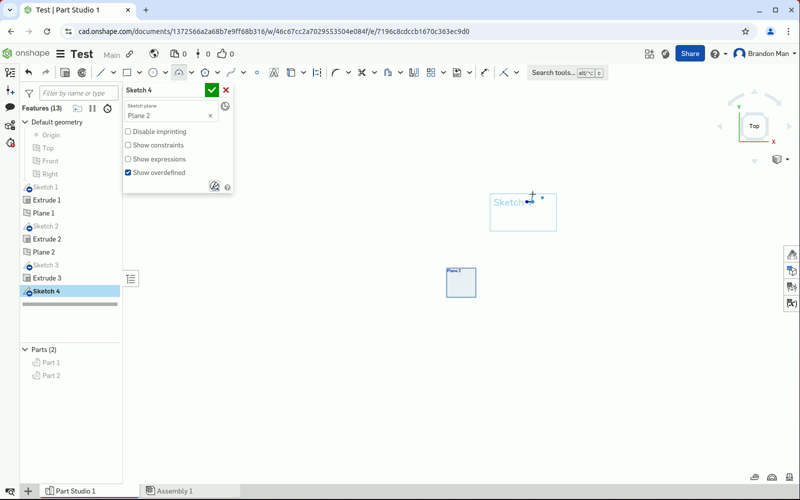
mouse_move(537, 197)
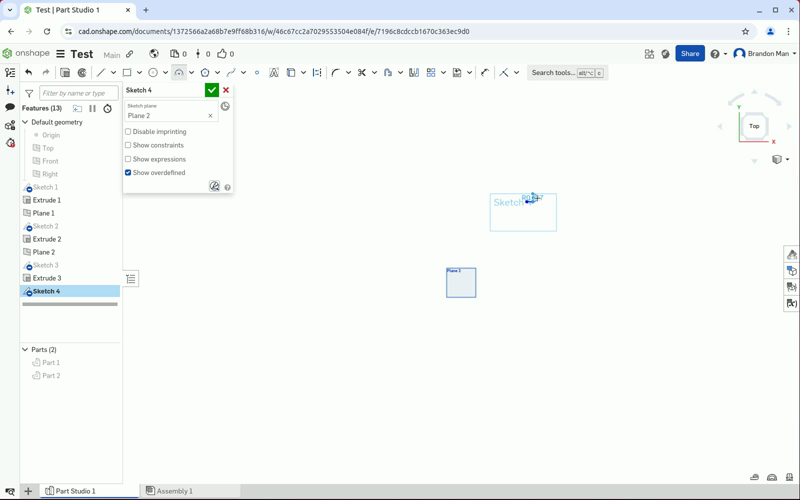
click(537, 197)
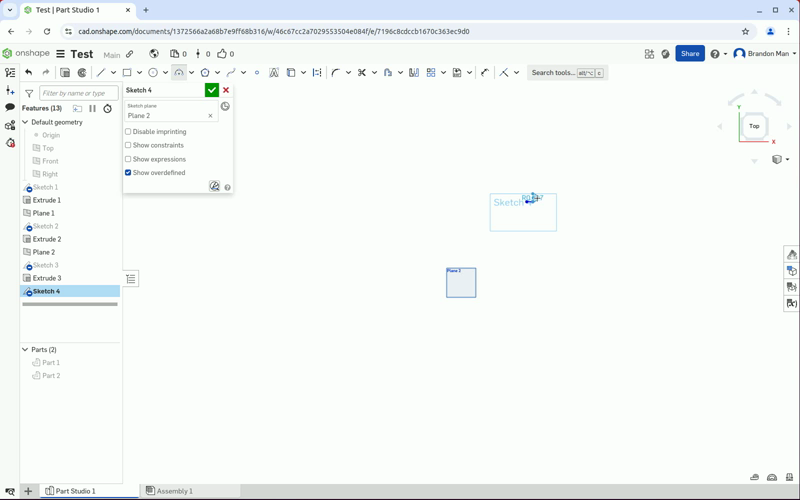
key_up(shift)
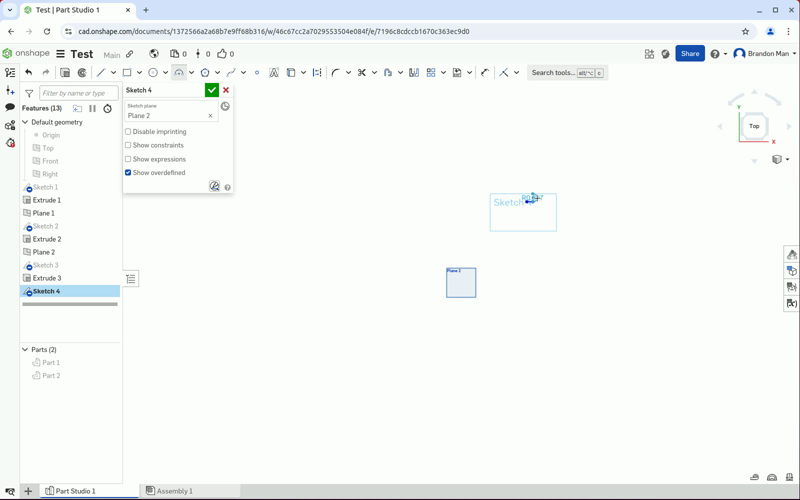
key(esc)
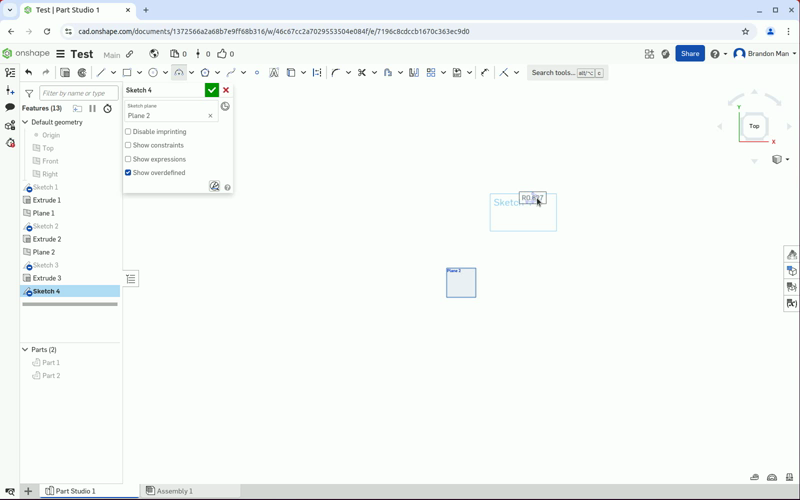
key(l)
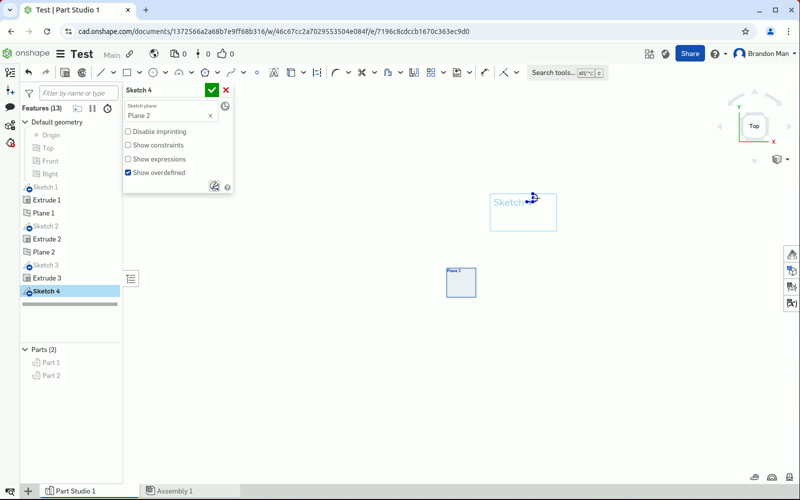
mouse_move(532, 193)
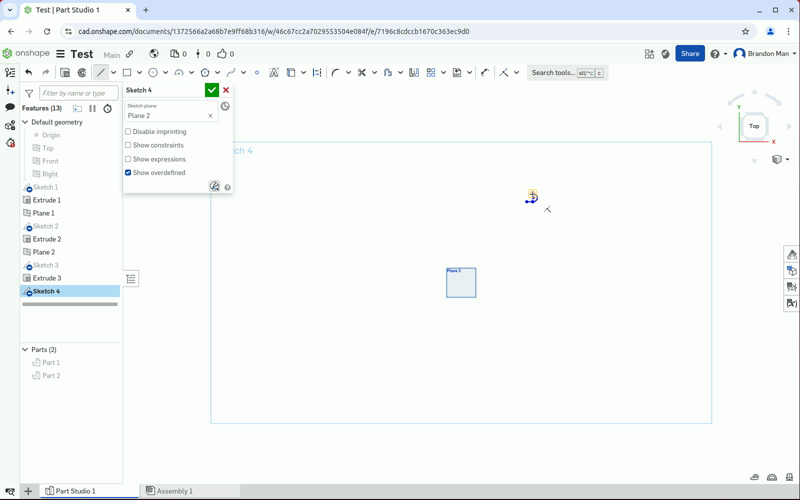
scroll(6)
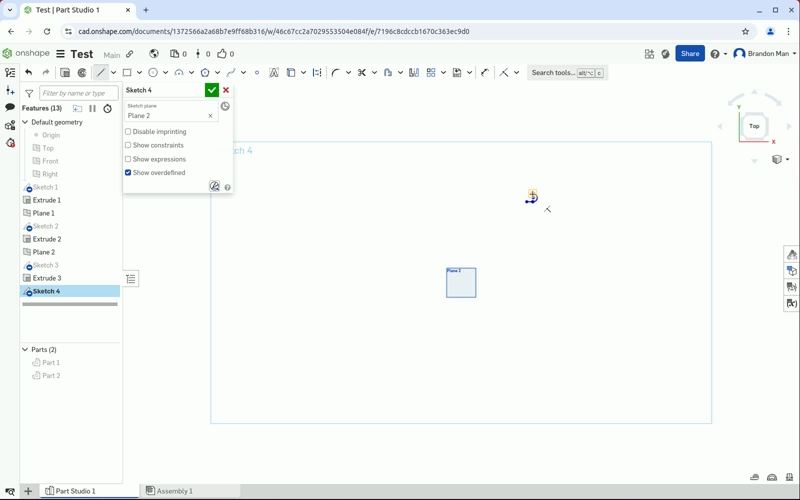
scroll(6)
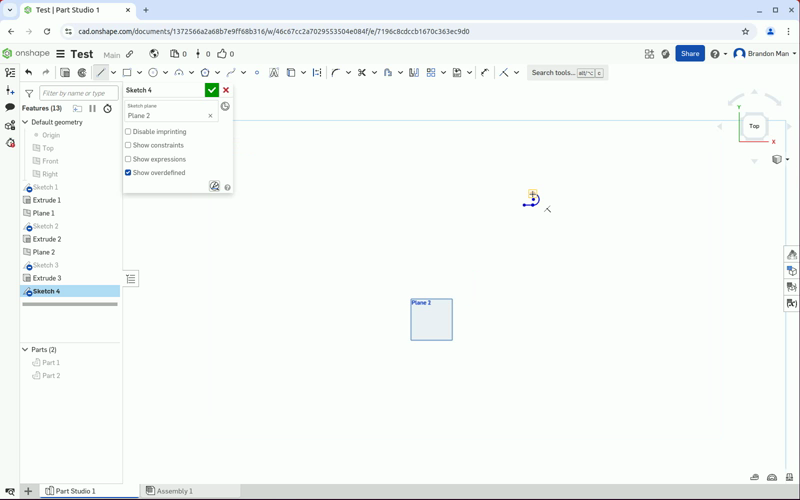
scroll(6)
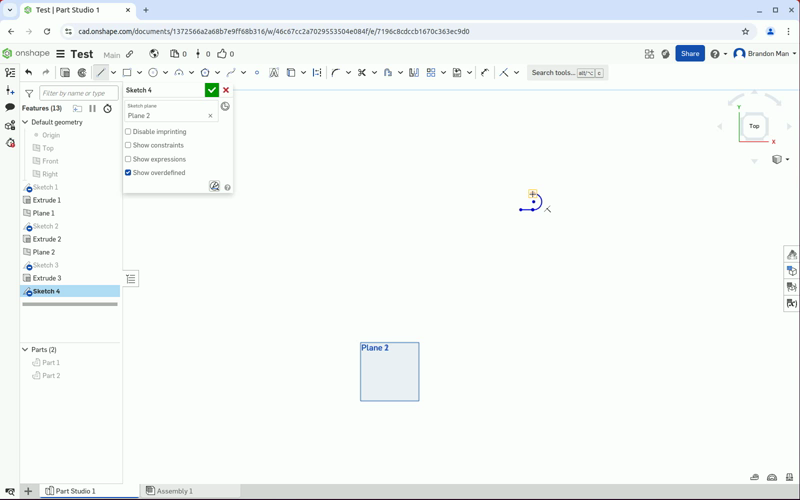
scroll(6)
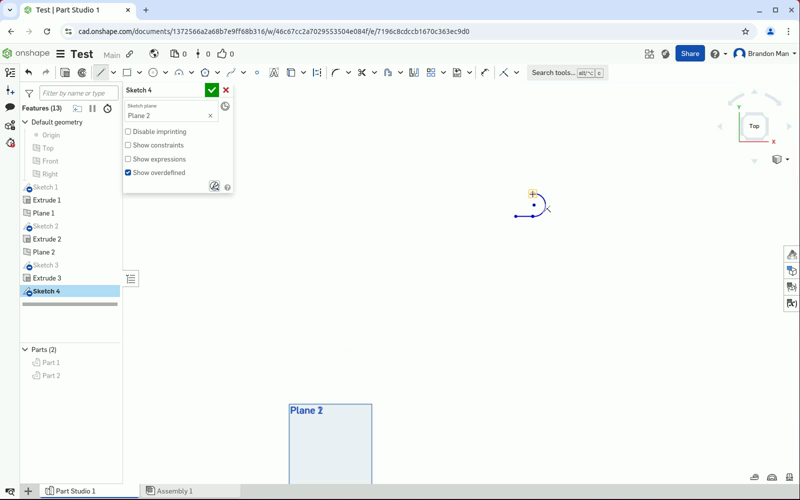
scroll(6)
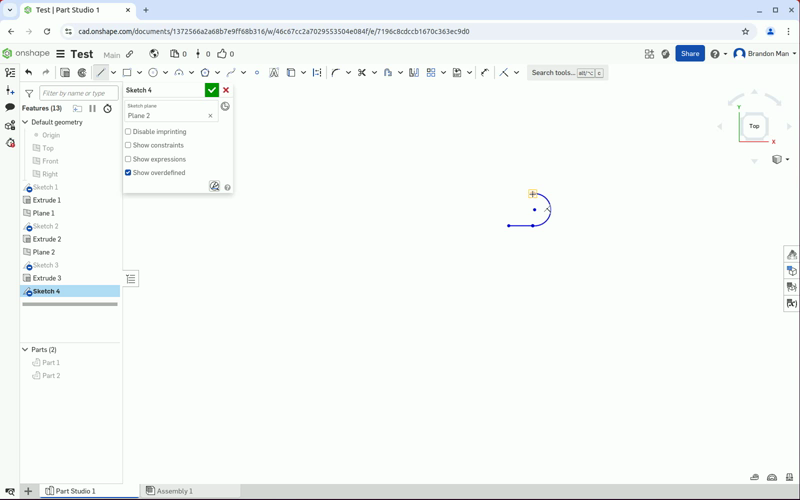
scroll(6)
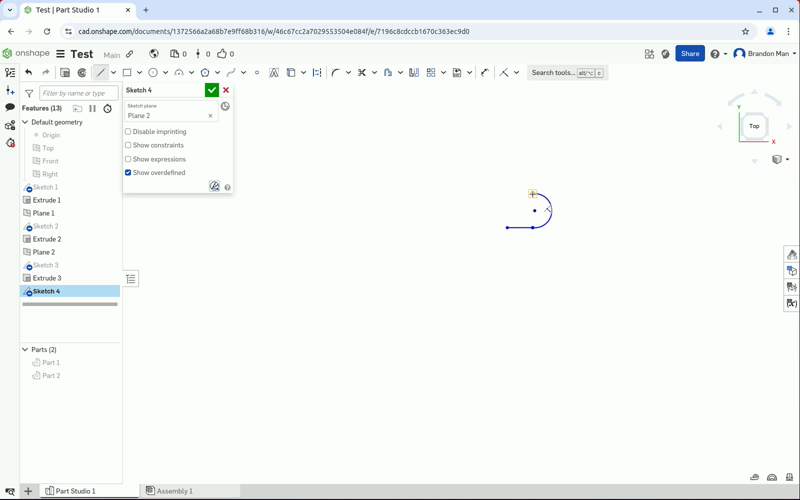
scroll(6)
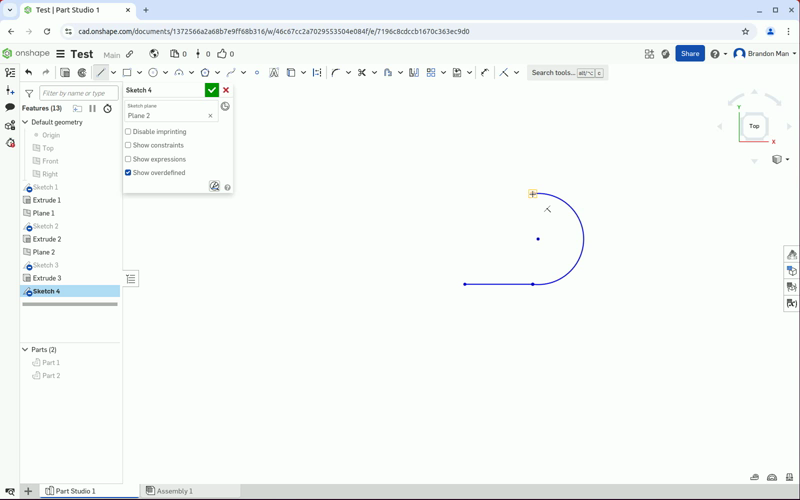
click(532, 193)
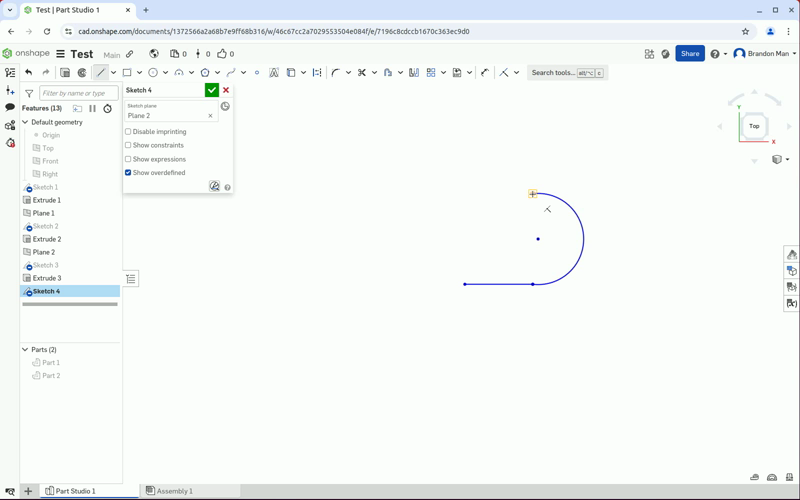
scroll(-6)
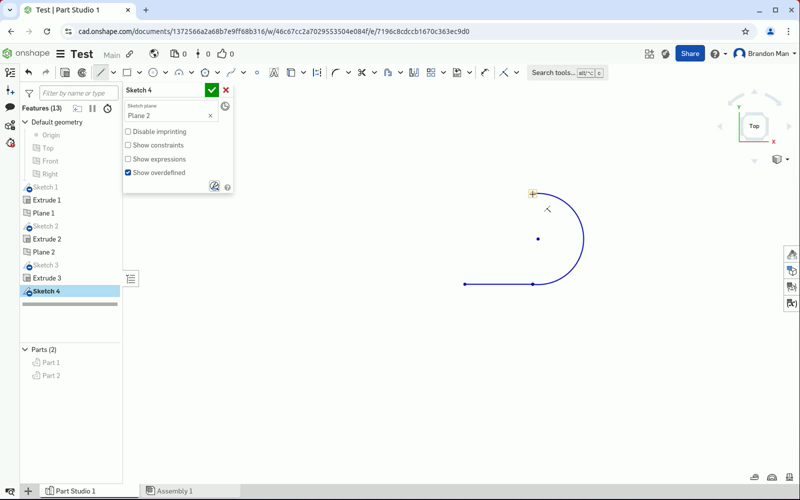
scroll(-6)
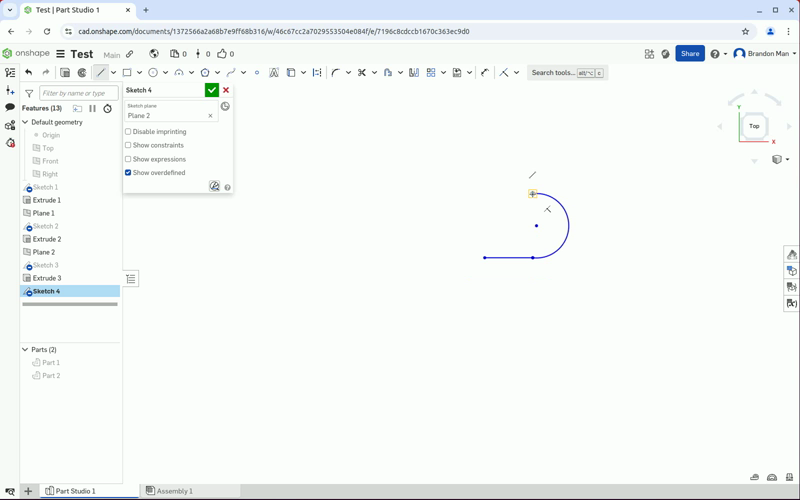
scroll(-6)
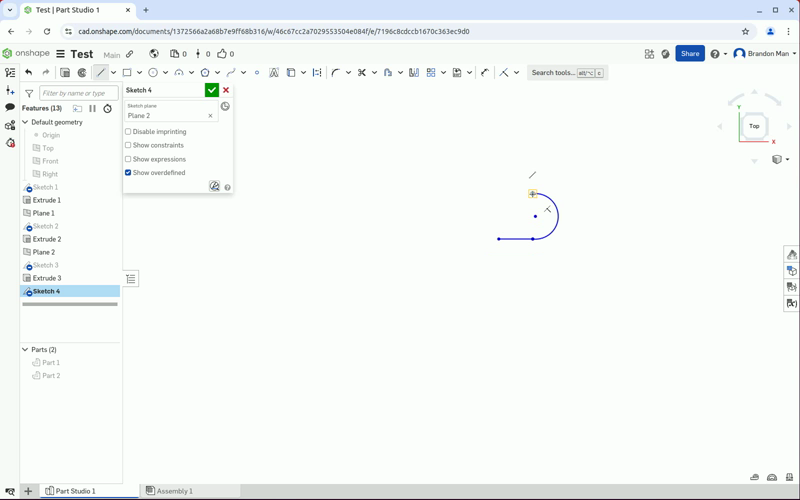
scroll(-6)
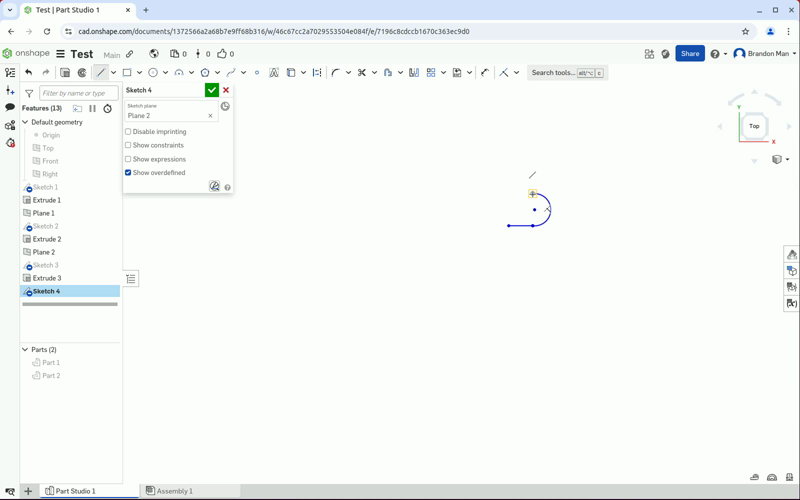
scroll(-6)
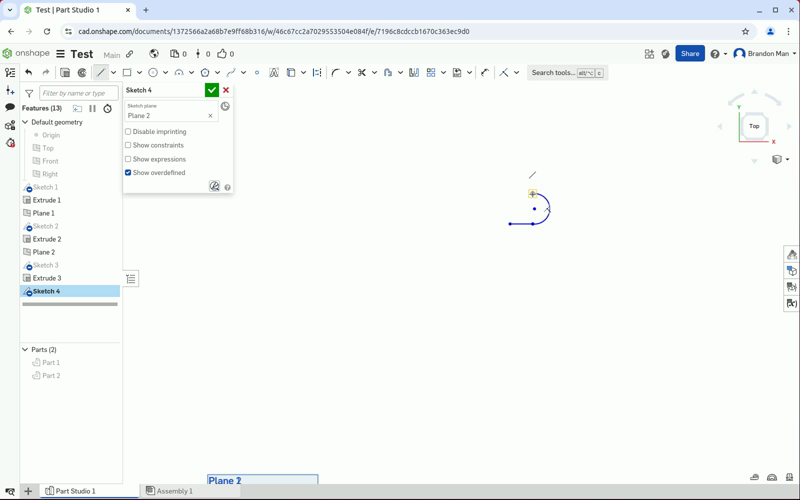
scroll(-6)
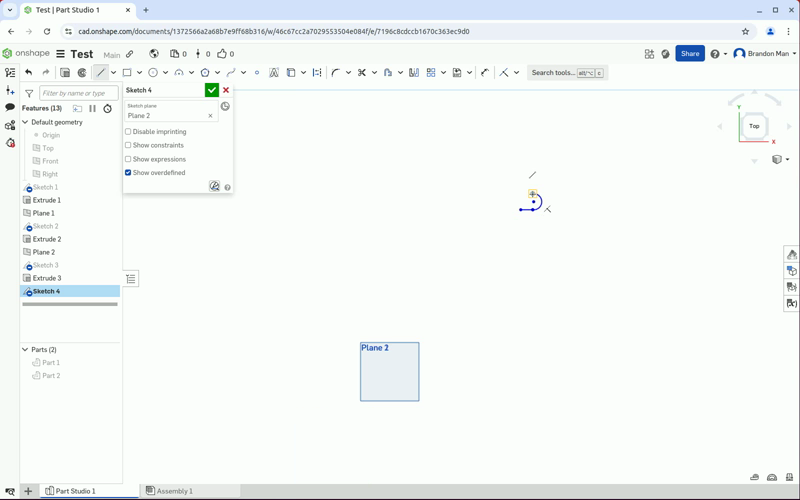
scroll(-6)
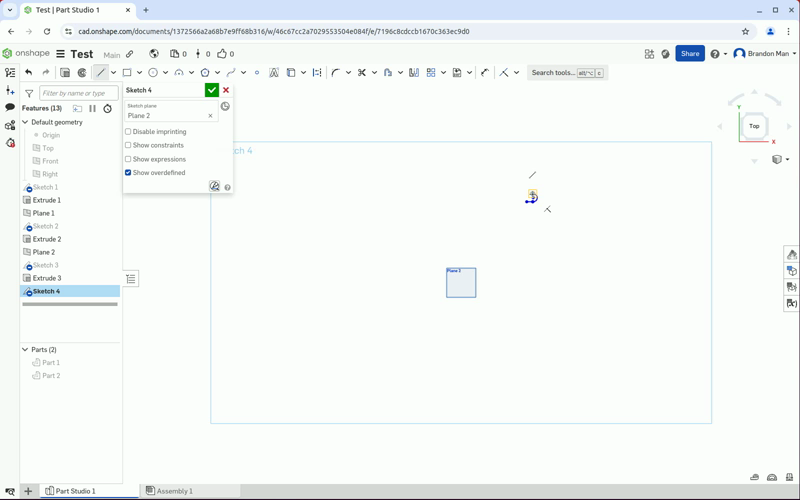
key_down(shift)
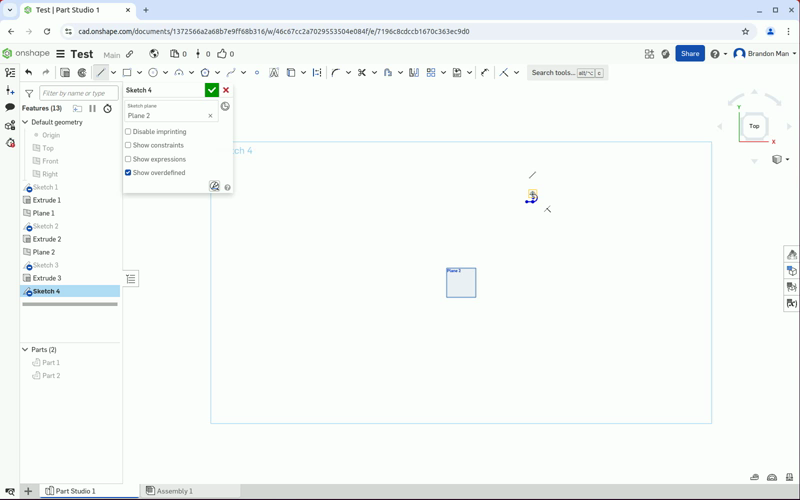
mouse_move(562, 193)
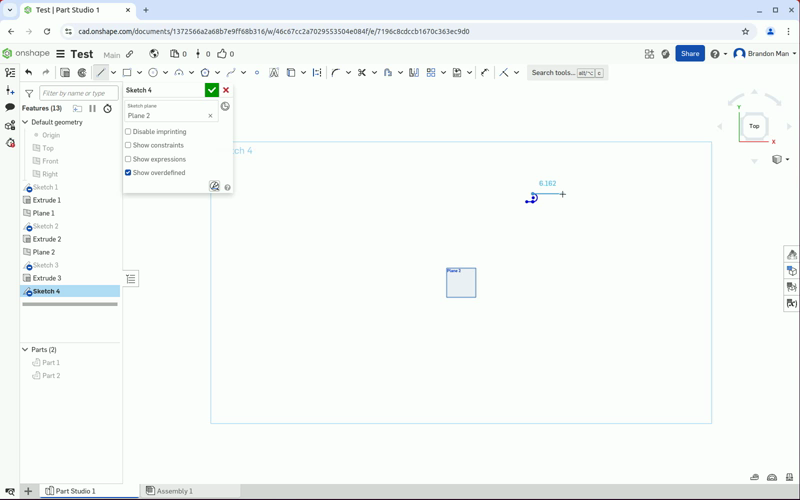
mouse_move(526, 193)
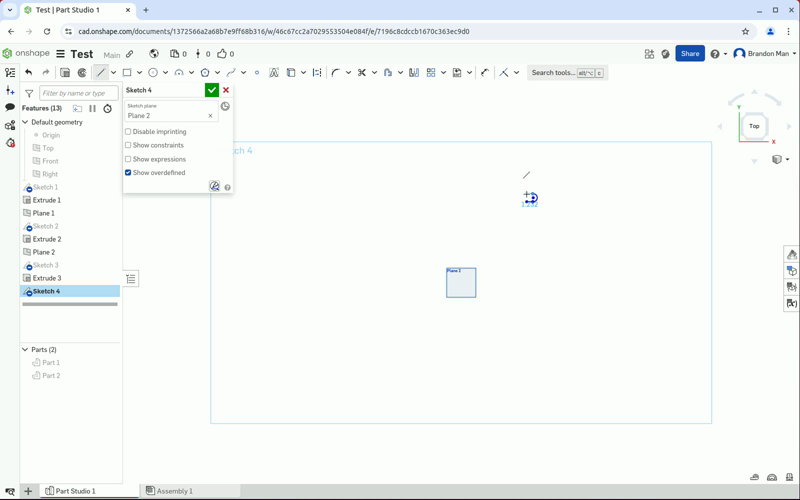
scroll(6)
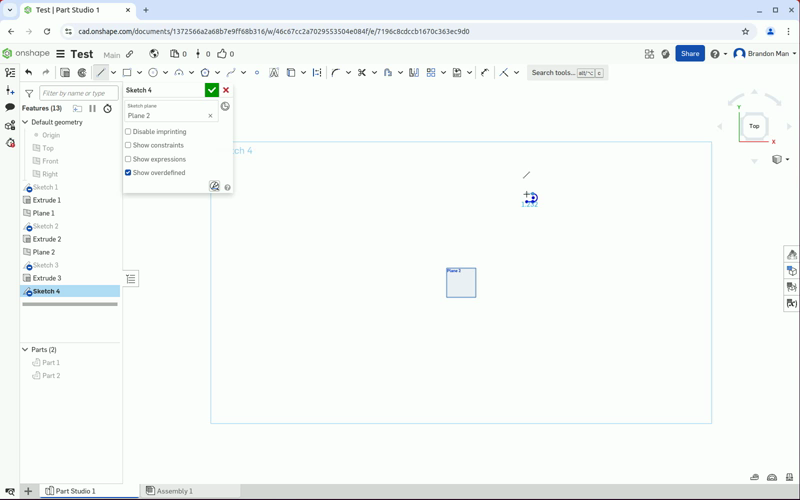
scroll(6)
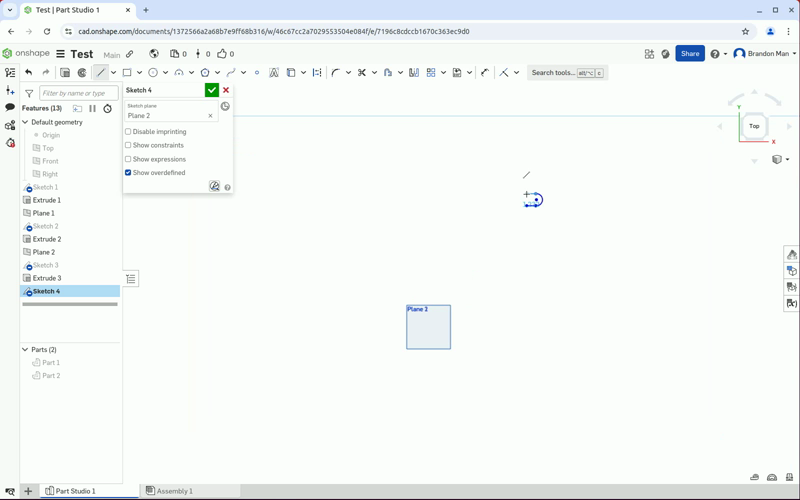
scroll(6)
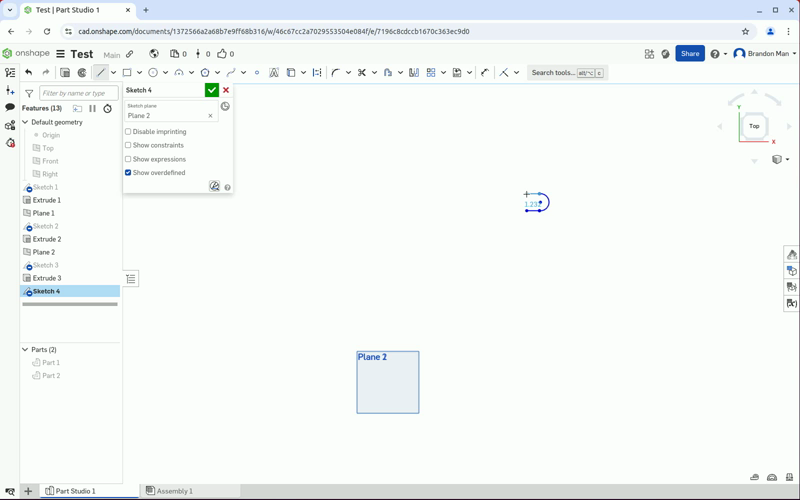
scroll(6)
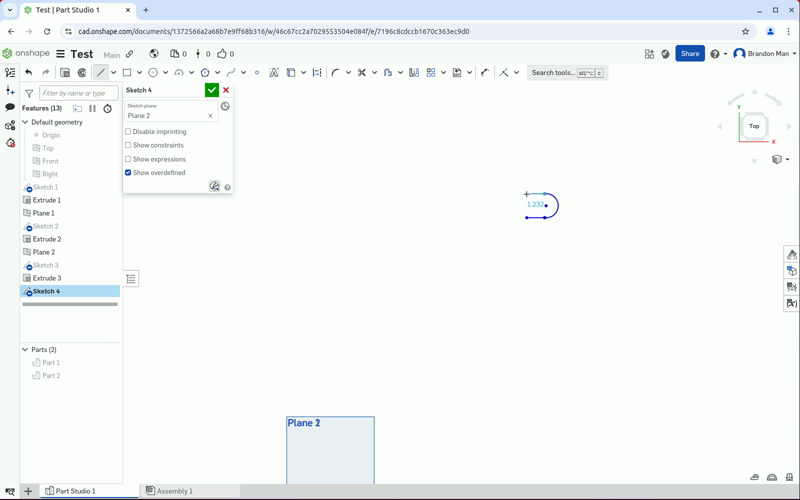
scroll(6)
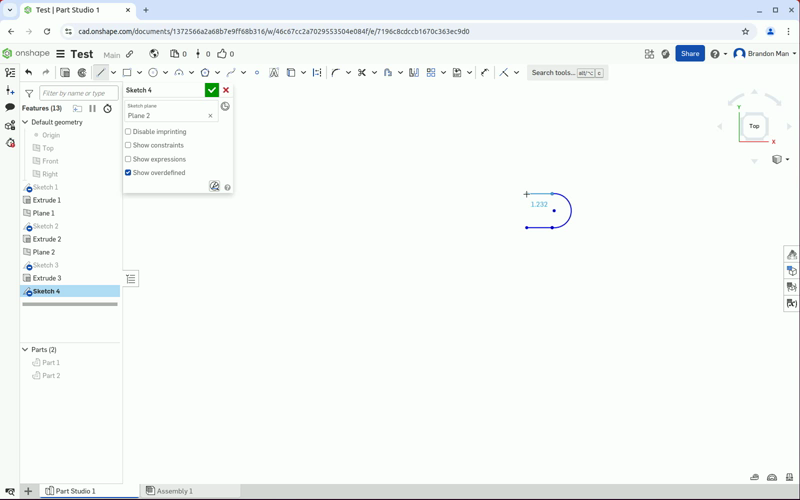
scroll(6)
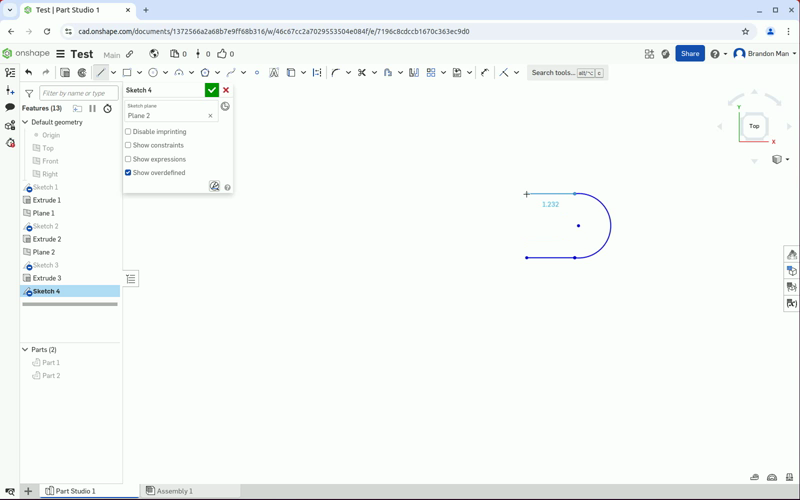
scroll(6)
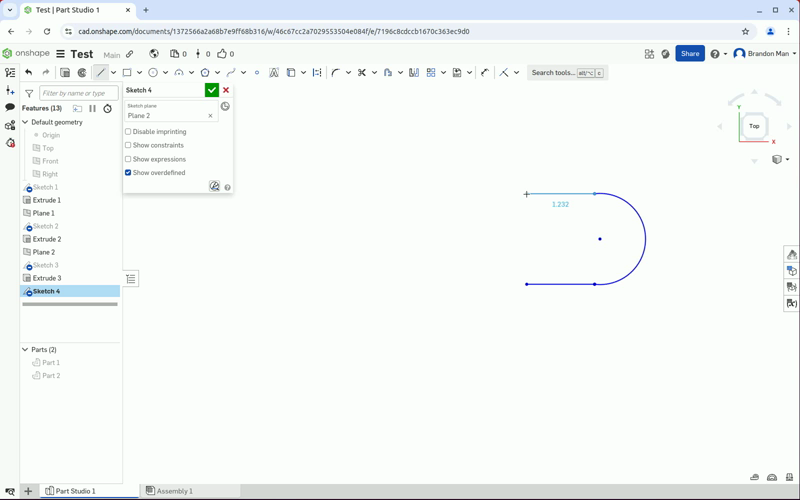
click(526, 193)
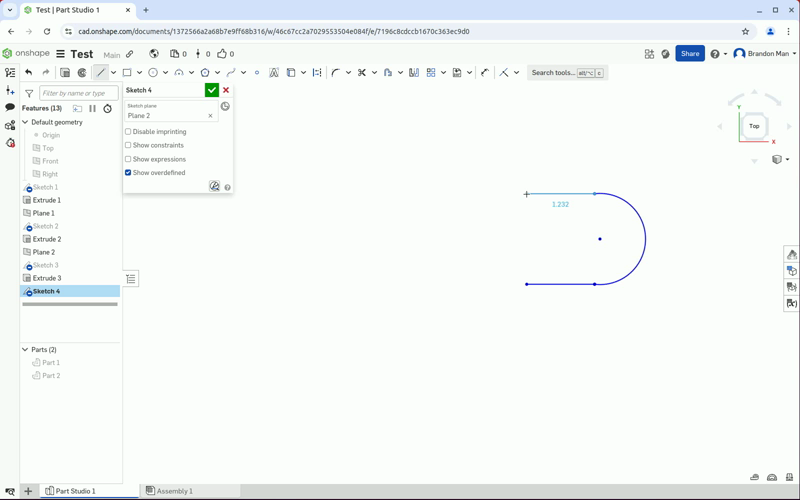
scroll(-6)
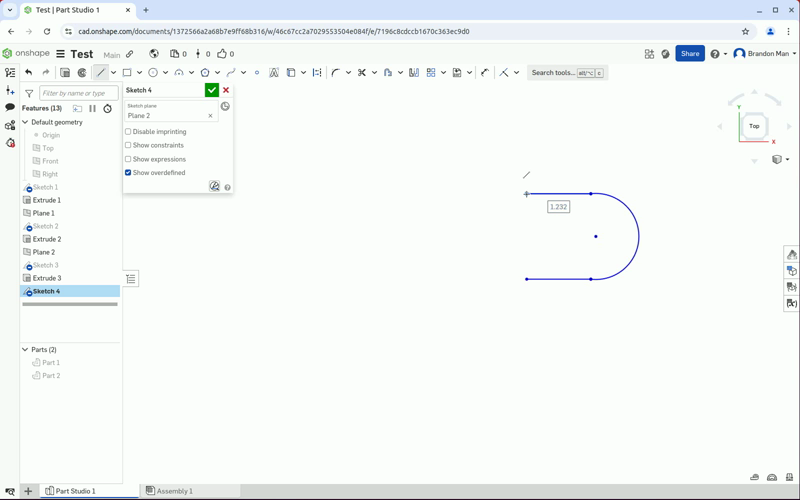
scroll(-6)
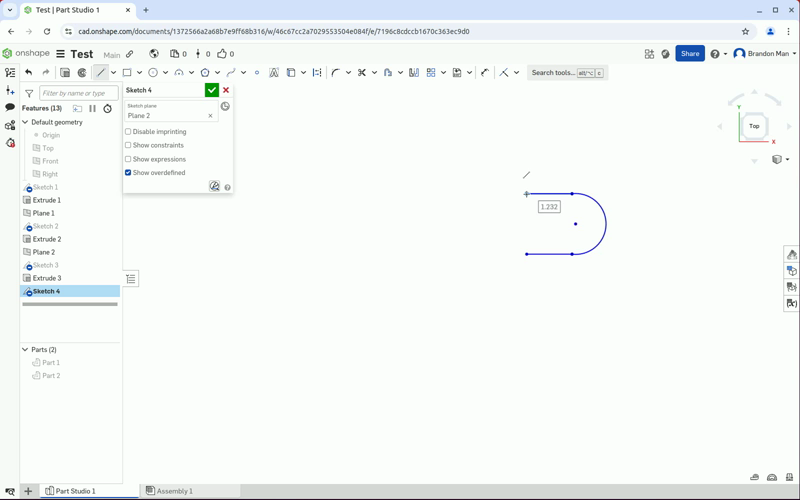
scroll(-6)
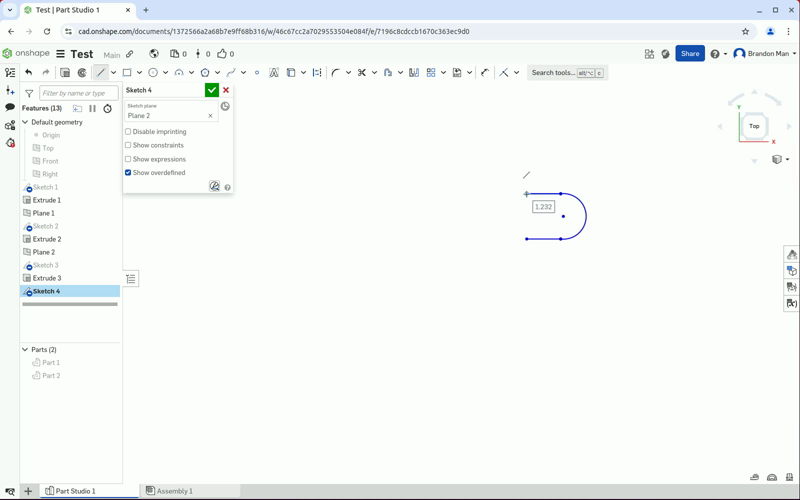
scroll(-6)
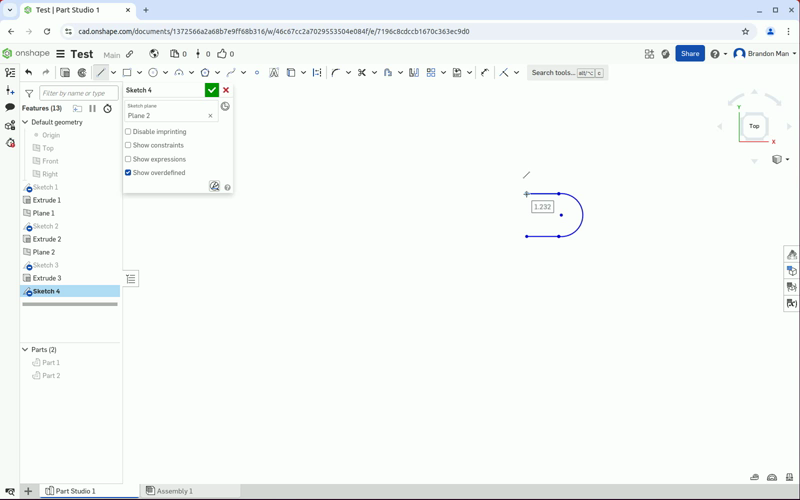
scroll(-6)
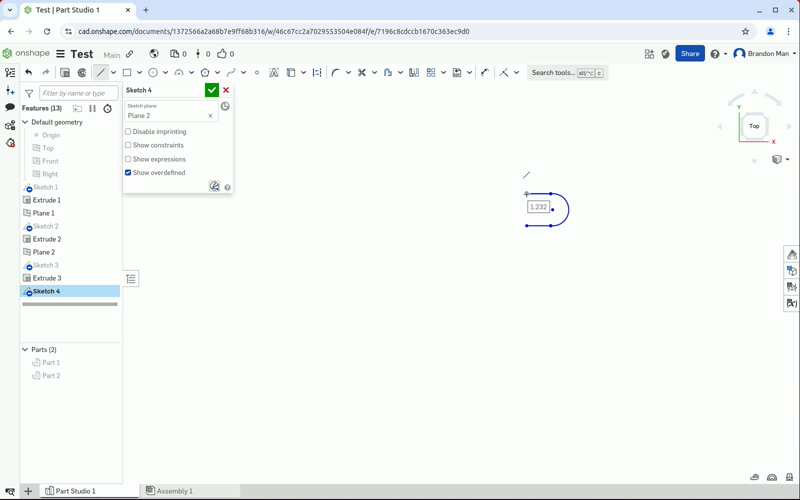
scroll(-6)
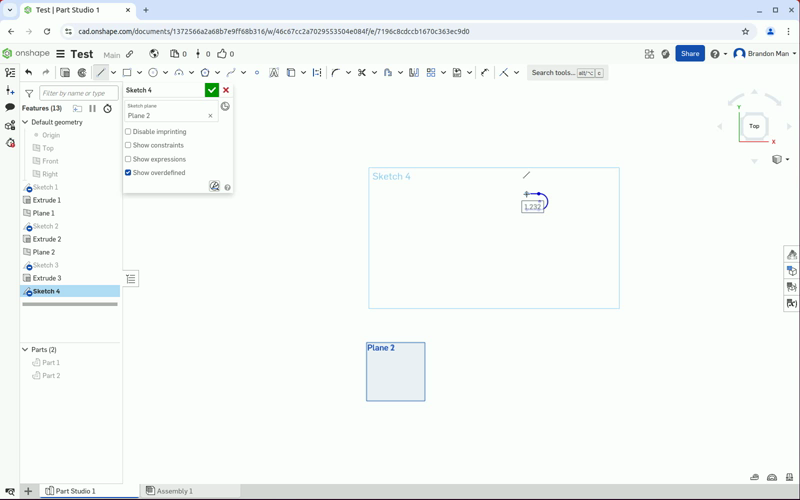
scroll(-6)
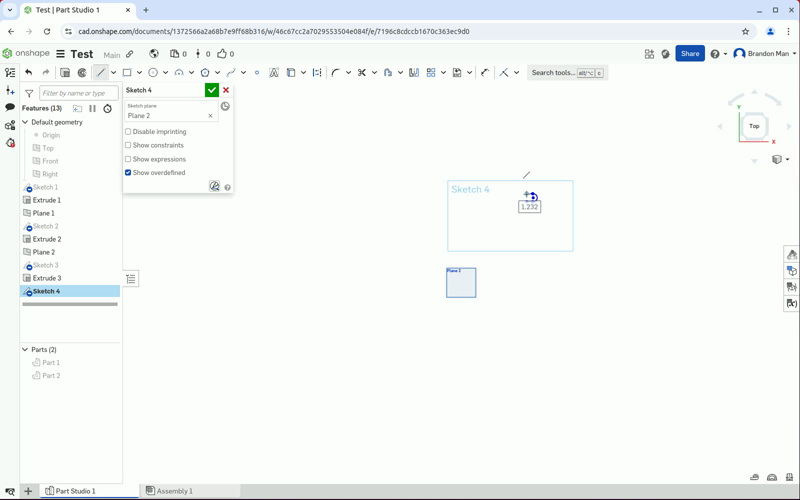
key_up(shift)
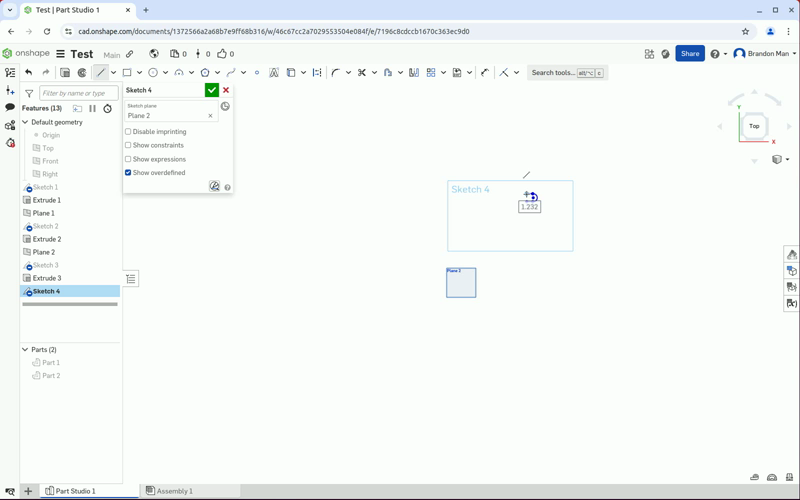
key(esc)
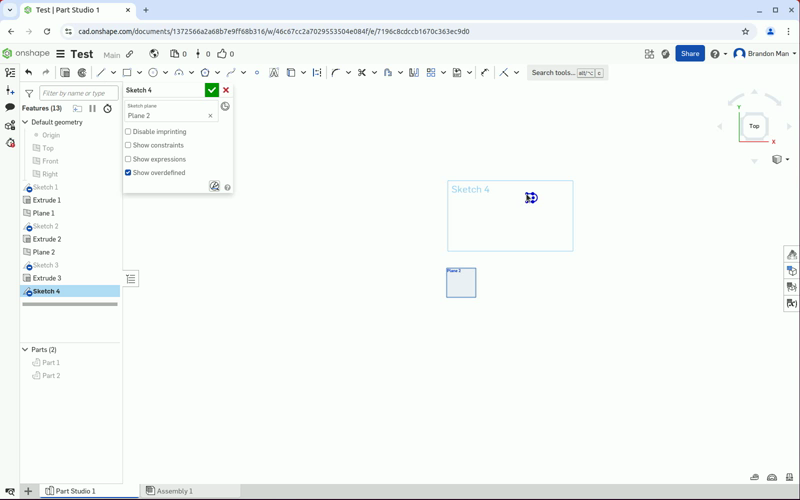
key(a)
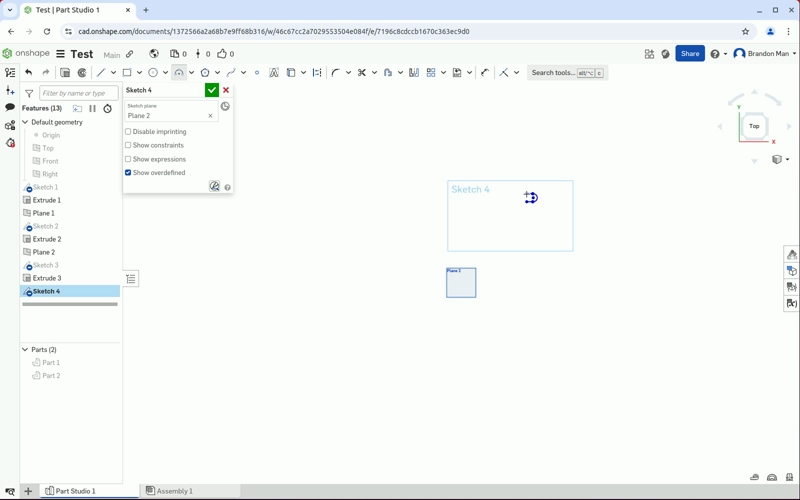
mouse_move(526, 193)
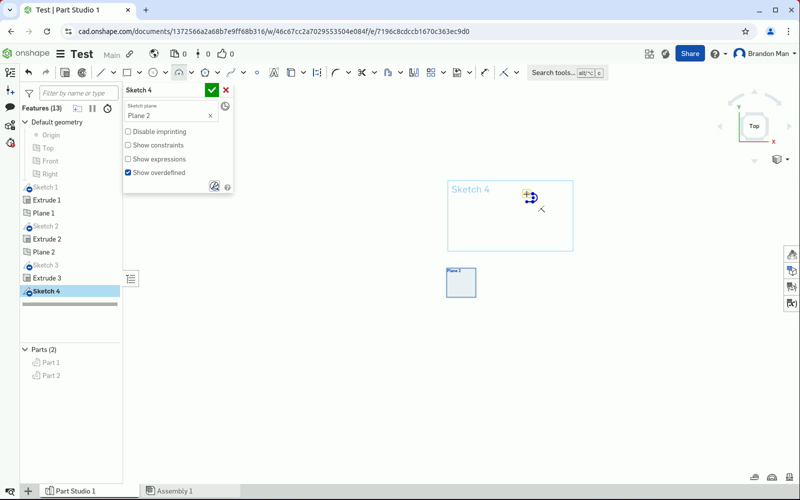
click(526, 193)
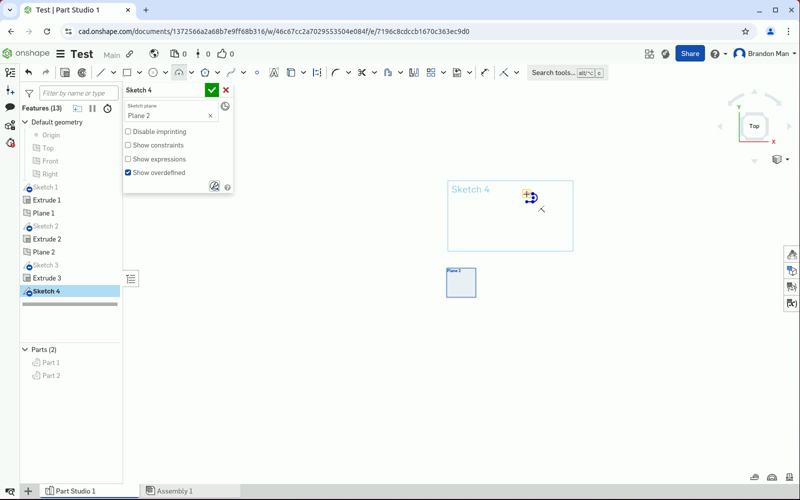
mouse_move(526, 201)
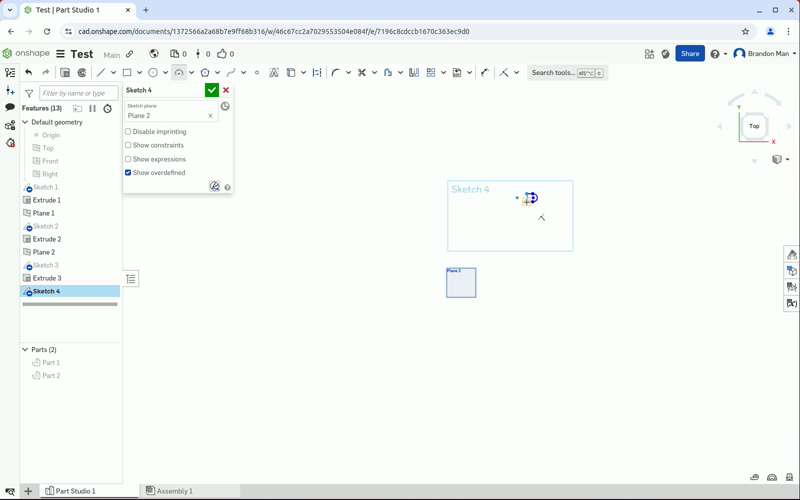
click(526, 201)
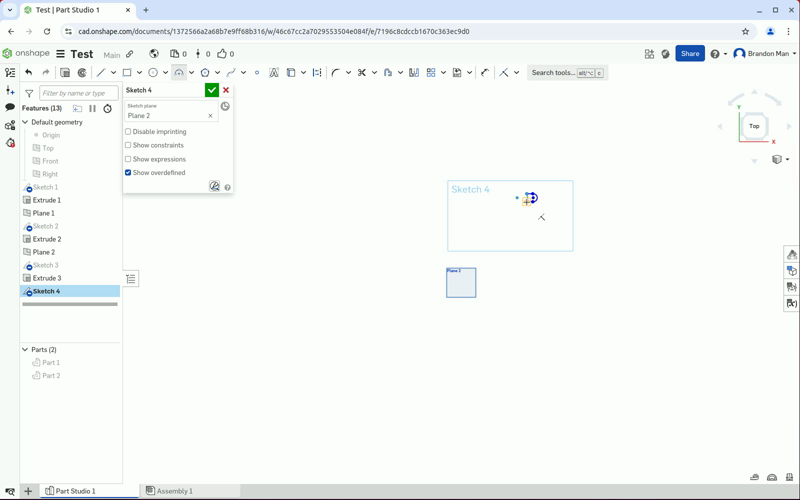
key_down(shift)
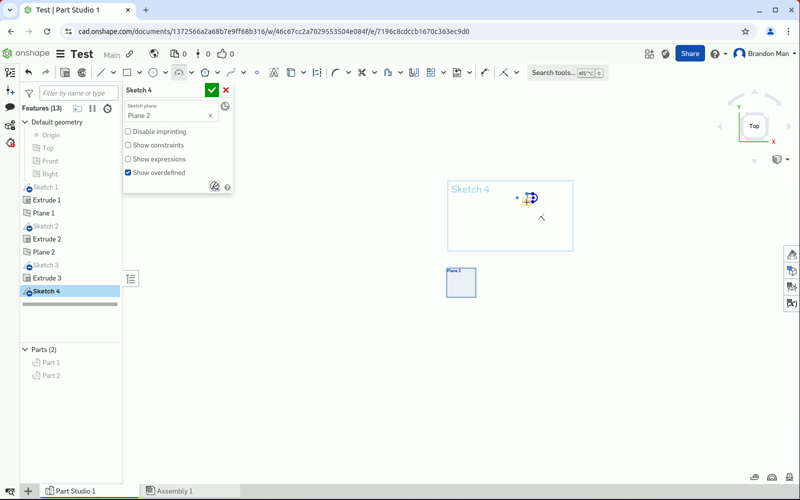
mouse_move(522, 197)
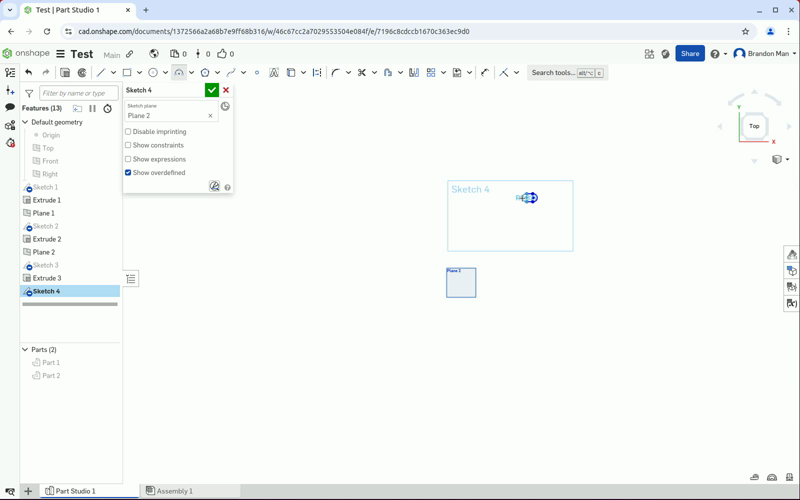
click(522, 197)
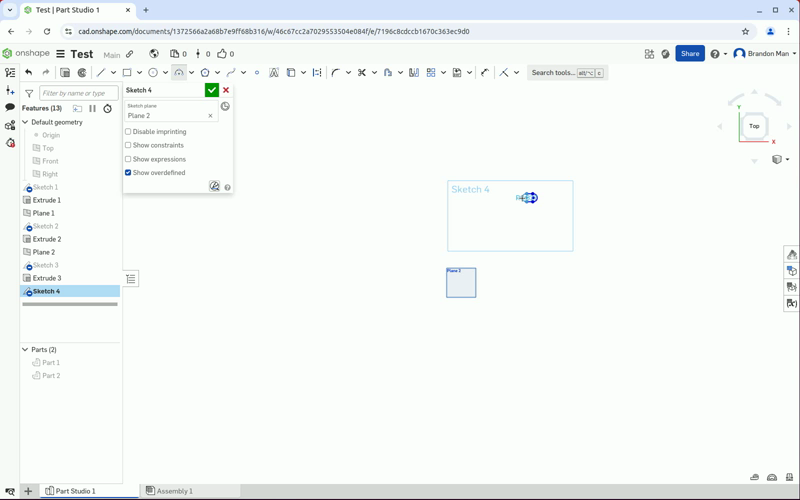
key_up(shift)
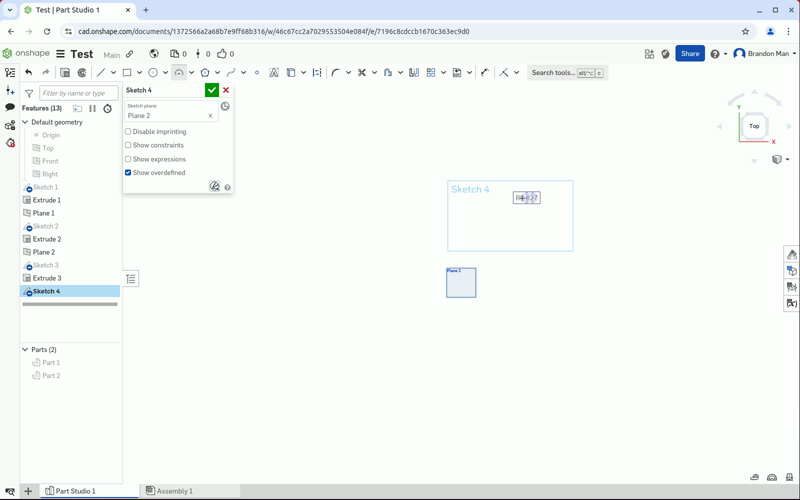
key(esc)
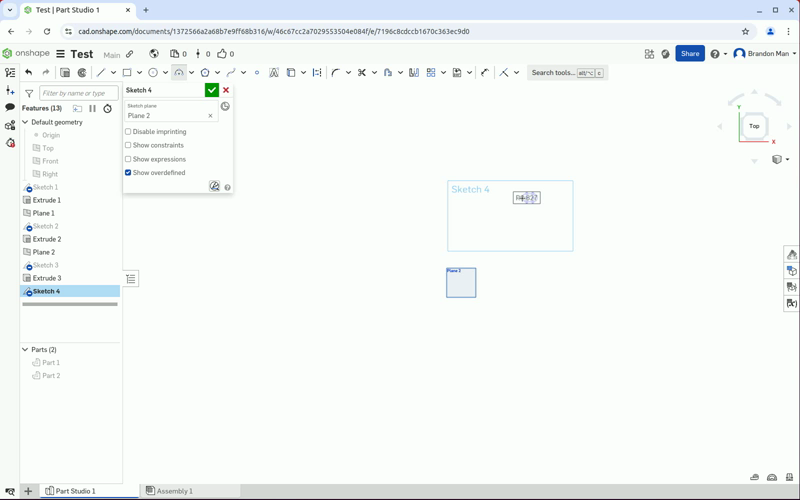
mouse_move(523, 200)
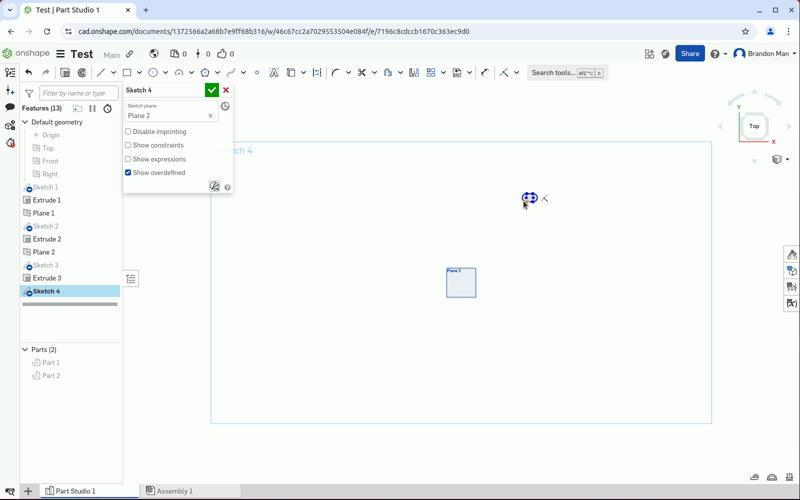
scroll(6)
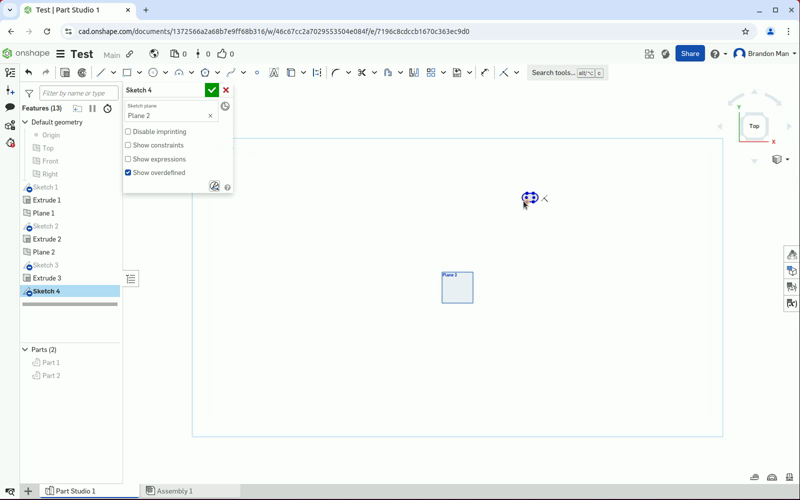
scroll(6)
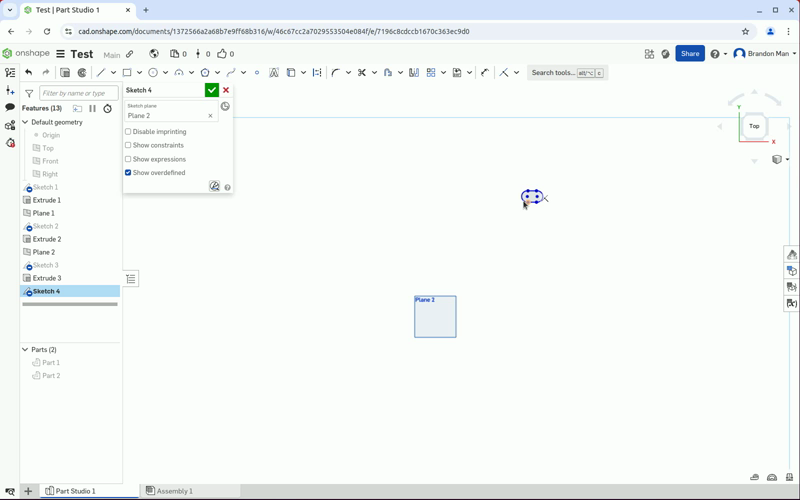
scroll(6)
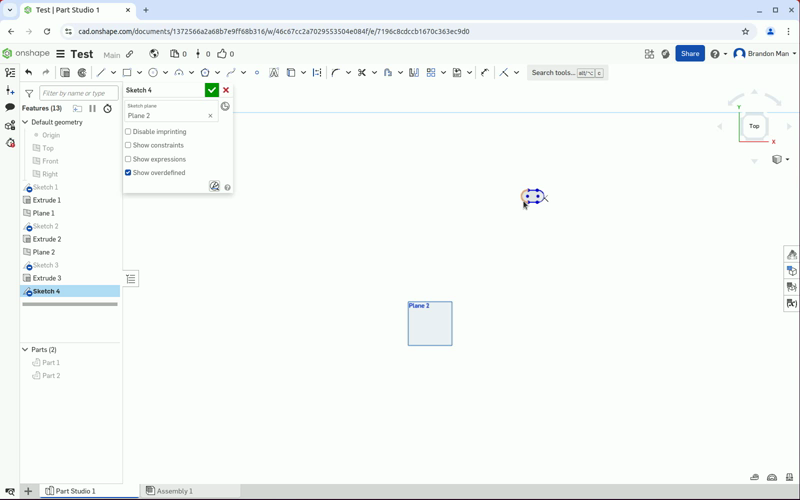
scroll(6)
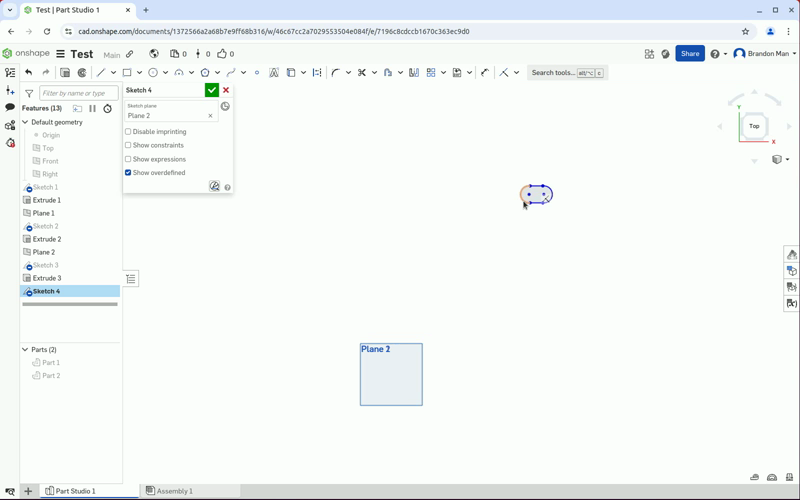
scroll(6)
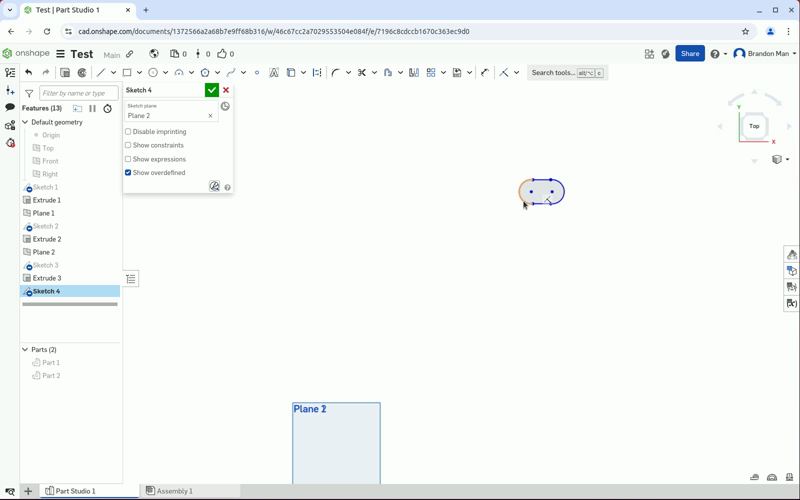
scroll(6)
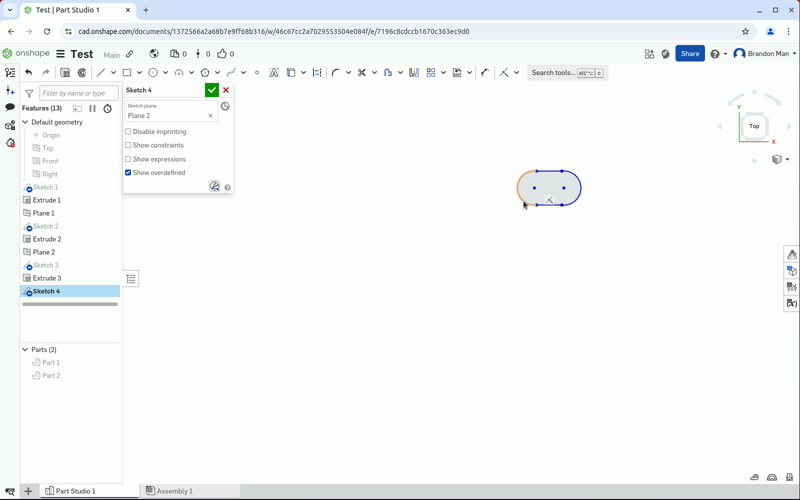
scroll(6)
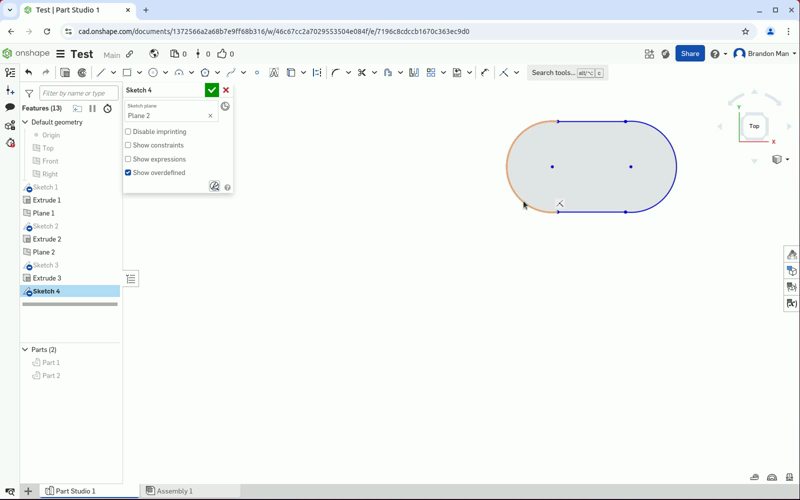
click(523, 200)
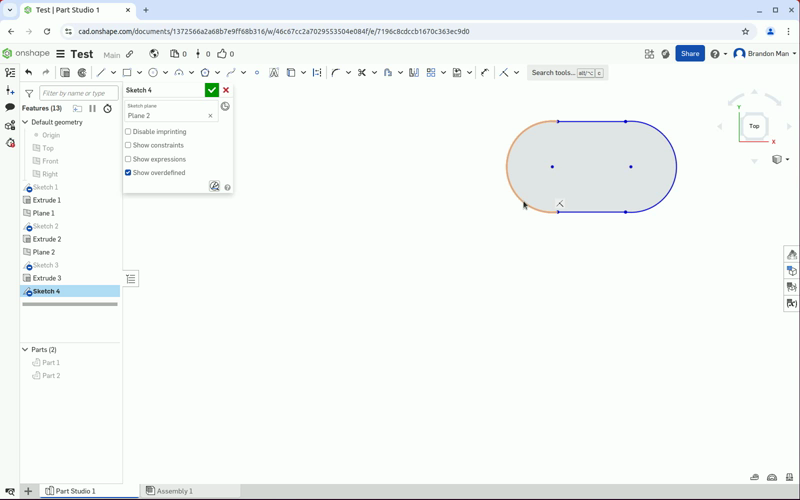
scroll(-6)
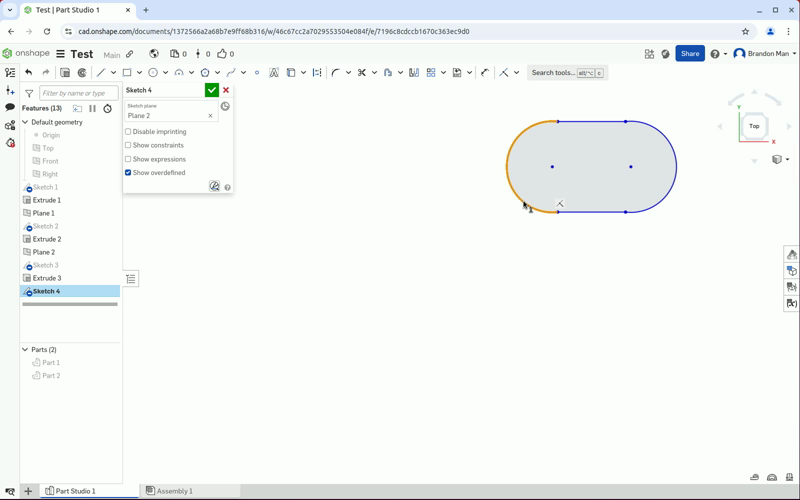
scroll(-6)
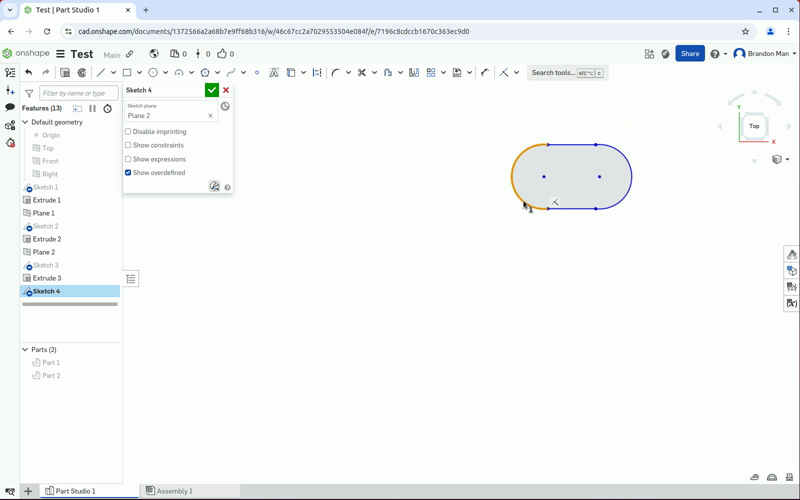
scroll(-6)
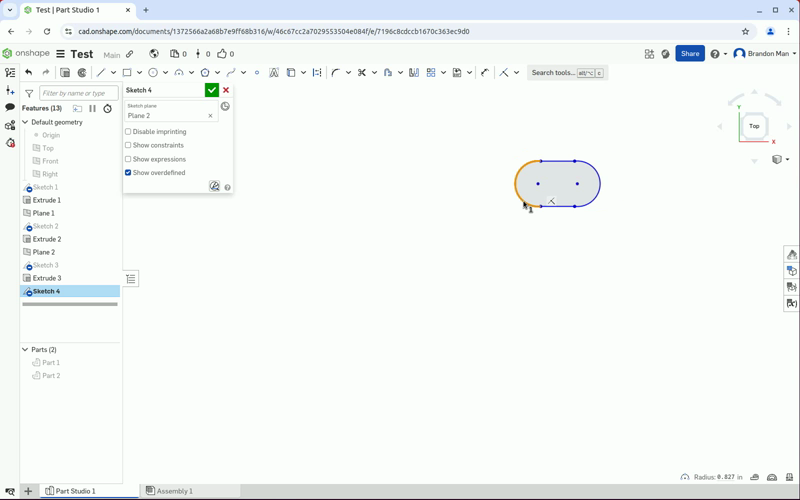
scroll(-6)
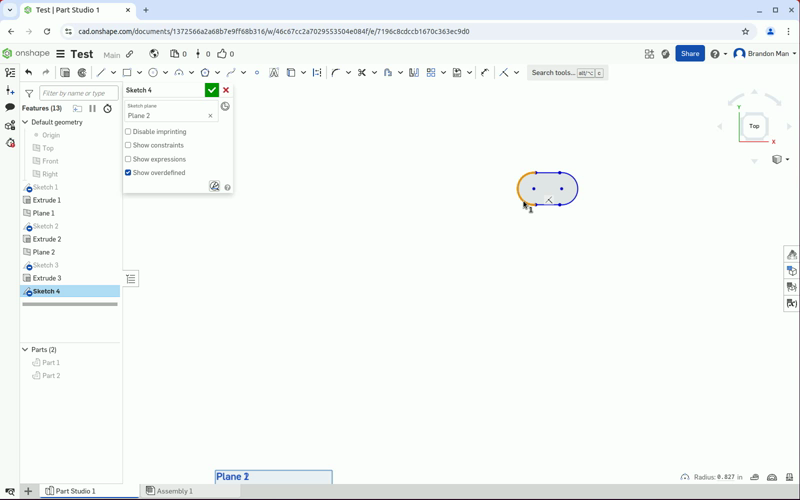
scroll(-6)
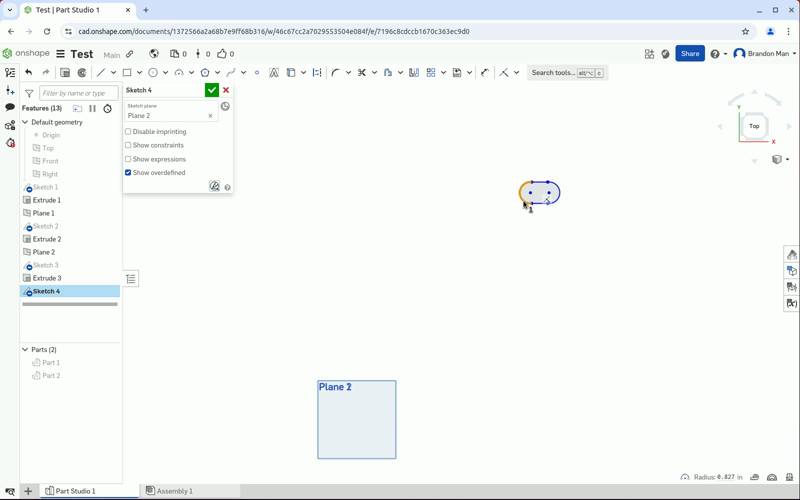
scroll(-6)
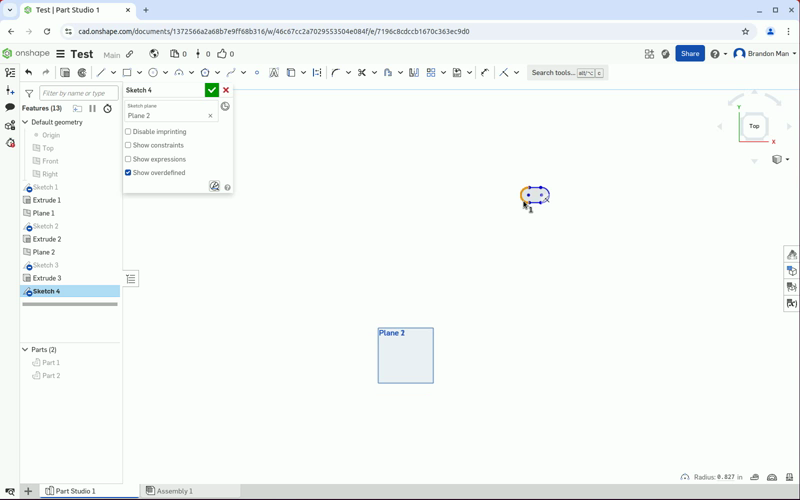
scroll(-6)
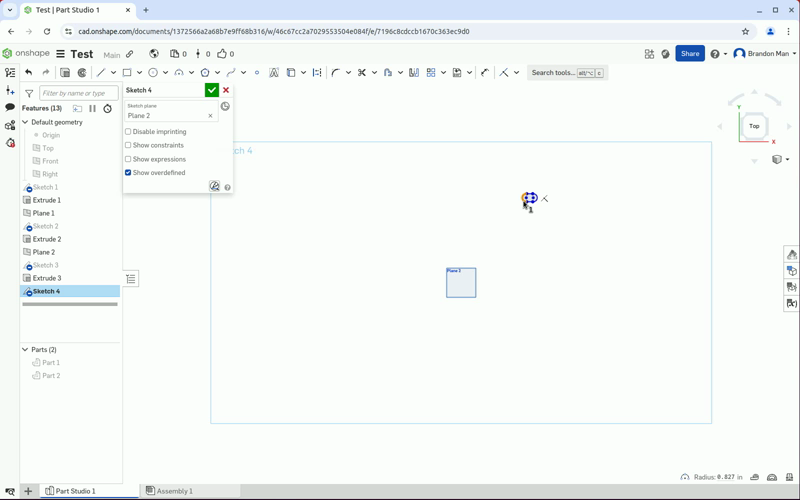
mouse_move(73, 352)
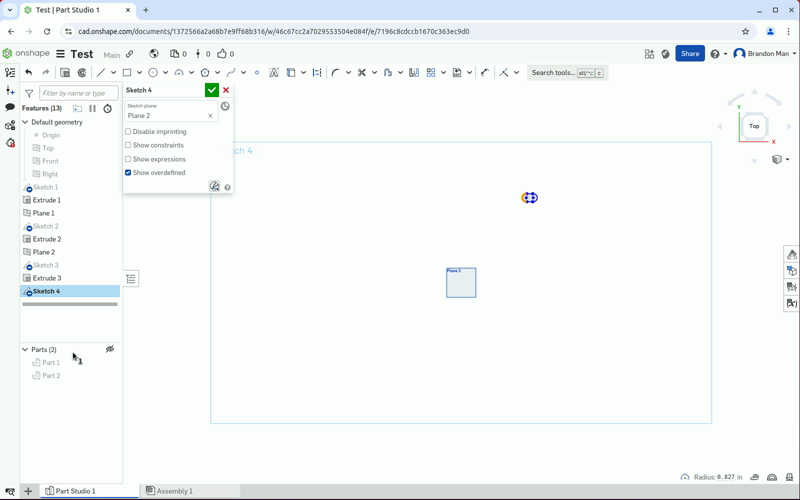
key(shift+y)
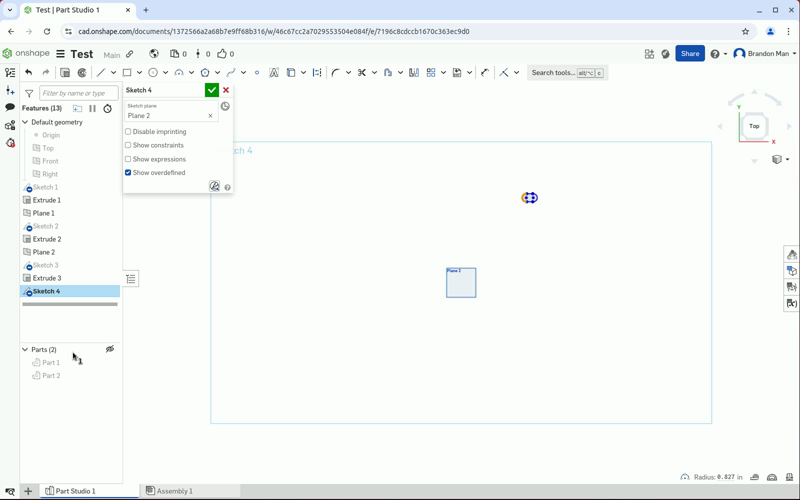
key(shift+e)
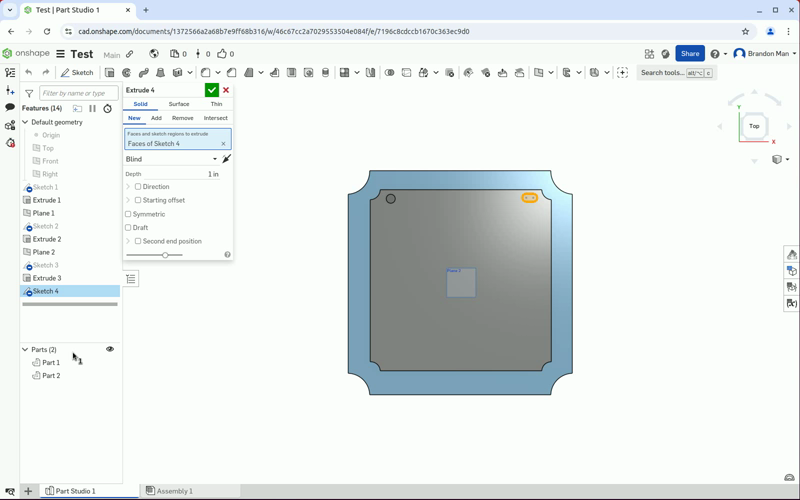
mouse_move(143, 106)
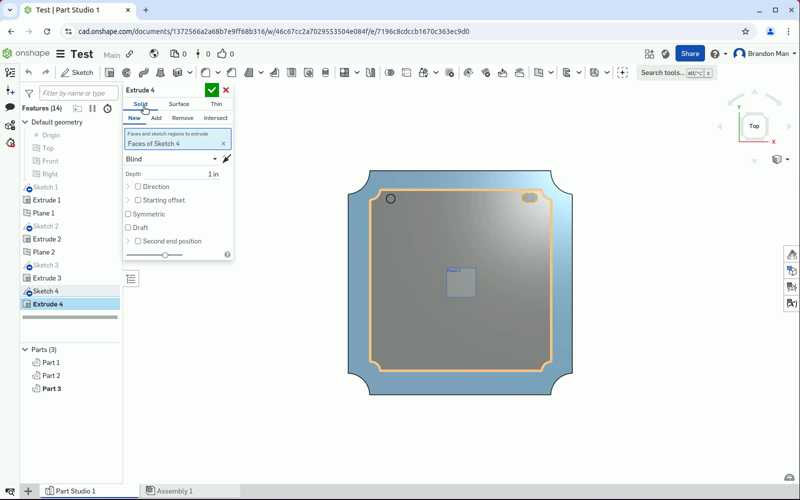
click(143, 106)
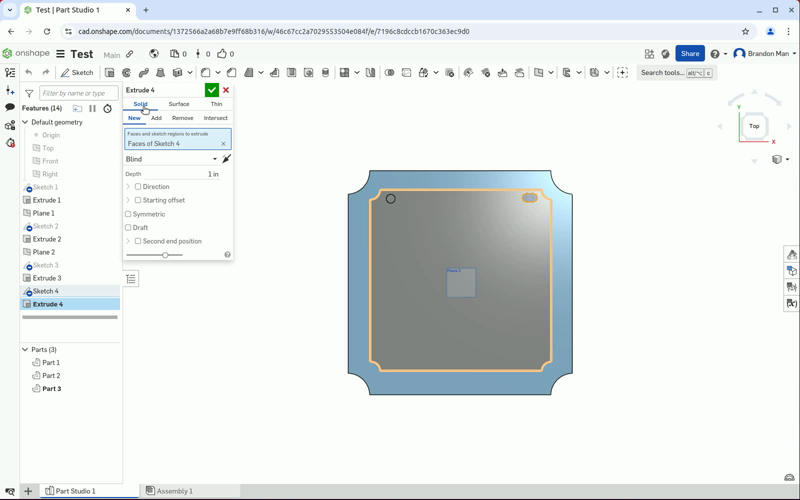
mouse_move(186, 120)
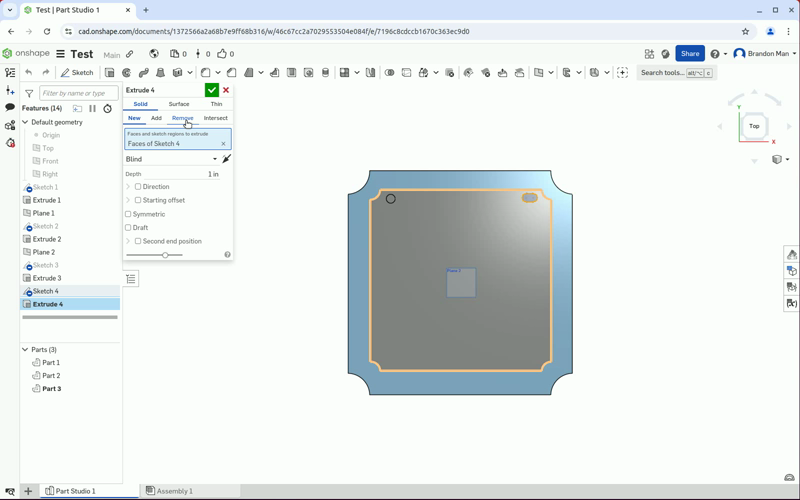
click(186, 120)
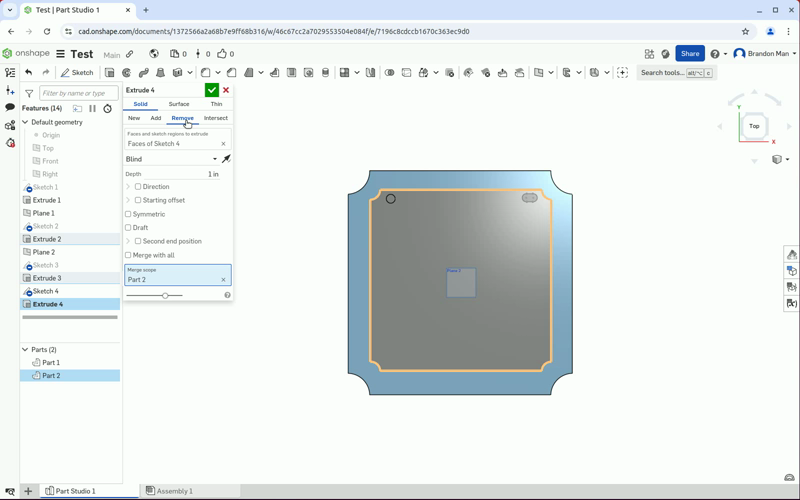
key(tab, 4)
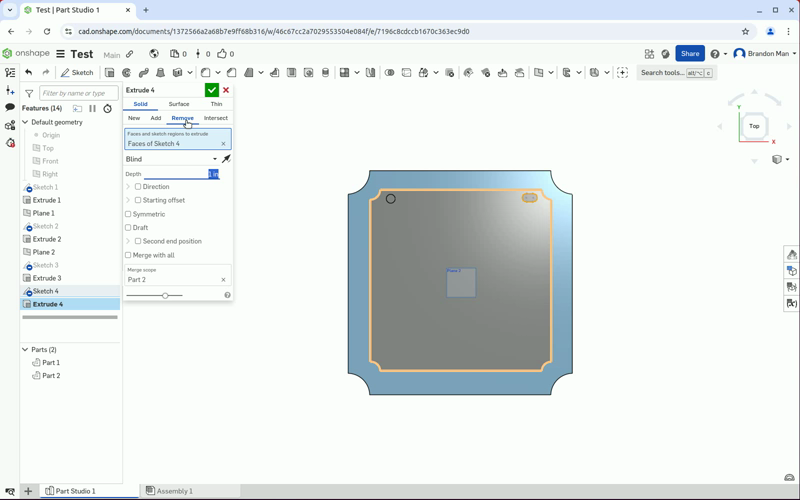
text(3.129)
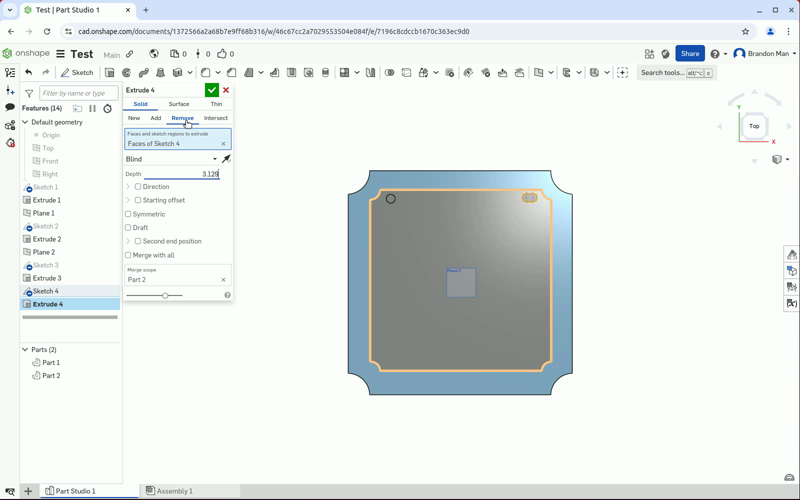
key(tab, 6)
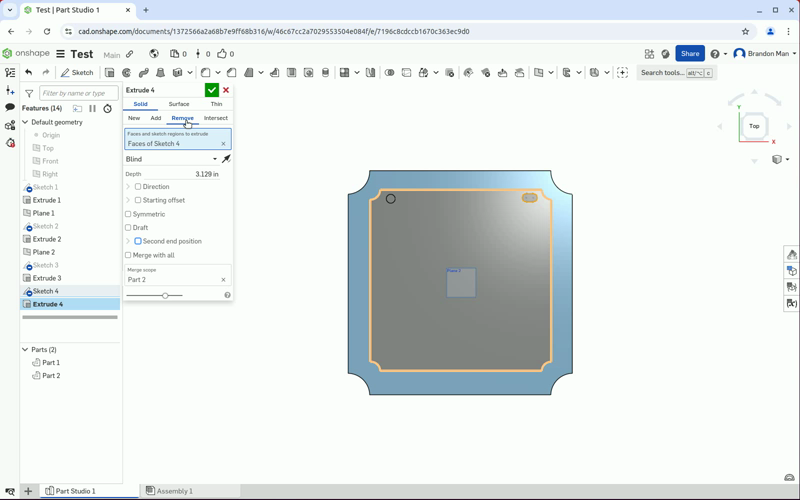
key(space)
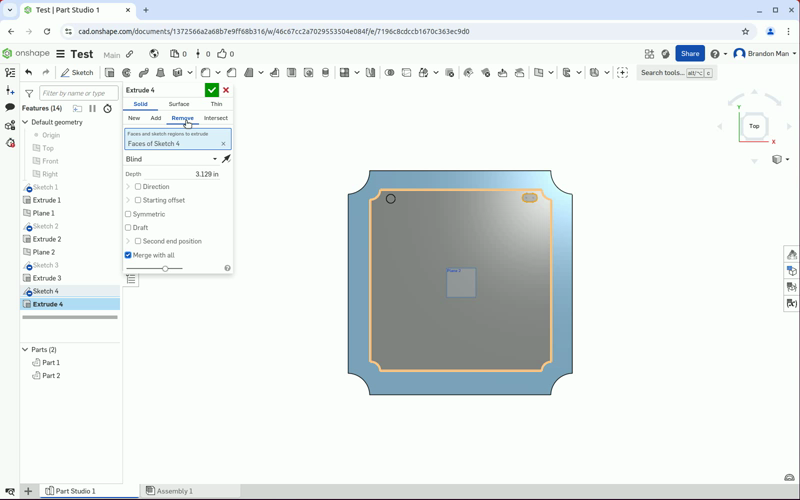
key(enter)
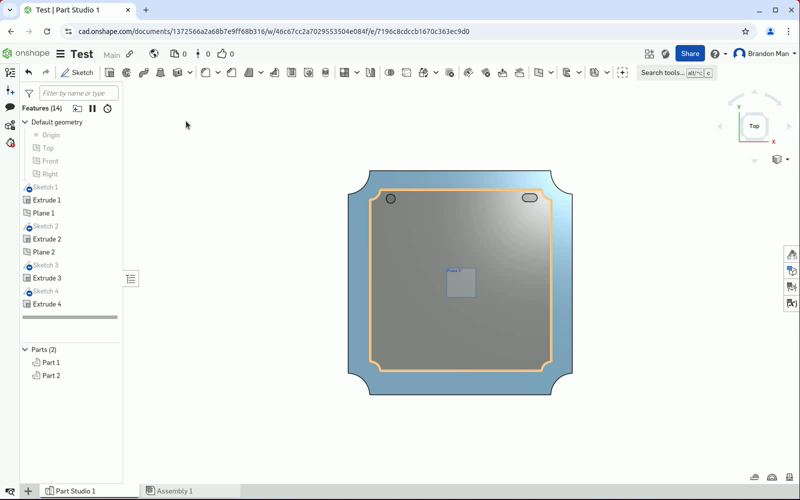
key(shift+h)
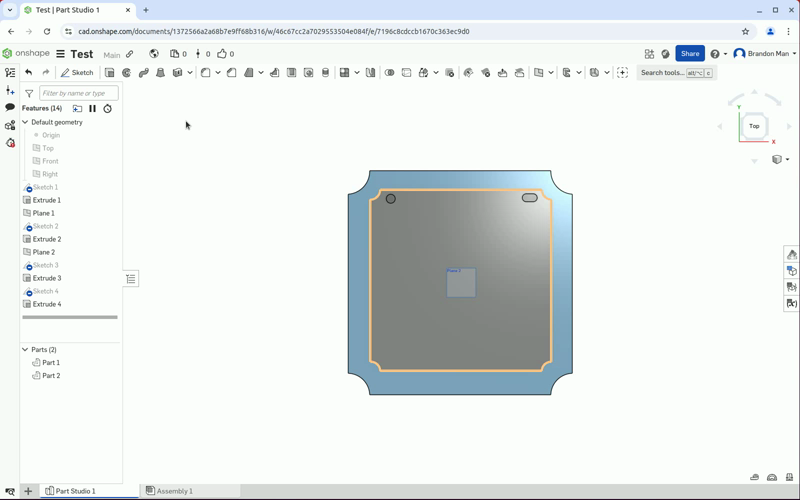
key(shift+h)
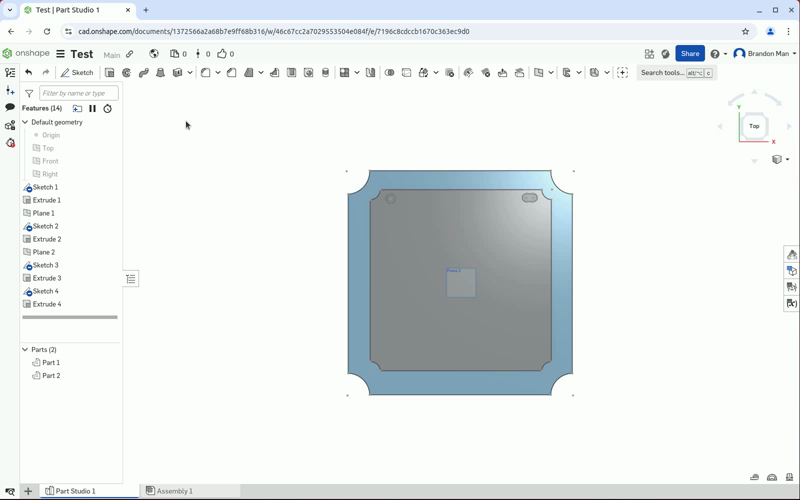
key(shift+7)
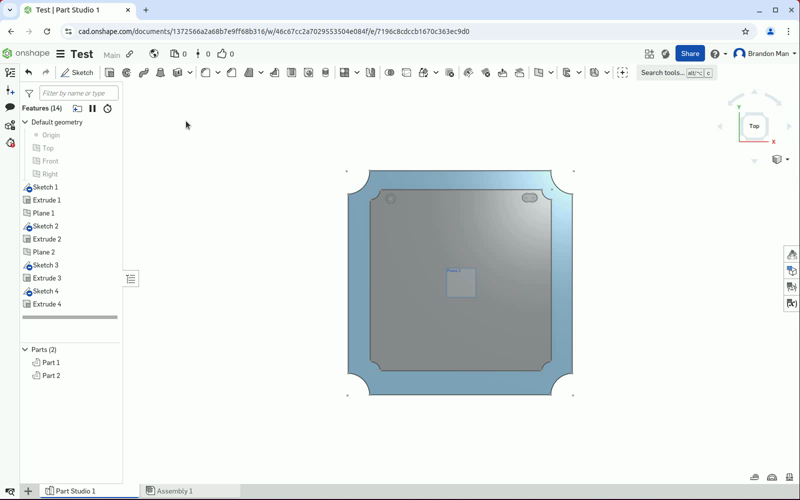
key(up, 3)
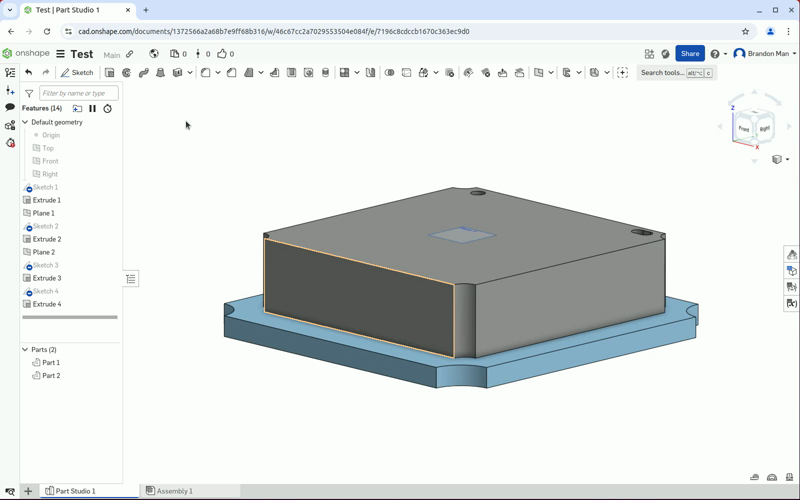
key(left, 3)
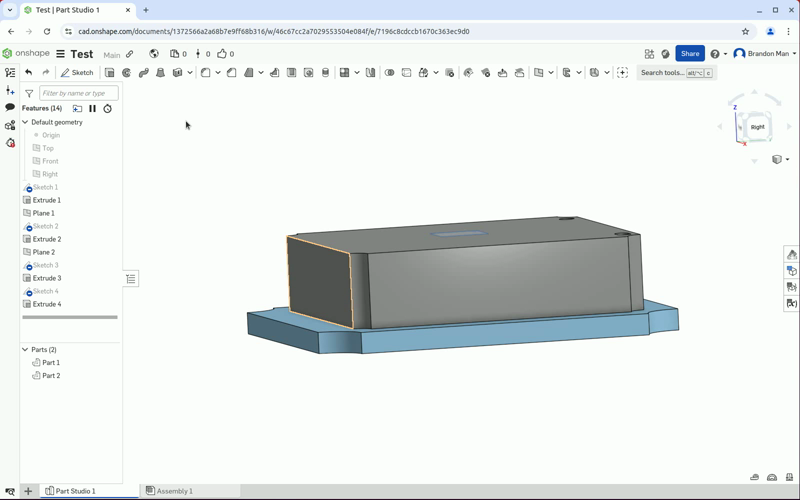
key(right, 3)
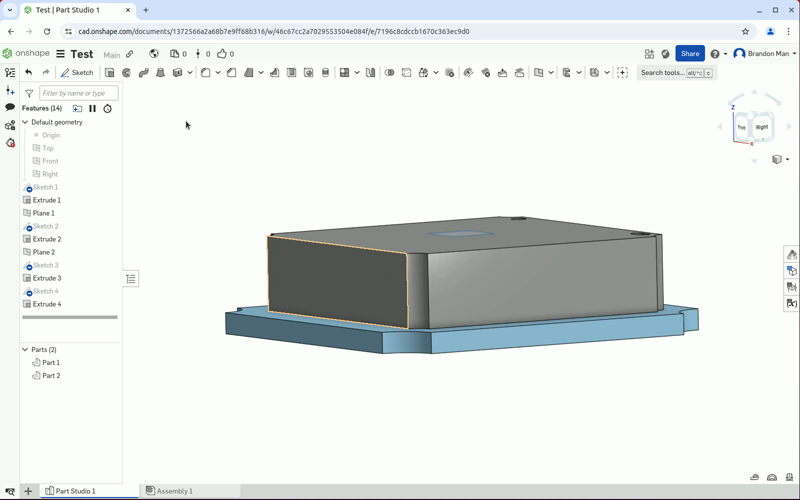
key(down, 3)
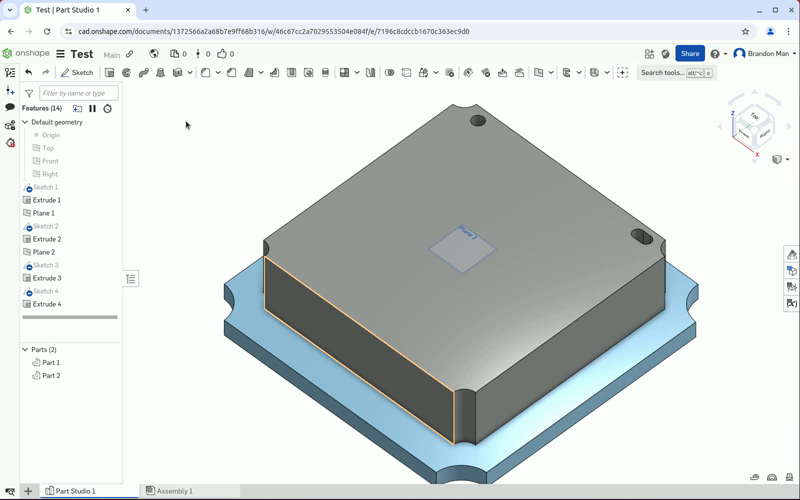
mouse_move(73, 189)
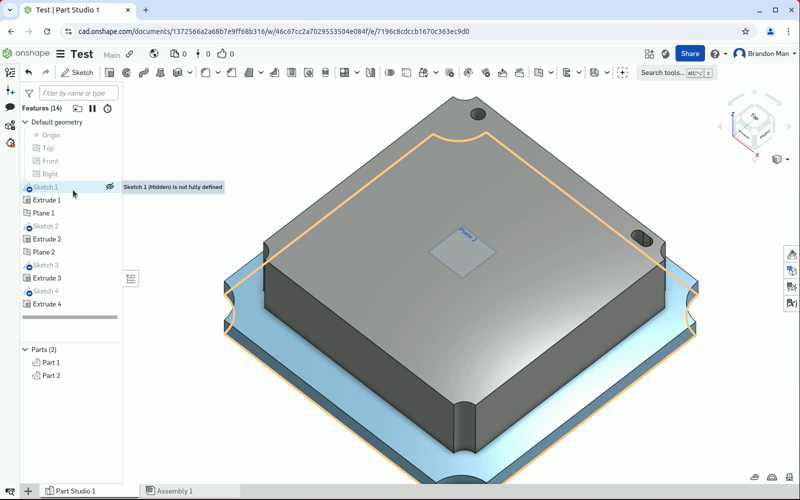
click(73, 189)